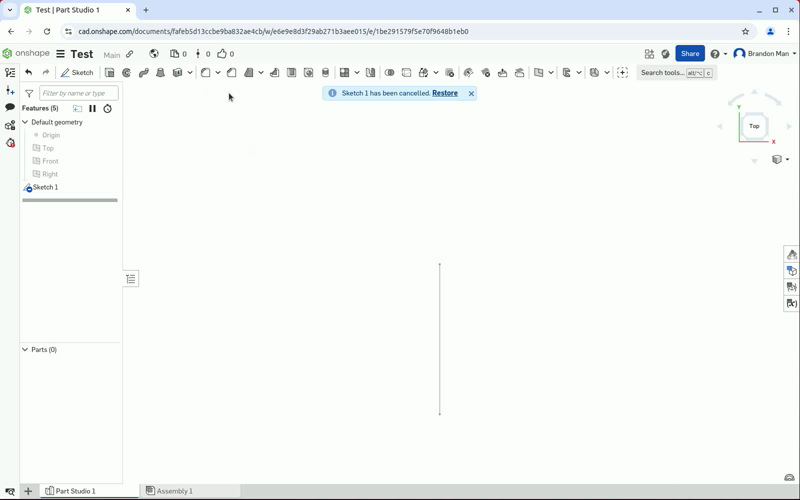
key(shift+h)
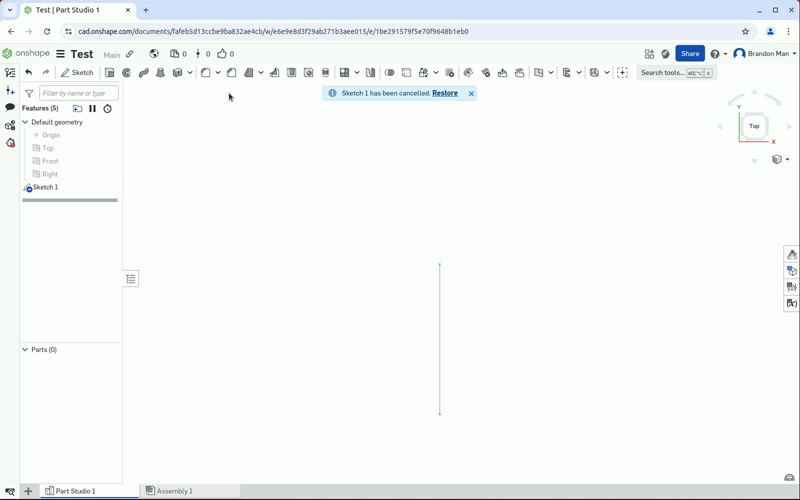
key(shift+s)
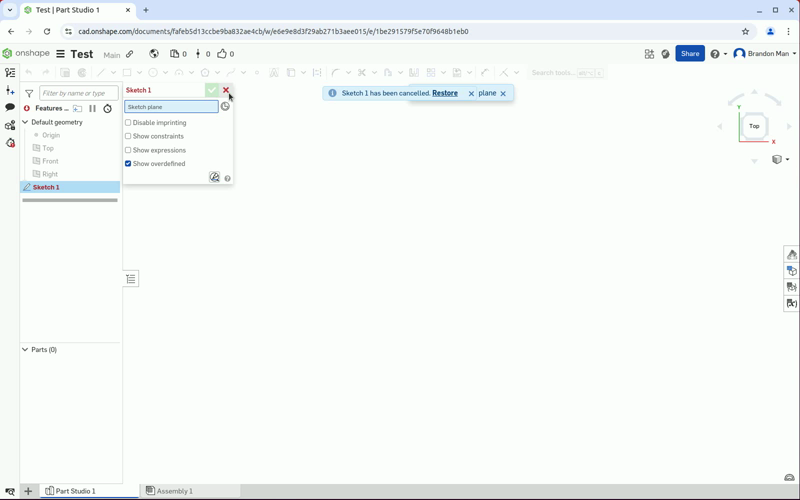
mouse_move(73, 150)
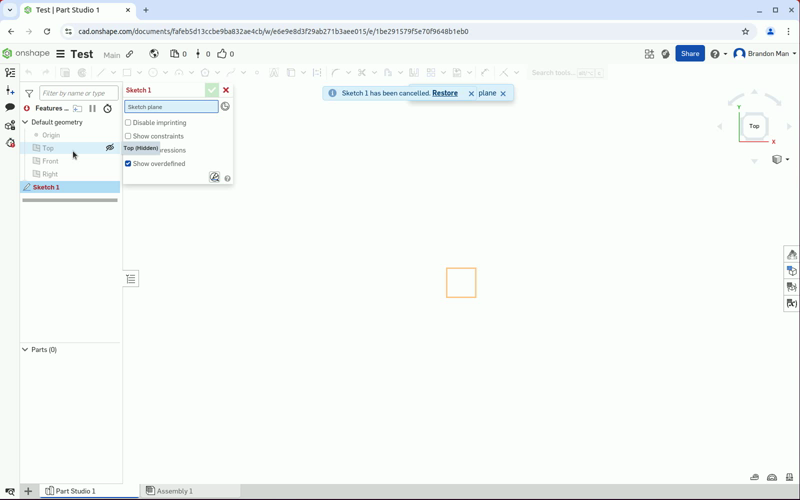
click(73, 150)
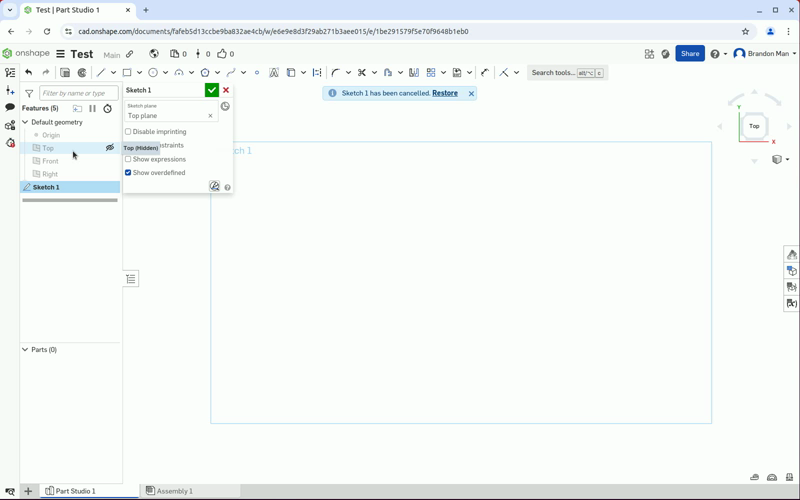
mouse_move(73, 352)
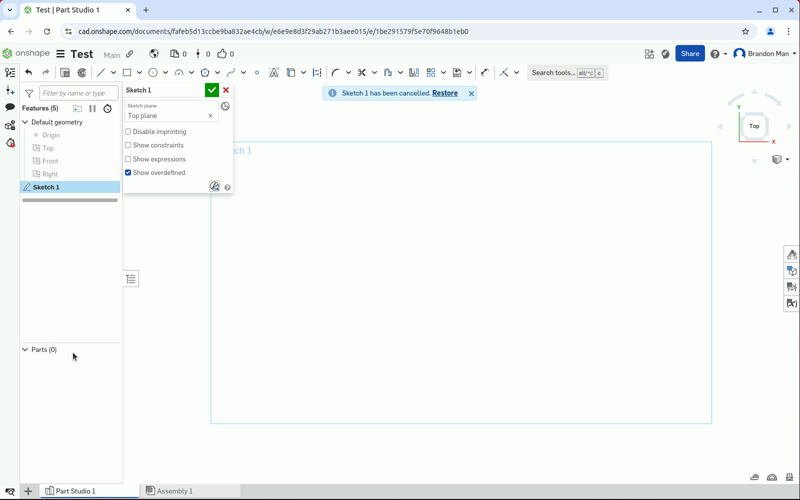
key(y)
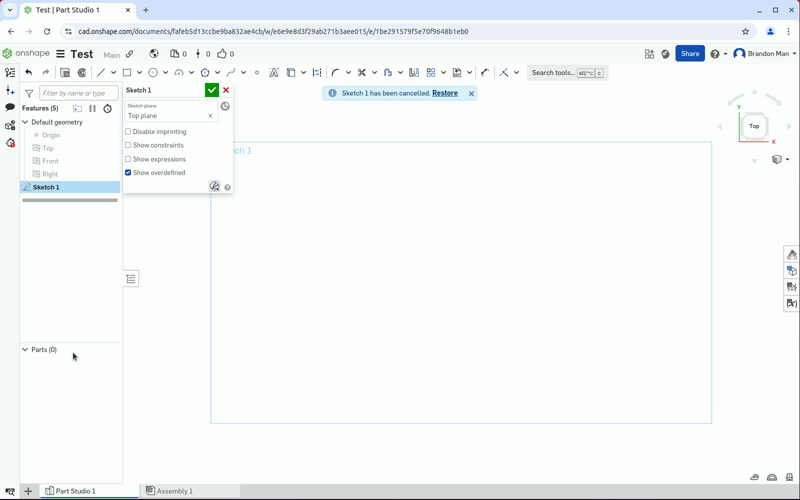
key(l)
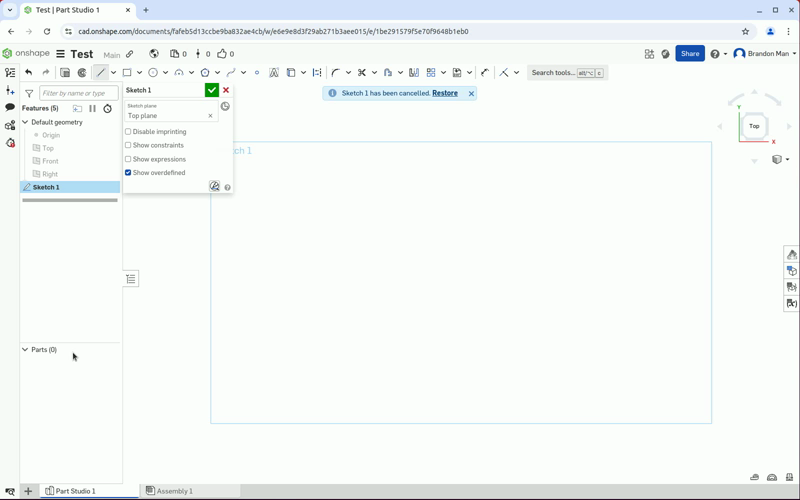
key_down(shift)
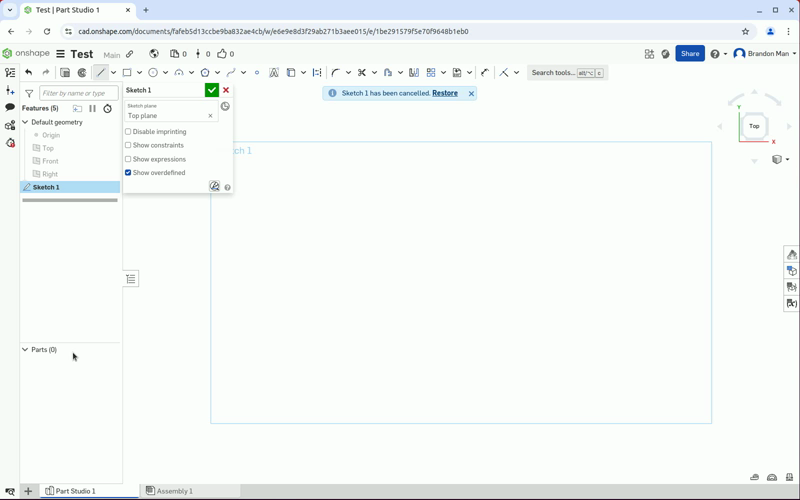
mouse_move(348, 312)
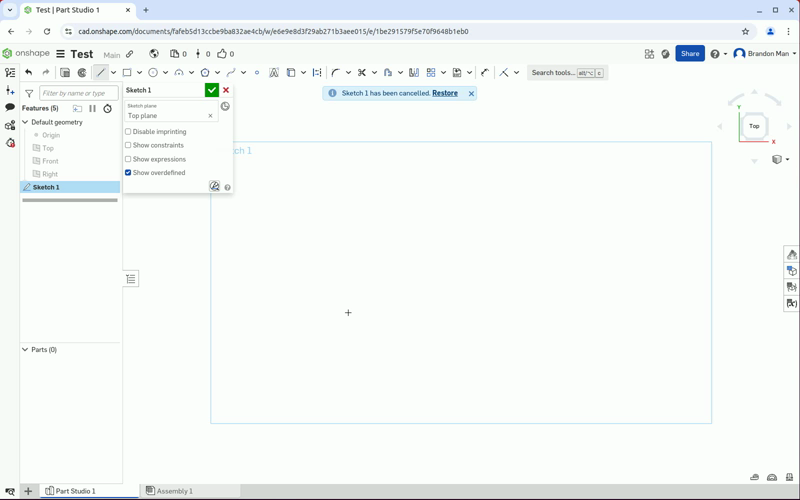
click(348, 312)
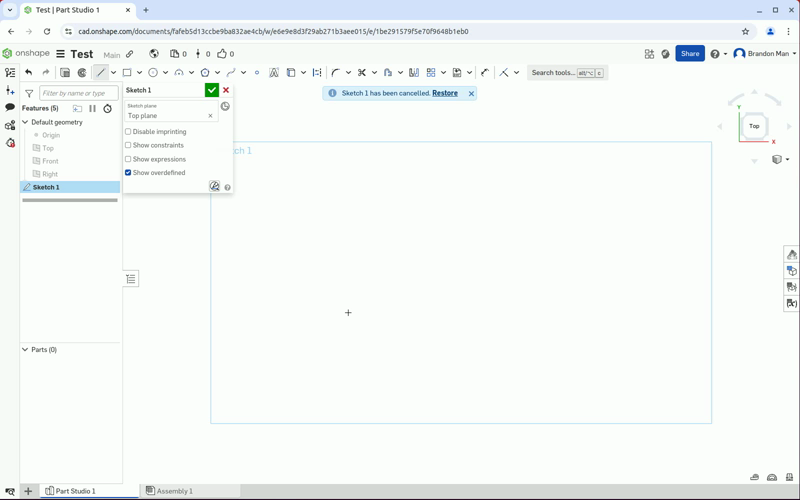
key_up(shift)
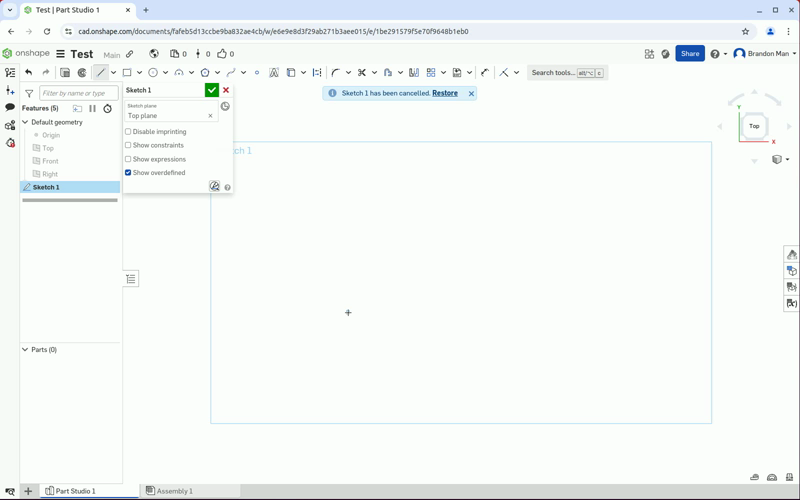
key_down(shift)
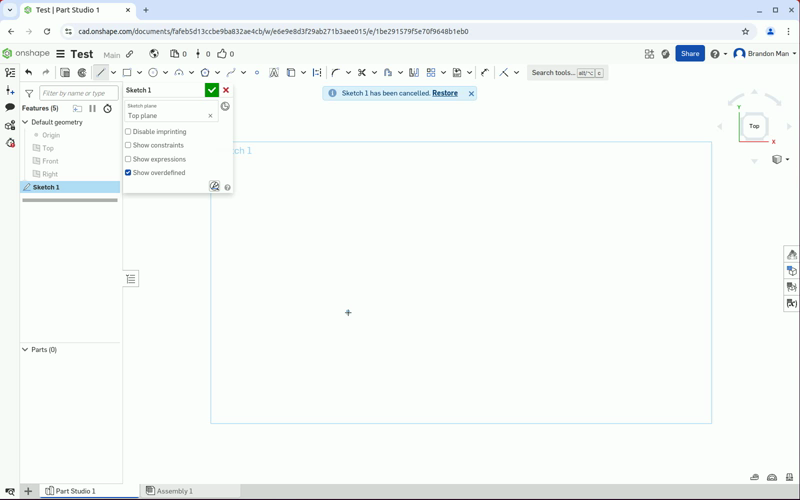
mouse_move(572, 312)
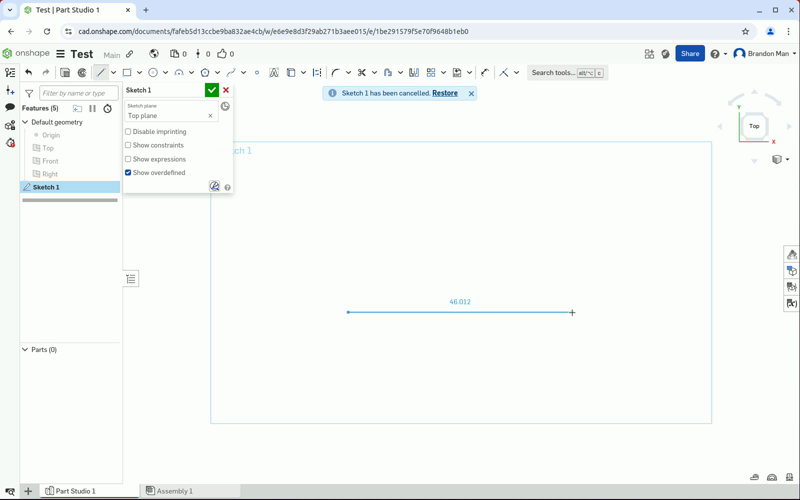
click(572, 312)
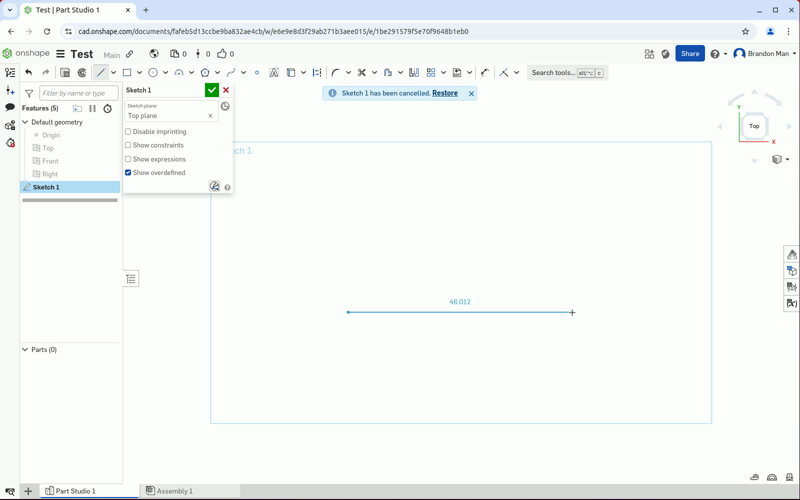
key_up(shift)
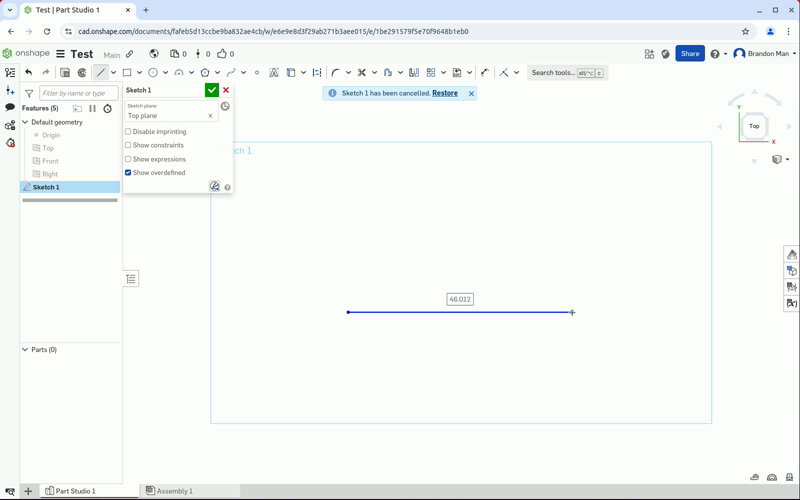
key_down(shift)
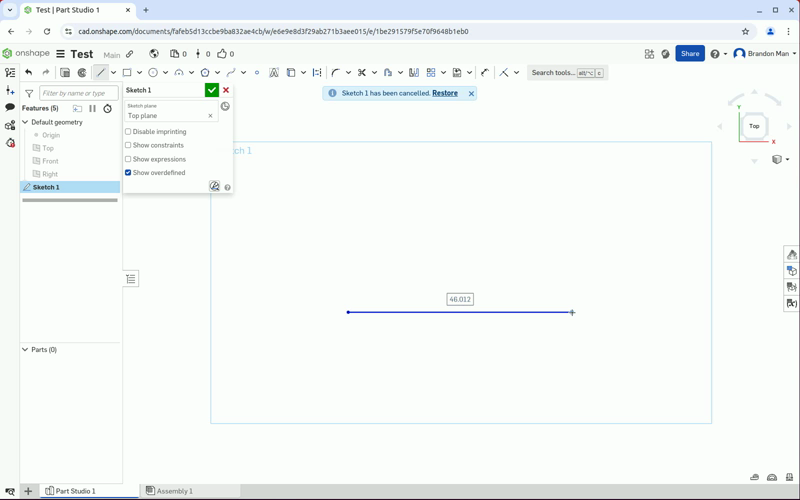
mouse_move(589, 312)
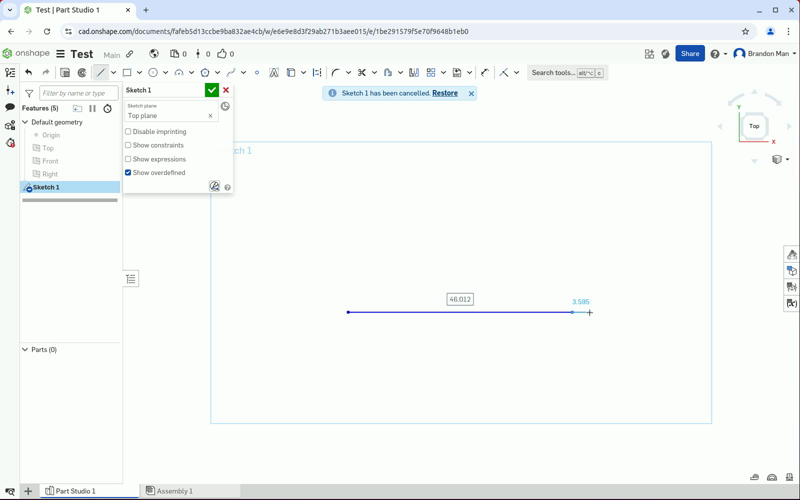
mouse_move(572, 305)
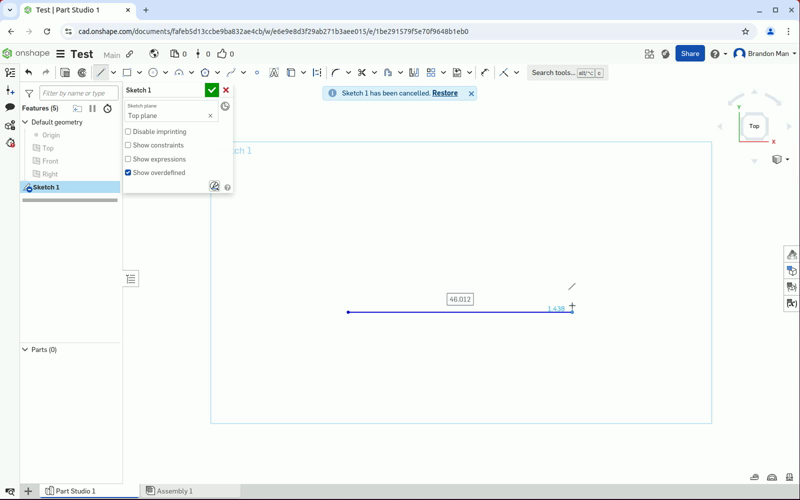
scroll(6)
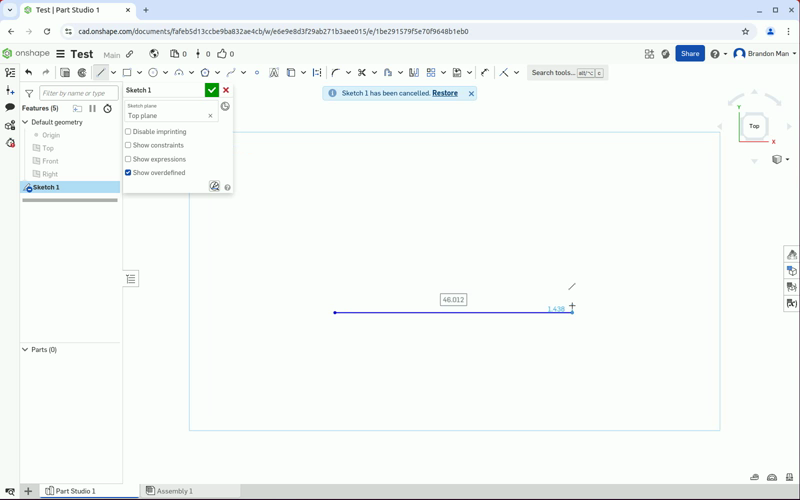
scroll(6)
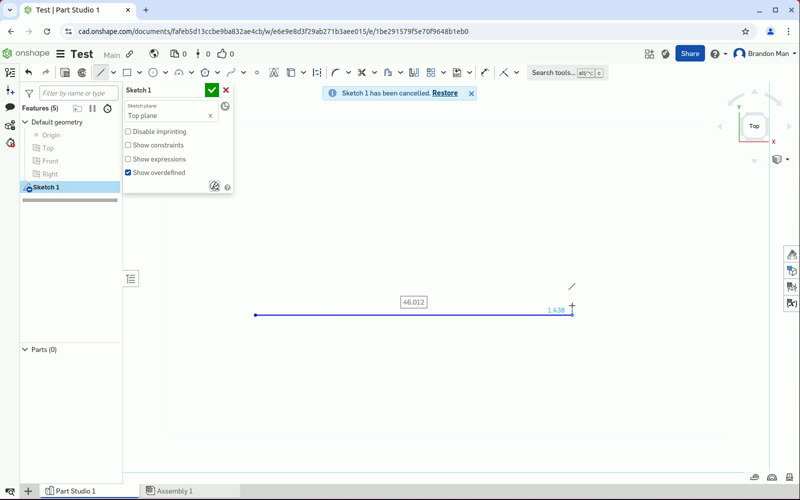
scroll(6)
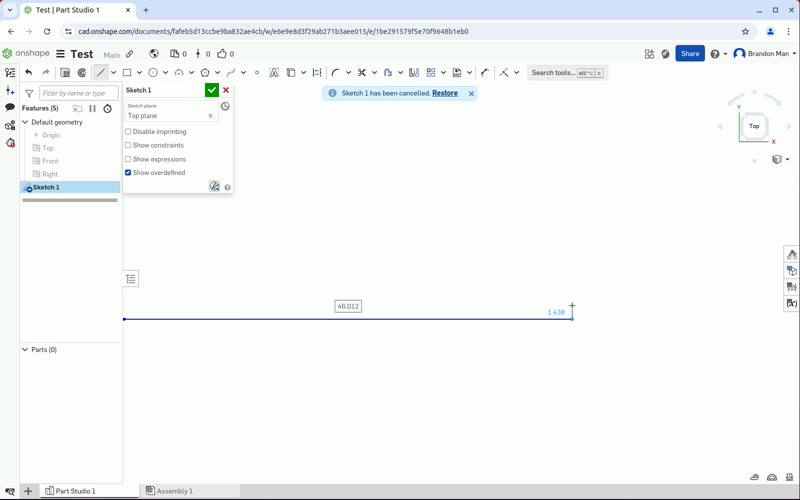
scroll(6)
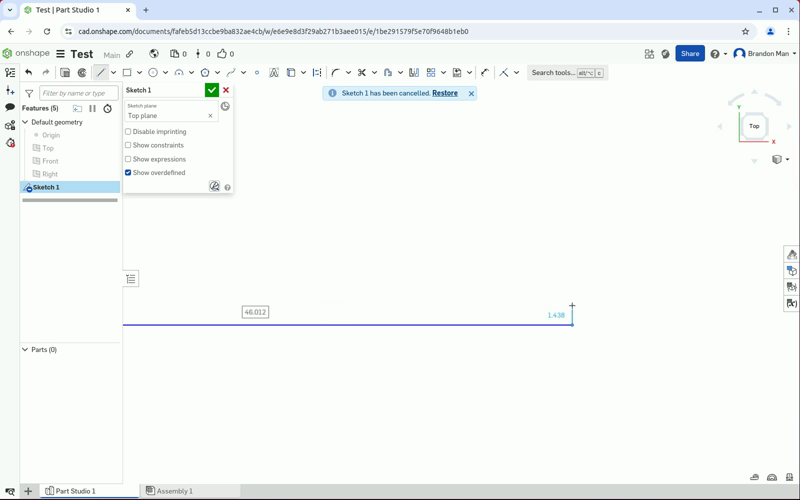
scroll(6)
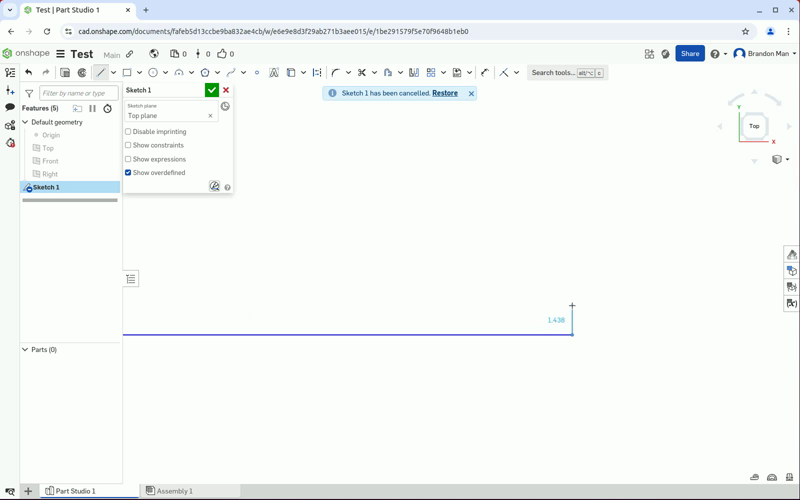
scroll(6)
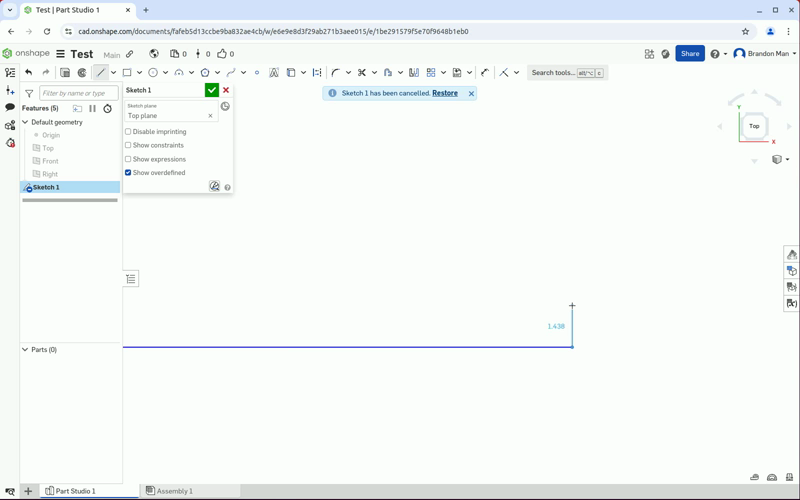
scroll(6)
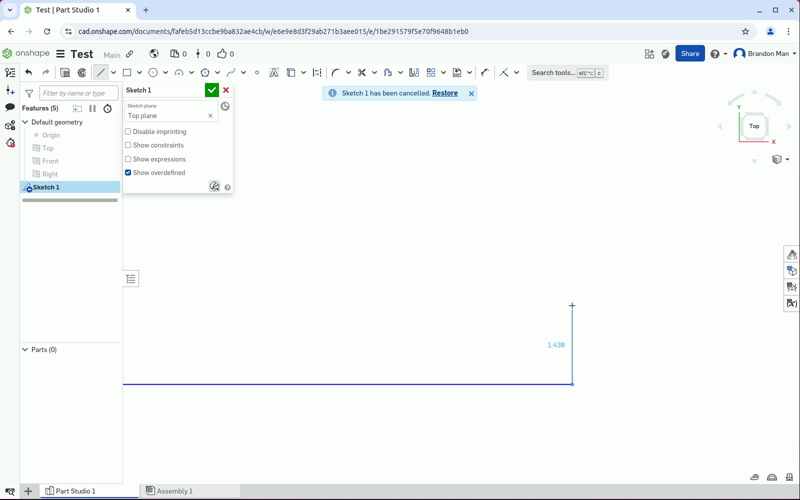
click(572, 305)
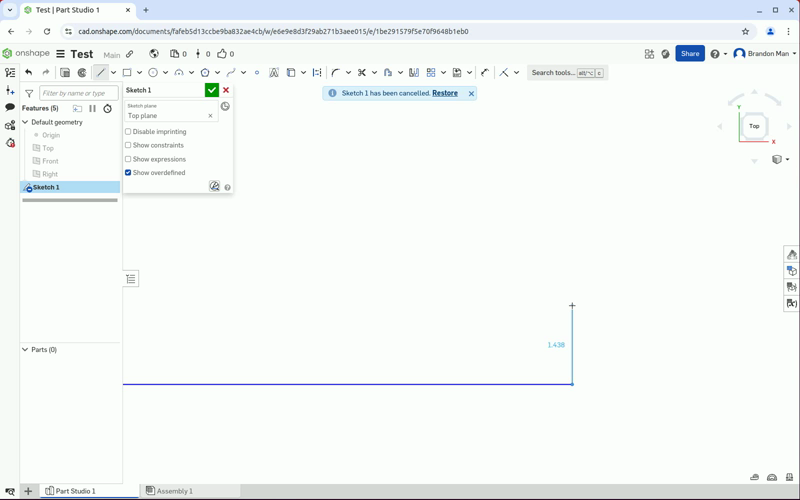
scroll(-6)
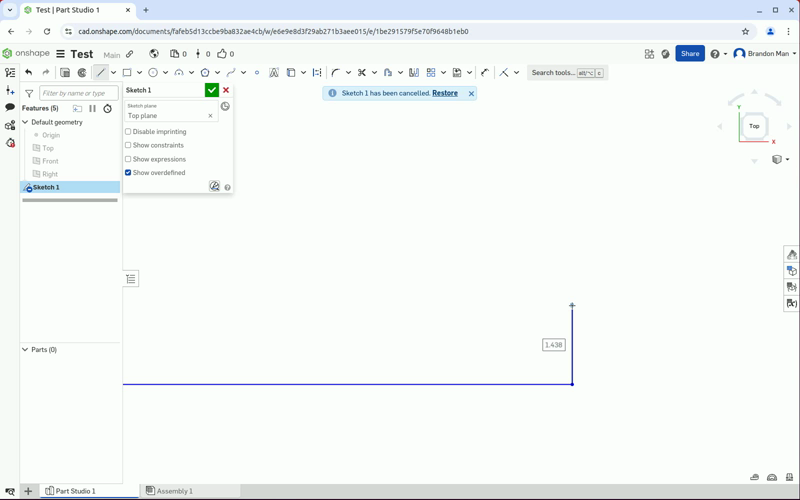
scroll(-6)
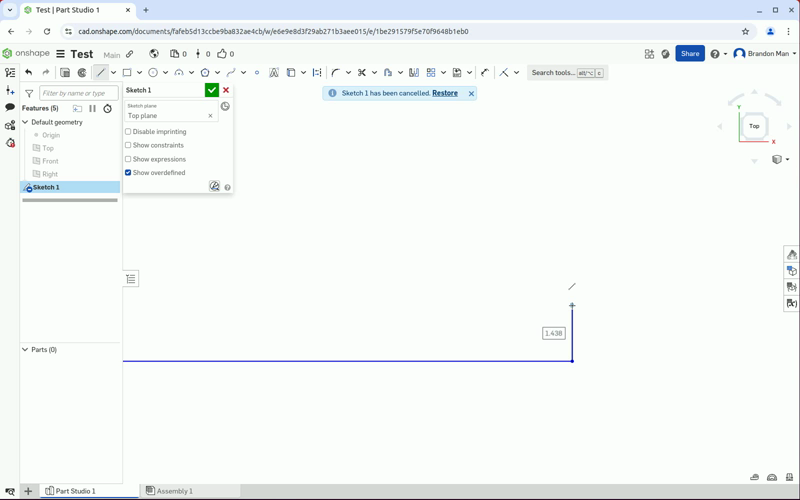
scroll(-6)
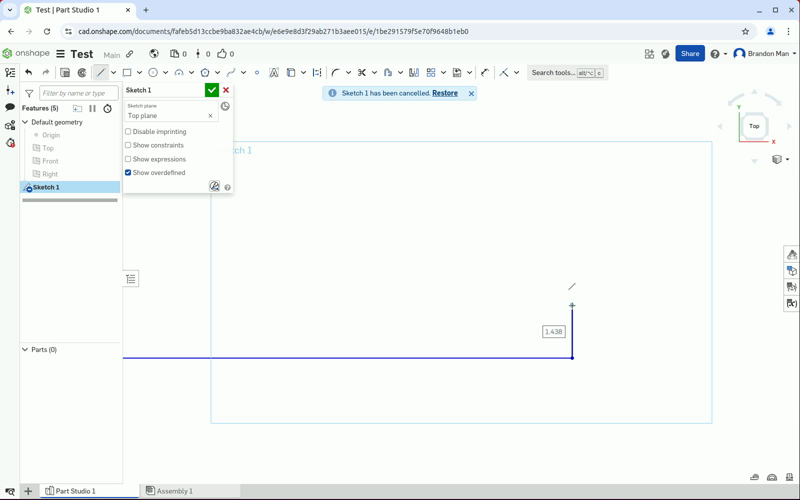
scroll(-6)
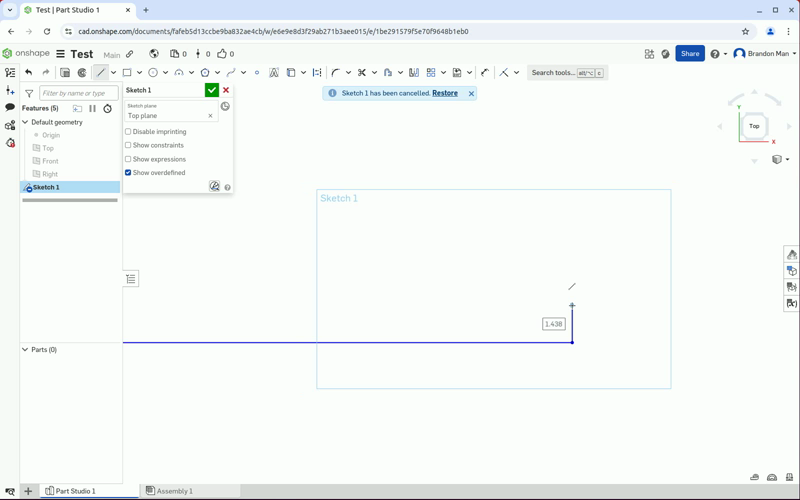
scroll(-6)
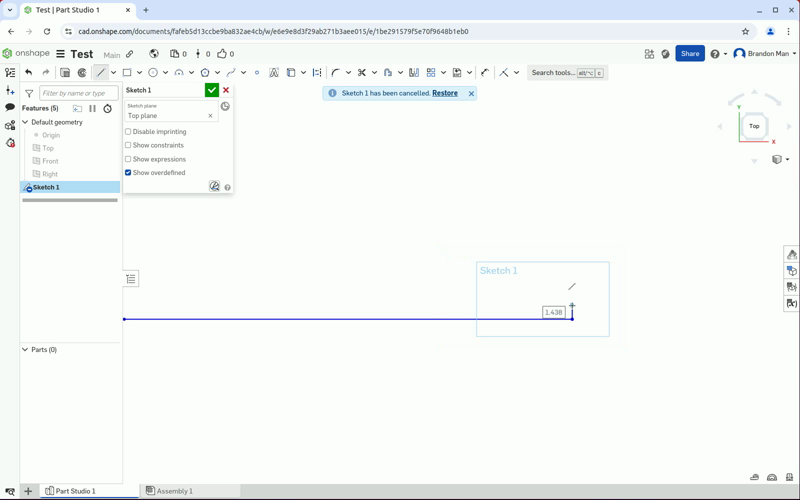
scroll(-6)
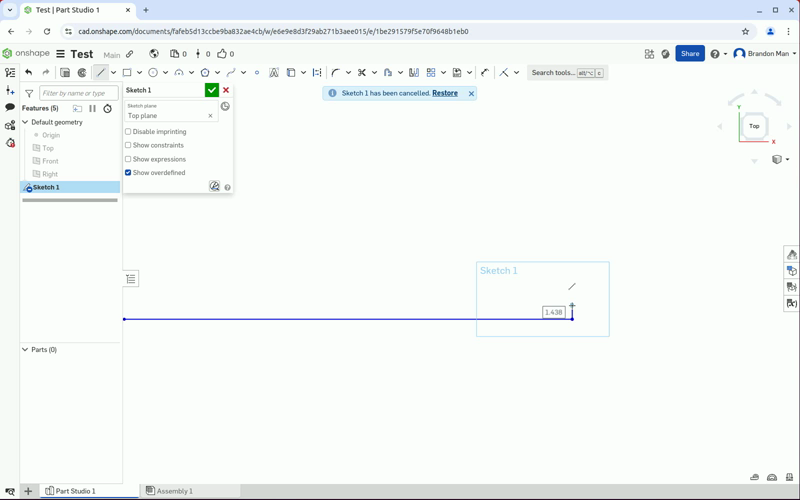
scroll(-6)
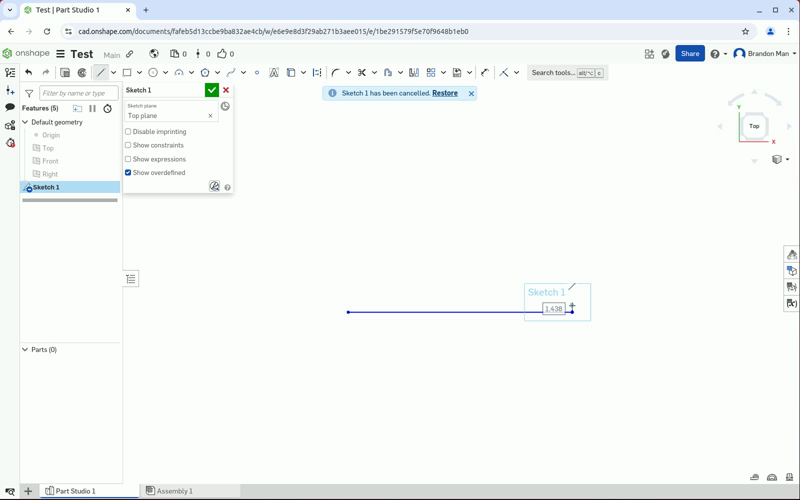
key_up(shift)
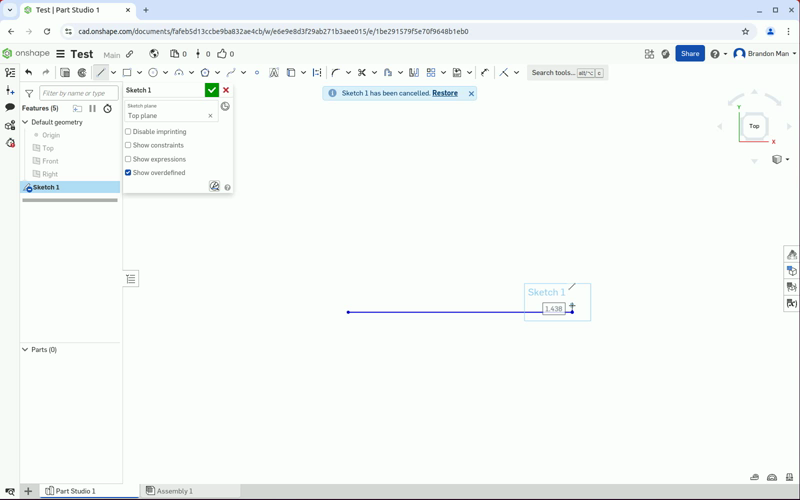
key_down(shift)
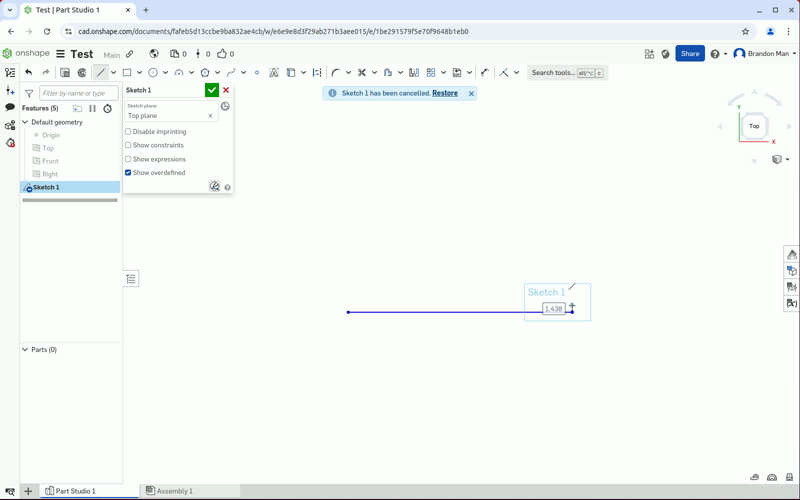
mouse_move(589, 305)
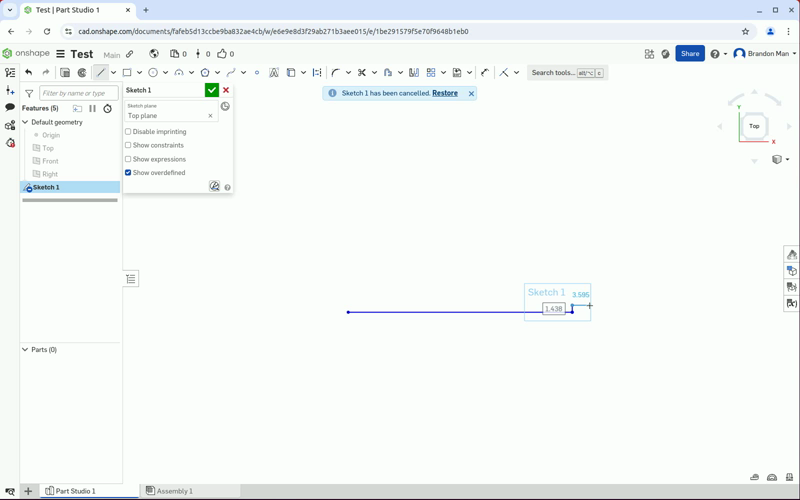
mouse_move(532, 305)
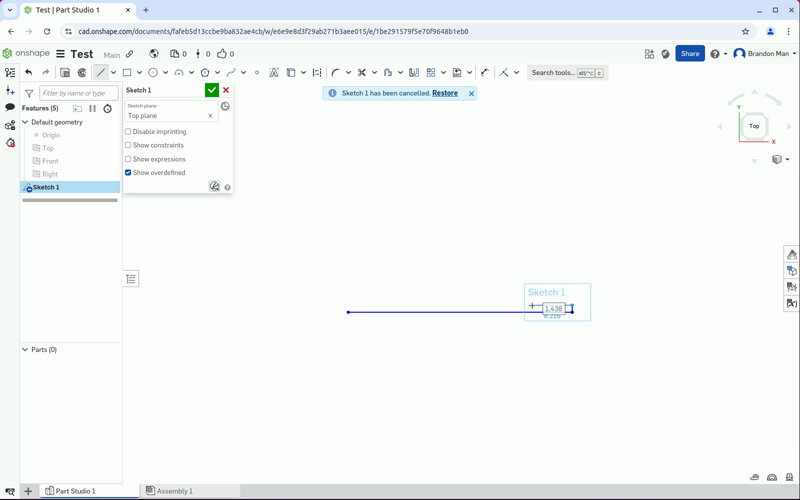
click(532, 305)
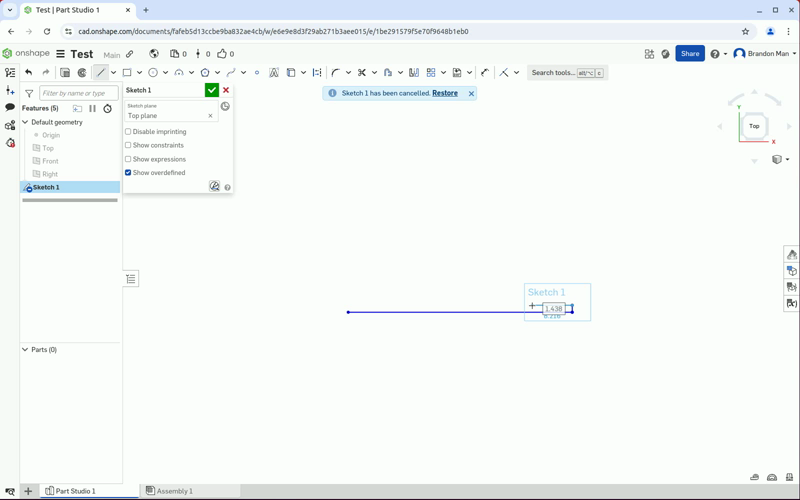
key_up(shift)
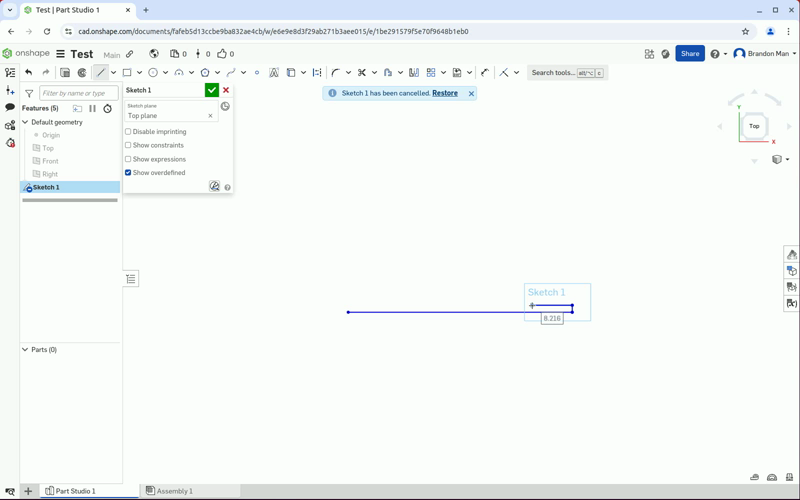
key_down(shift)
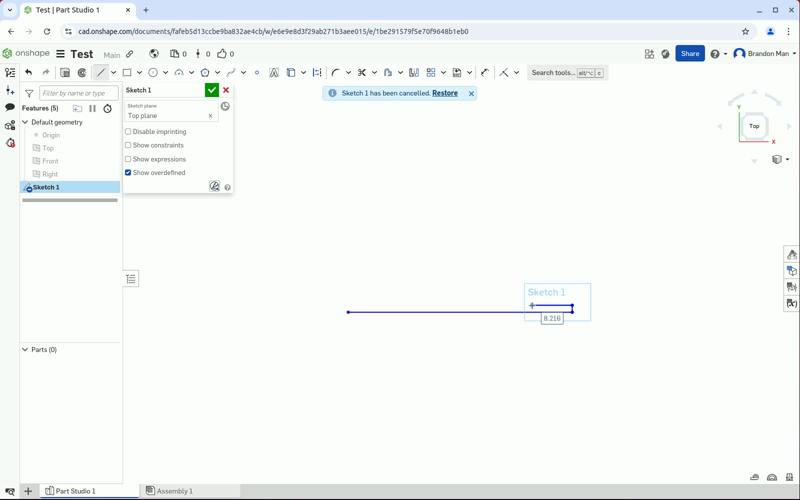
mouse_move(562, 305)
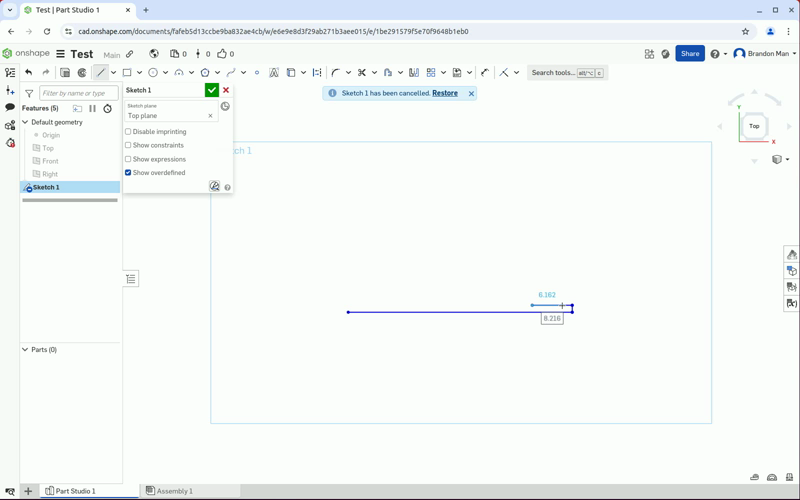
mouse_move(532, 262)
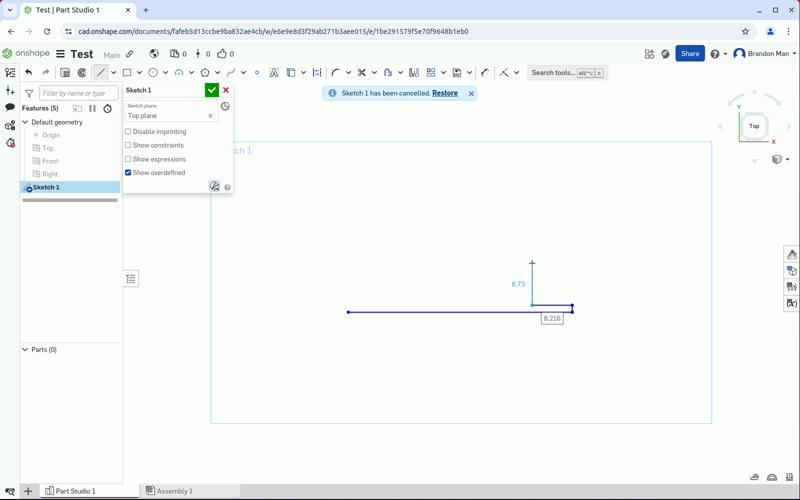
click(532, 262)
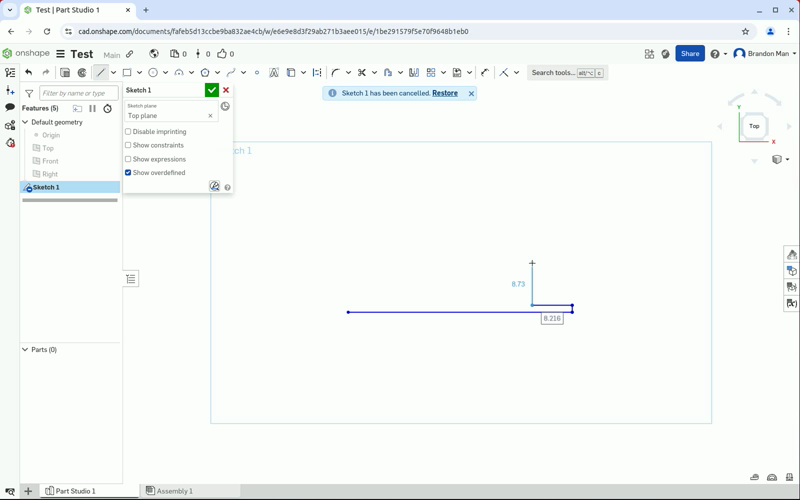
key_up(shift)
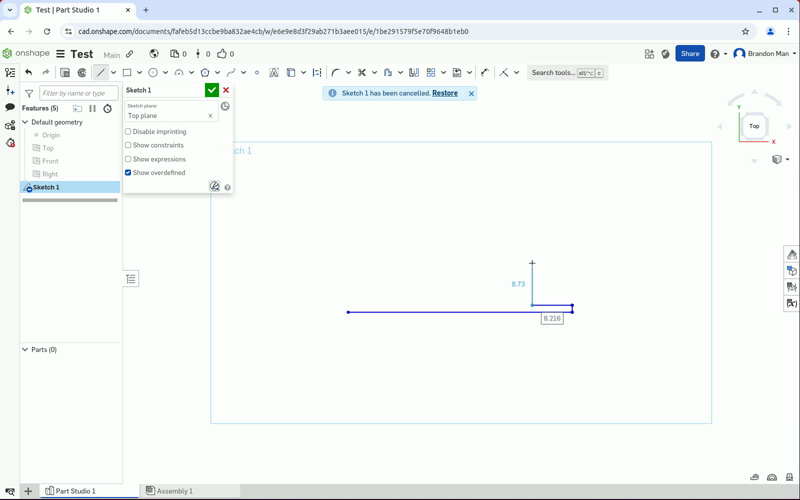
key(esc)
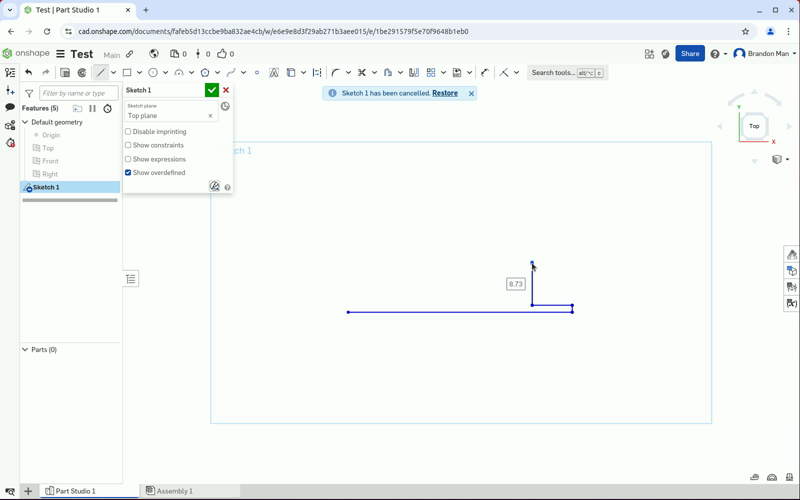
key(a)
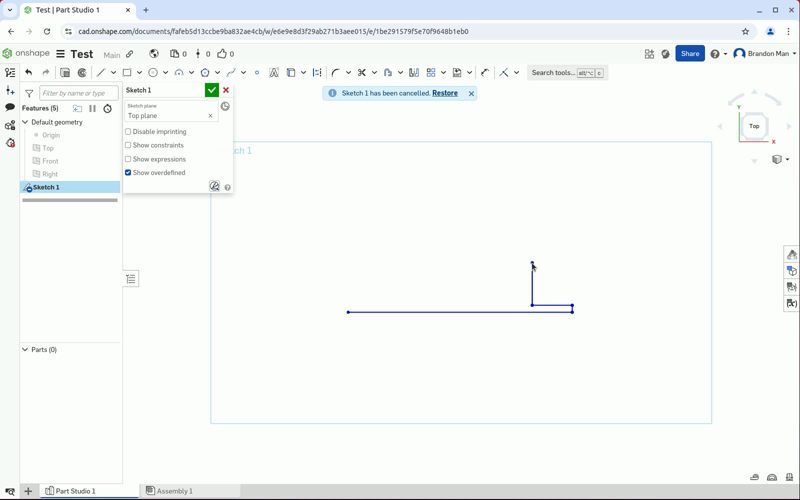
mouse_move(532, 262)
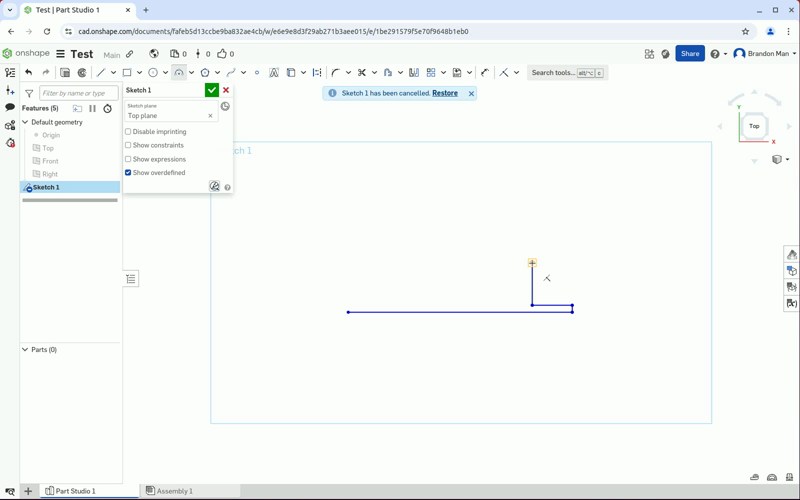
click(532, 262)
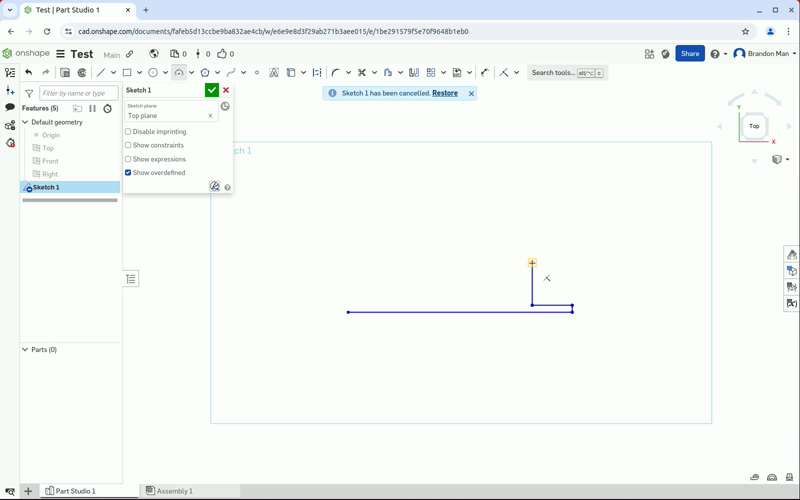
key_down(shift)
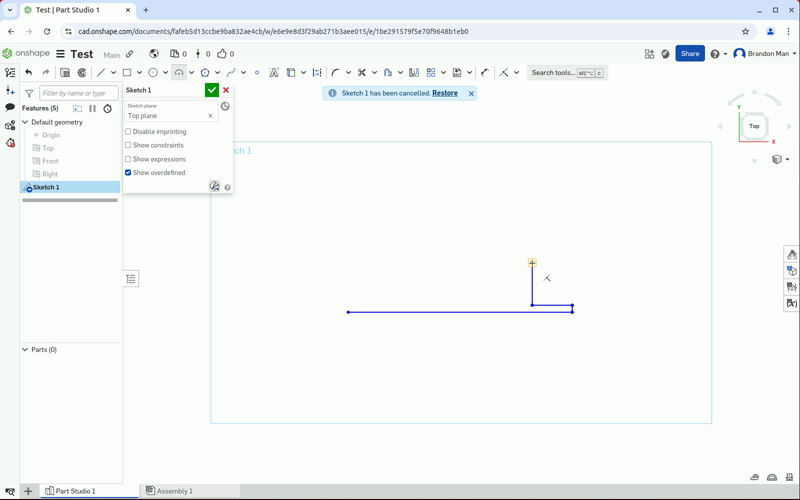
mouse_move(527, 267)
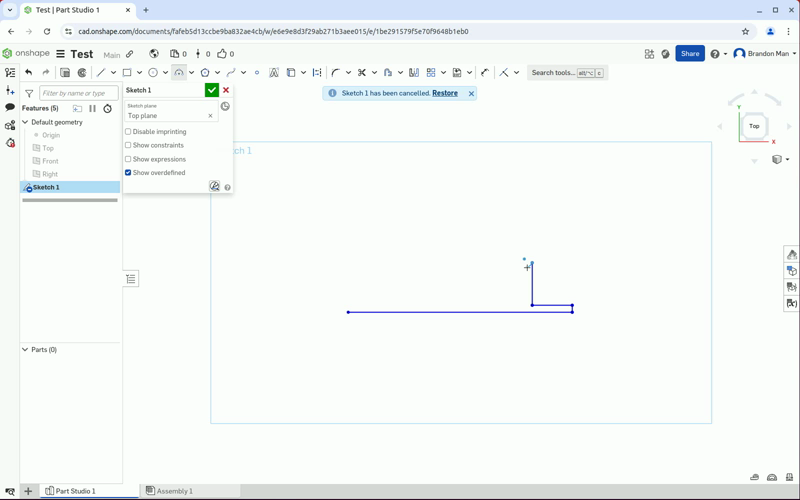
scroll(6)
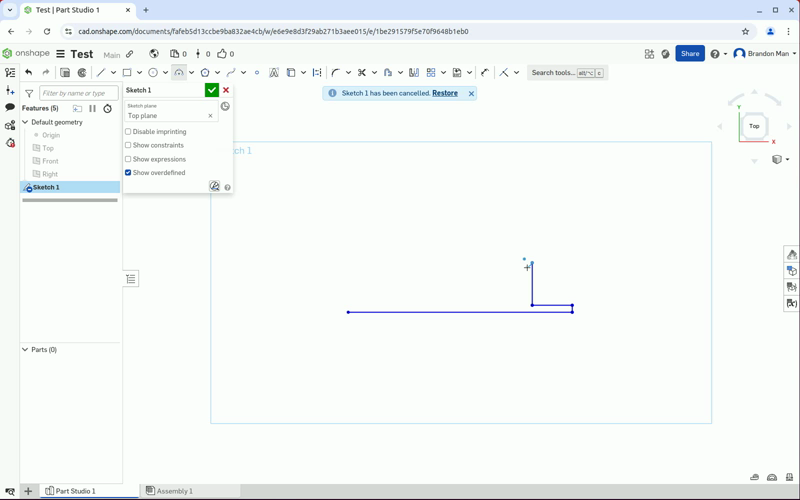
scroll(6)
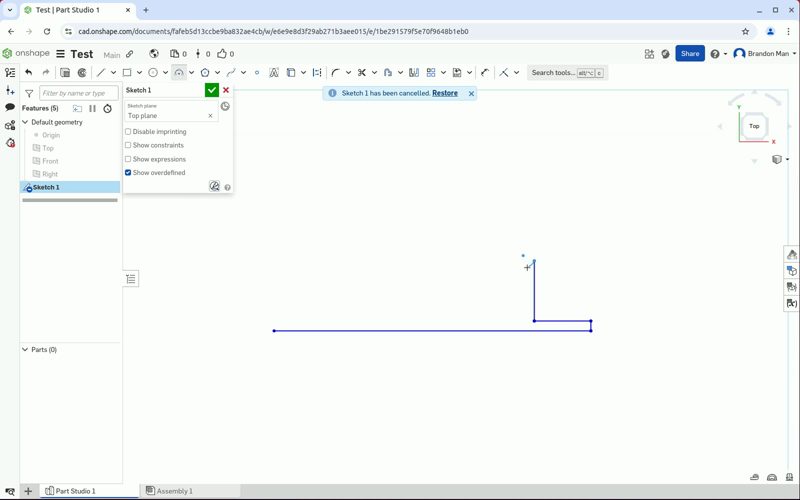
scroll(6)
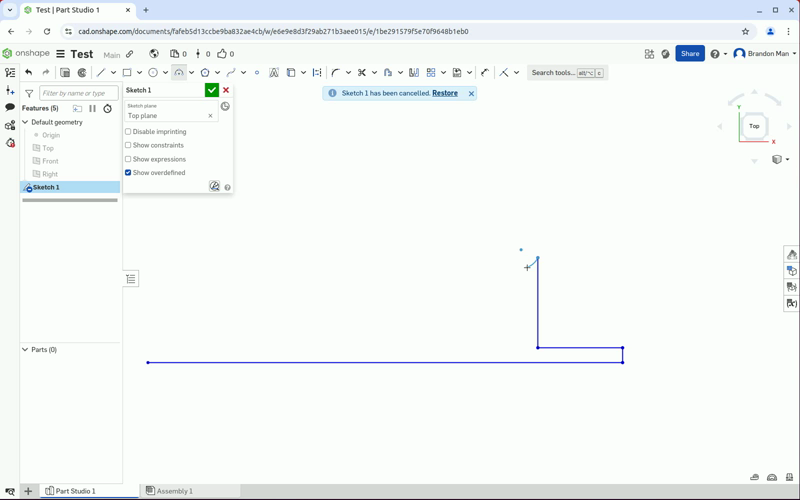
scroll(6)
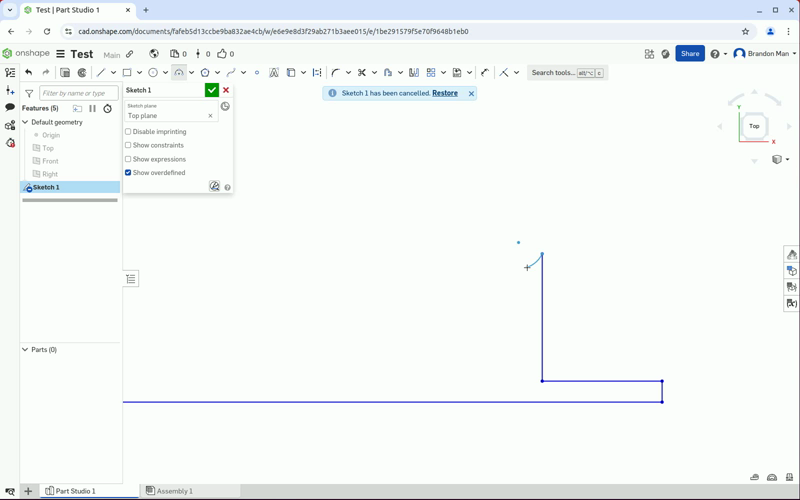
scroll(6)
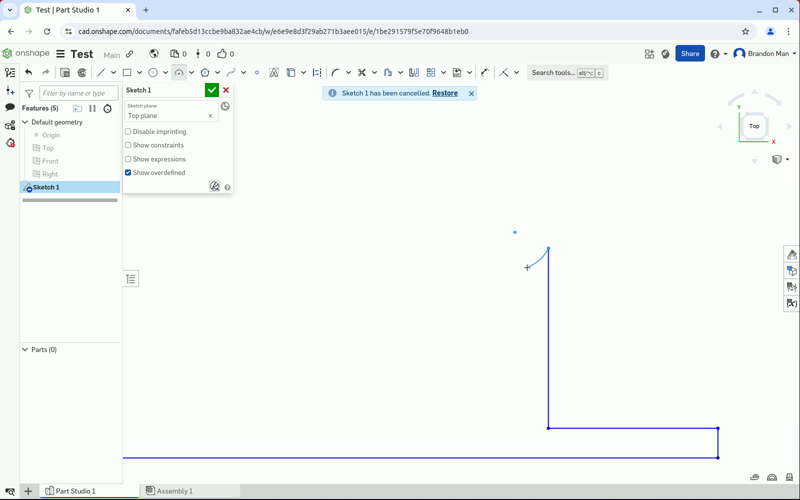
scroll(6)
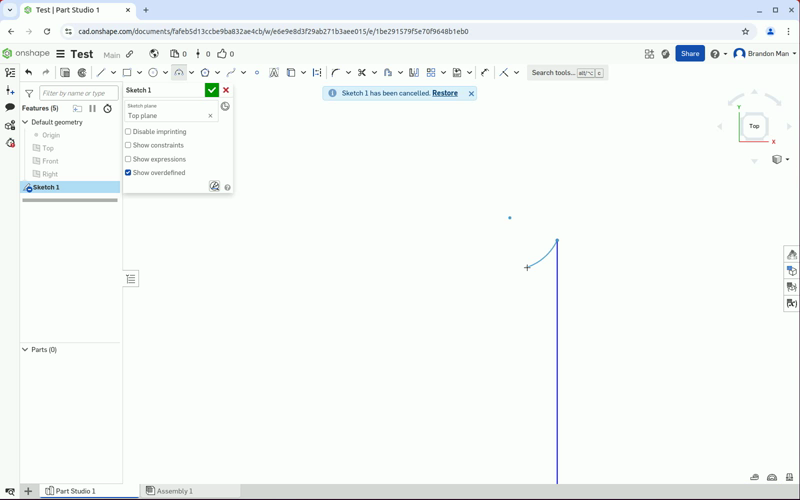
scroll(6)
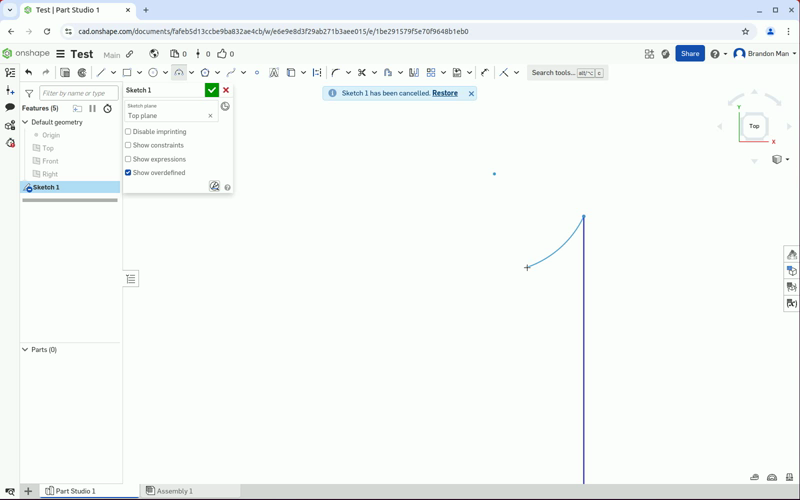
click(527, 267)
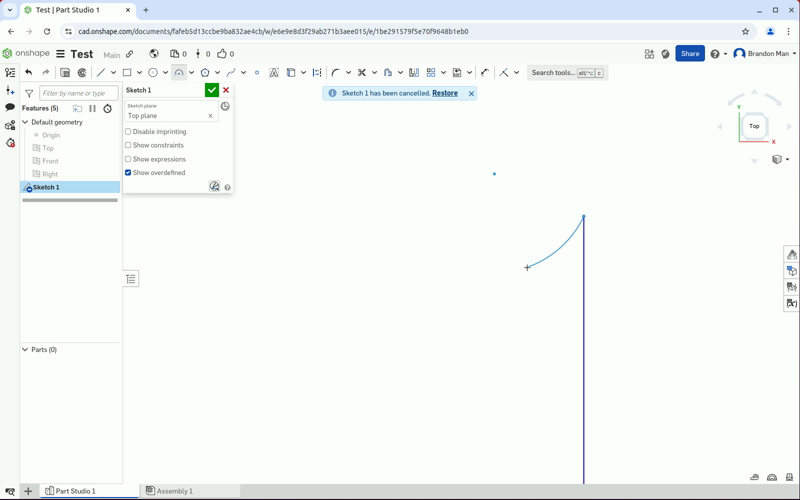
scroll(-6)
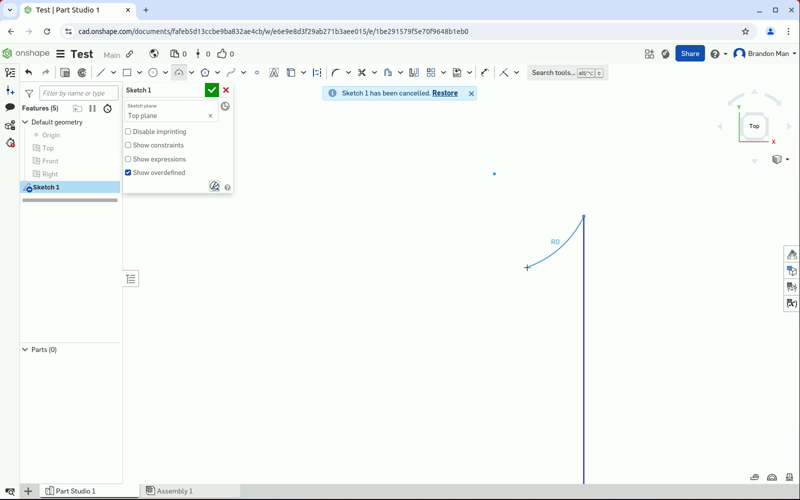
scroll(-6)
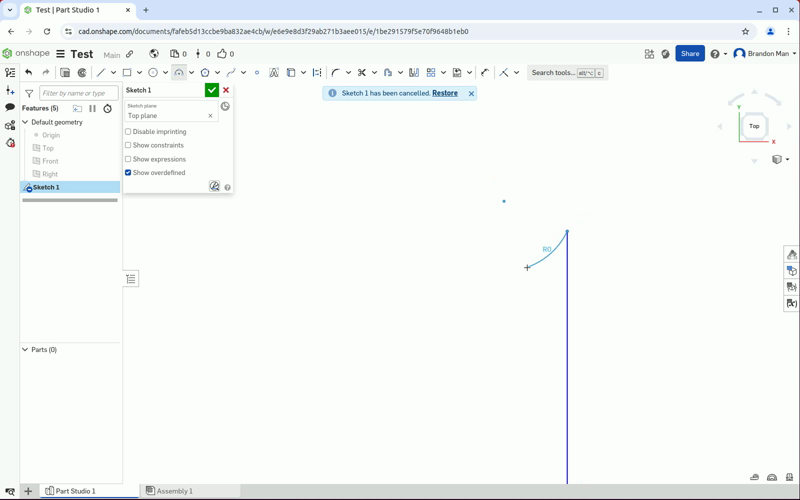
scroll(-6)
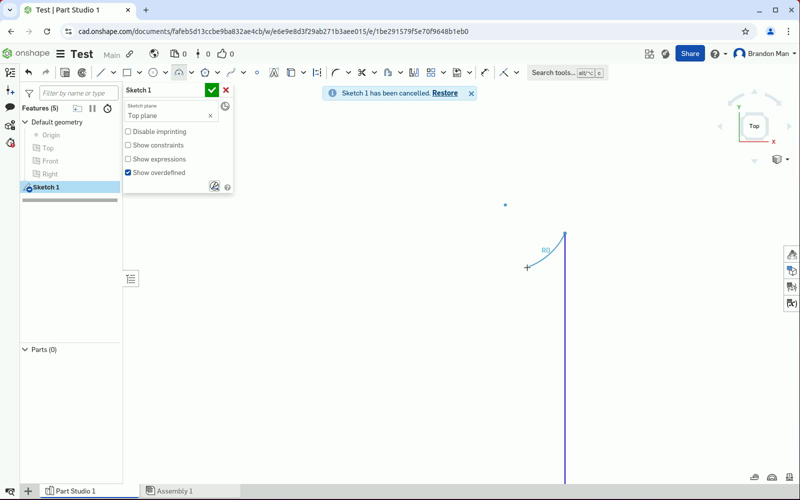
scroll(-6)
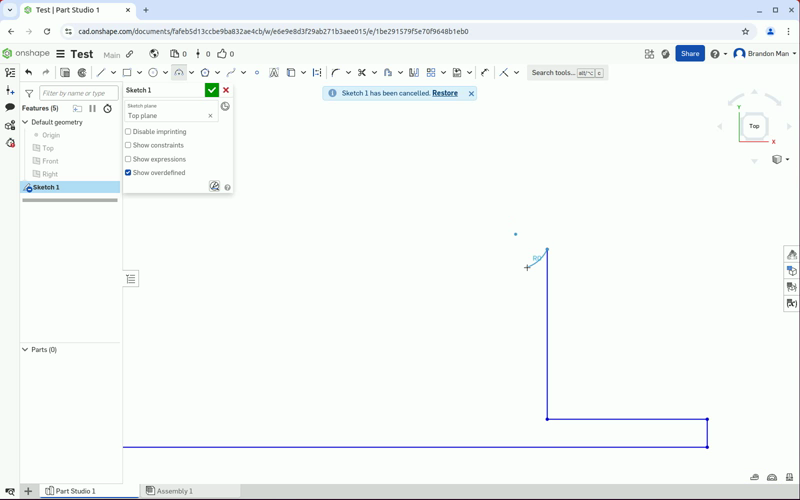
scroll(-6)
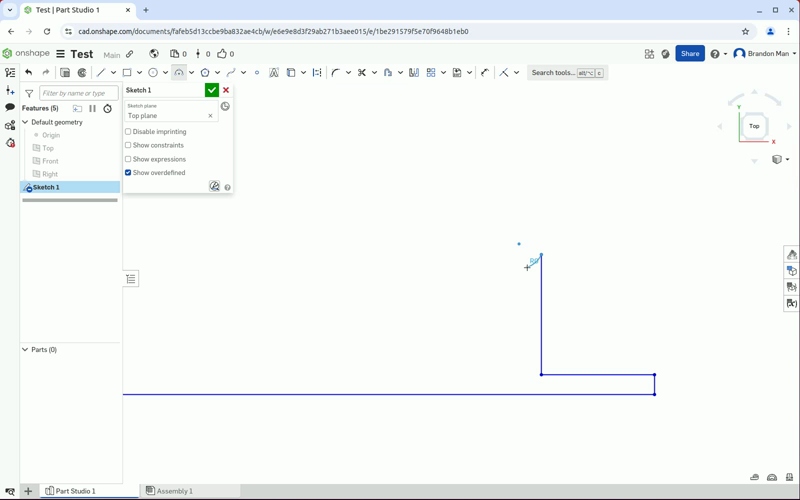
scroll(-6)
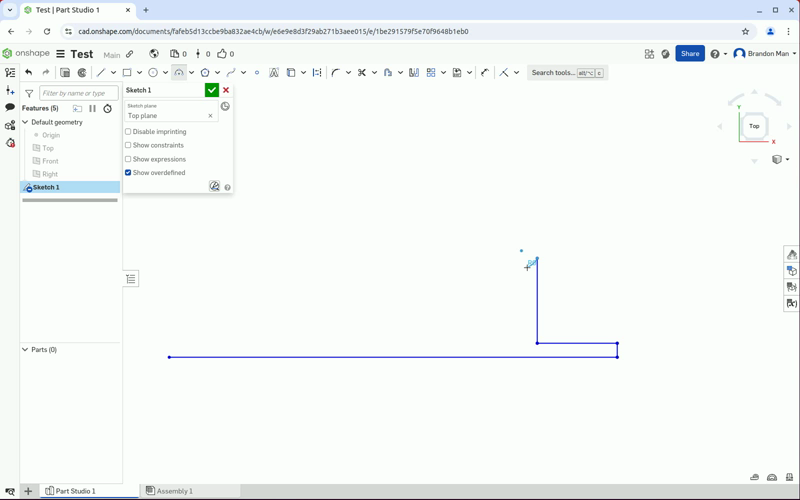
scroll(-6)
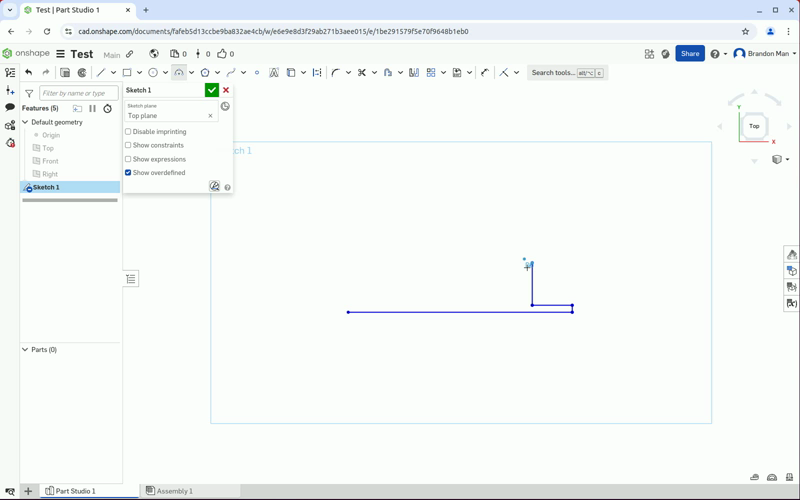
mouse_move(524, 259)
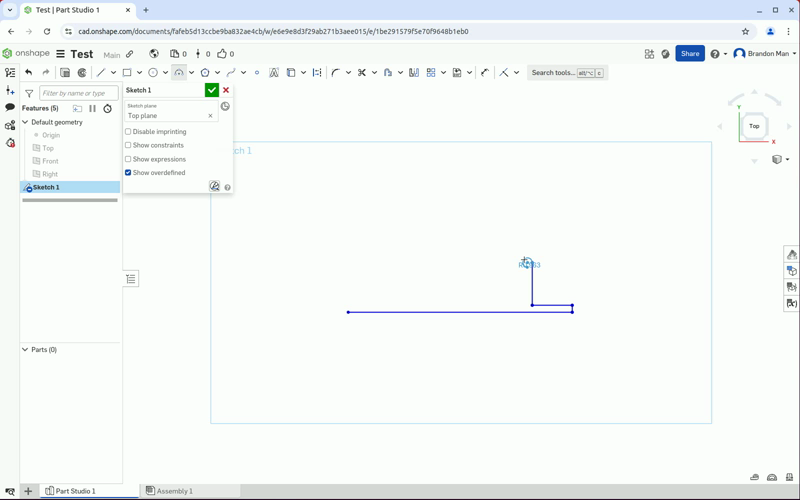
scroll(6)
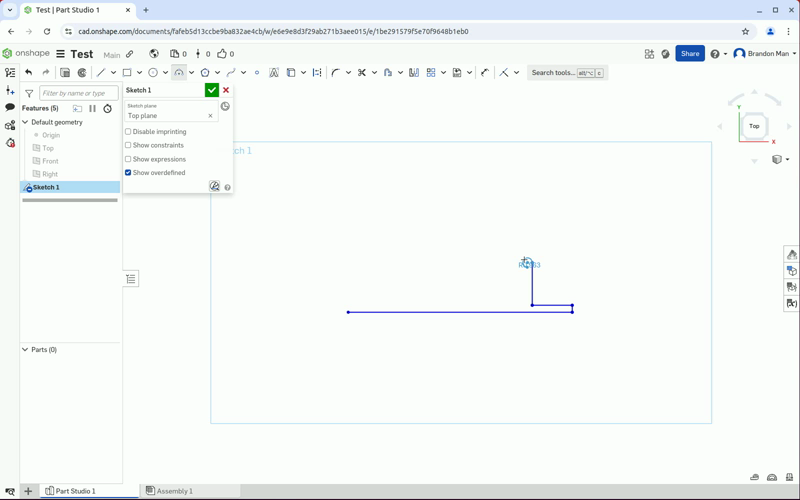
scroll(6)
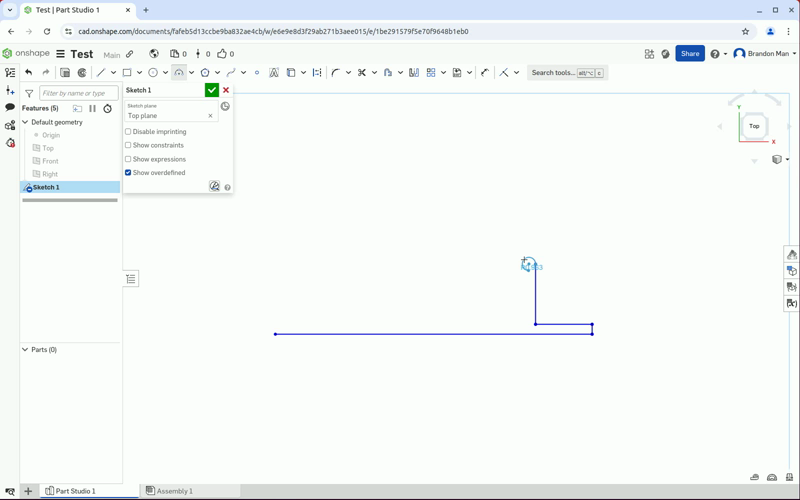
scroll(6)
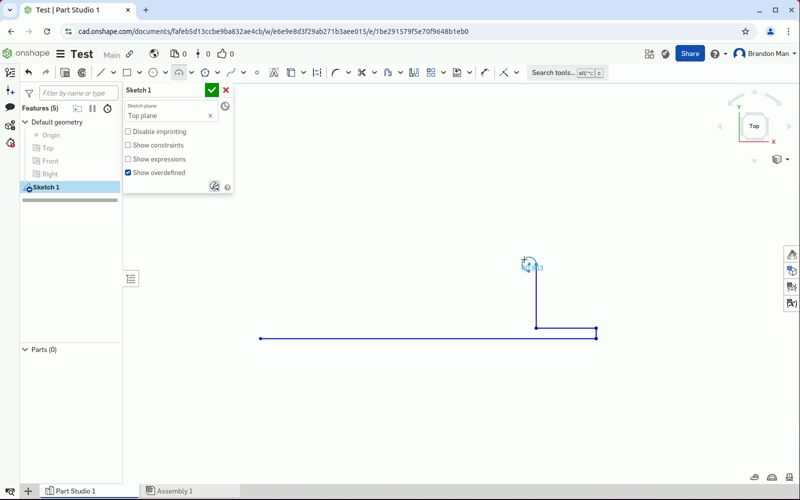
scroll(6)
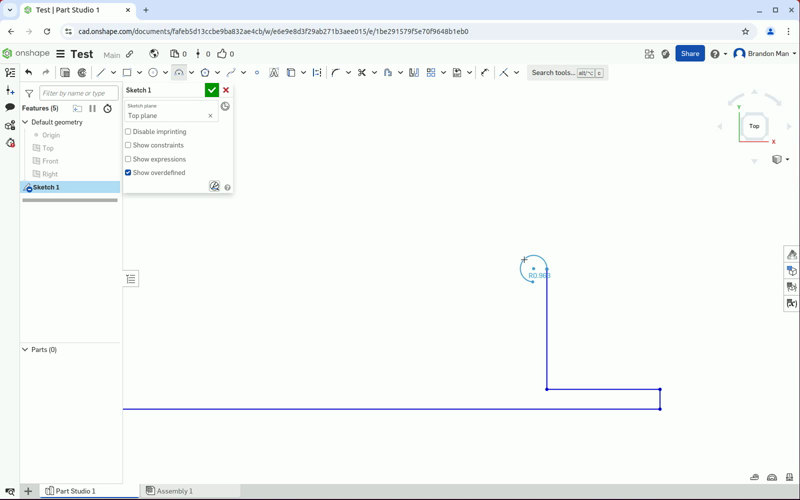
scroll(6)
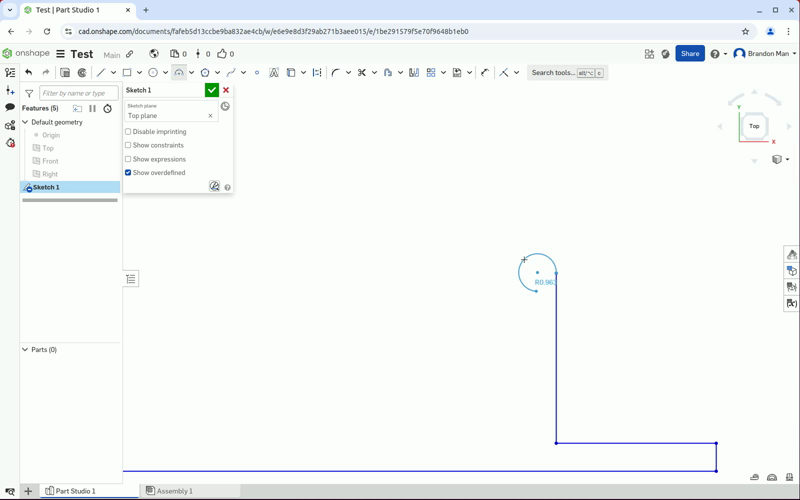
scroll(6)
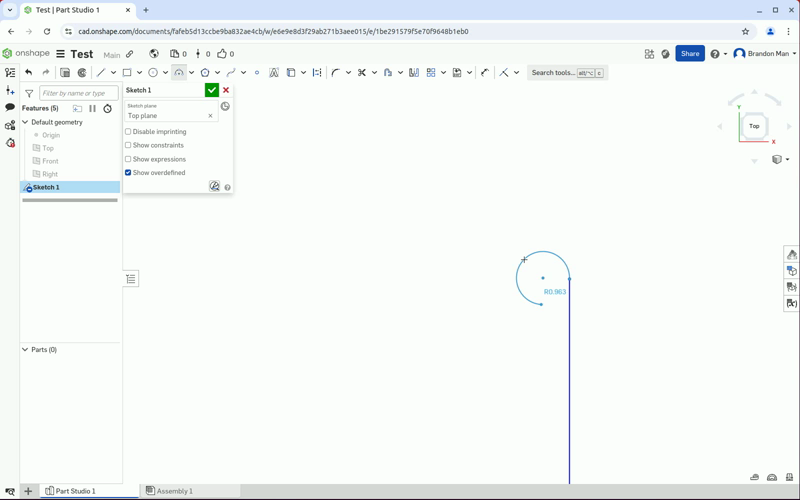
scroll(6)
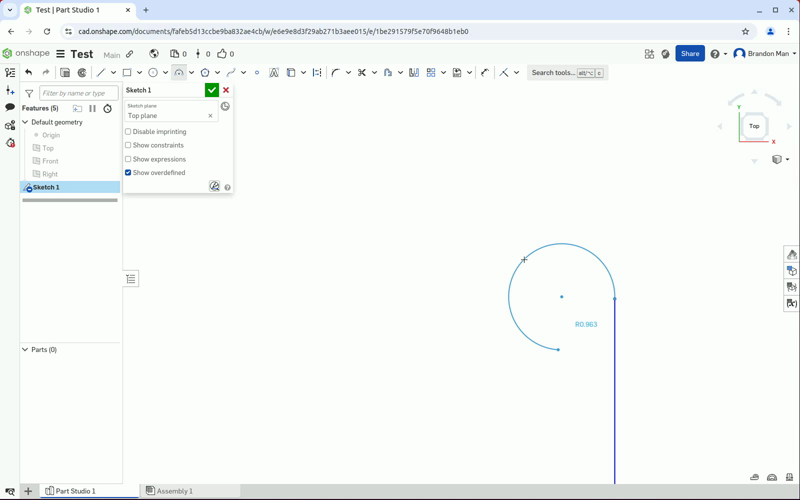
click(524, 259)
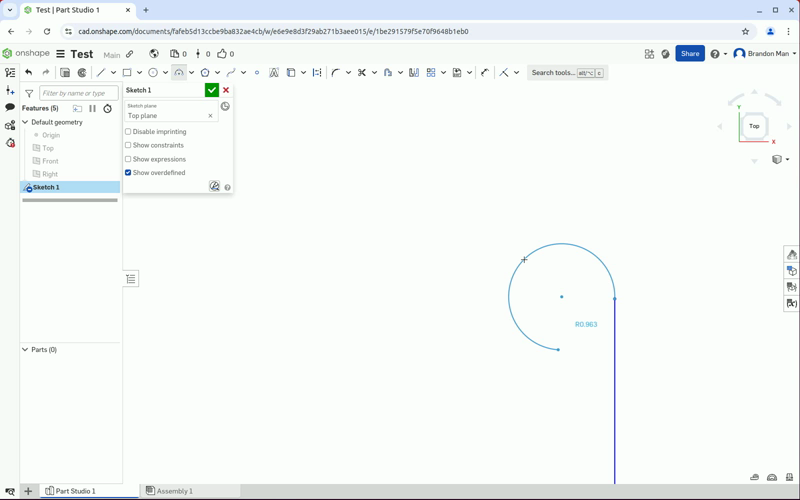
scroll(-6)
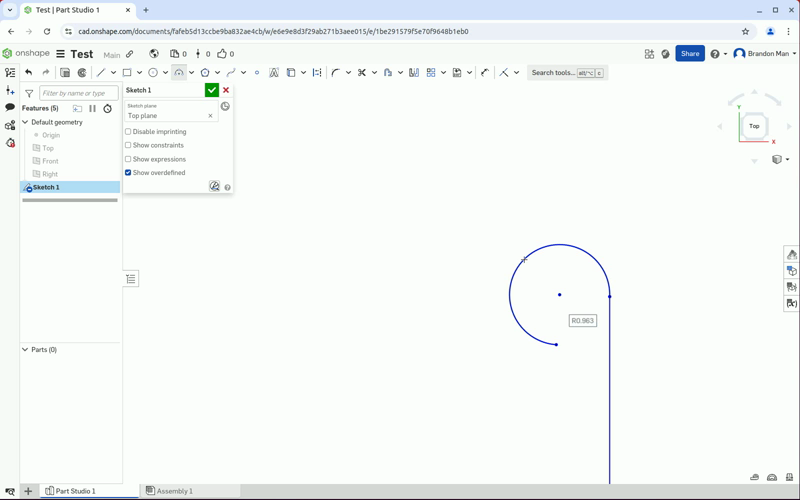
scroll(-6)
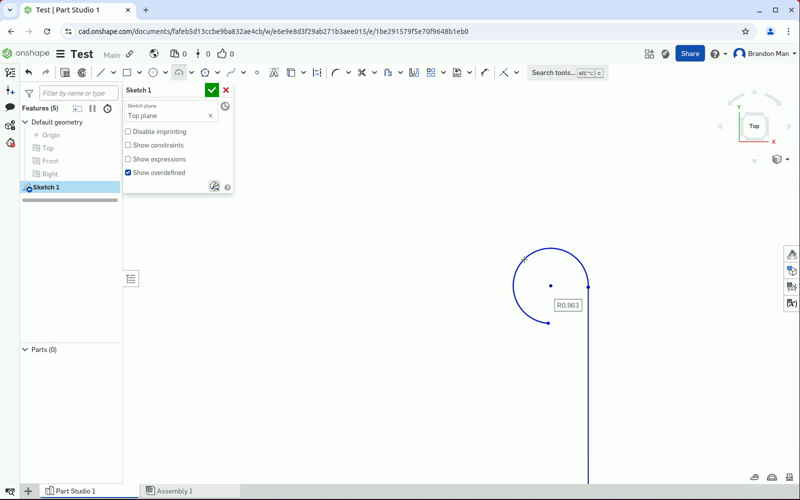
scroll(-6)
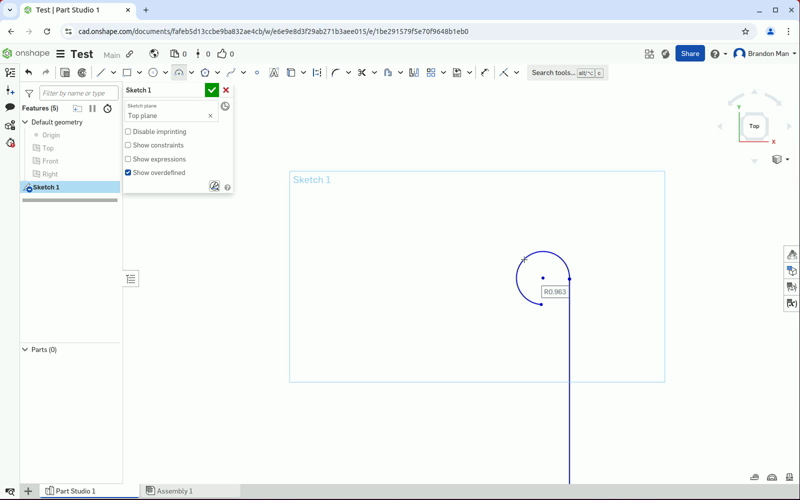
scroll(-6)
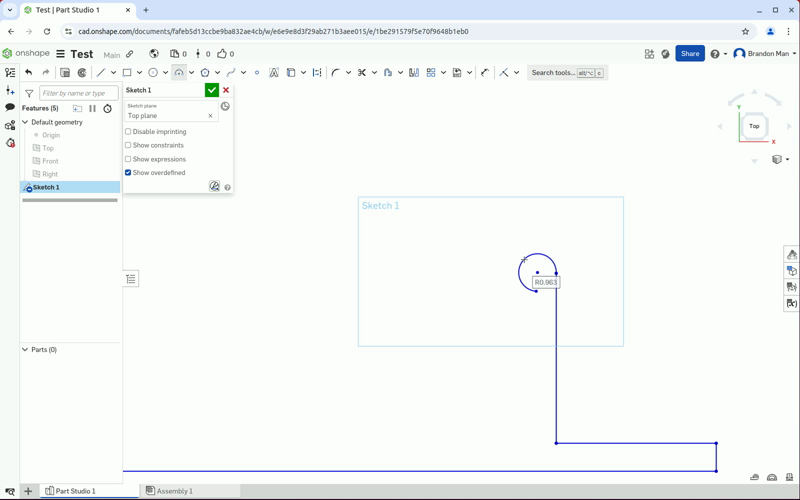
scroll(-6)
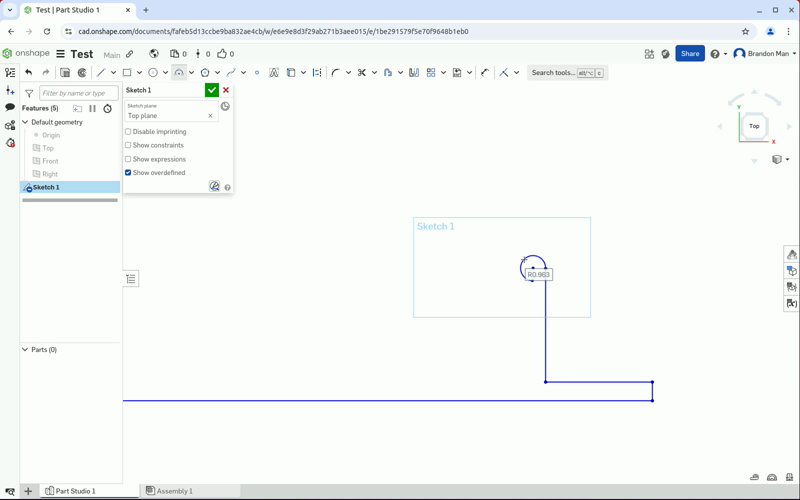
scroll(-6)
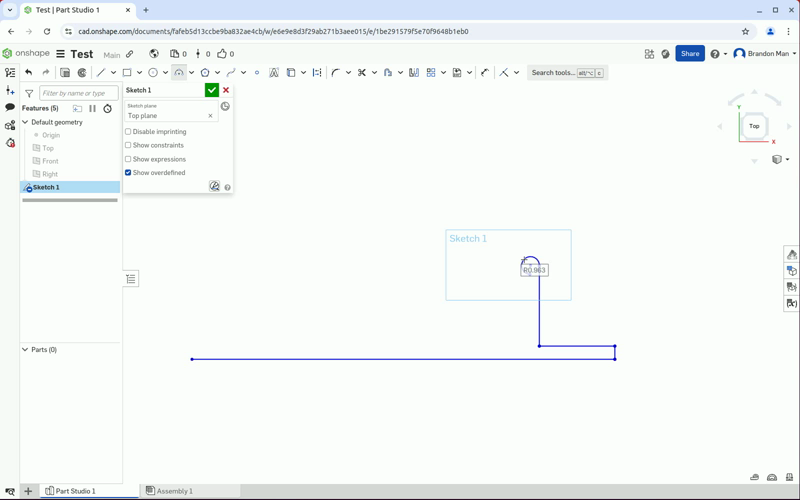
scroll(-6)
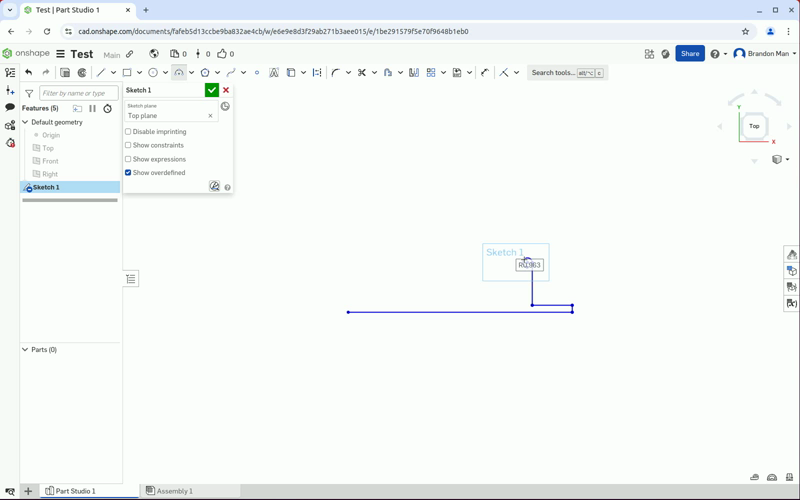
key_up(shift)
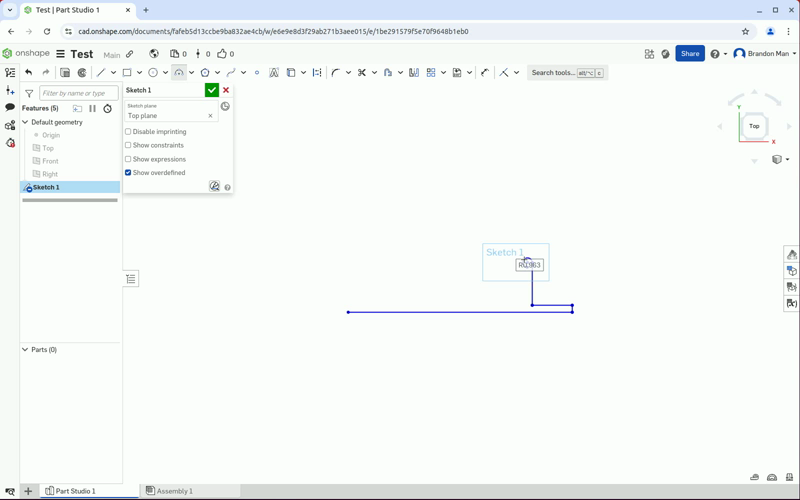
key(esc)
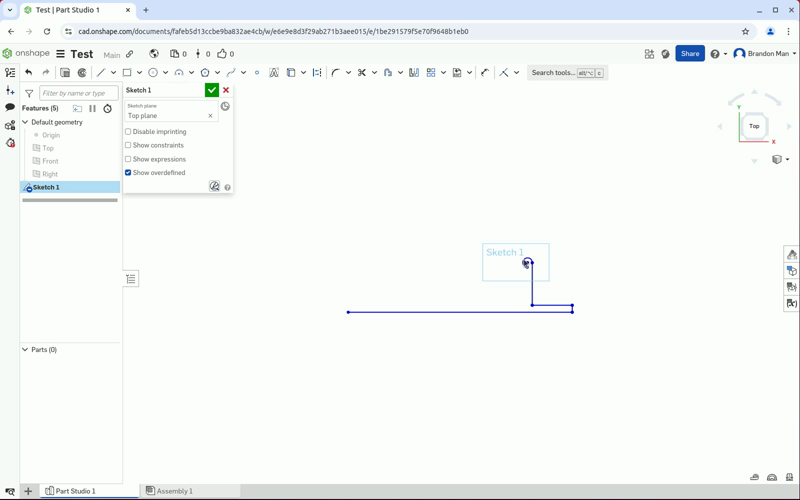
key(l)
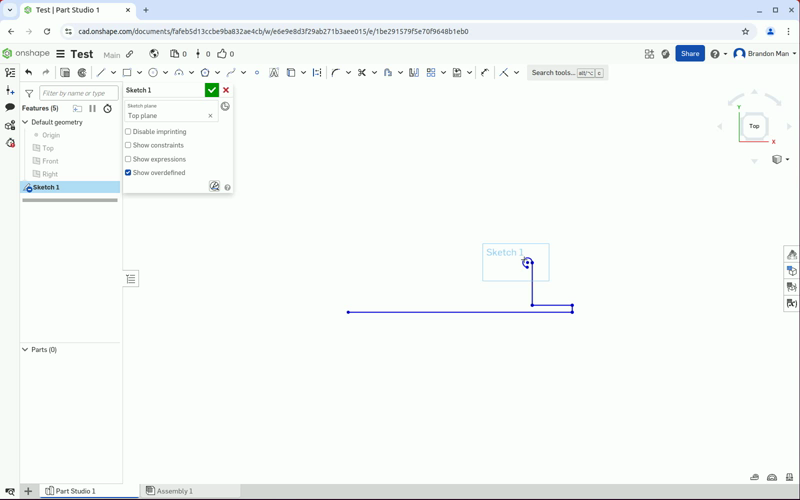
mouse_move(527, 267)
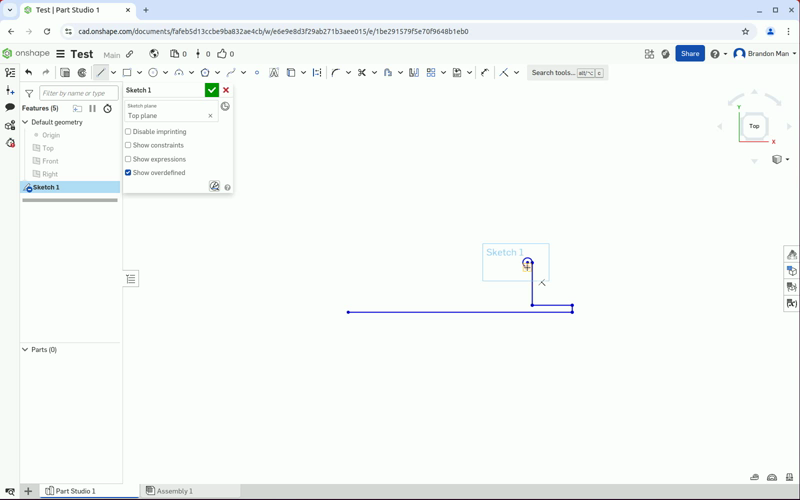
click(527, 267)
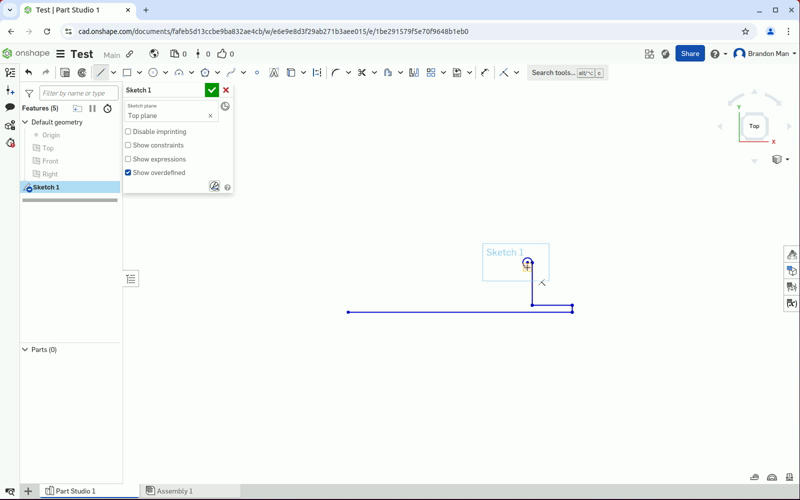
key_down(shift)
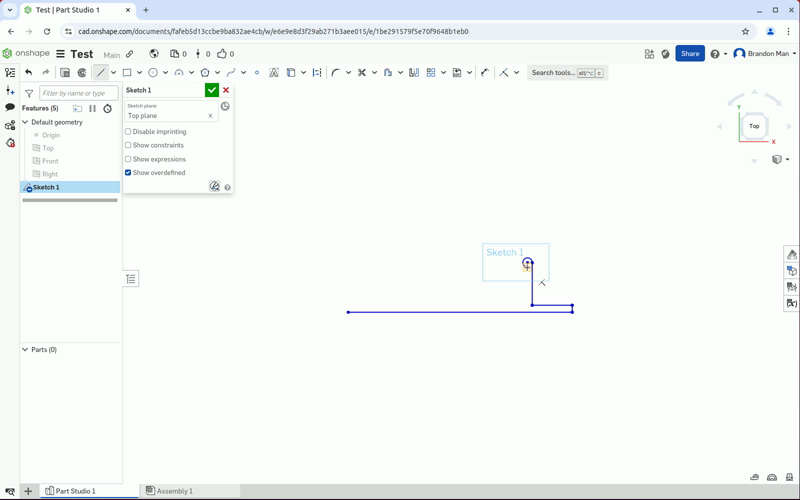
mouse_move(557, 267)
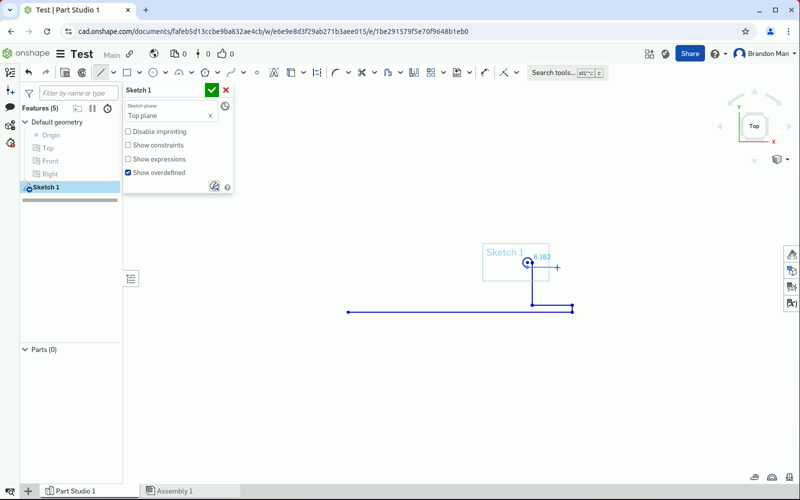
mouse_move(527, 305)
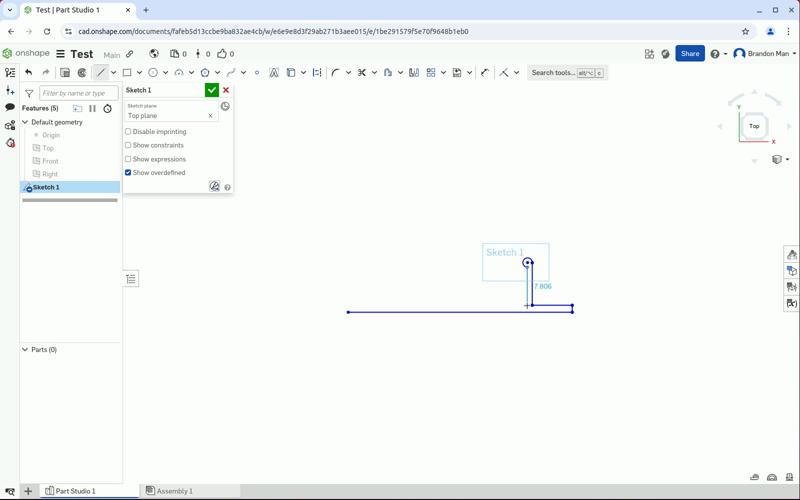
click(527, 305)
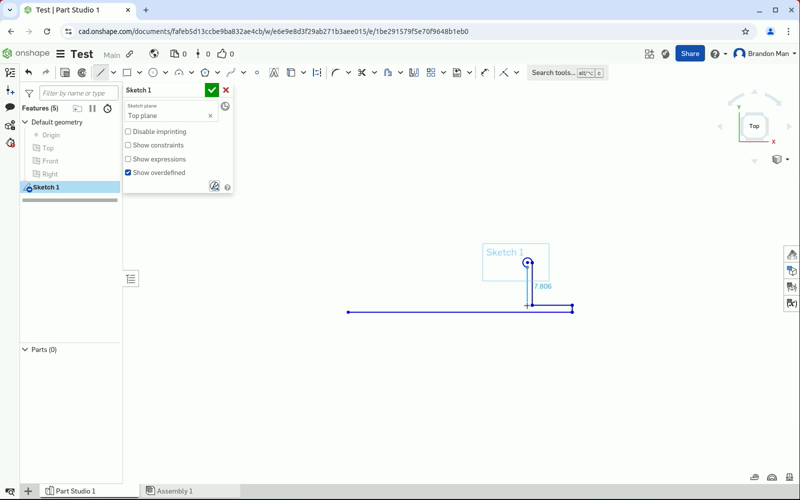
key_up(shift)
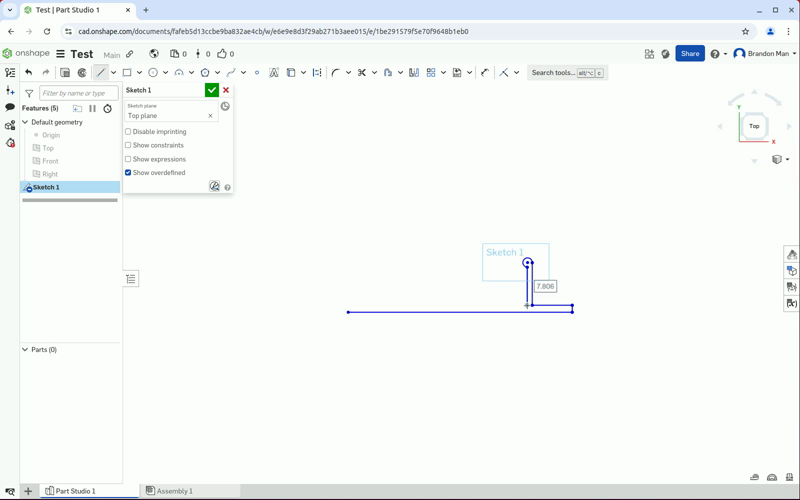
key_down(shift)
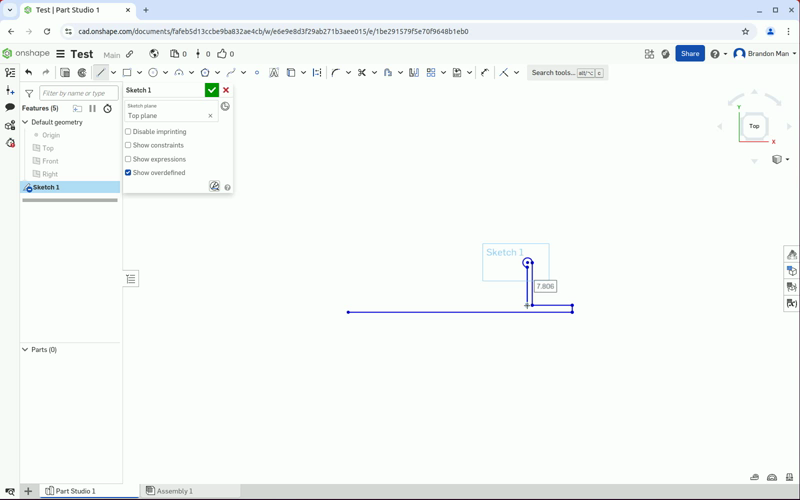
mouse_move(392, 305)
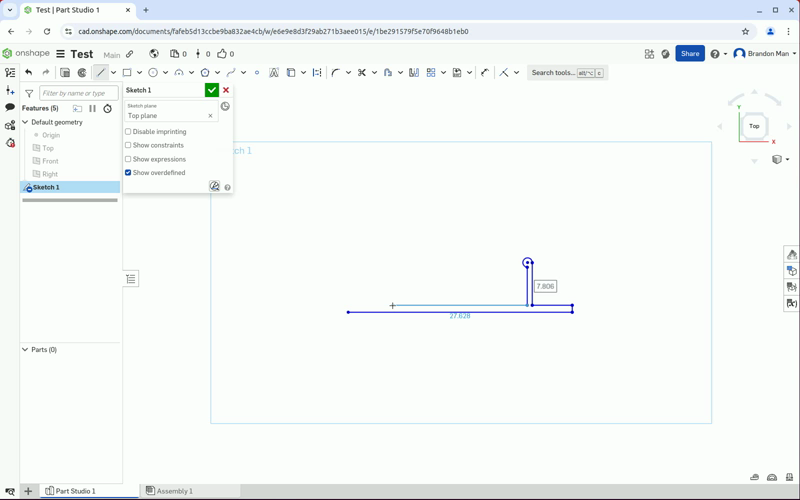
click(392, 305)
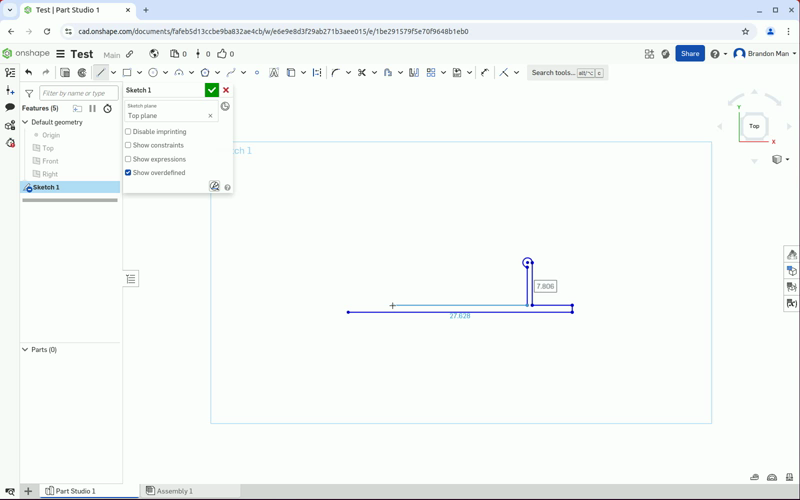
key_up(shift)
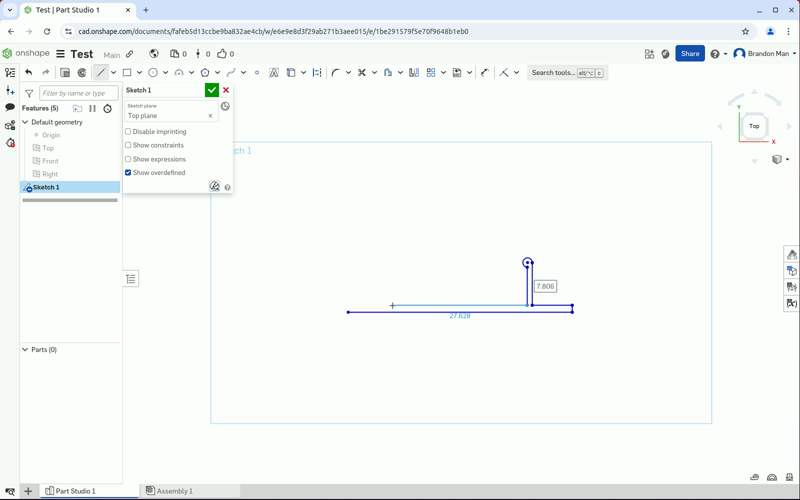
key_down(shift)
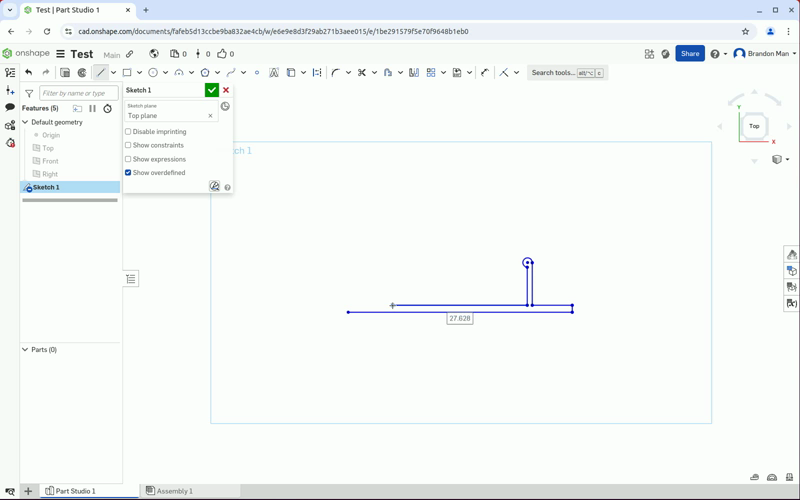
mouse_move(422, 305)
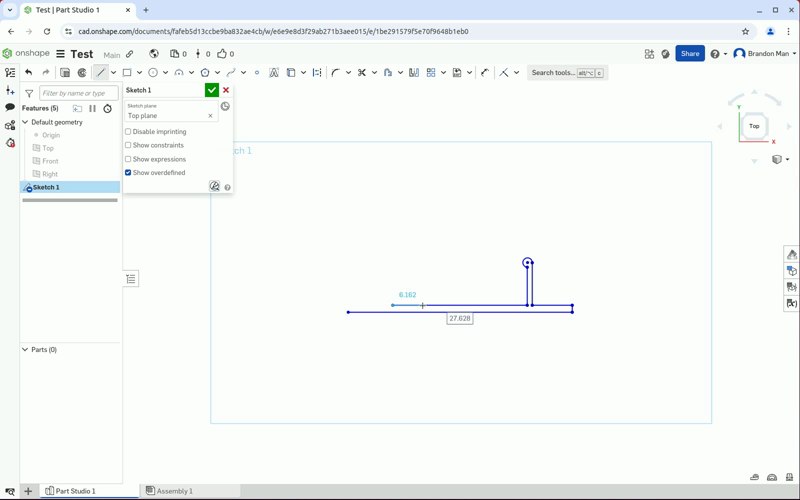
mouse_move(392, 267)
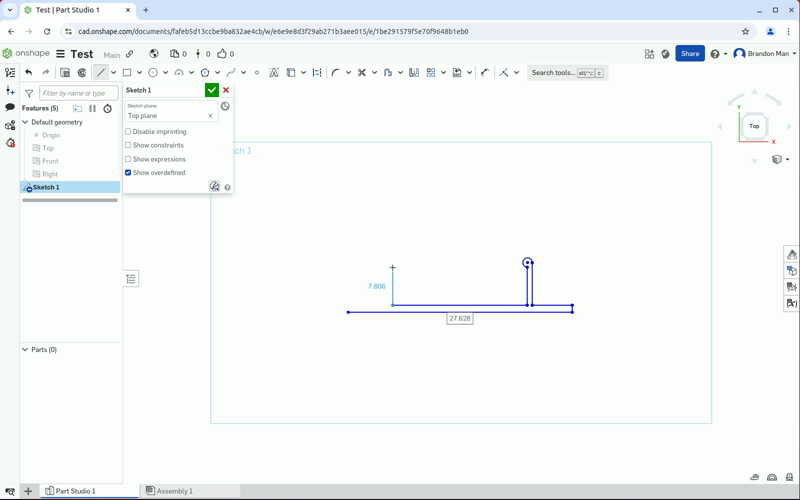
click(392, 267)
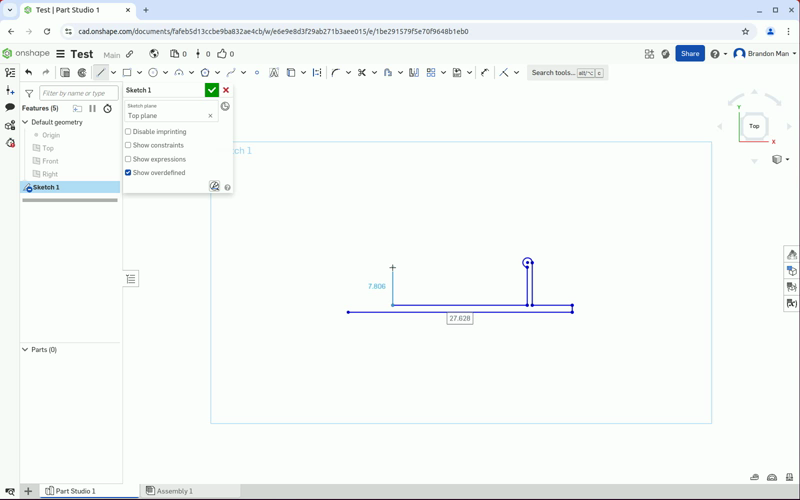
key_up(shift)
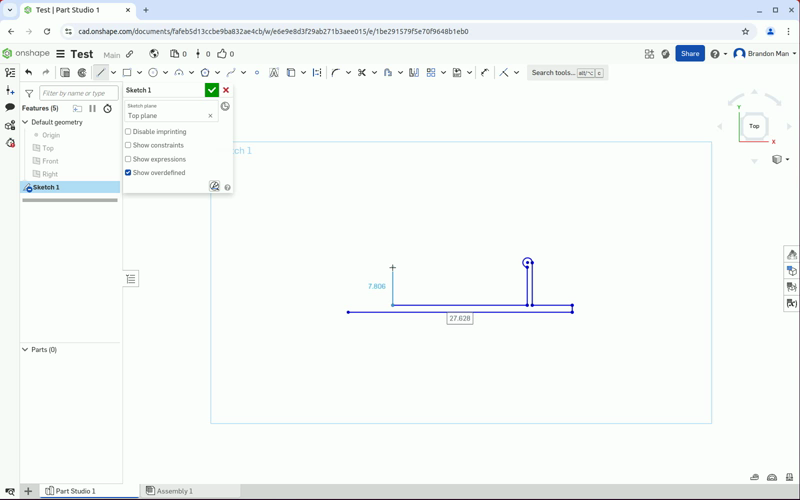
key(esc)
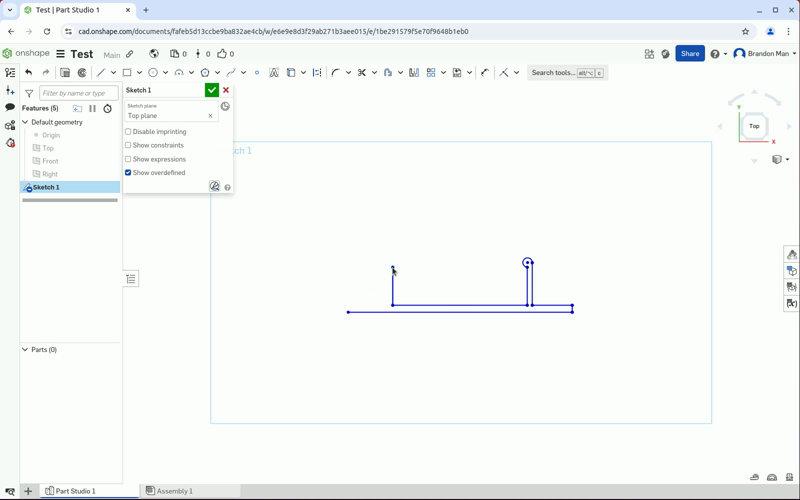
key(a)
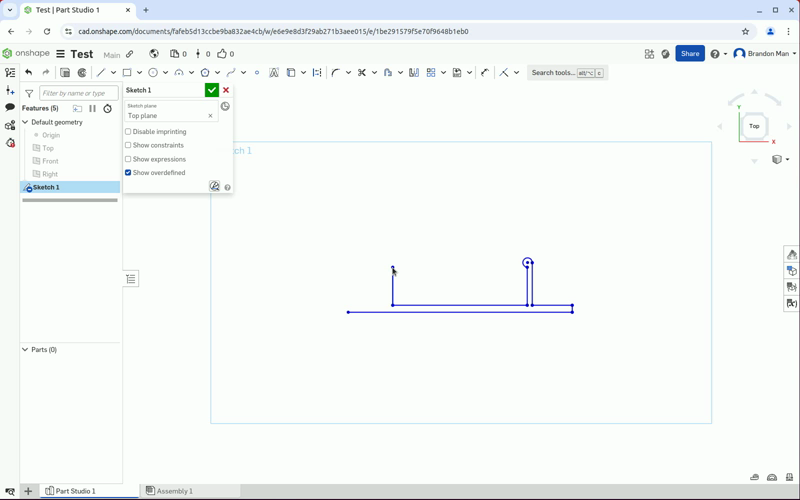
mouse_move(392, 267)
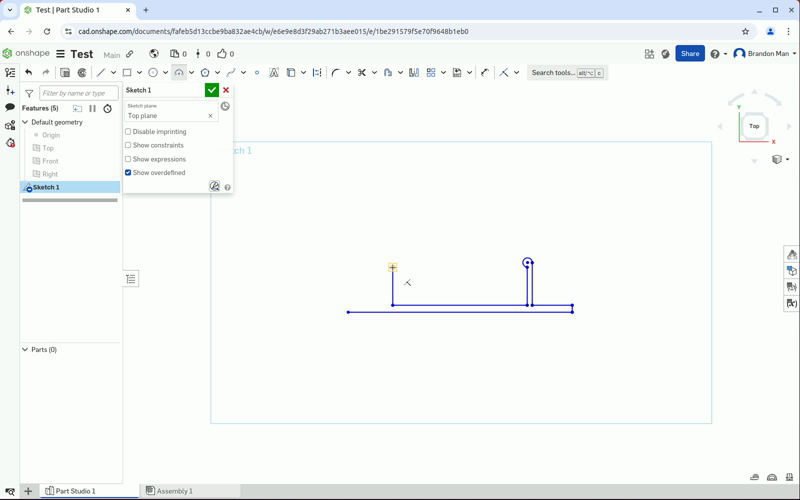
click(392, 267)
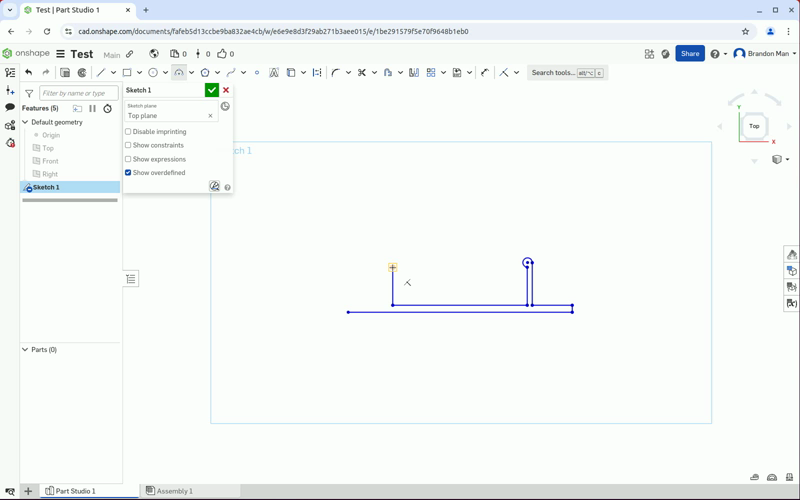
key_down(shift)
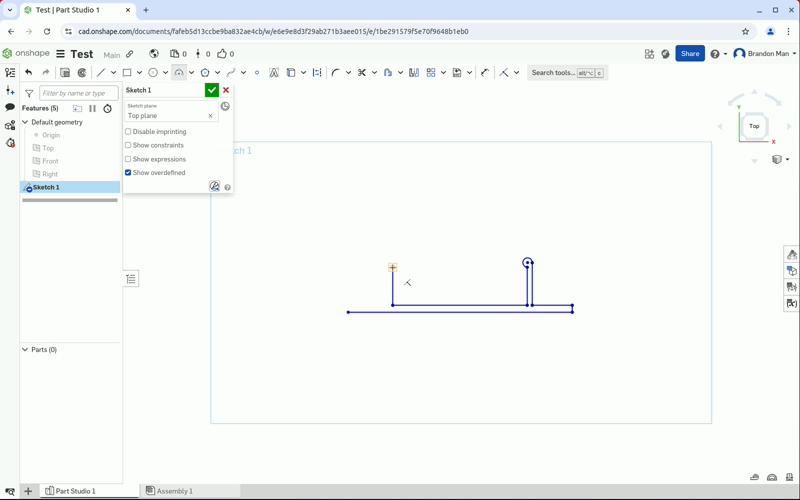
mouse_move(388, 262)
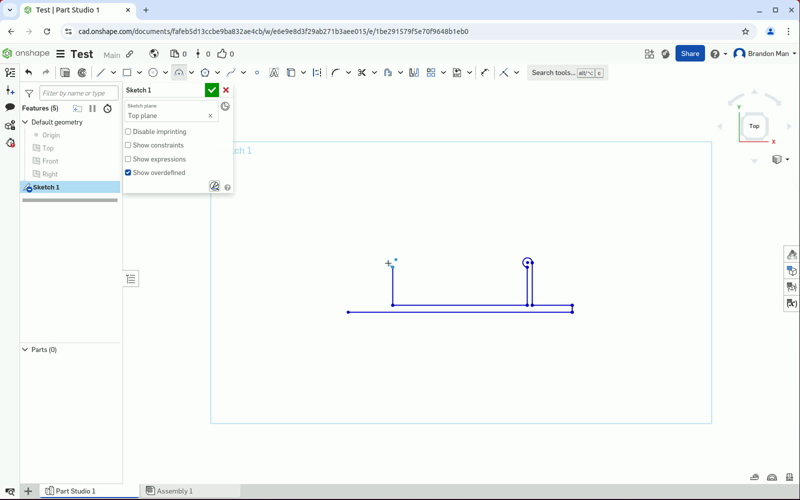
scroll(6)
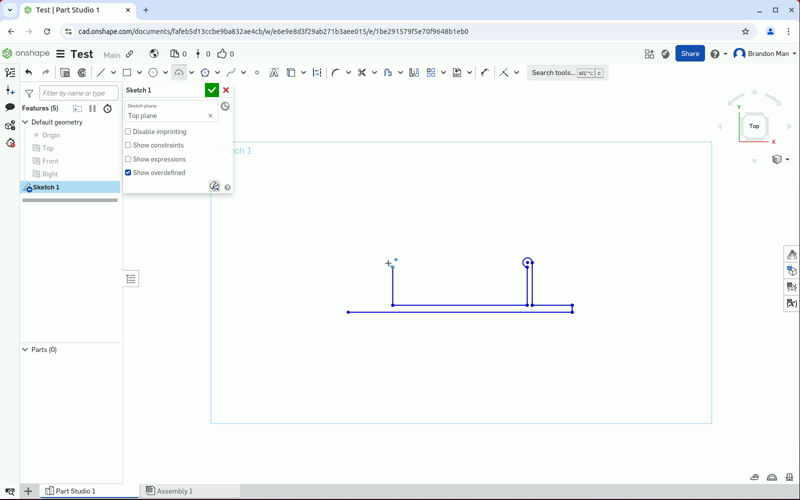
scroll(6)
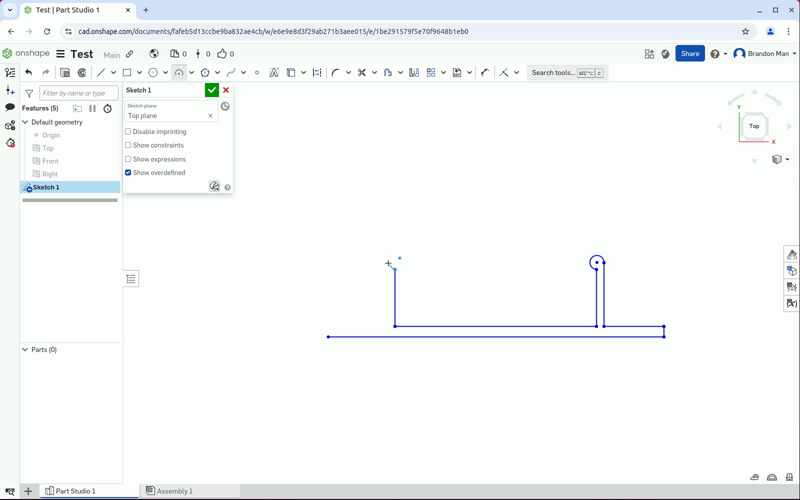
scroll(6)
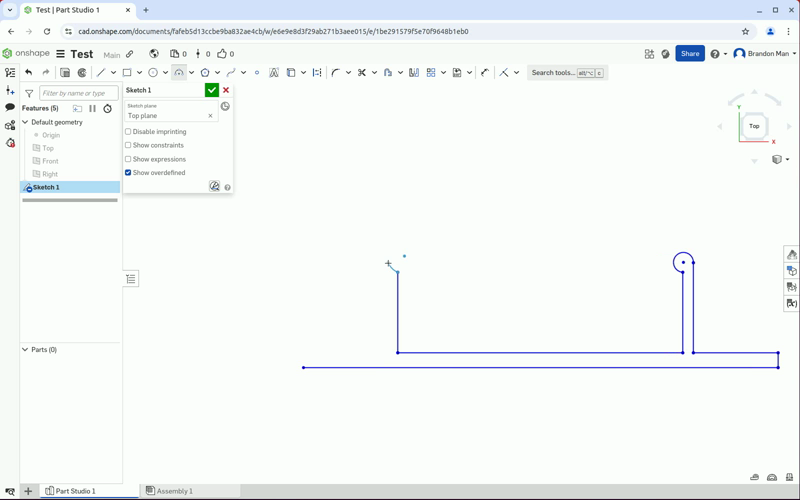
scroll(6)
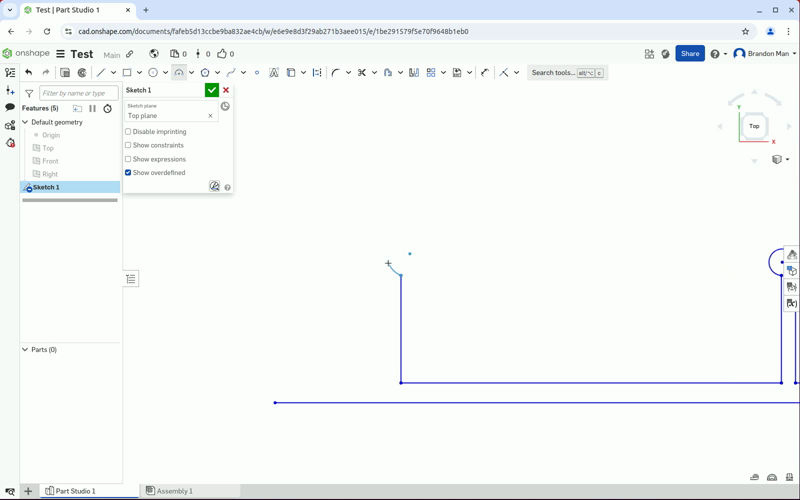
scroll(6)
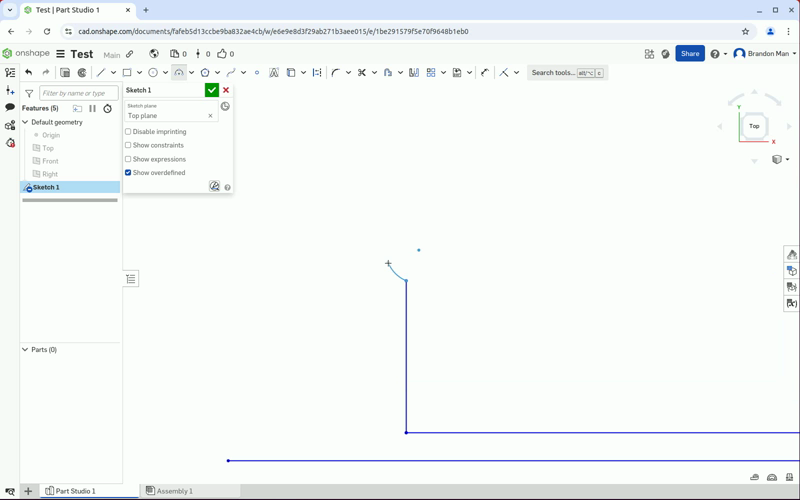
scroll(6)
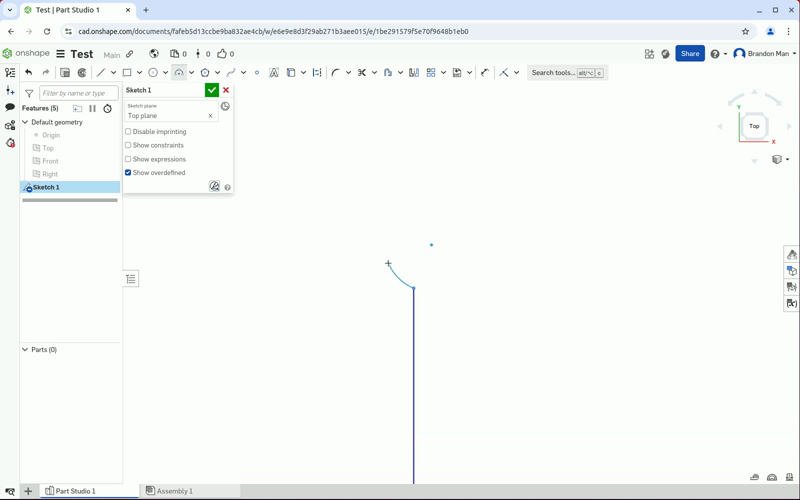
scroll(6)
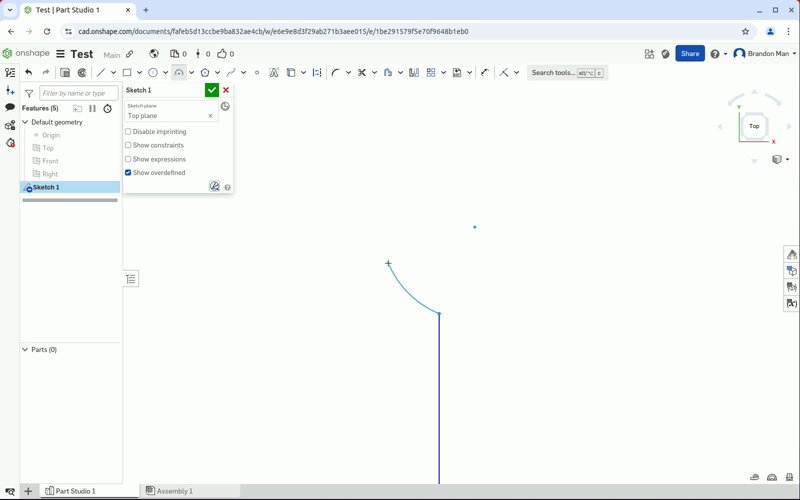
click(388, 262)
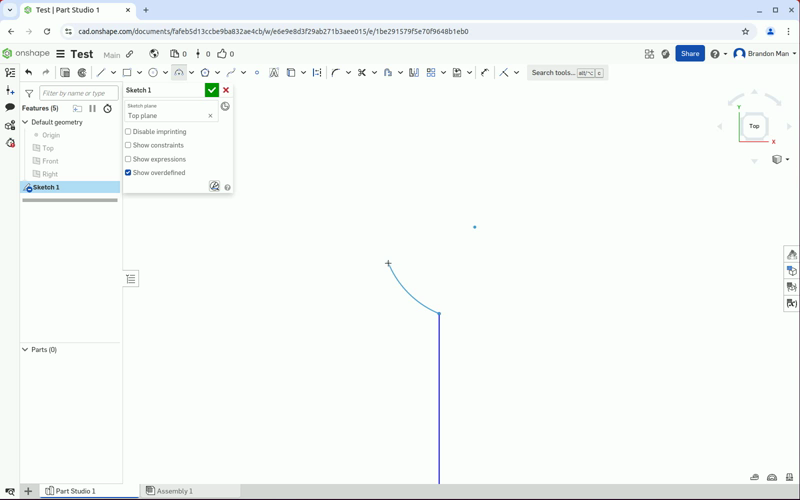
scroll(-6)
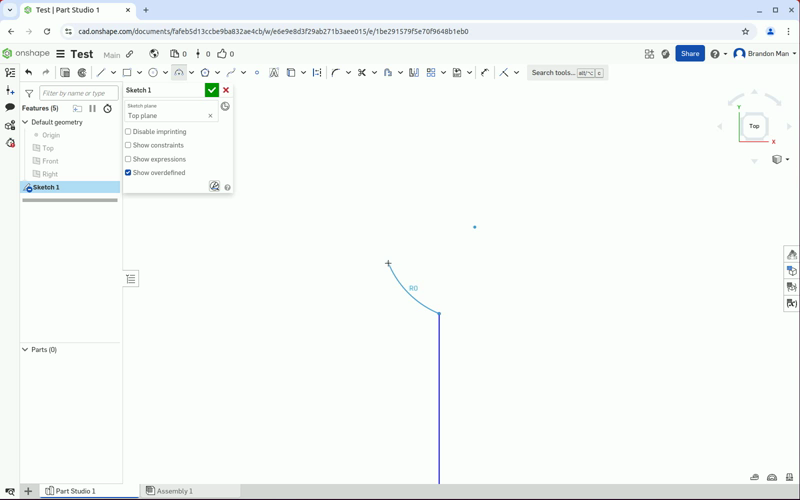
scroll(-6)
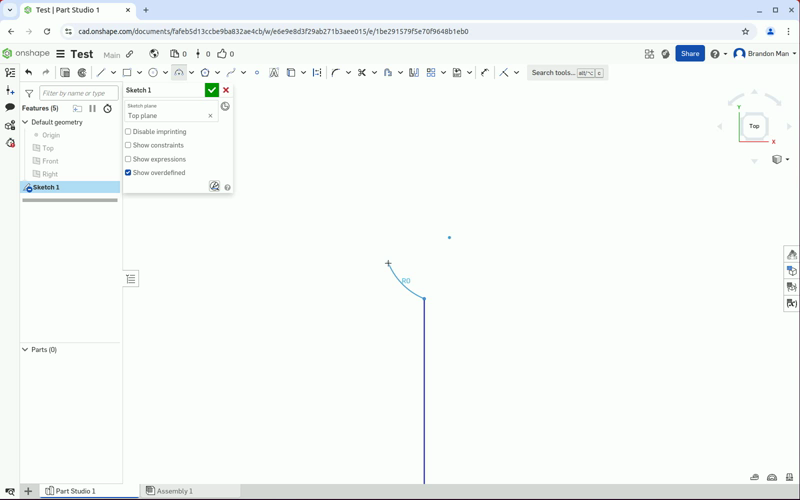
scroll(-6)
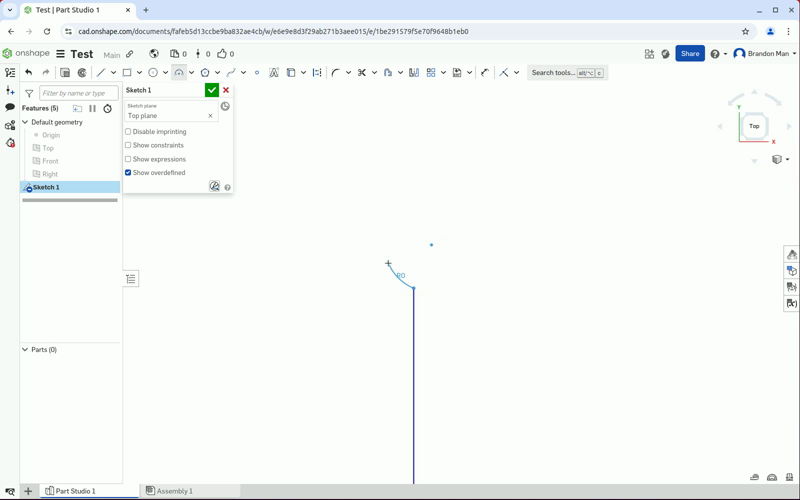
scroll(-6)
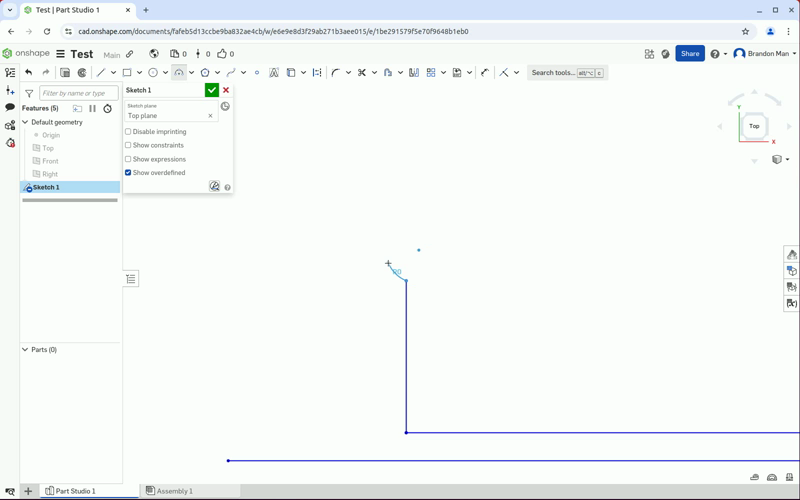
scroll(-6)
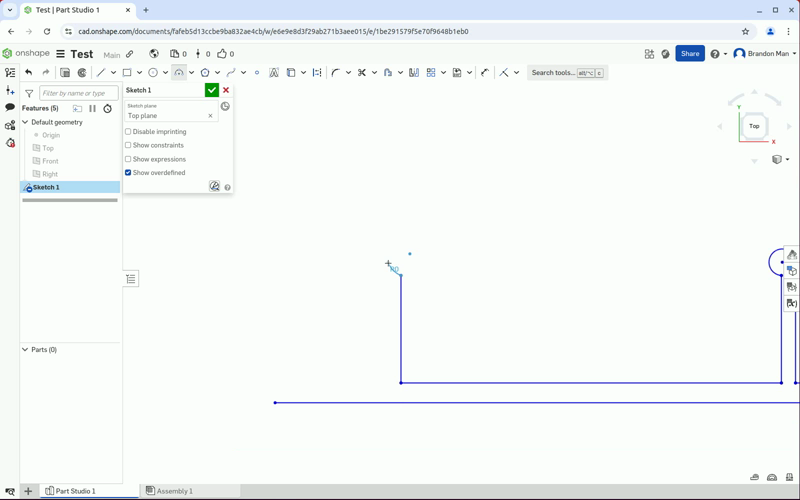
scroll(-6)
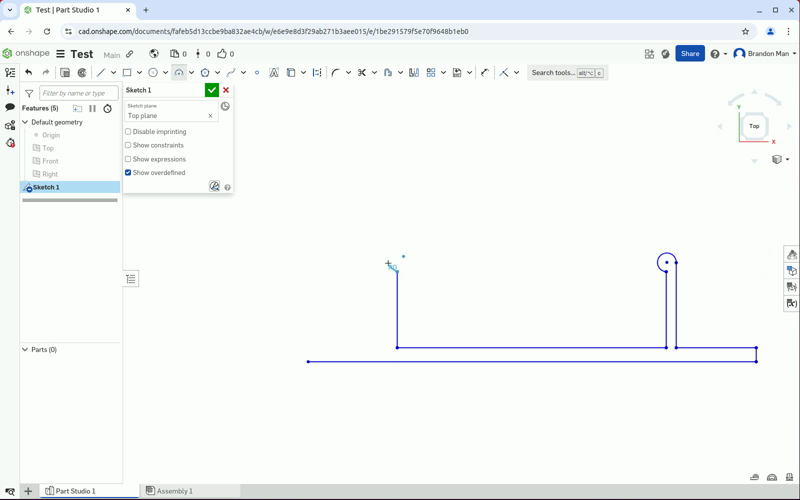
scroll(-6)
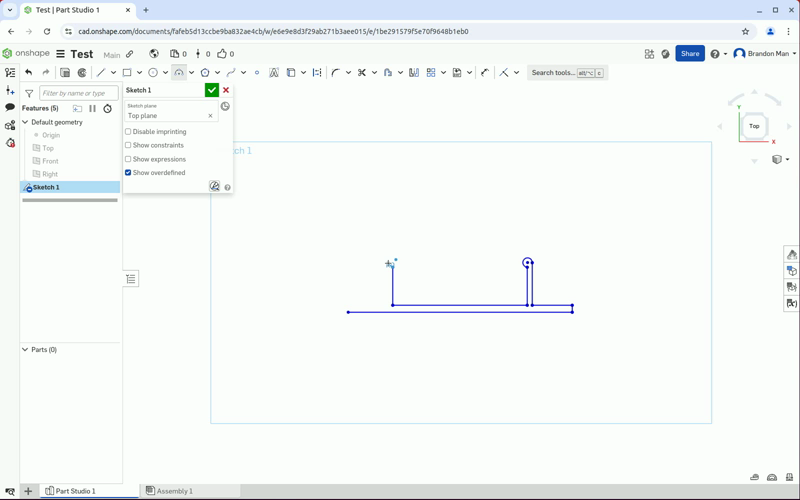
mouse_move(396, 259)
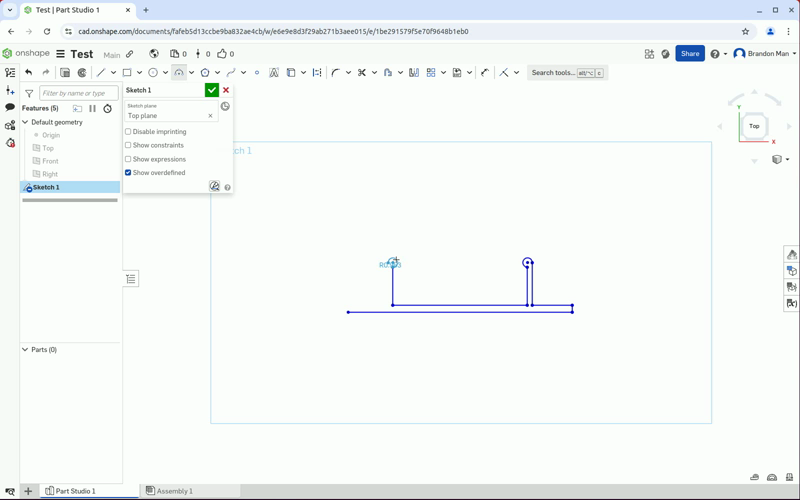
scroll(6)
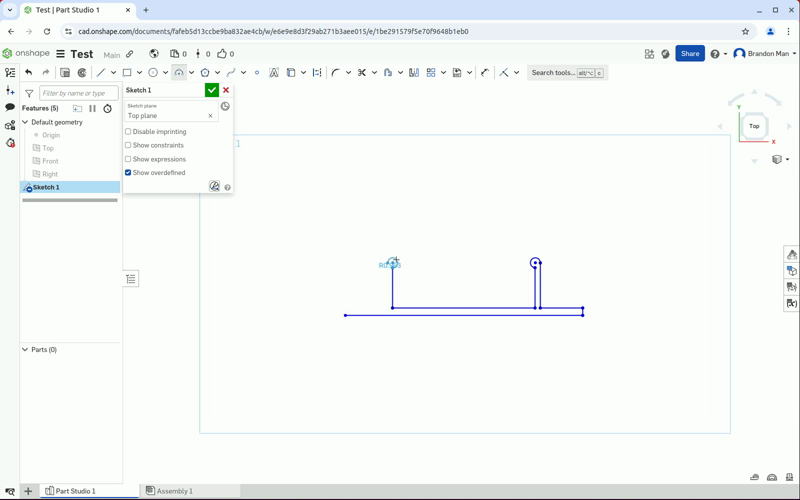
scroll(6)
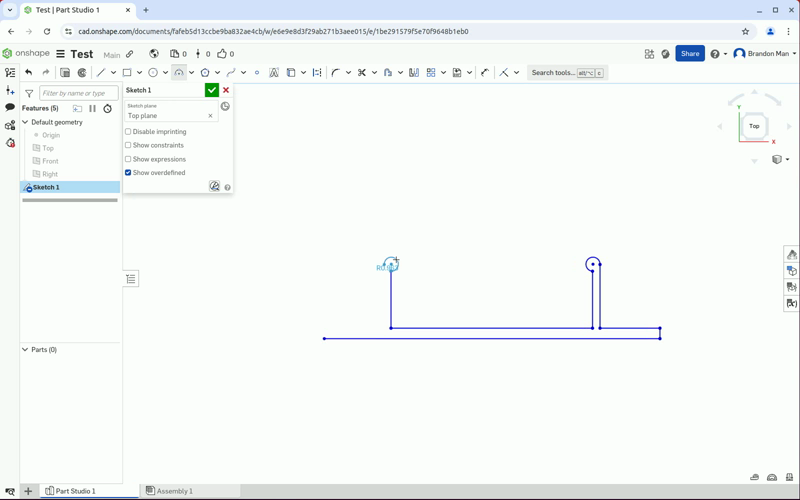
scroll(6)
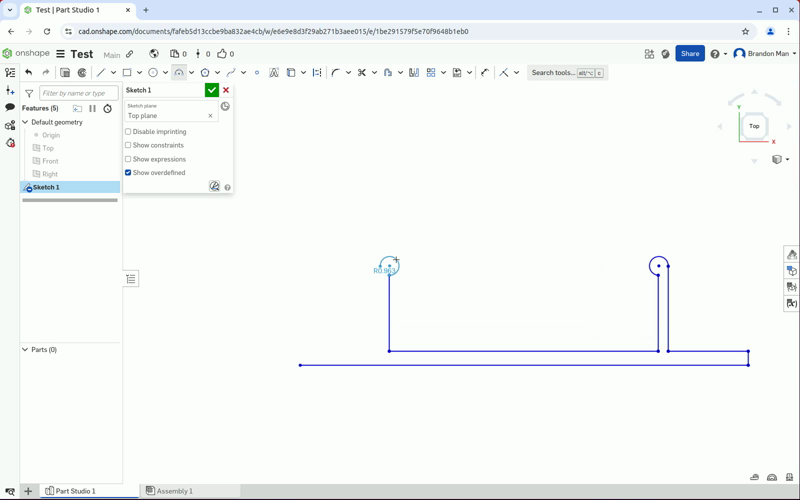
scroll(6)
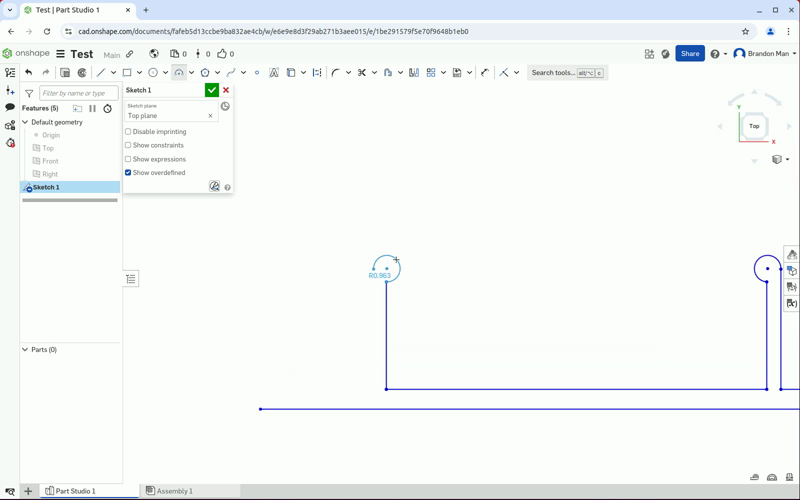
scroll(6)
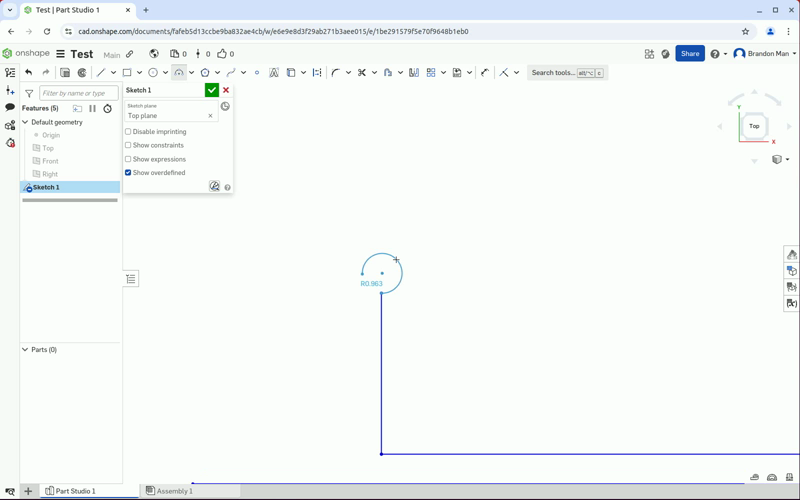
scroll(6)
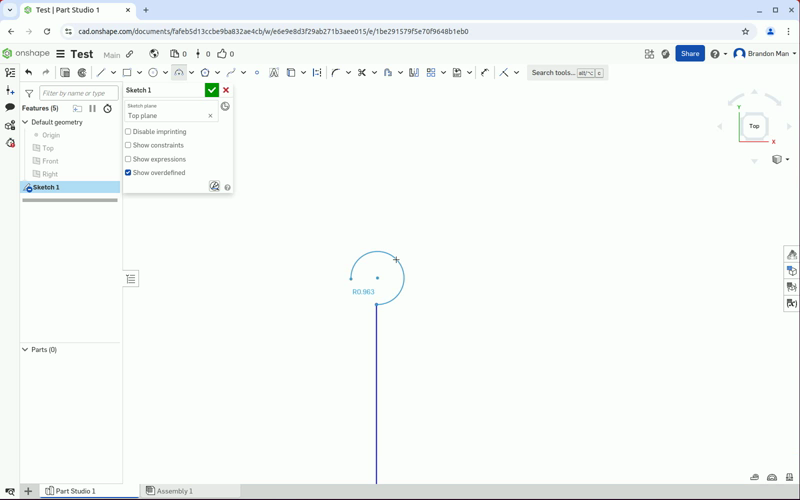
scroll(6)
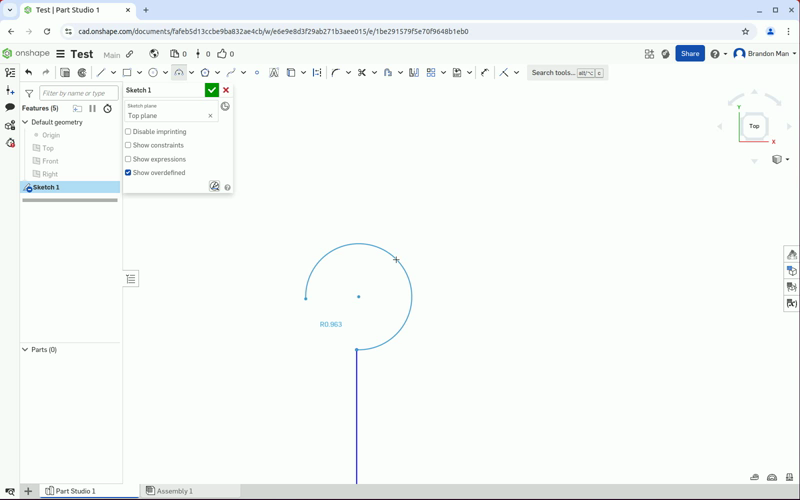
click(396, 259)
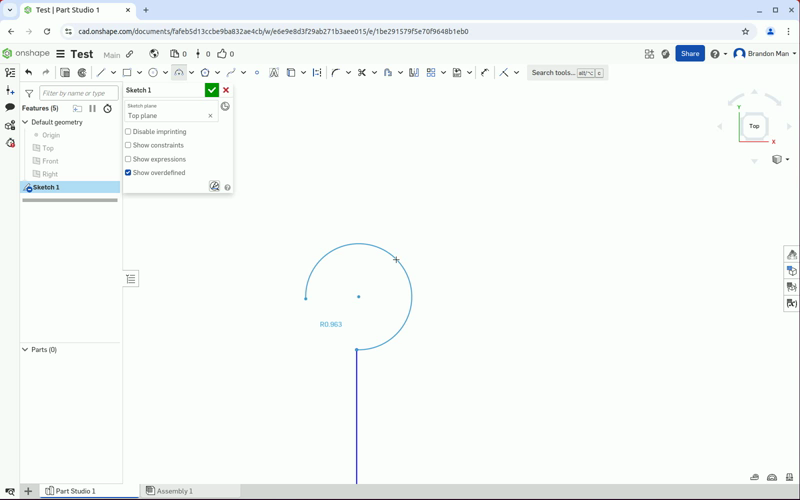
scroll(-6)
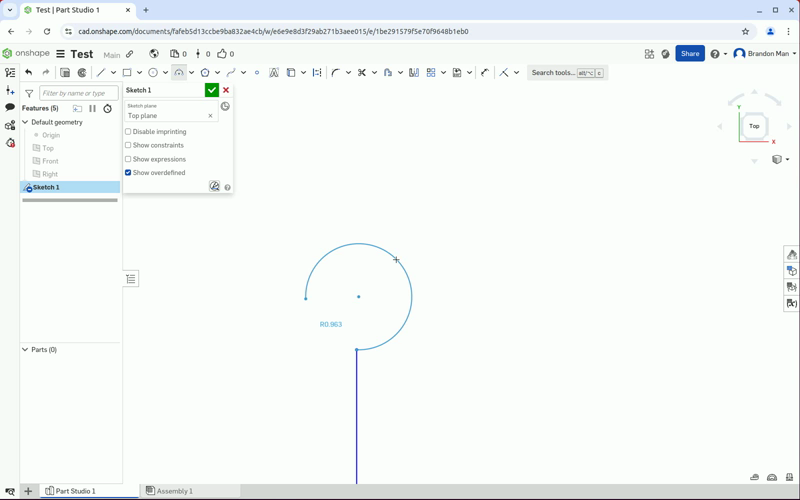
scroll(-6)
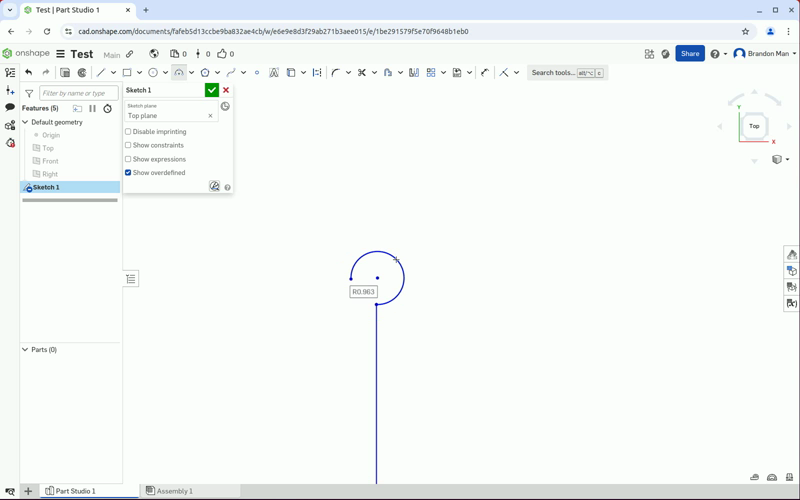
scroll(-6)
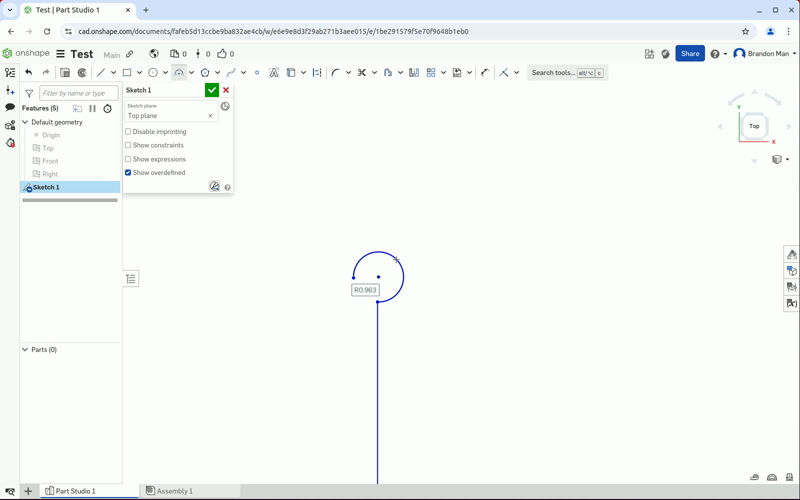
scroll(-6)
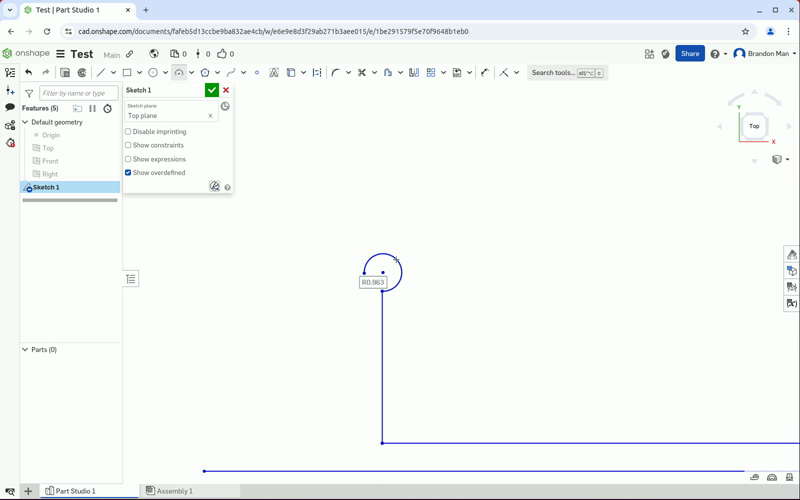
scroll(-6)
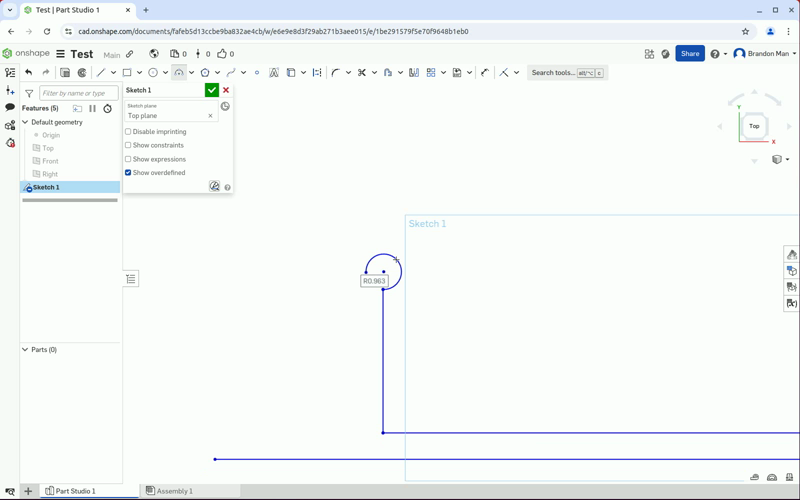
scroll(-6)
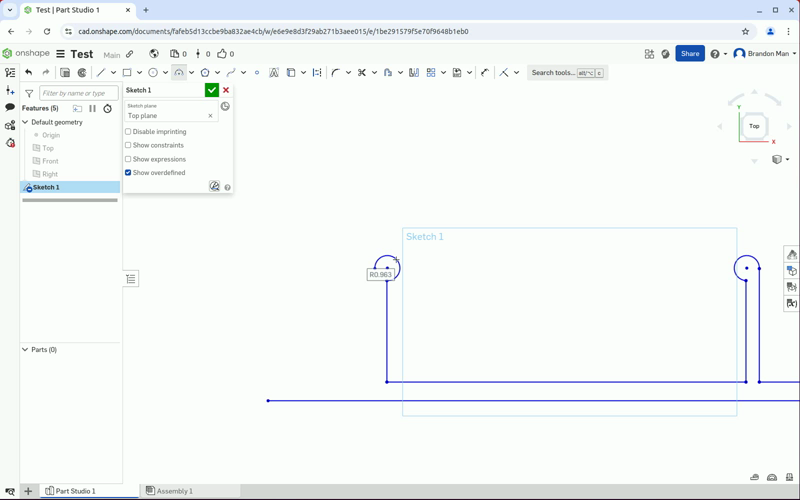
scroll(-6)
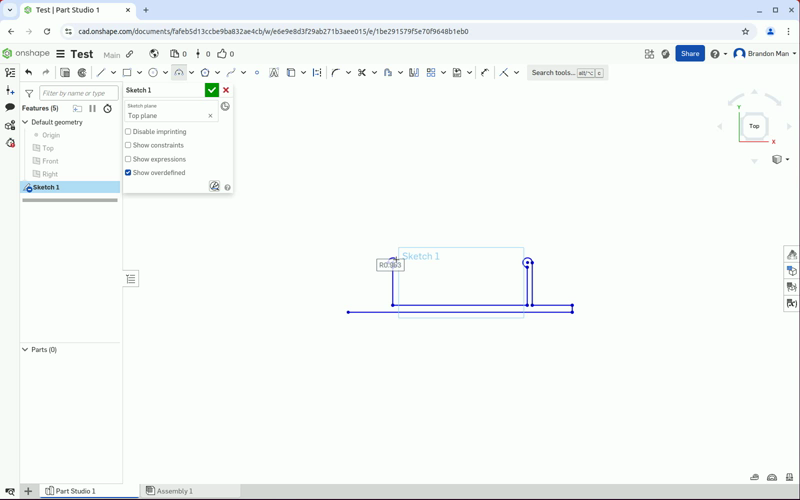
key_up(shift)
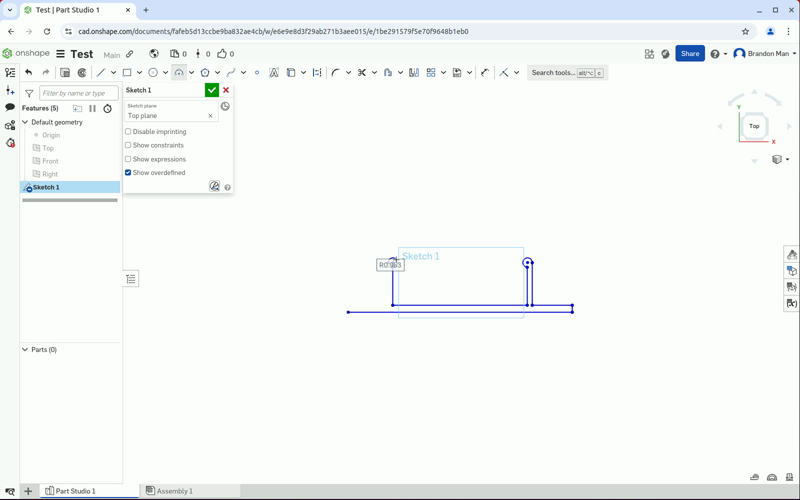
key(esc)
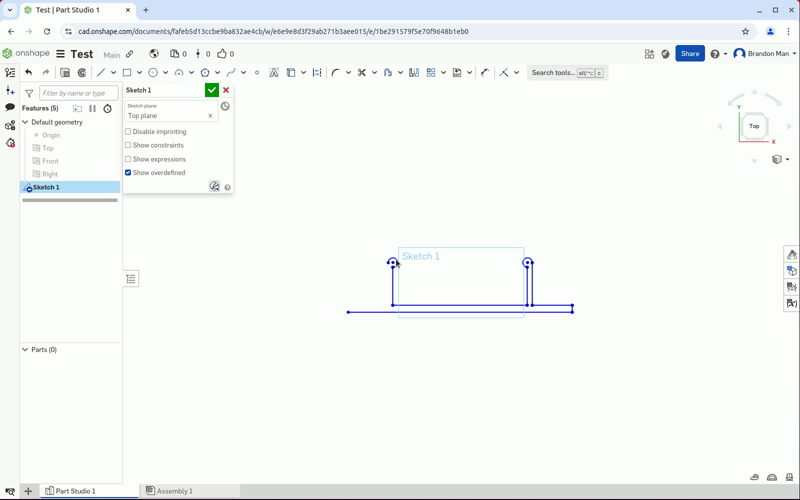
key(l)
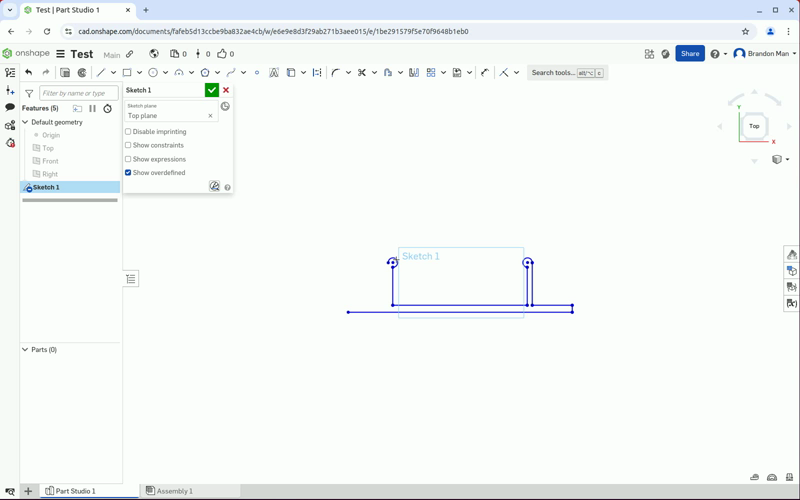
mouse_move(388, 262)
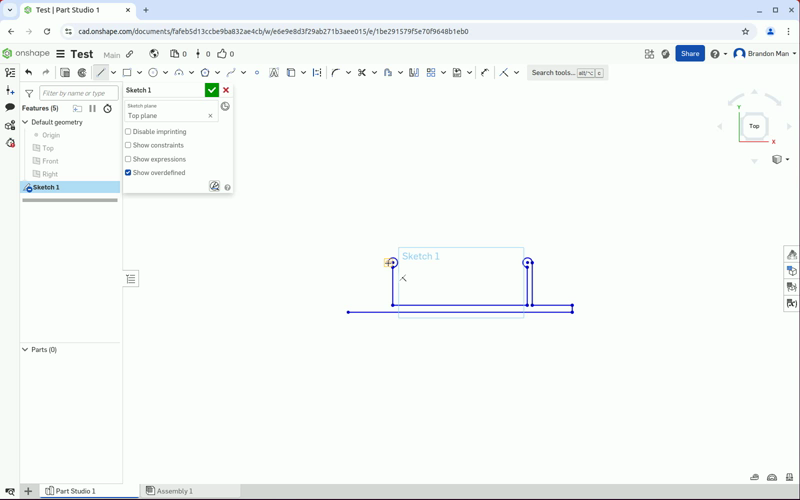
scroll(6)
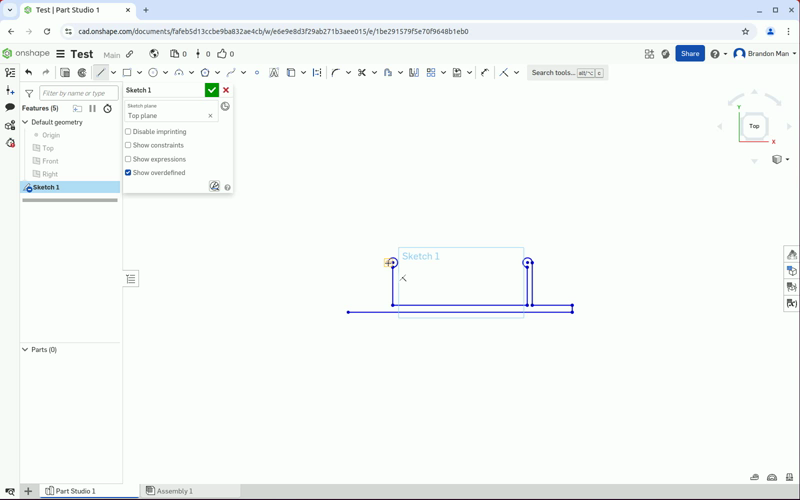
scroll(6)
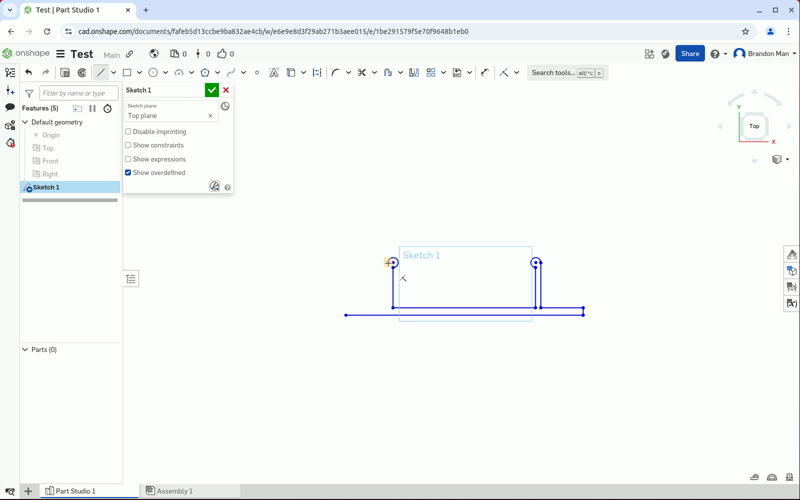
scroll(6)
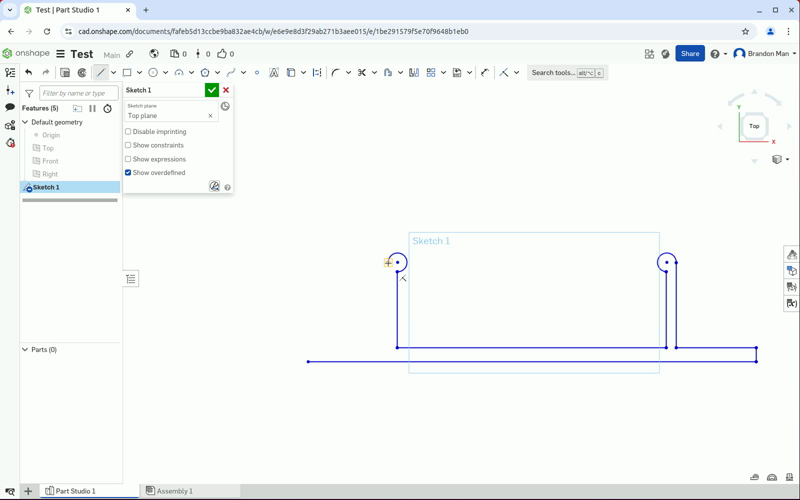
scroll(6)
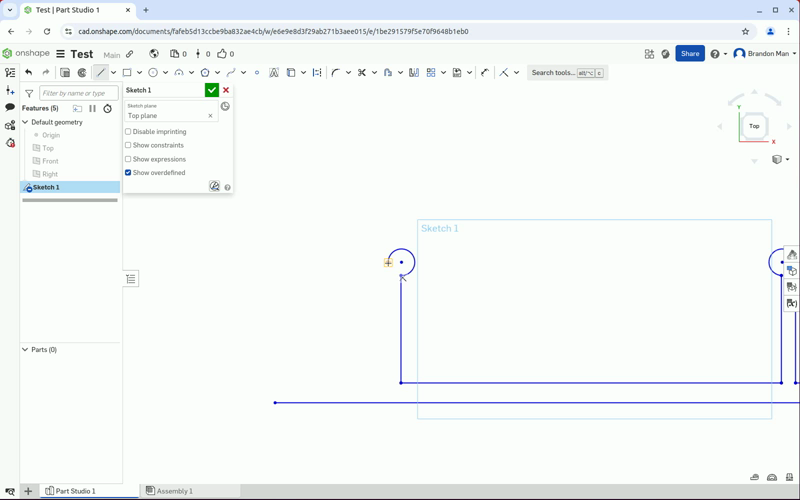
scroll(6)
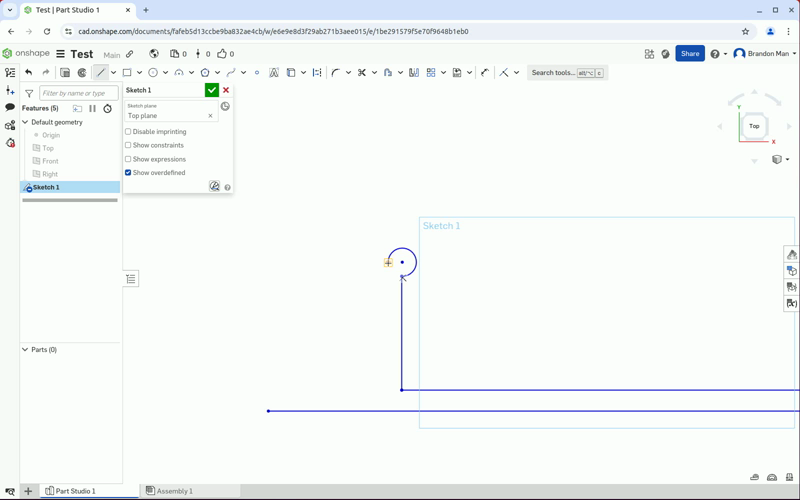
scroll(6)
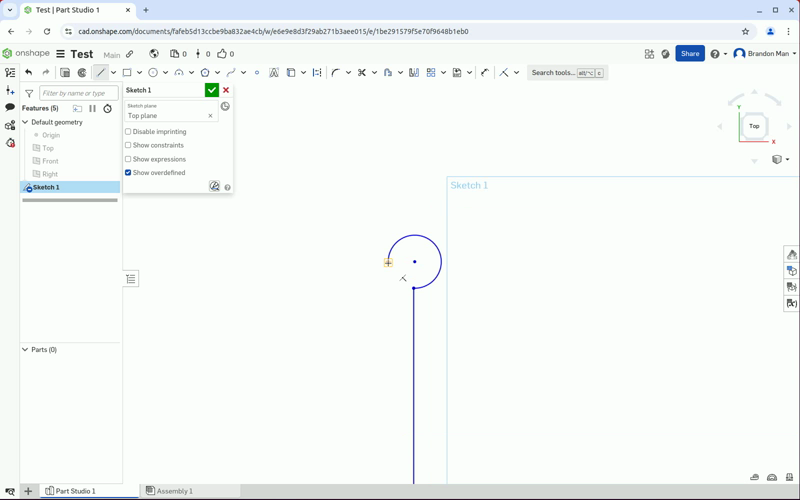
scroll(6)
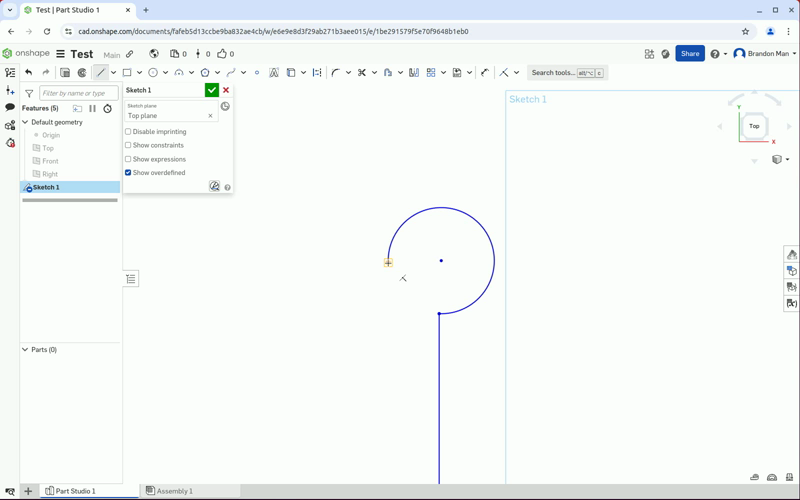
click(388, 262)
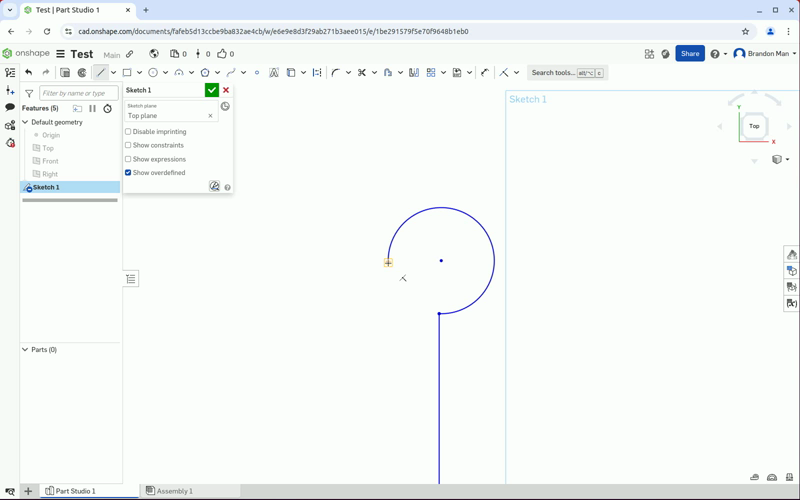
scroll(-6)
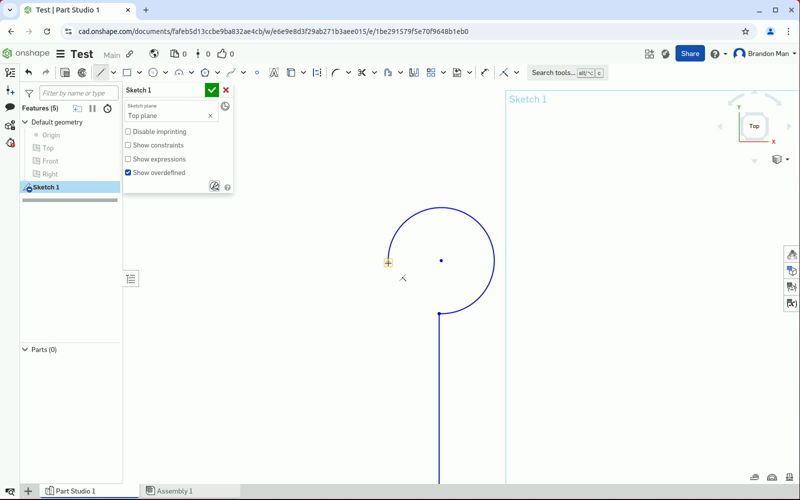
scroll(-6)
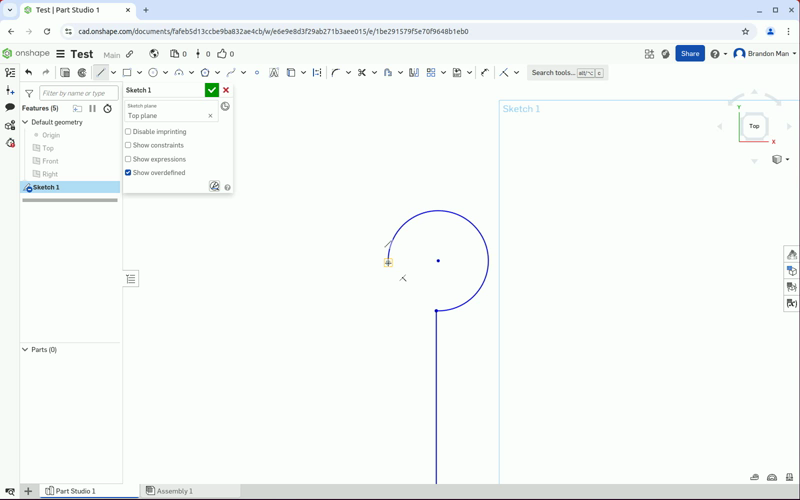
scroll(-6)
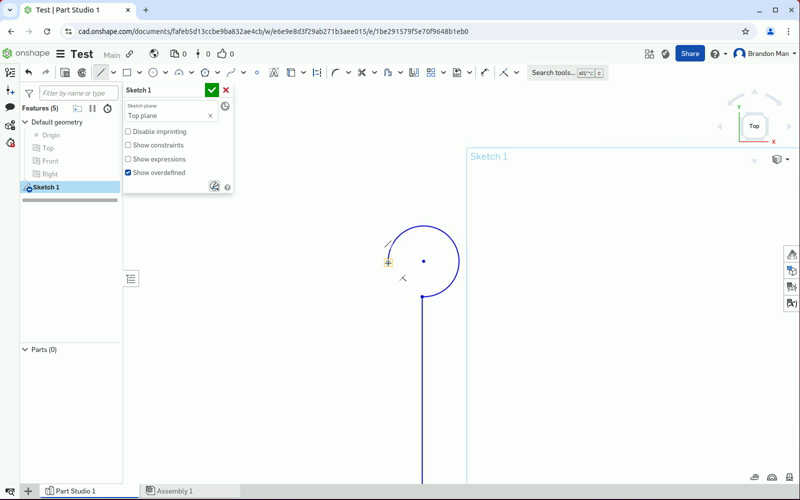
scroll(-6)
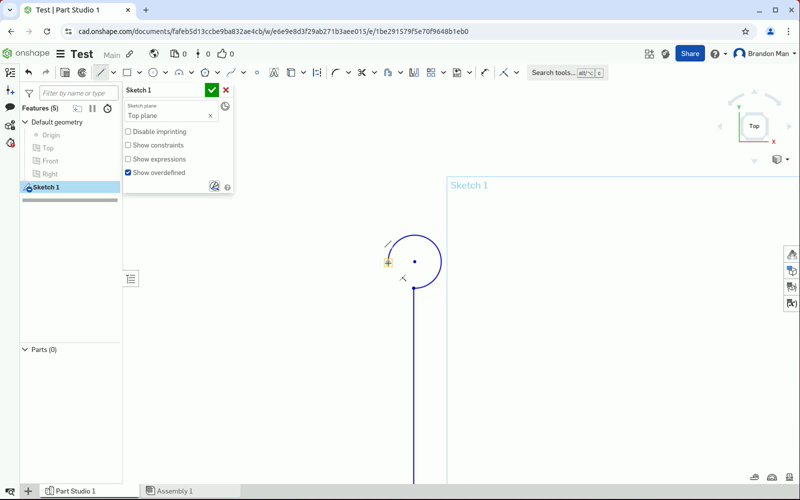
scroll(-6)
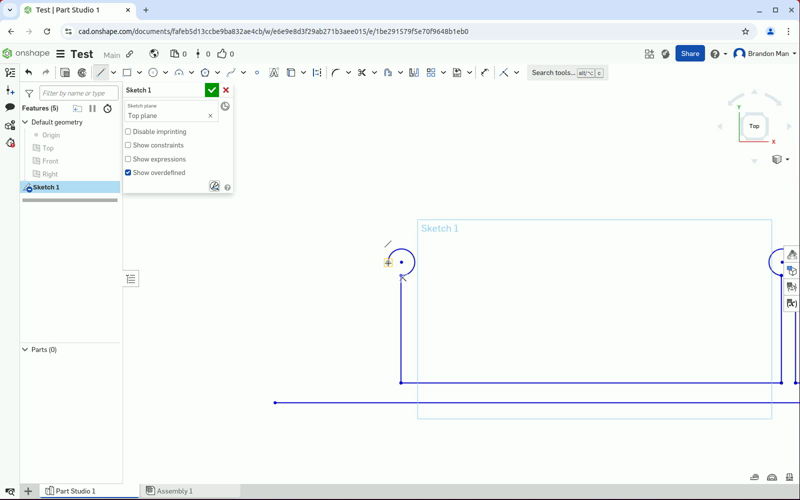
scroll(-6)
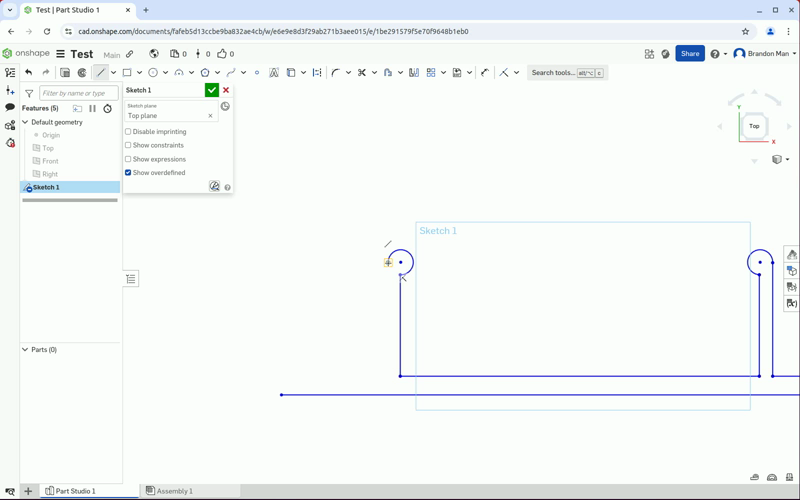
scroll(-6)
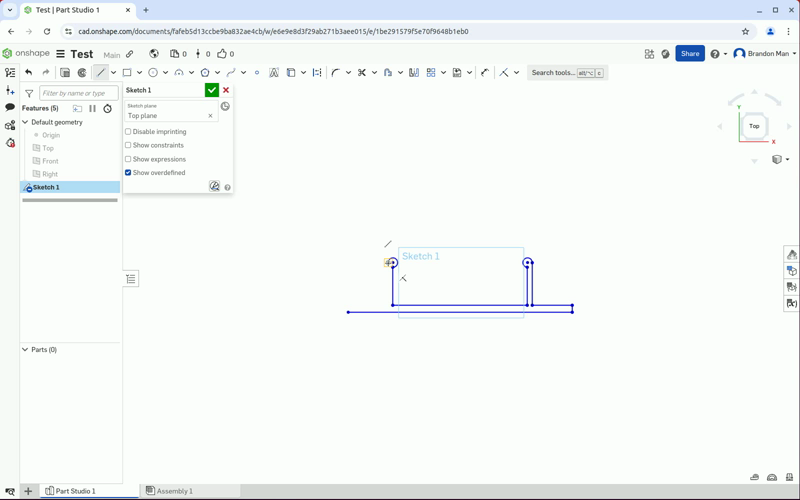
key_down(shift)
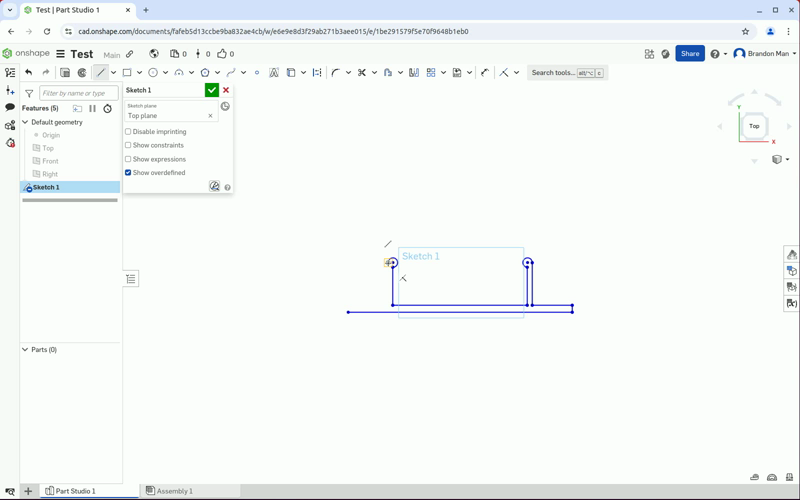
mouse_move(418, 262)
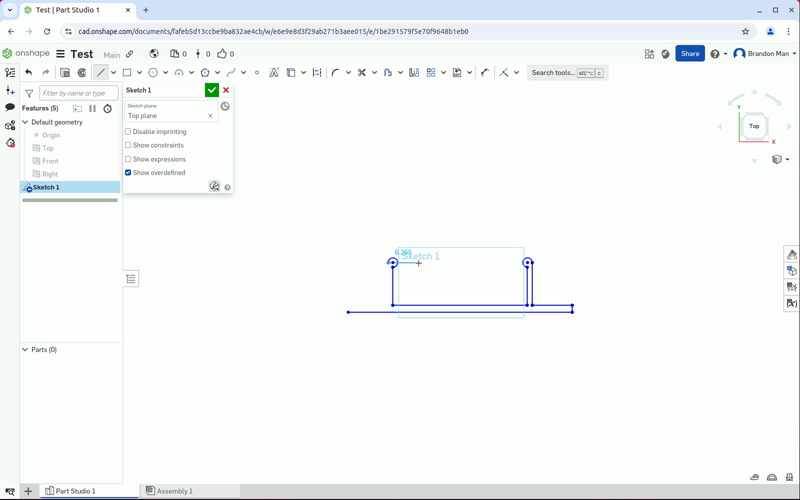
mouse_move(388, 305)
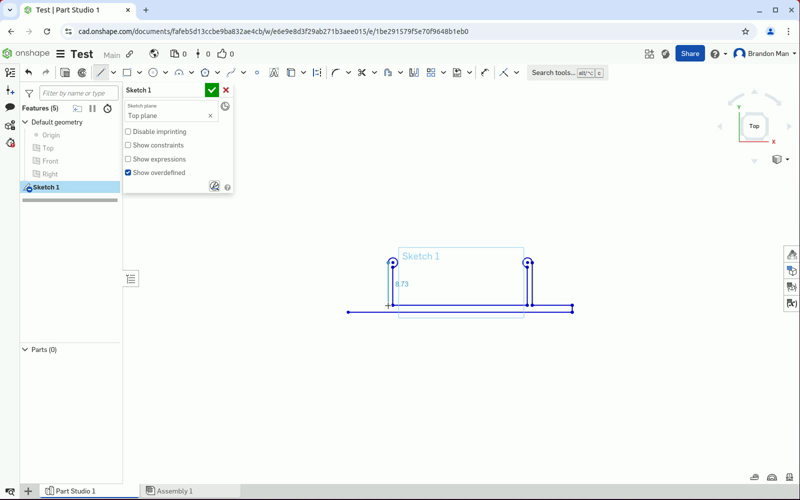
scroll(6)
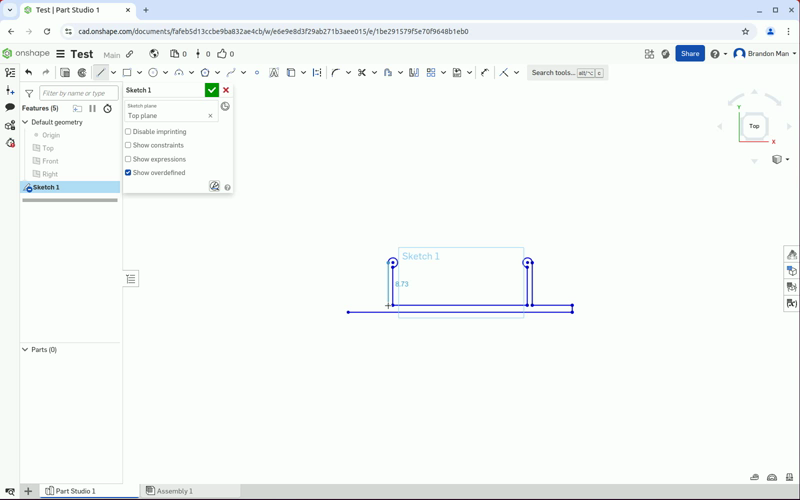
scroll(6)
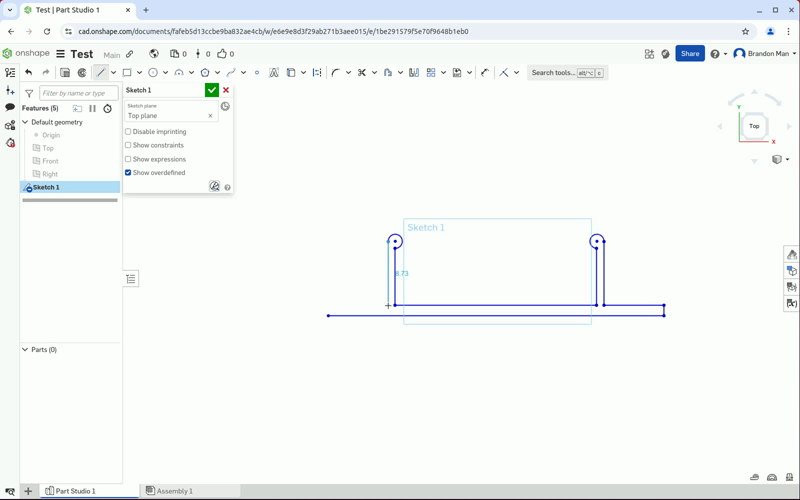
scroll(6)
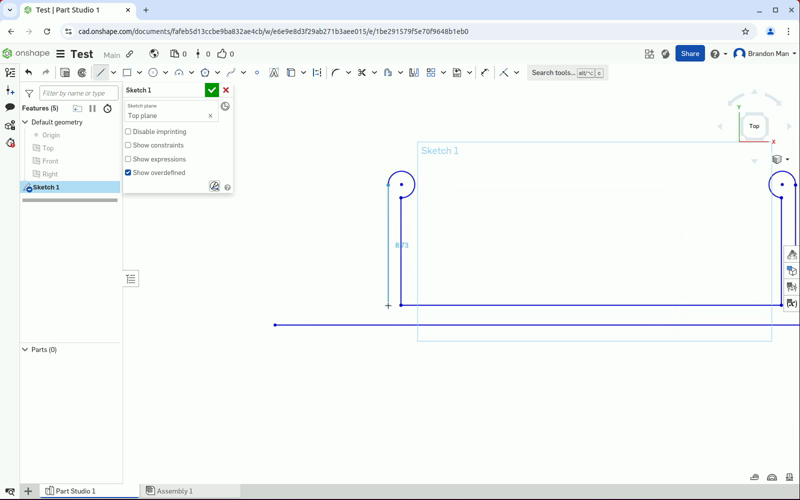
scroll(6)
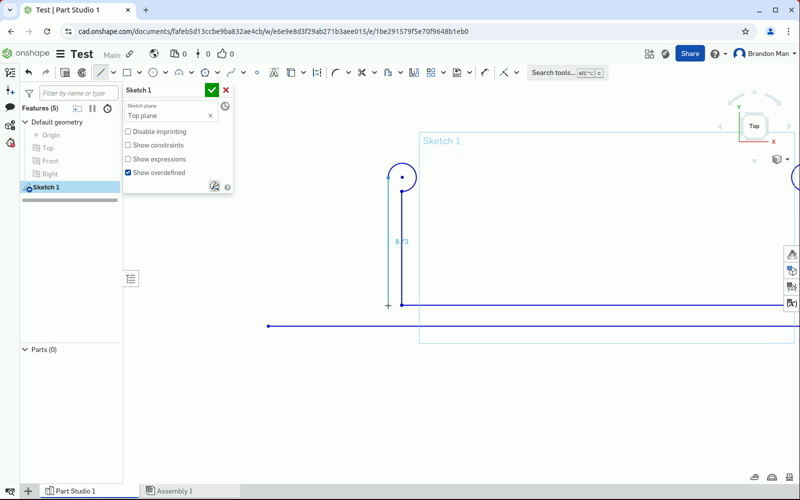
scroll(6)
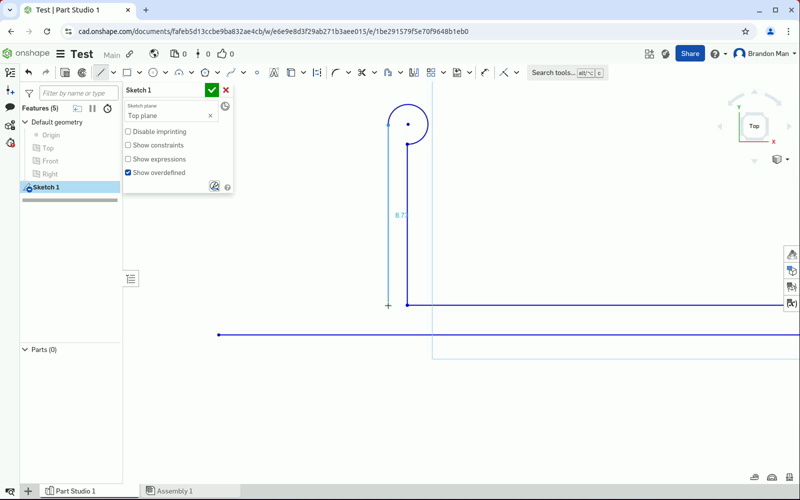
scroll(6)
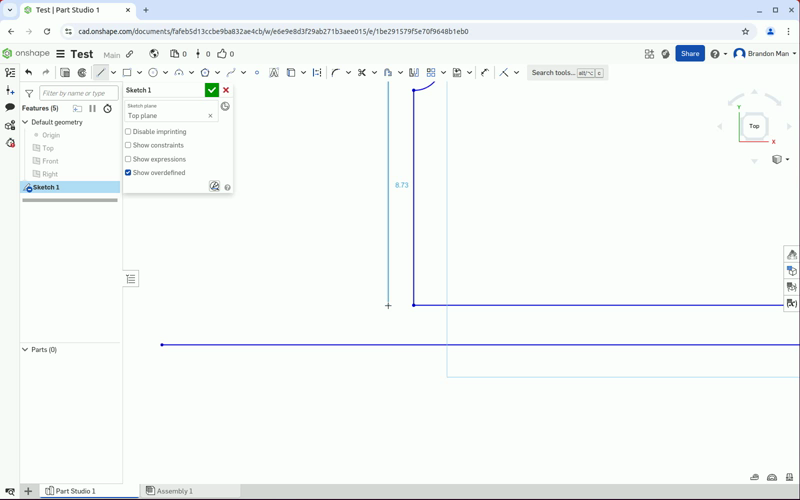
scroll(6)
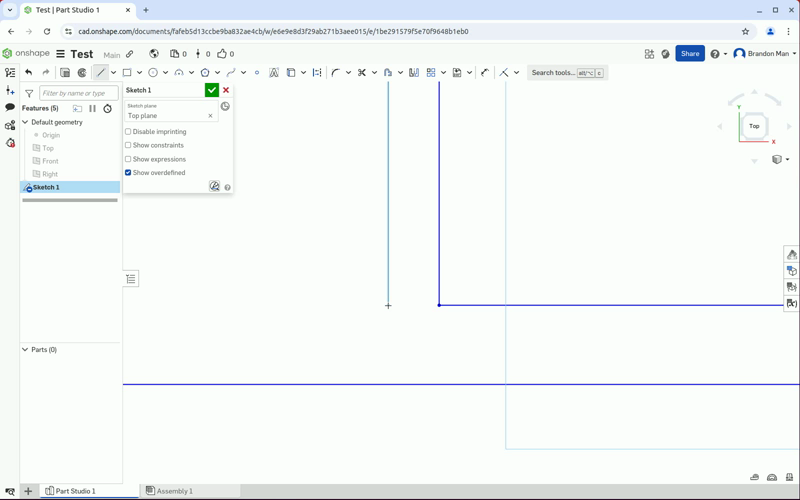
click(388, 305)
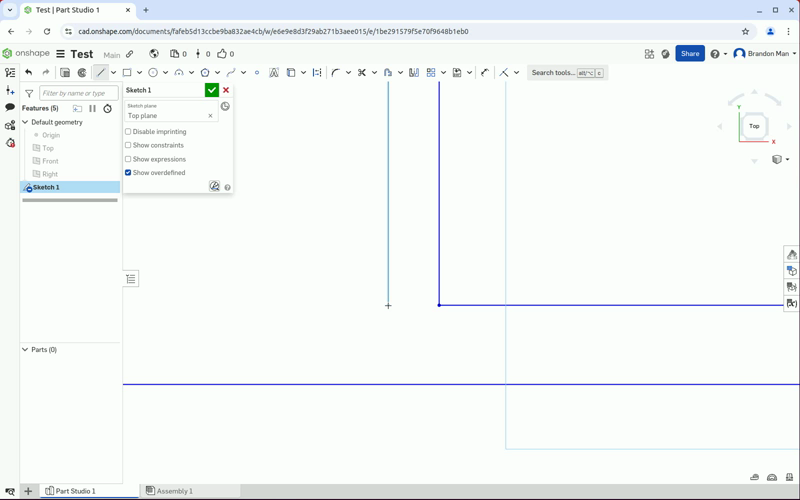
scroll(-6)
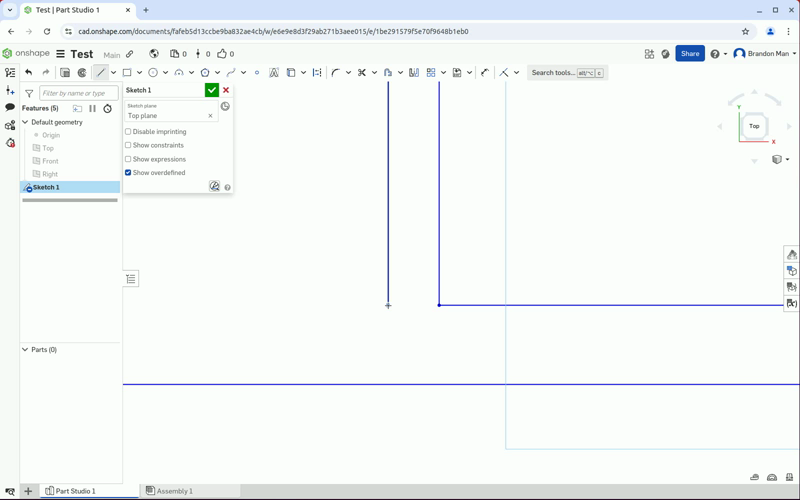
scroll(-6)
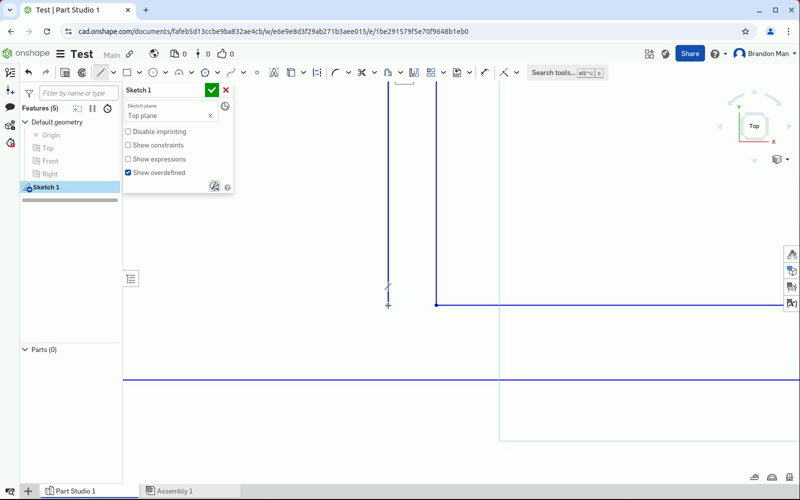
scroll(-6)
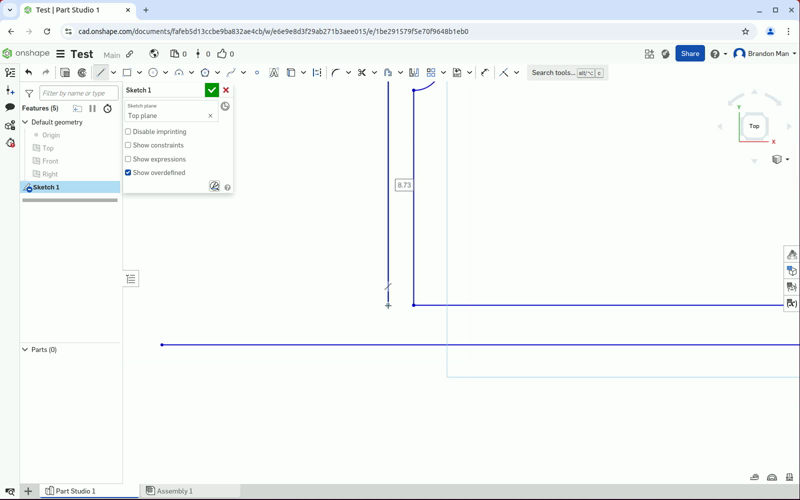
scroll(-6)
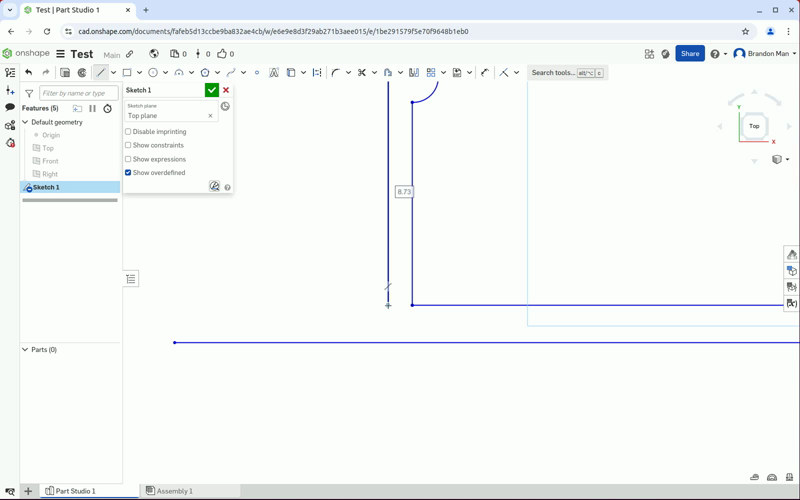
scroll(-6)
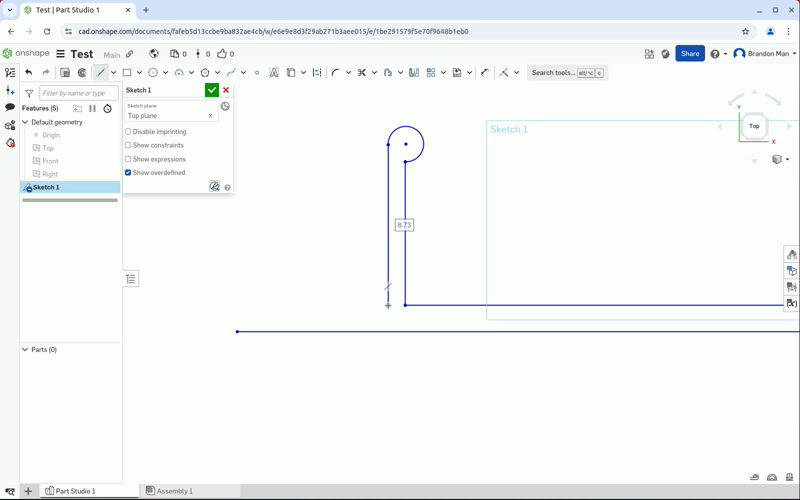
scroll(-6)
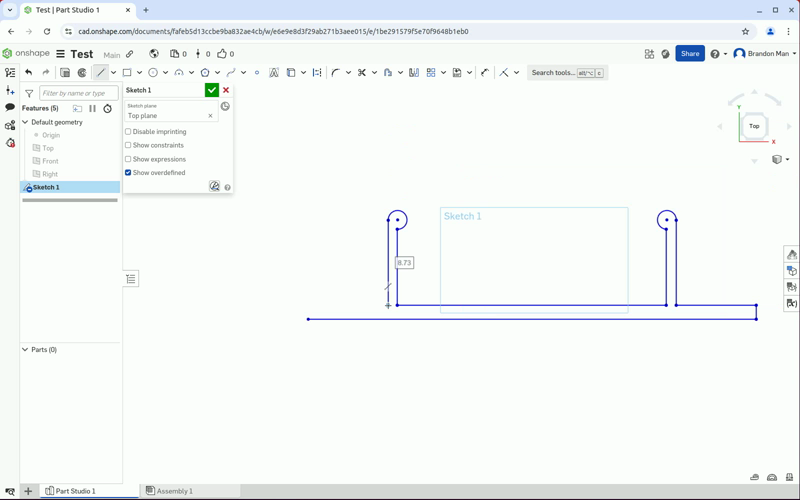
scroll(-6)
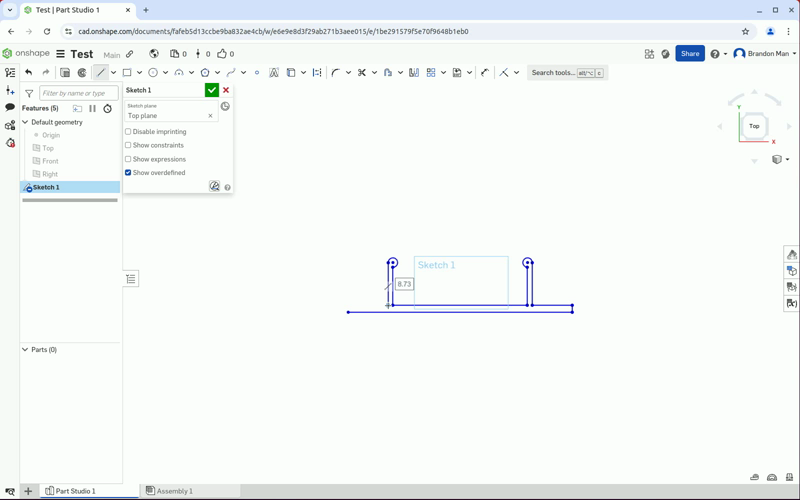
key_up(shift)
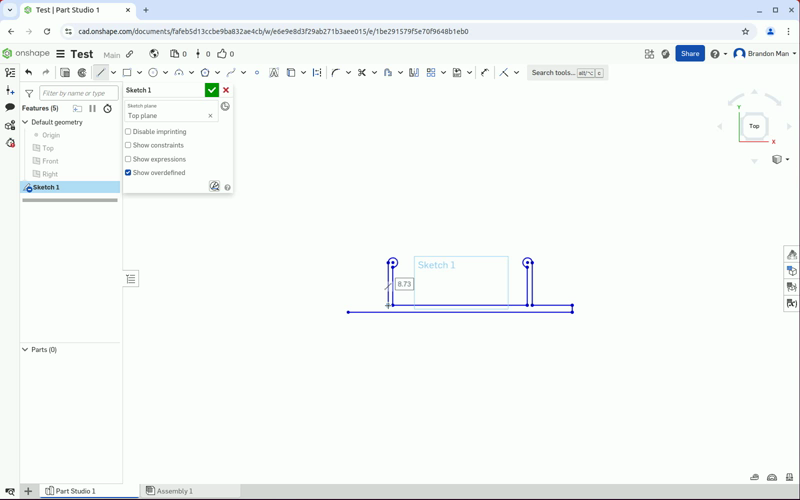
key_down(shift)
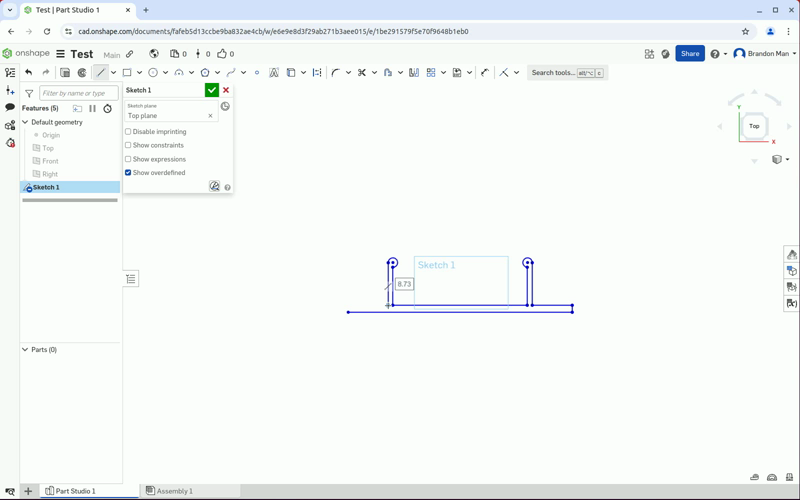
mouse_move(418, 305)
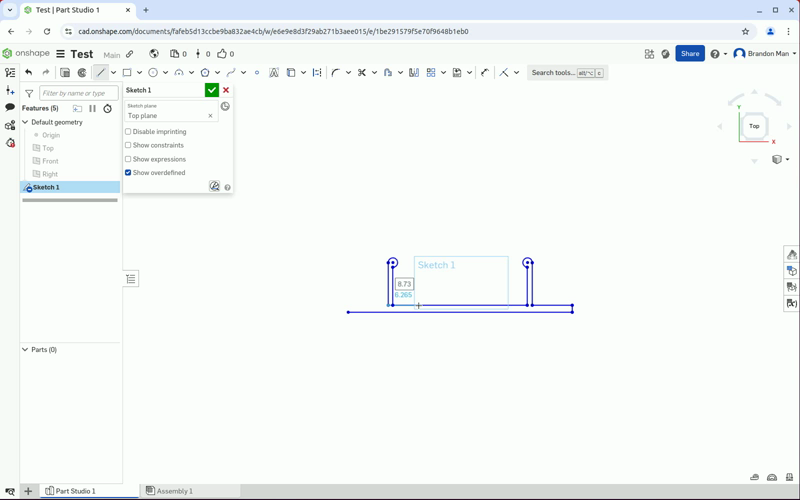
mouse_move(348, 305)
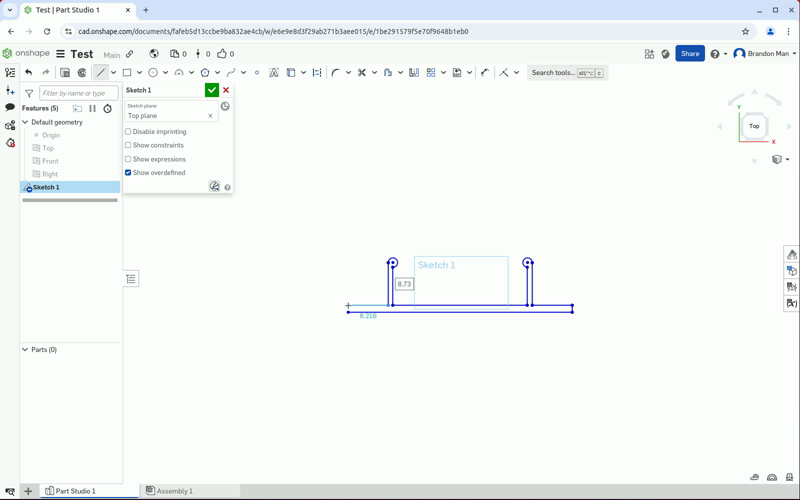
click(348, 305)
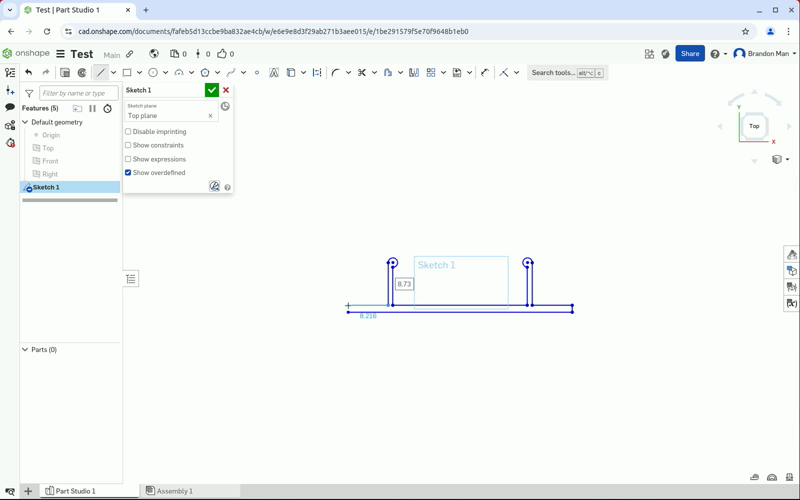
key_up(shift)
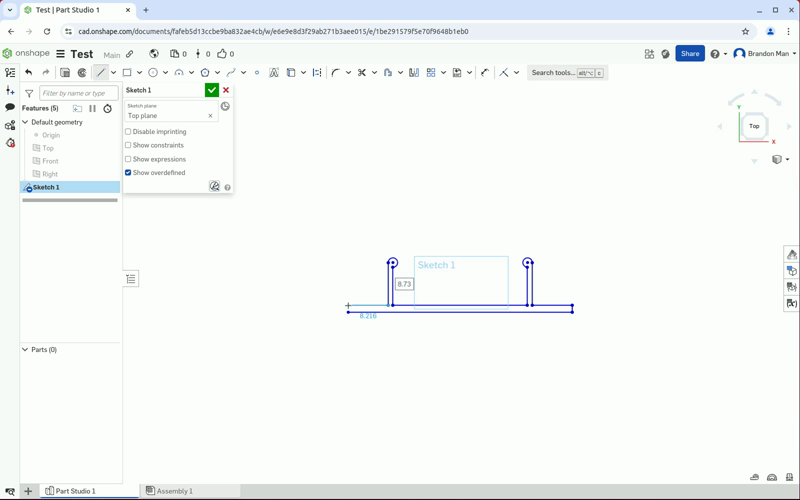
mouse_move(378, 305)
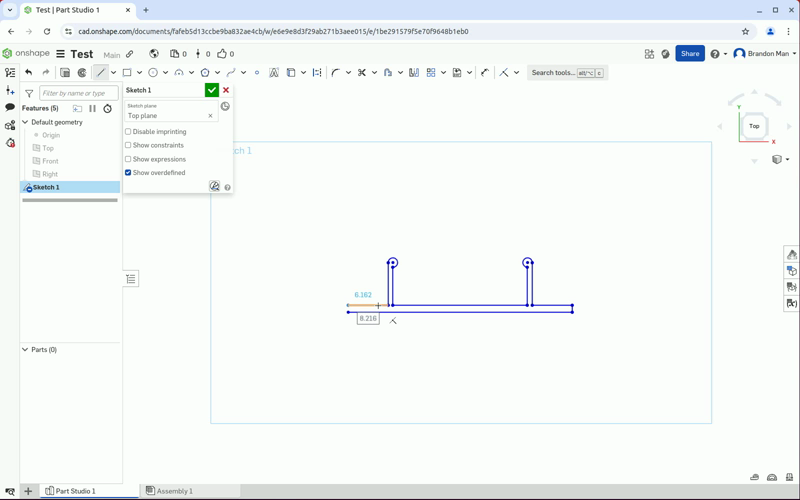
key_down(shift)
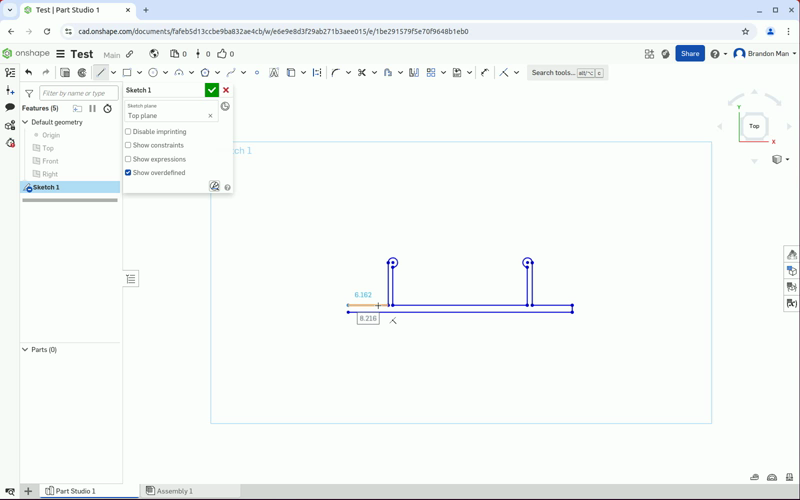
mouse_move(348, 312)
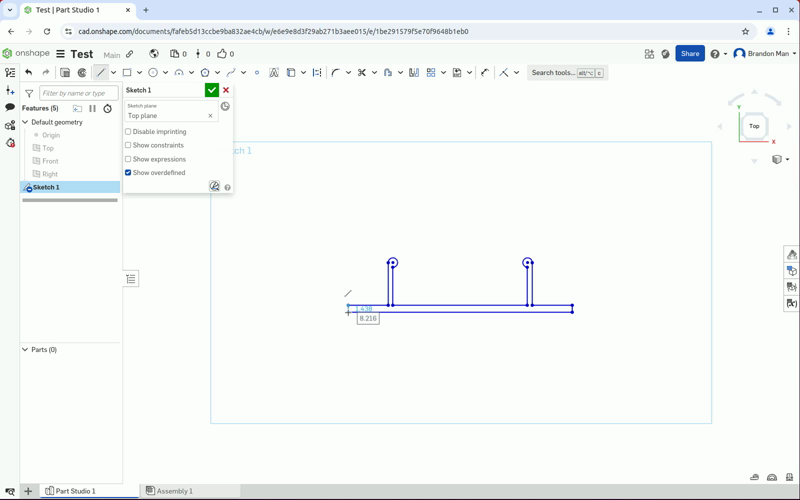
scroll(6)
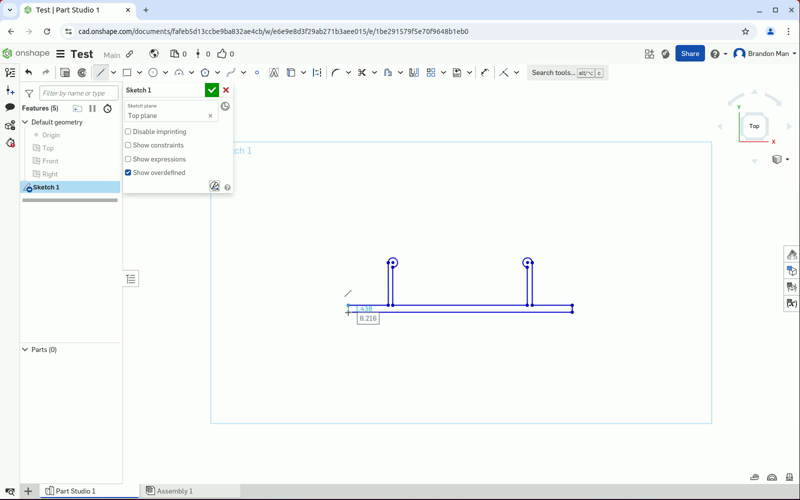
scroll(6)
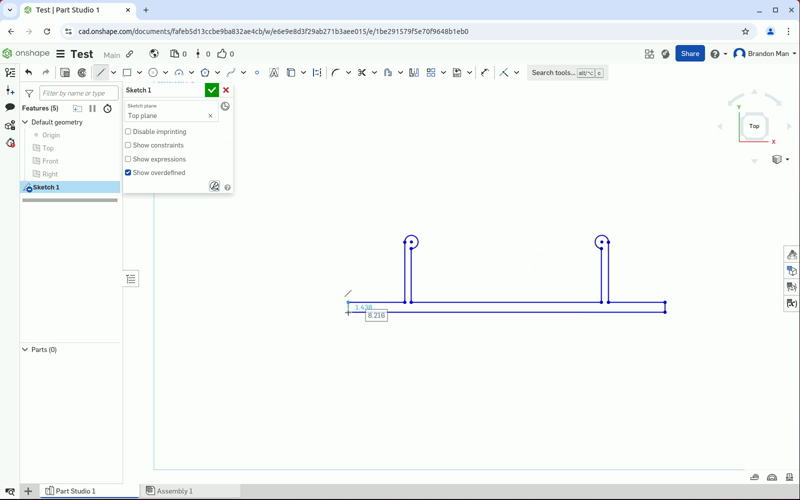
scroll(6)
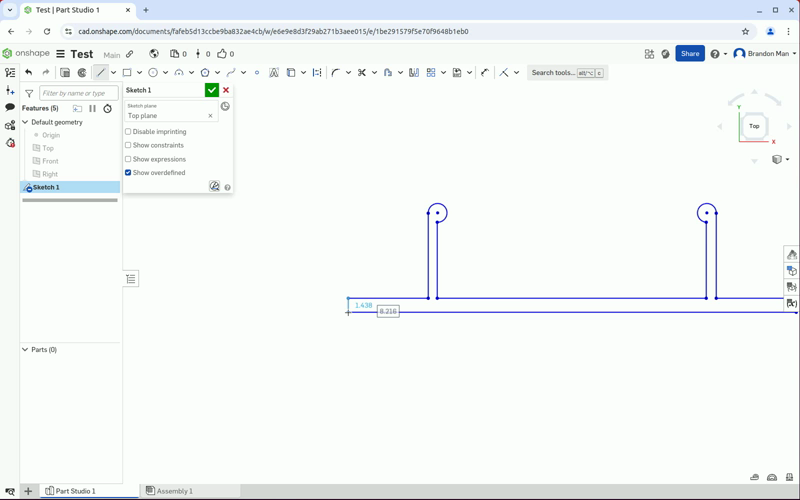
scroll(6)
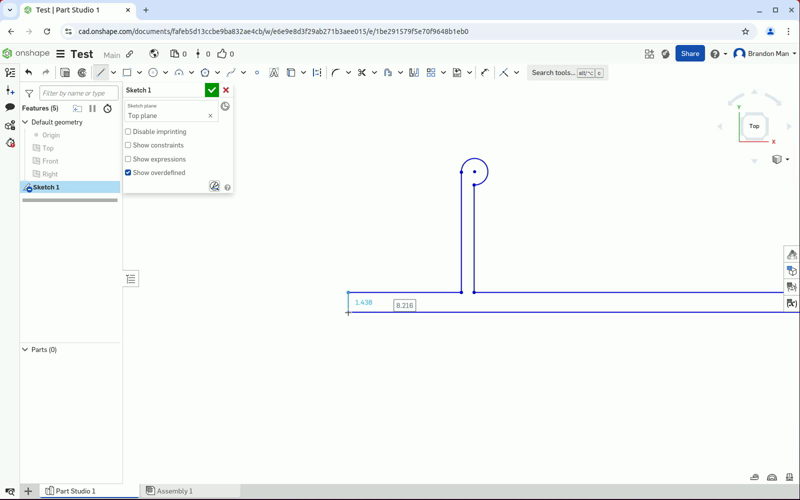
scroll(6)
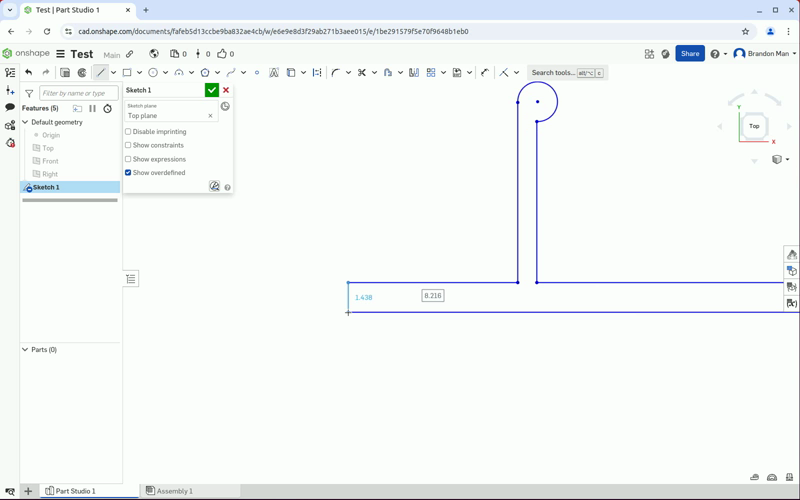
scroll(6)
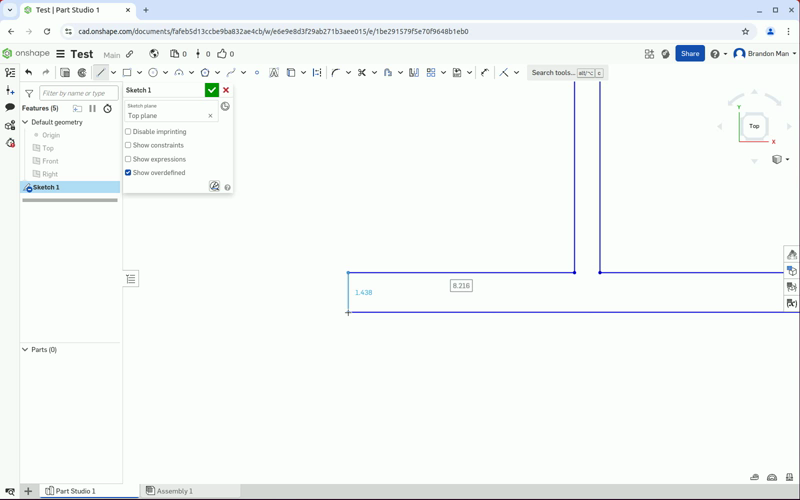
scroll(6)
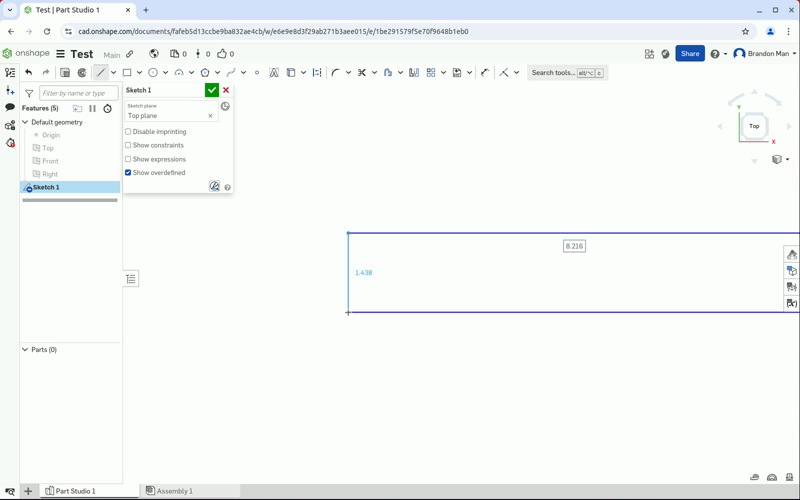
key_up(shift)
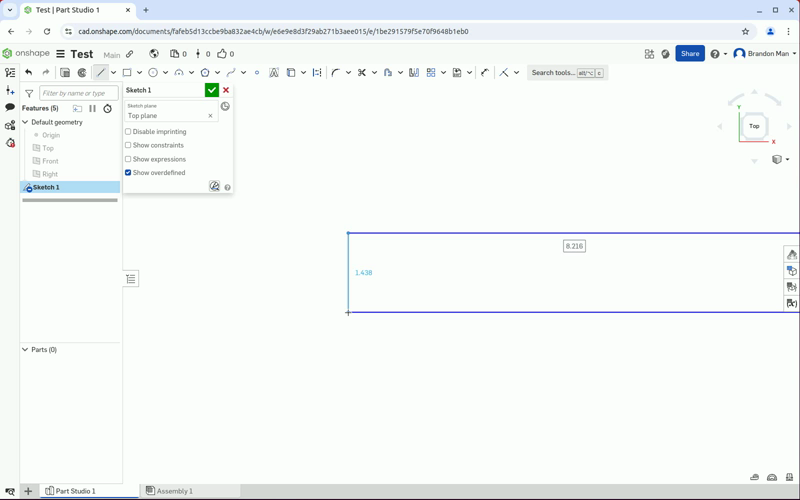
click(348, 312)
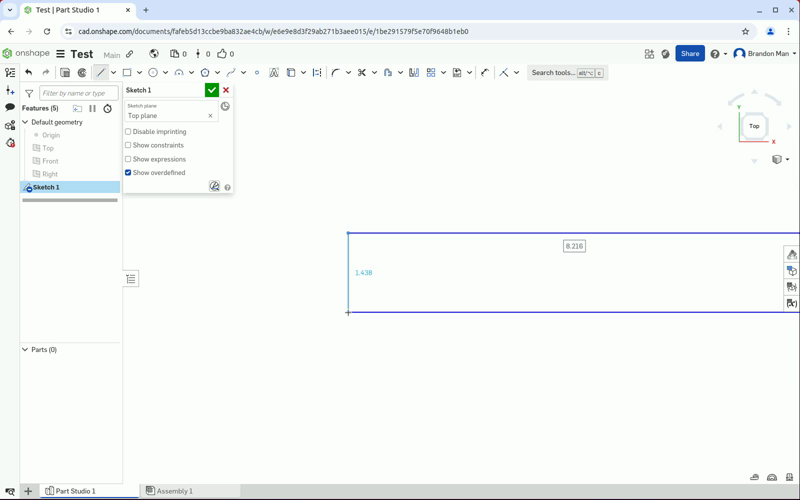
scroll(-6)
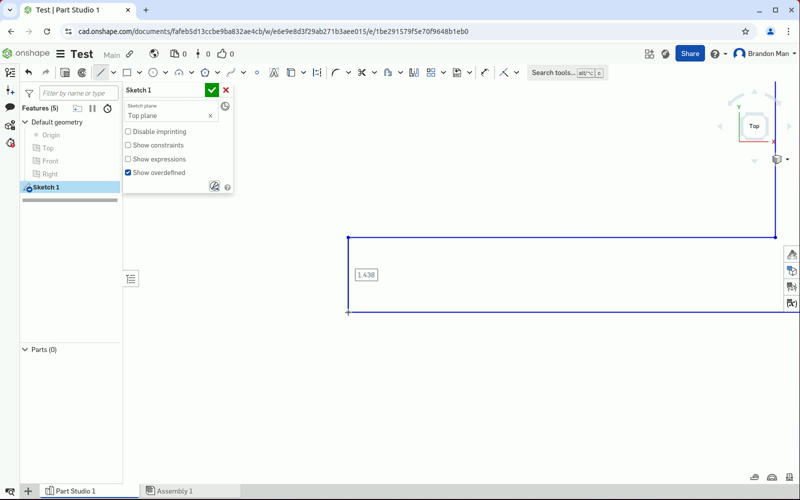
scroll(-6)
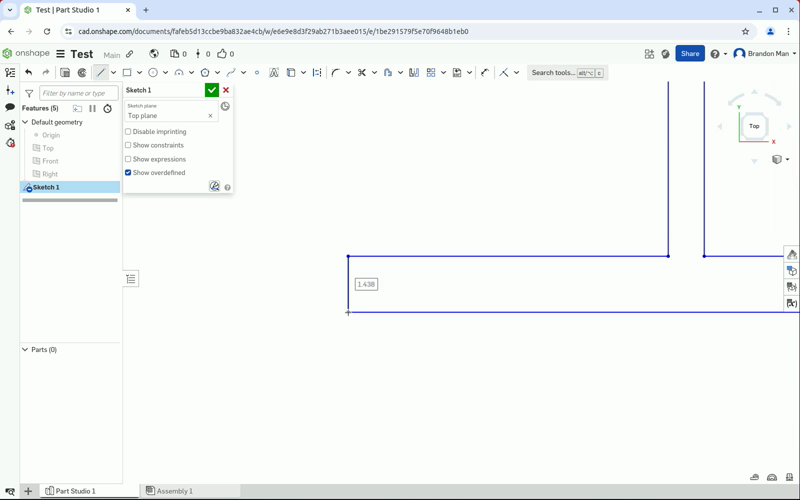
scroll(-6)
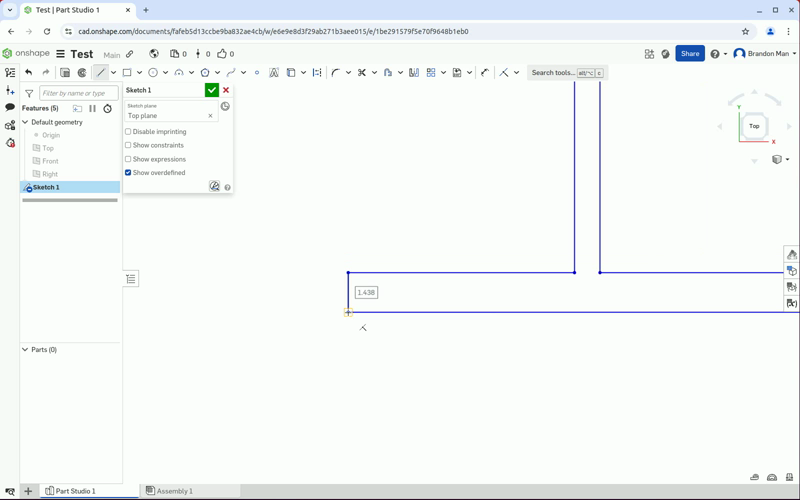
scroll(-6)
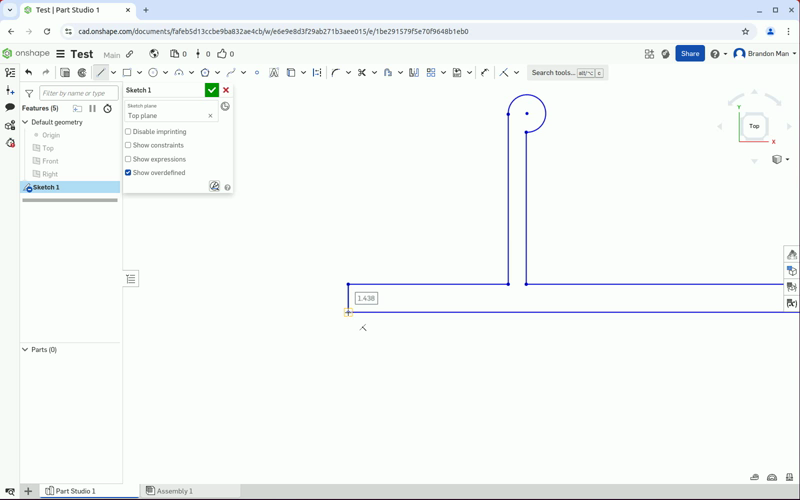
scroll(-6)
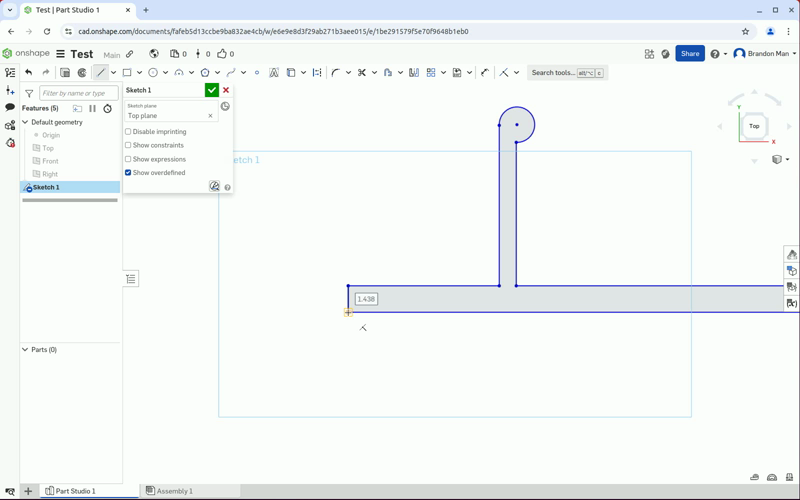
scroll(-6)
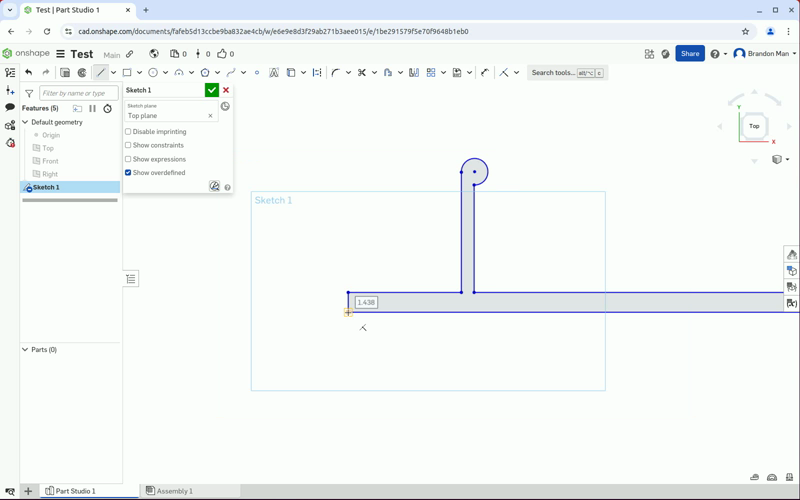
scroll(-6)
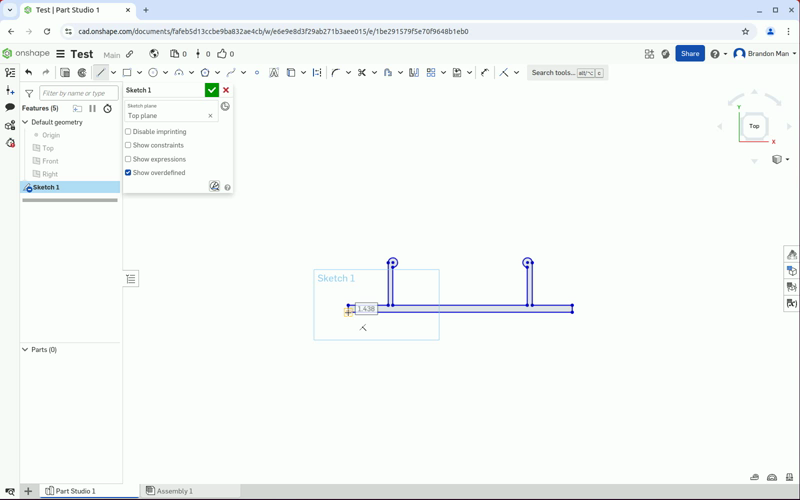
key(esc)
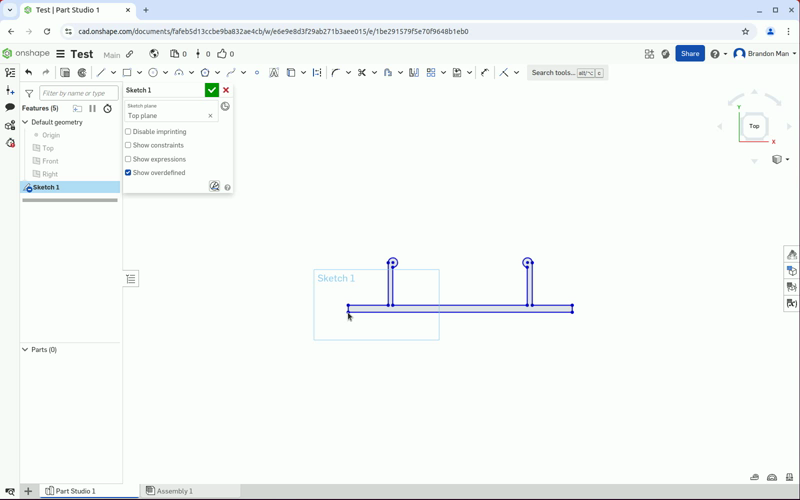
mouse_move(559, 307)
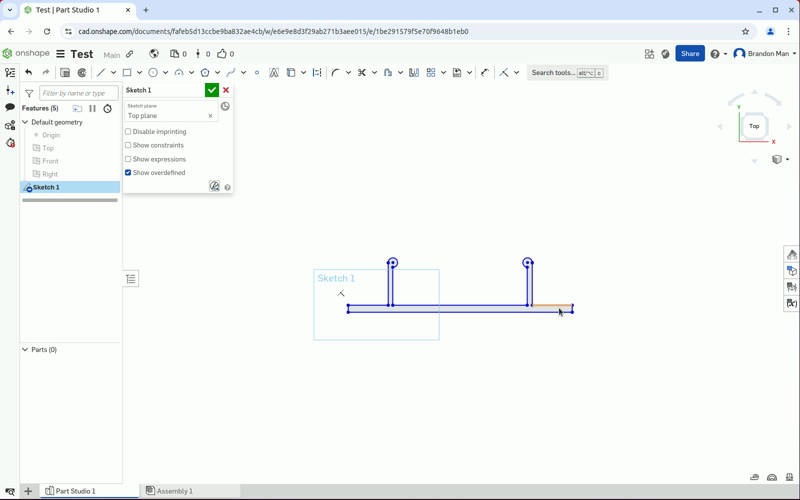
scroll(6)
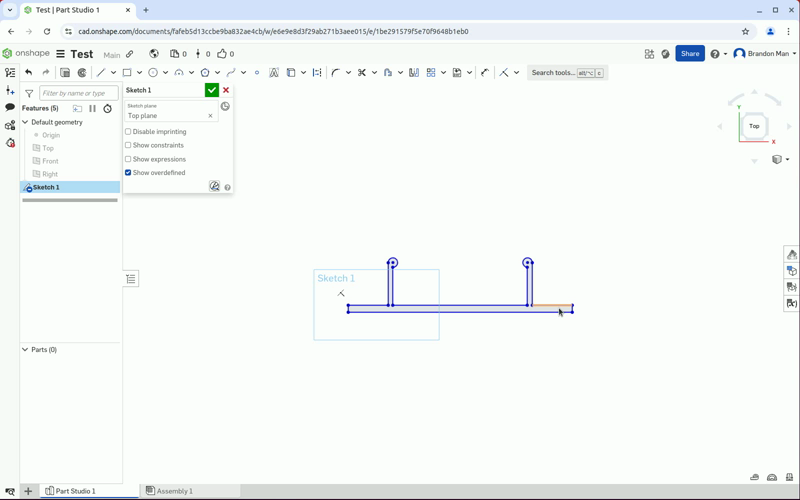
scroll(6)
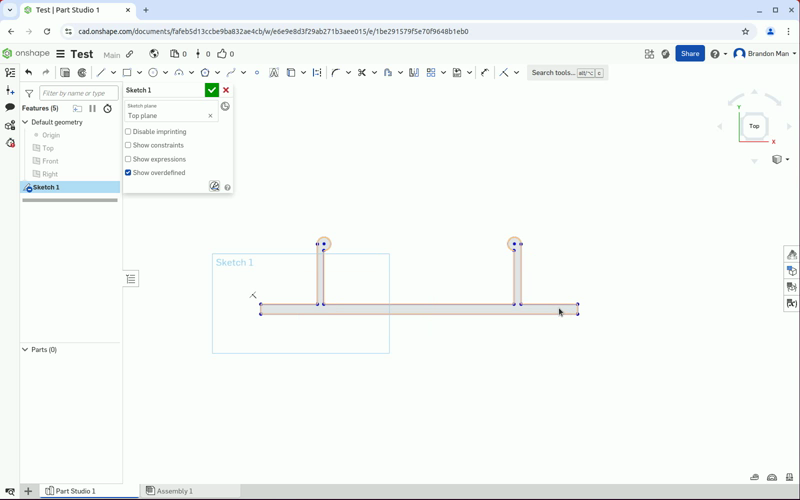
scroll(6)
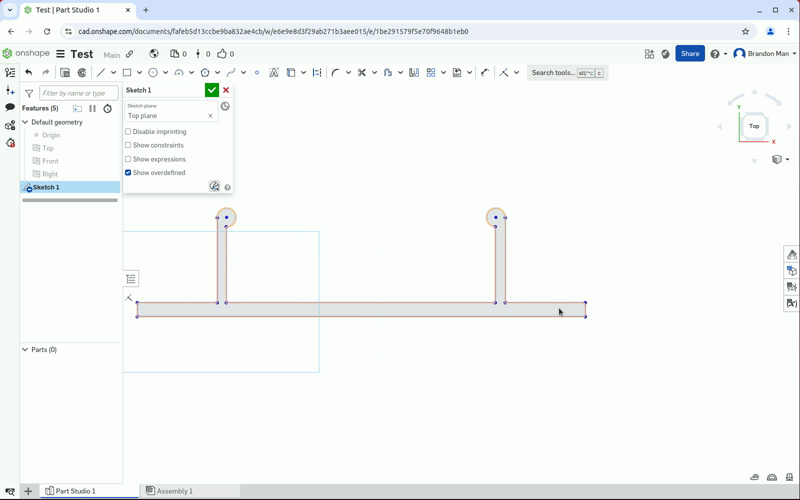
scroll(6)
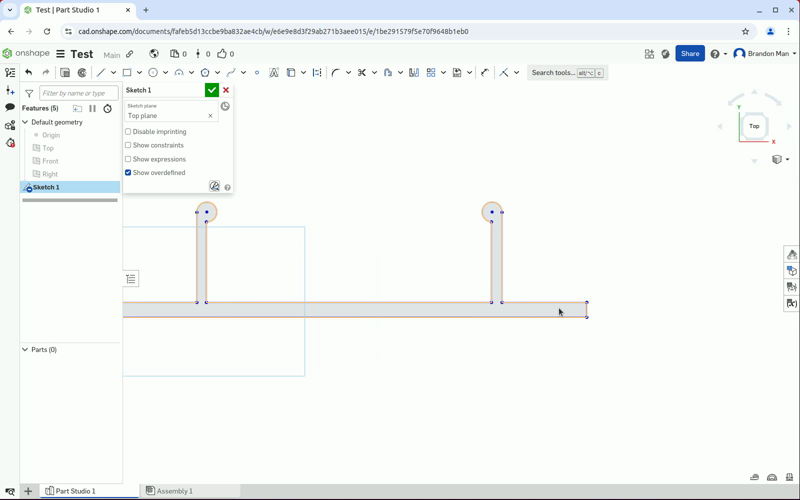
scroll(6)
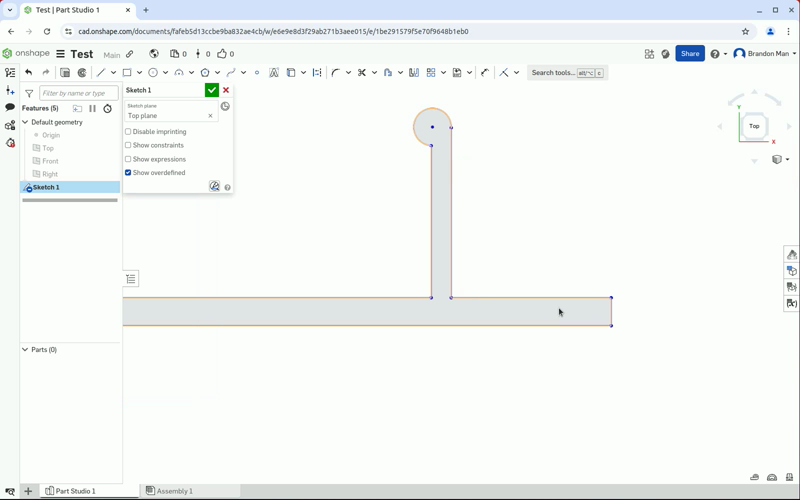
scroll(6)
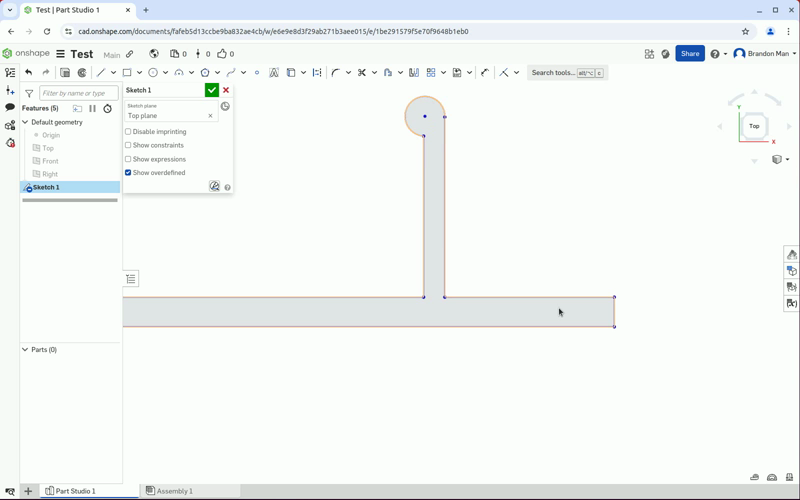
scroll(6)
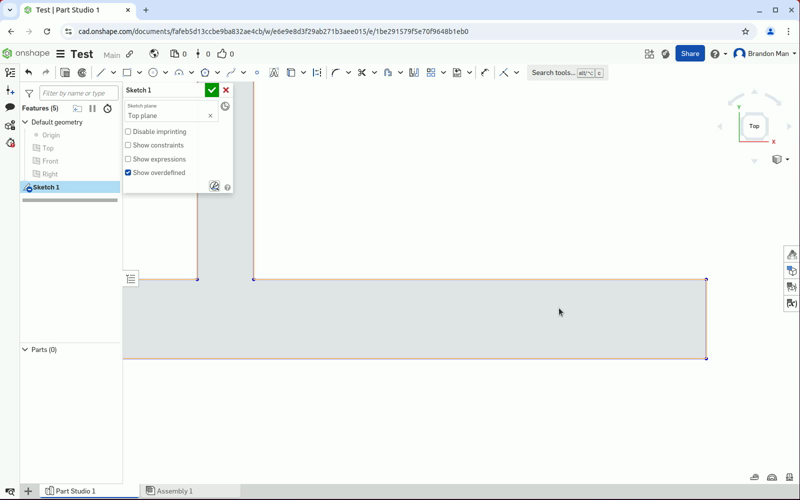
click(559, 307)
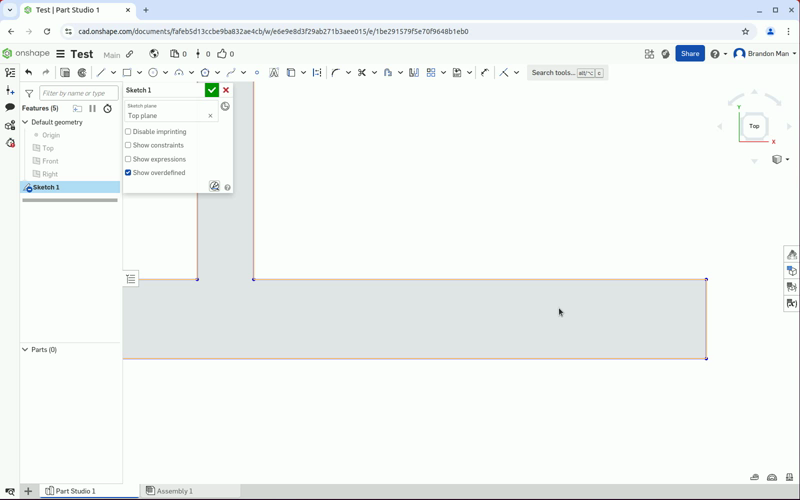
scroll(-6)
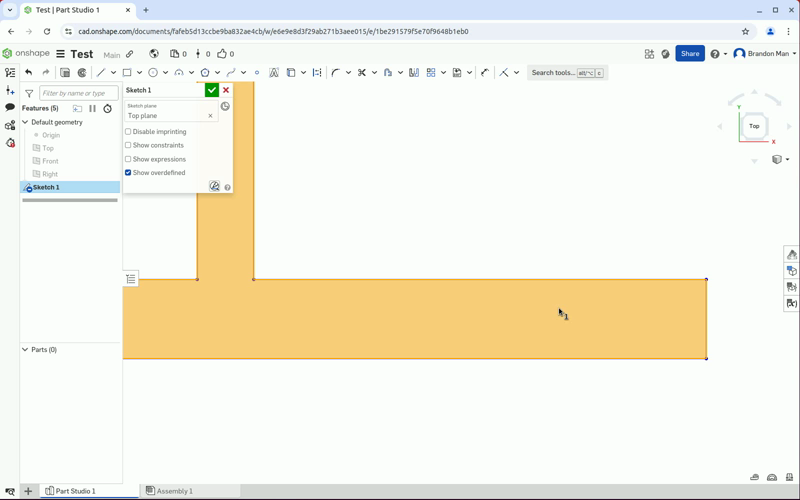
scroll(-6)
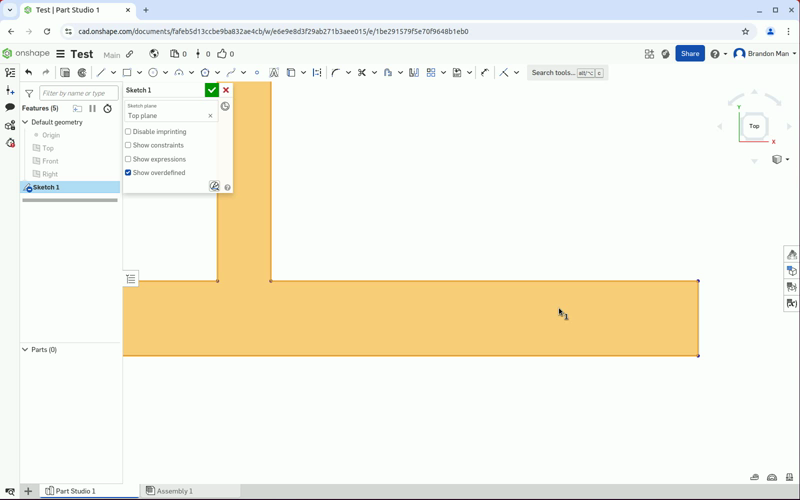
scroll(-6)
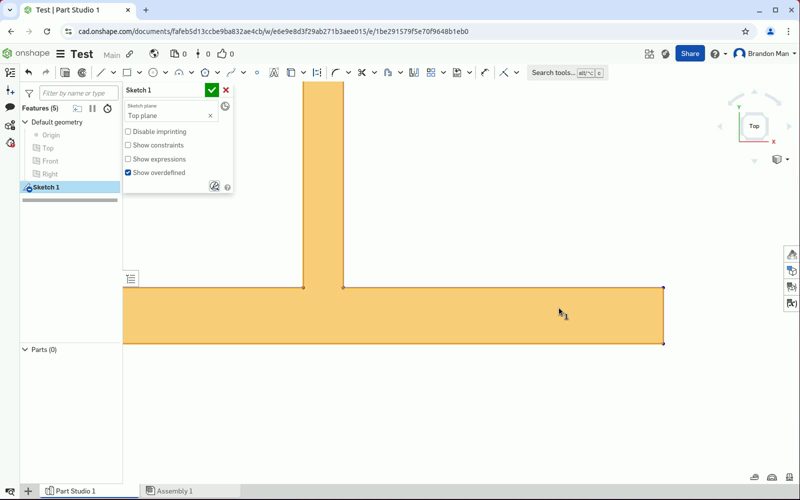
scroll(-6)
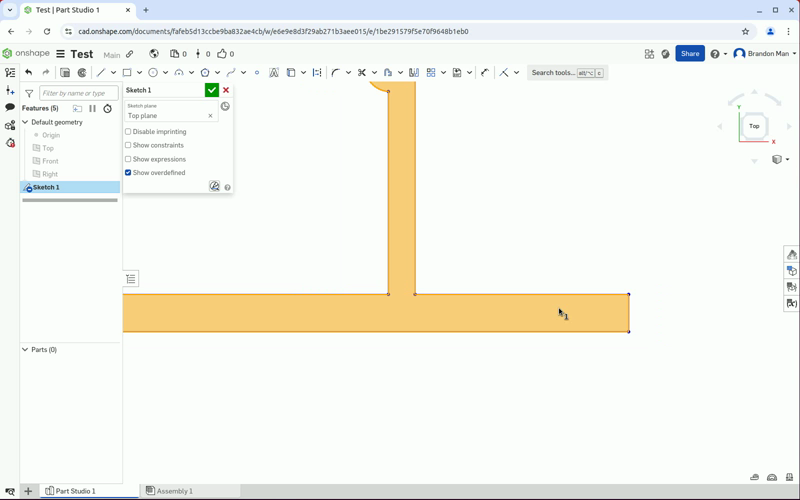
scroll(-6)
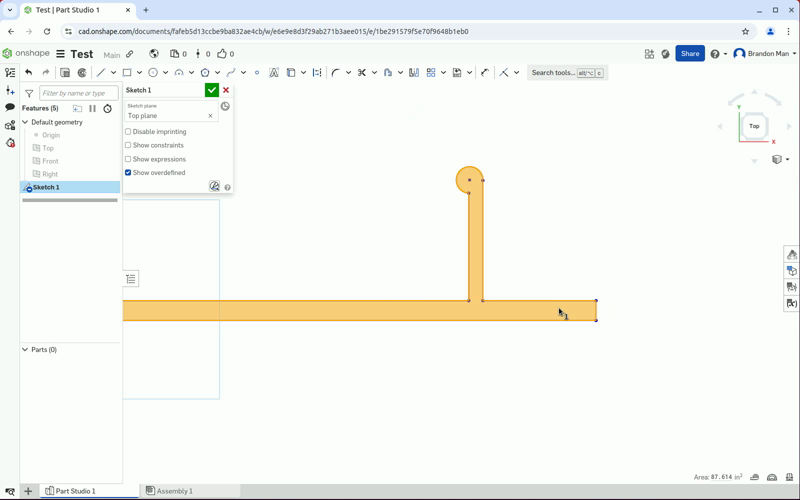
scroll(-6)
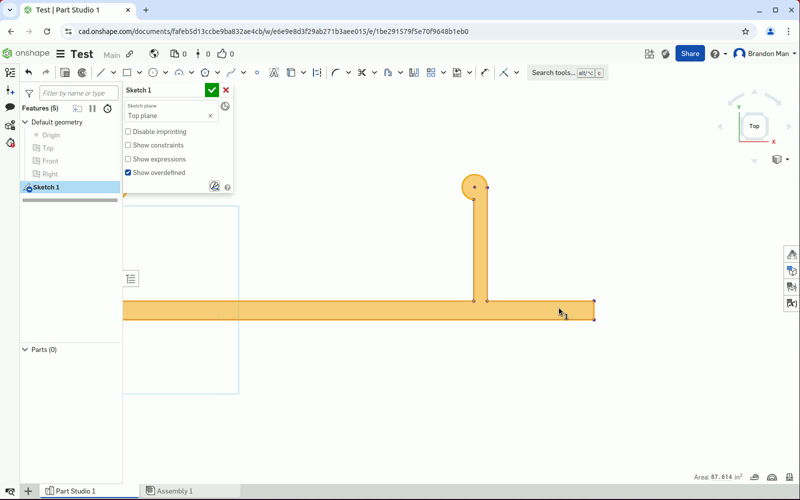
scroll(-6)
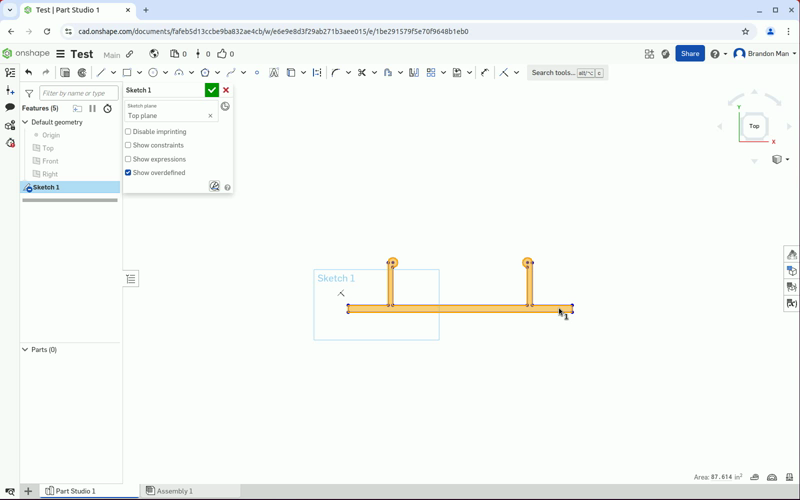
mouse_move(73, 352)
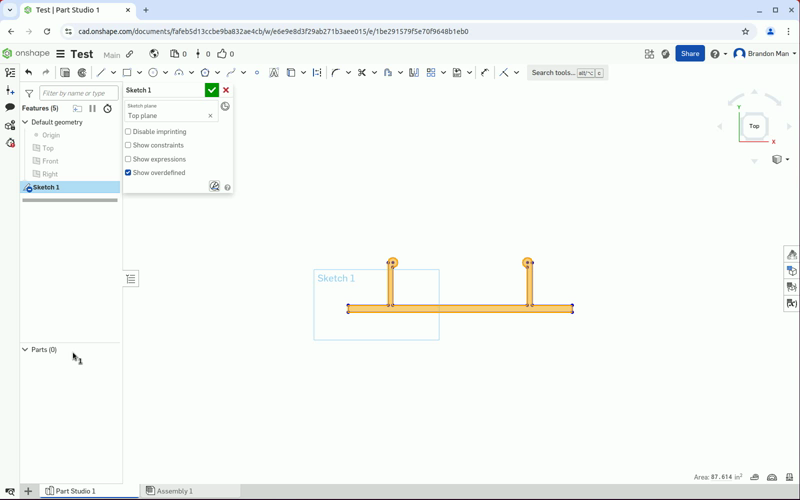
key(shift+y)
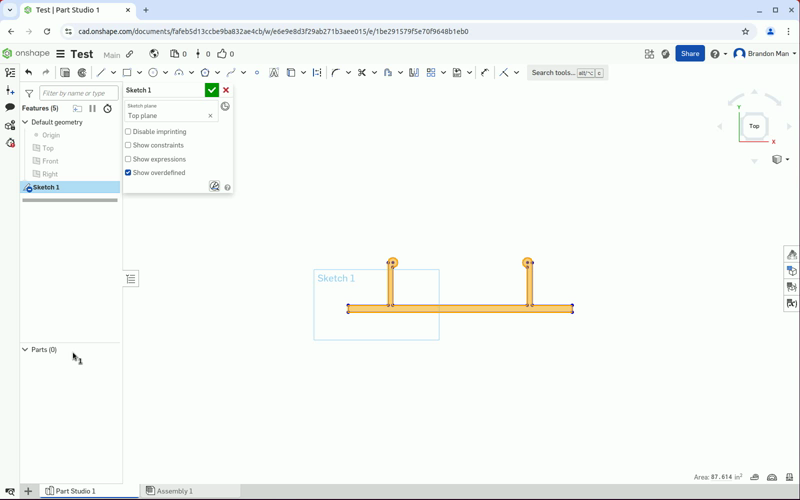
key(shift+e)
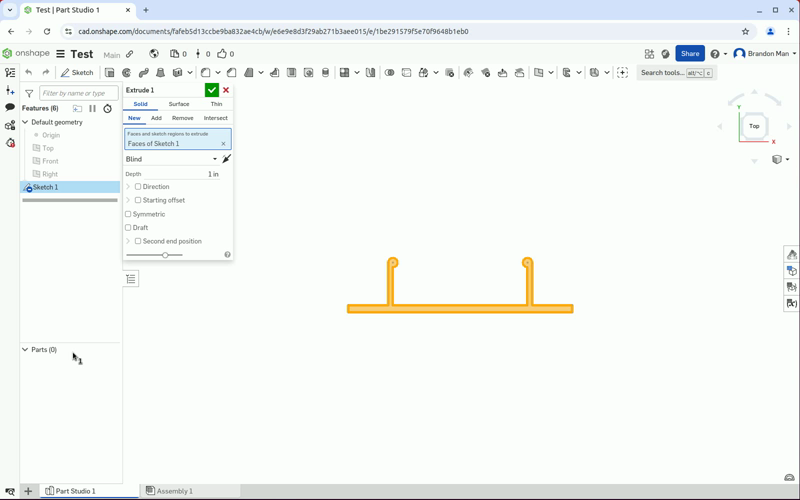
mouse_move(143, 106)
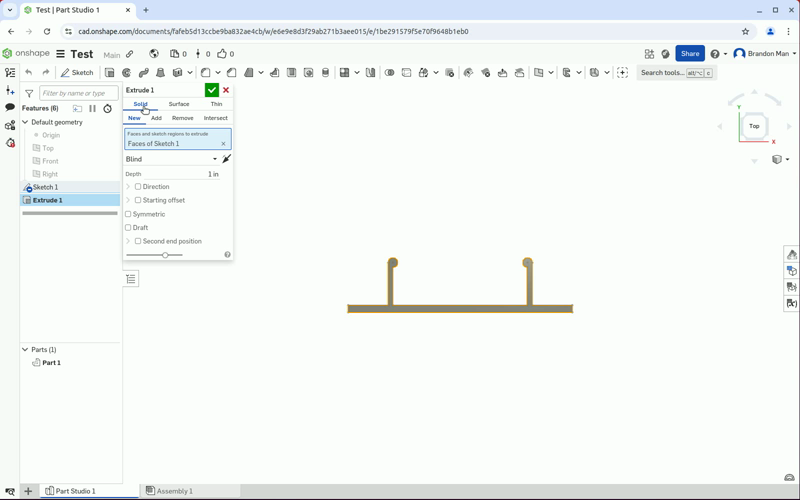
click(143, 106)
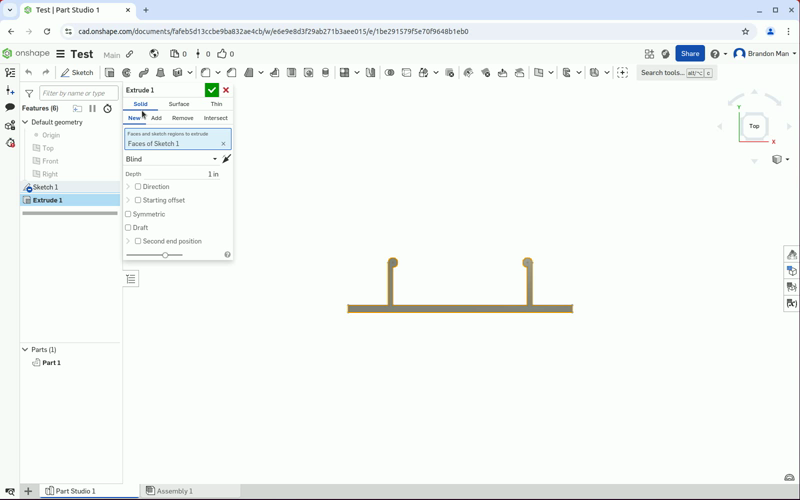
mouse_move(137, 120)
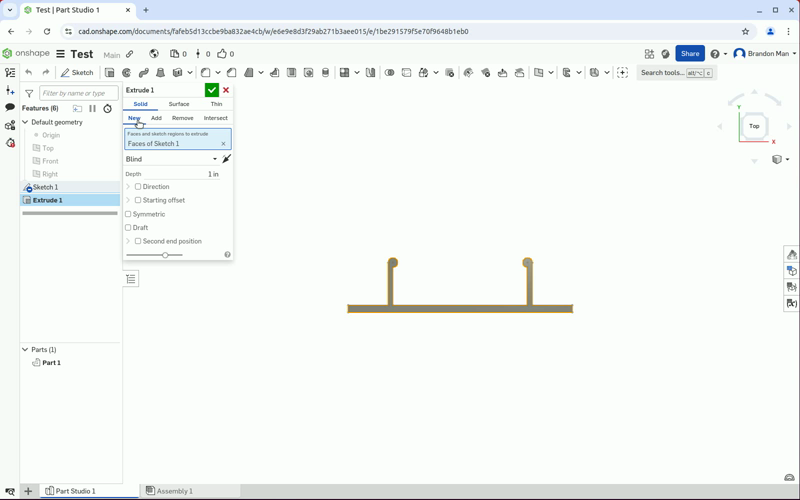
click(137, 120)
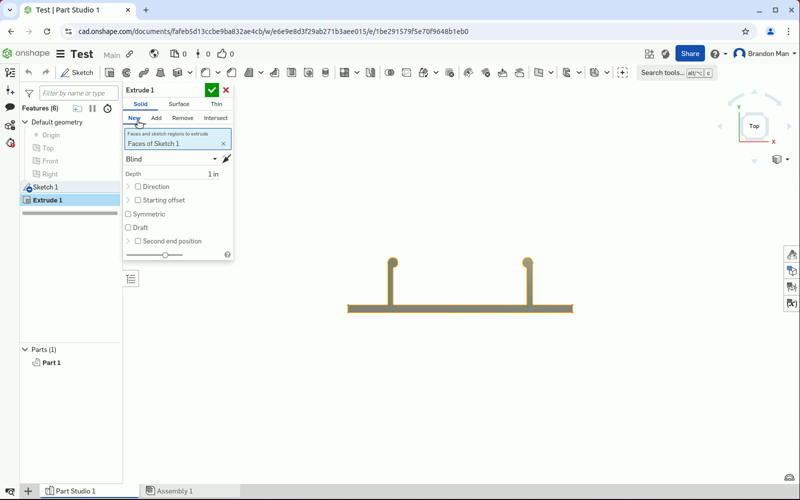
key(tab, 4)
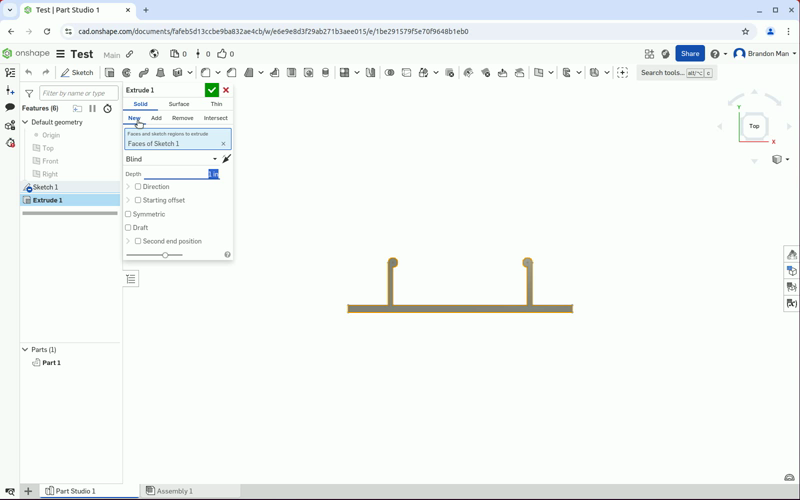
text(16.128)
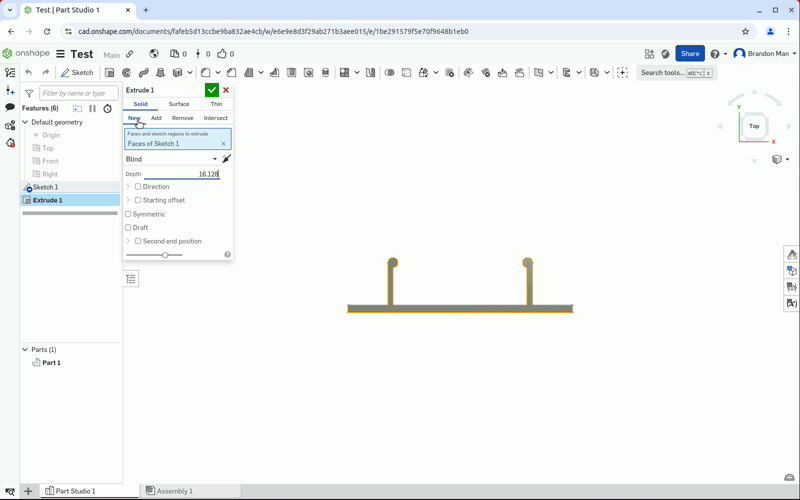
key(enter)
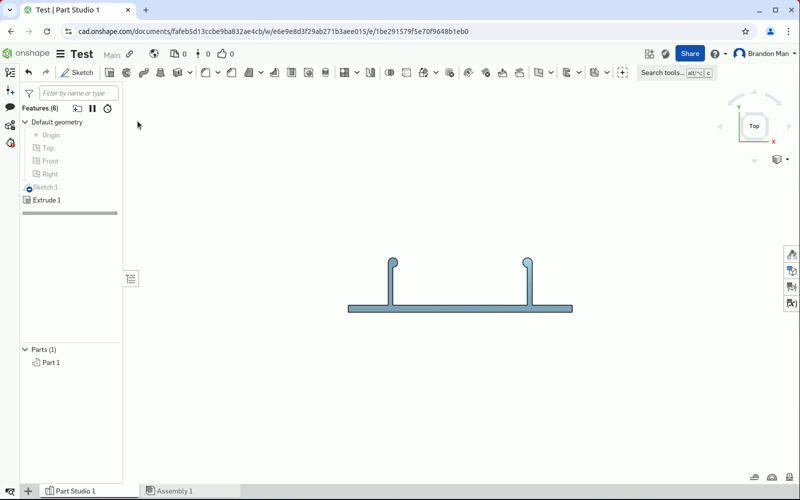
key(shift+h)
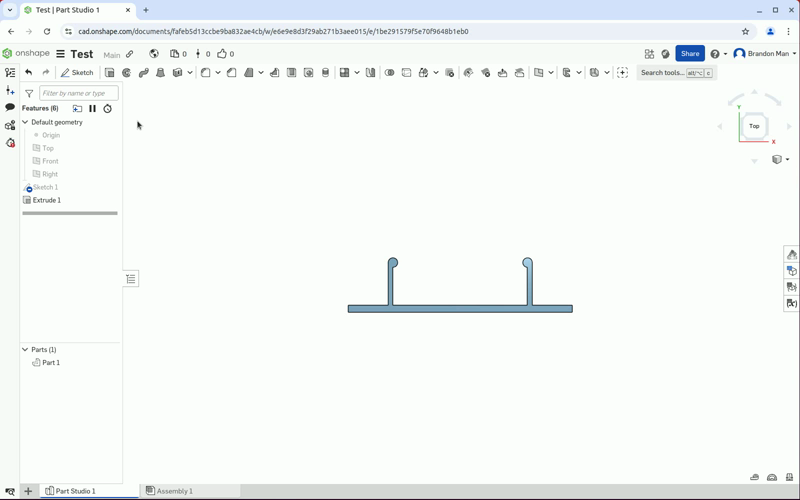
key(shift+h)
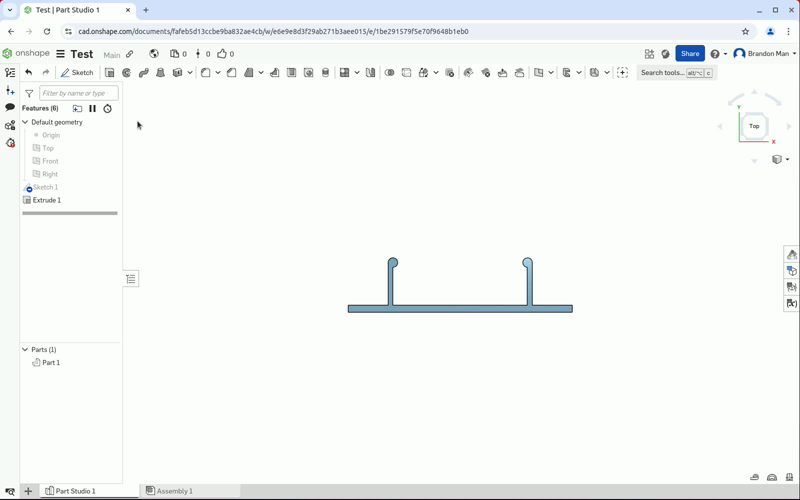
mouse_move(73, 189)
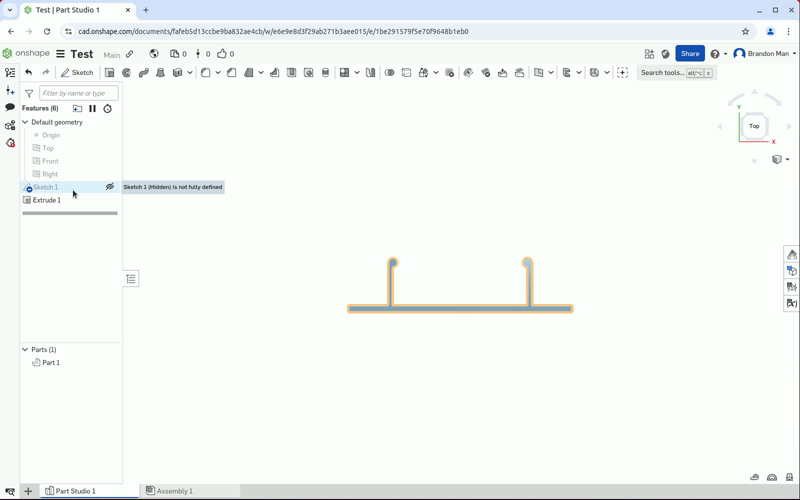
click(73, 189)
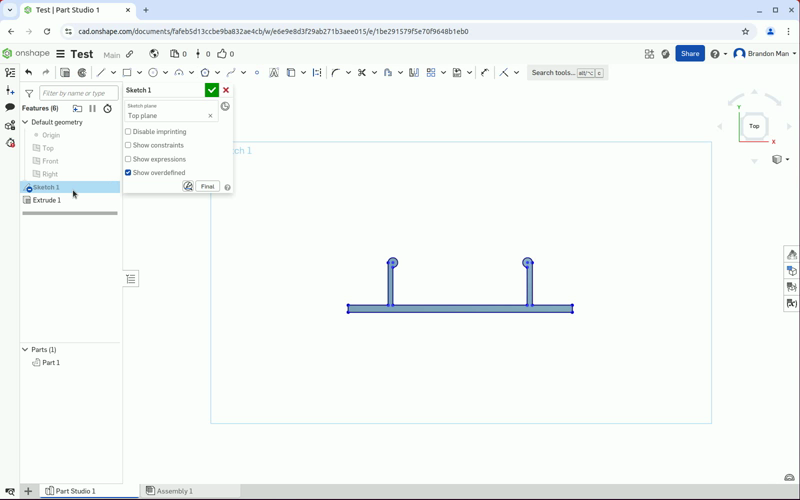
mouse_move(229, 92)
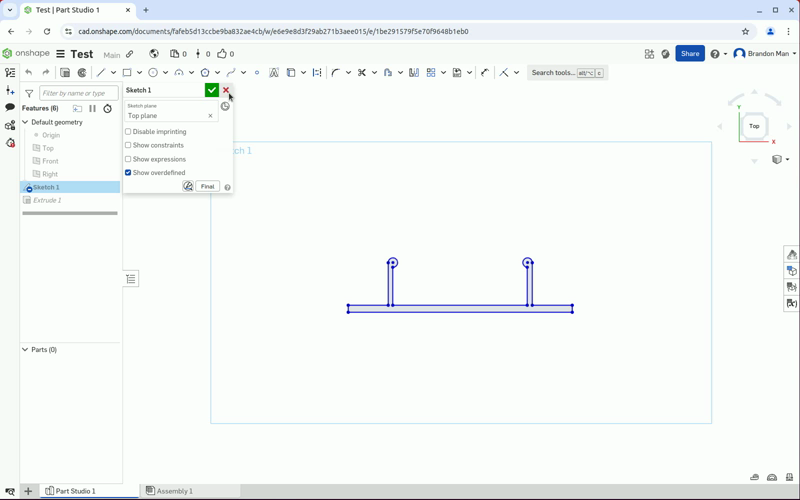
click(229, 92)
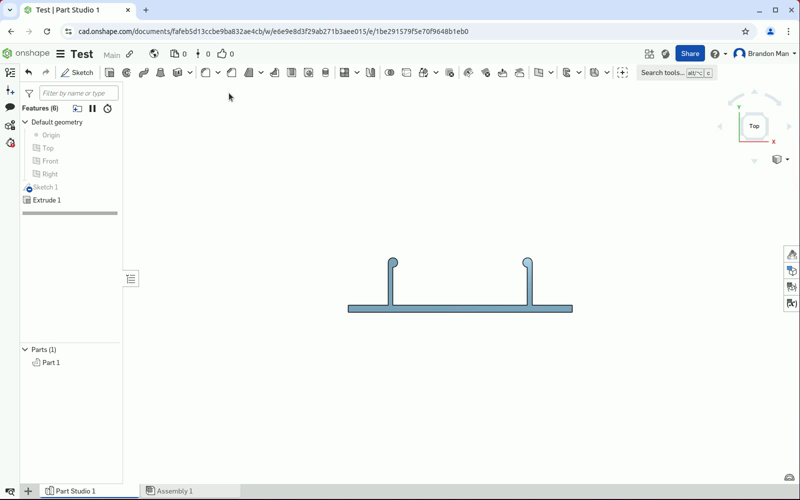
mouse_move(73, 352)
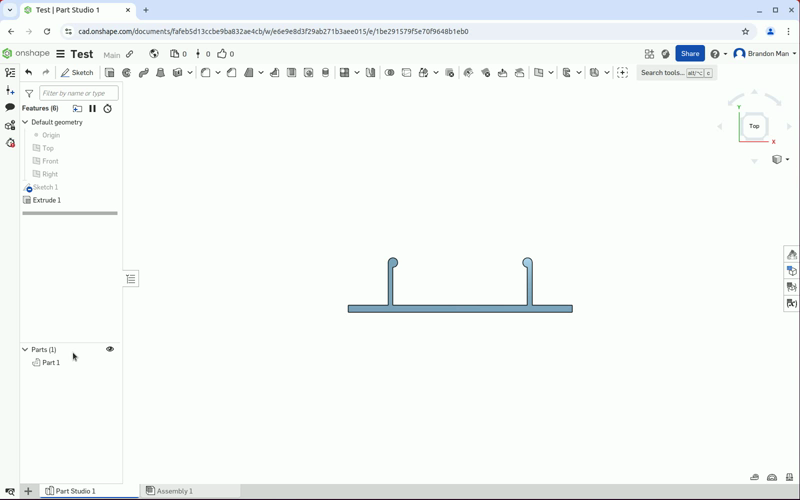
key(y)
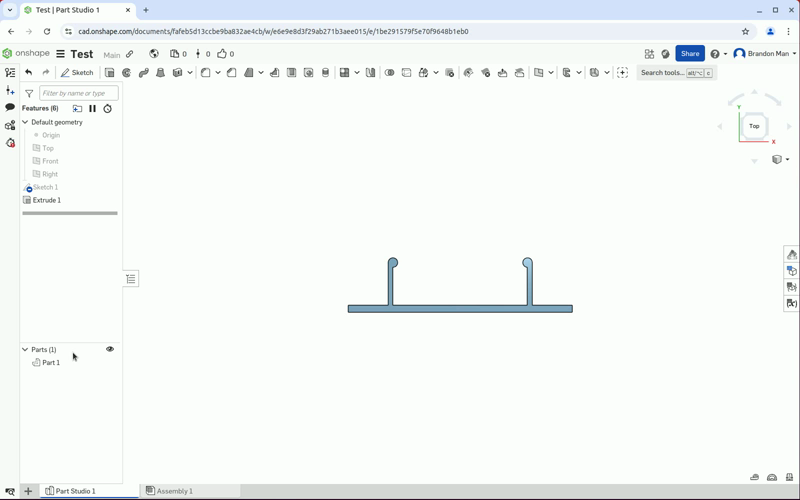
key(shift+p)
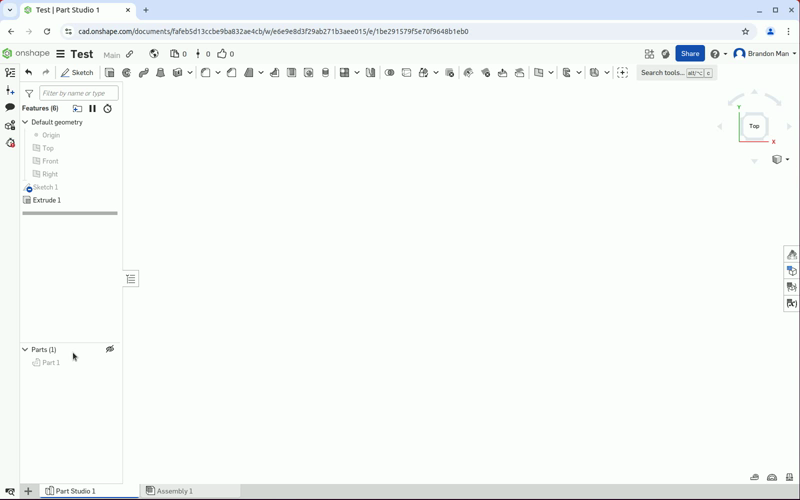
key(space)
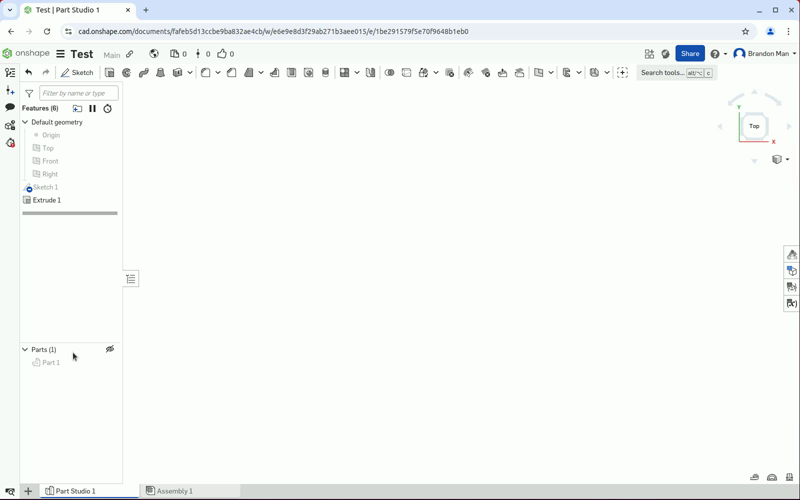
key_down(shift)
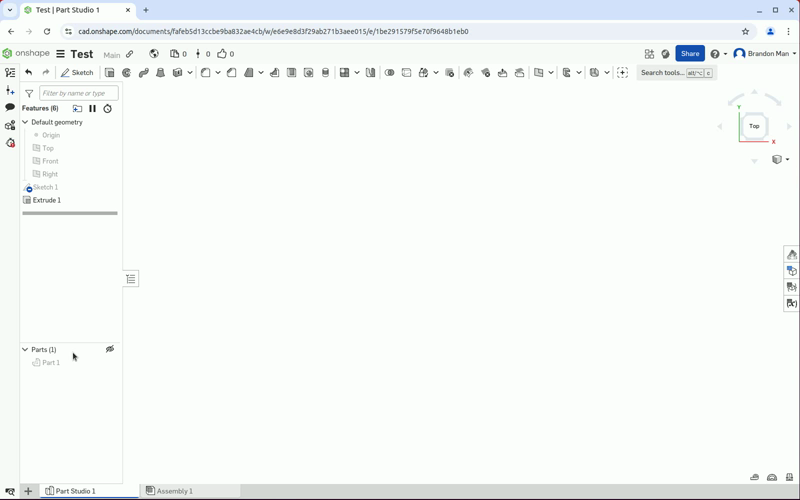
key(up)
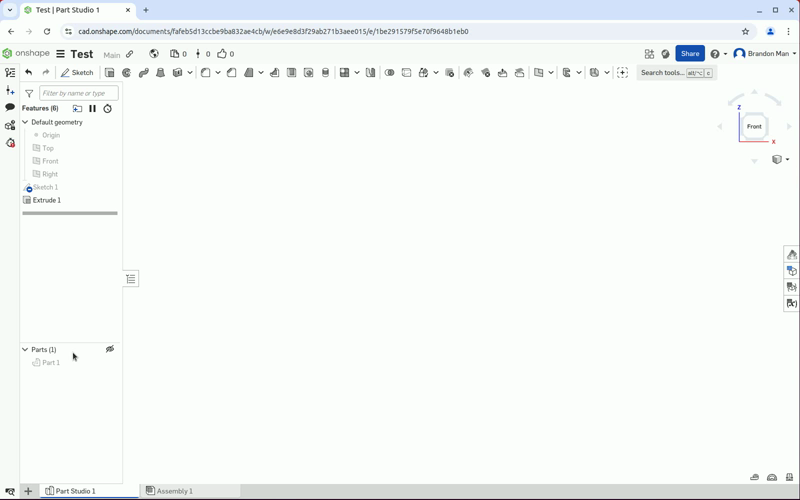
key_up(shift)
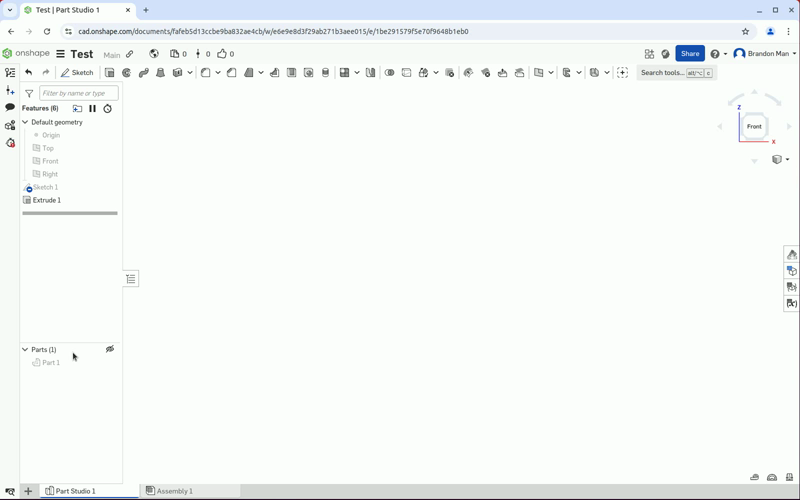
mouse_move(73, 352)
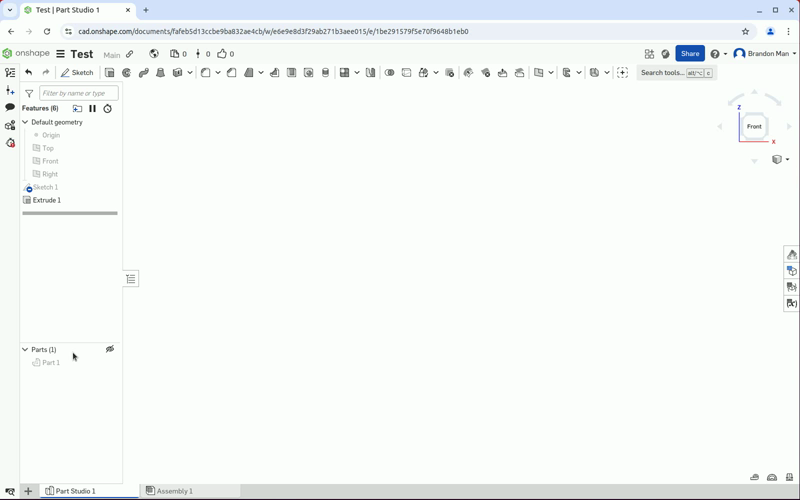
key(shift+y)
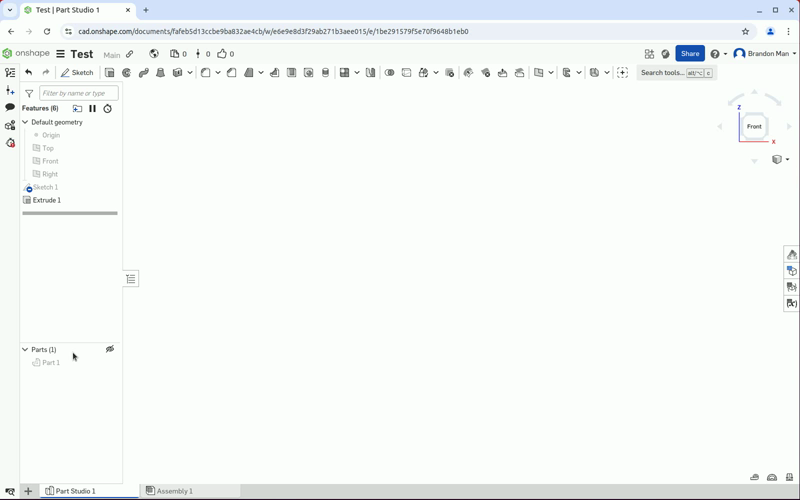
key(shift+s)
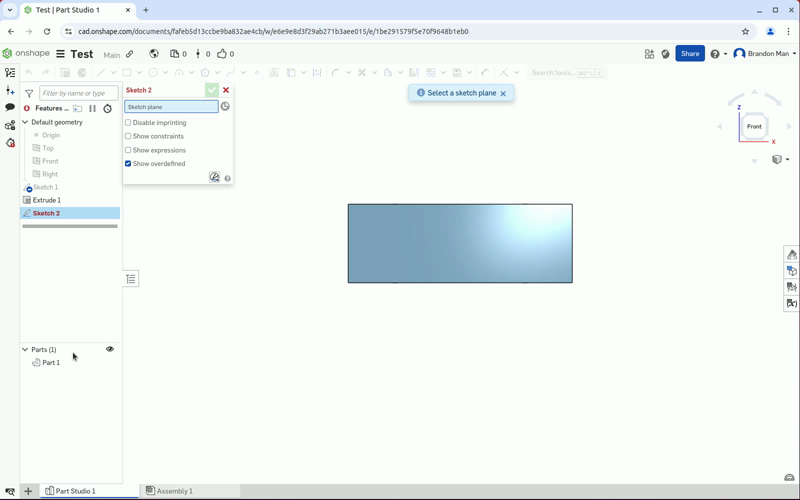
mouse_move(73, 163)
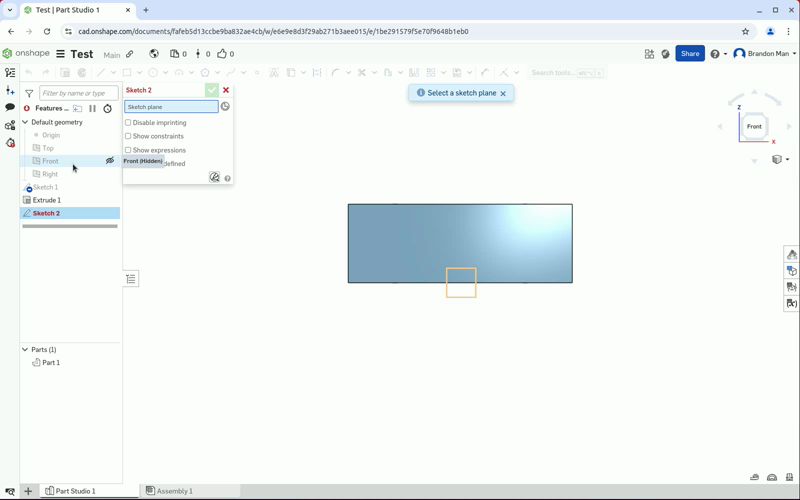
click(73, 163)
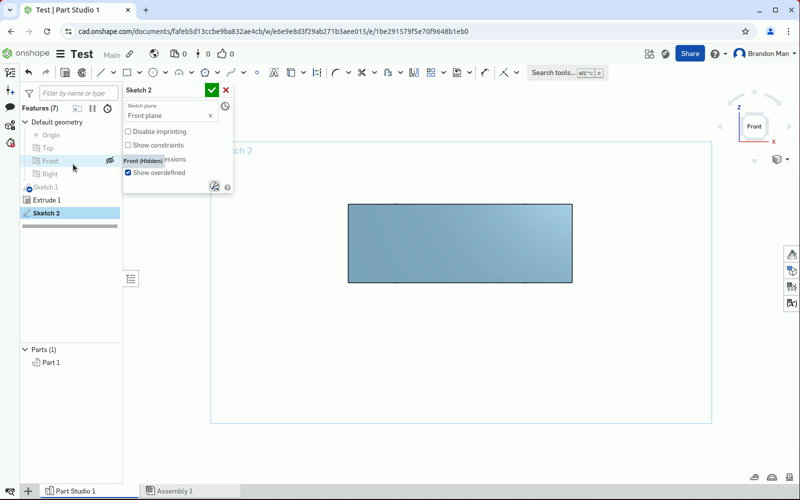
mouse_move(73, 352)
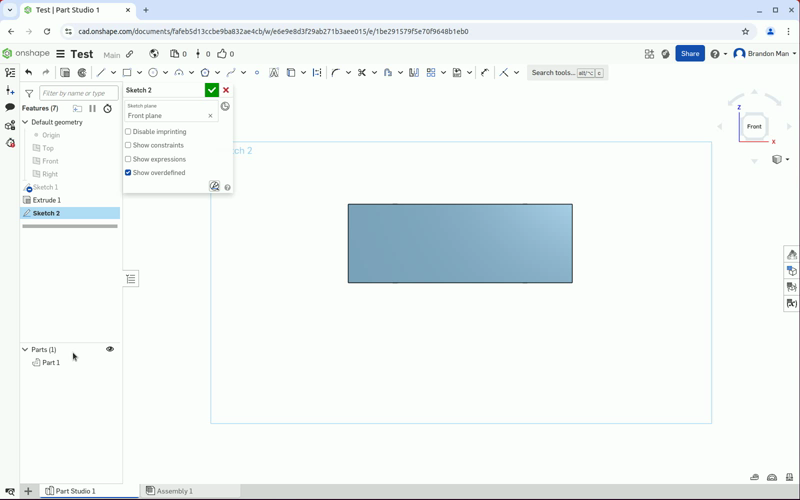
key(y)
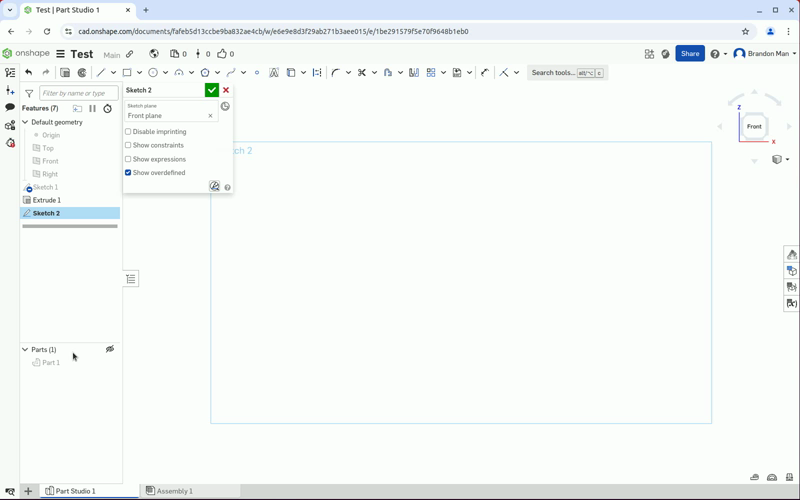
key(l)
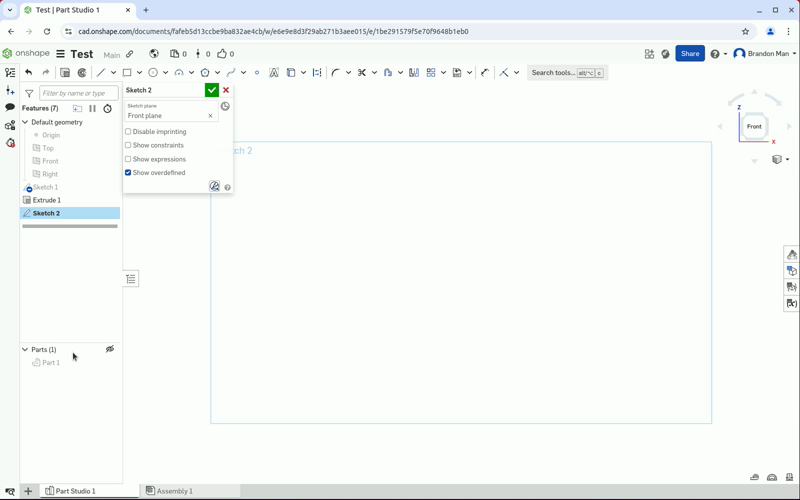
key_down(shift)
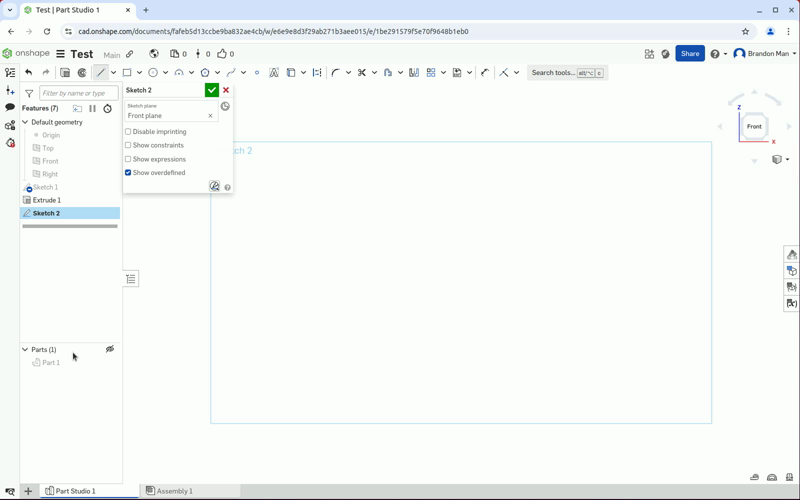
mouse_move(546, 224)
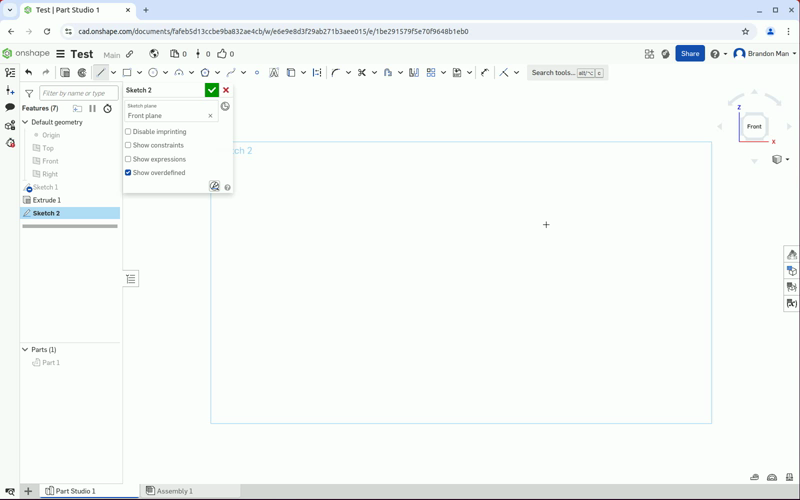
click(546, 224)
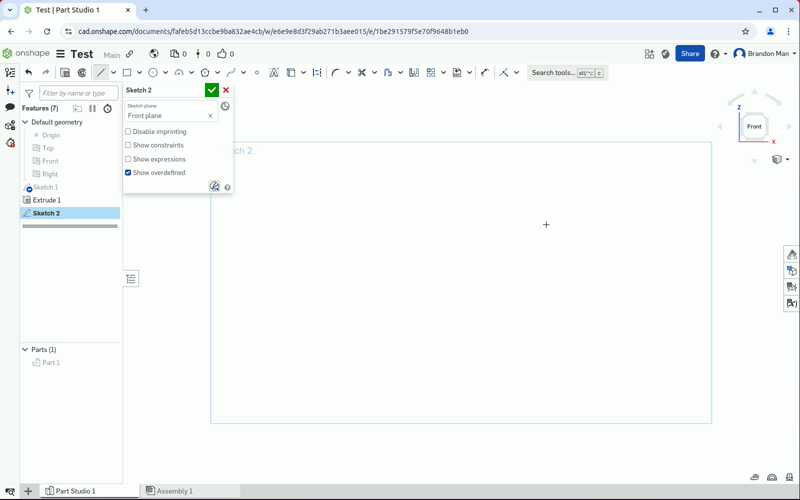
key_up(shift)
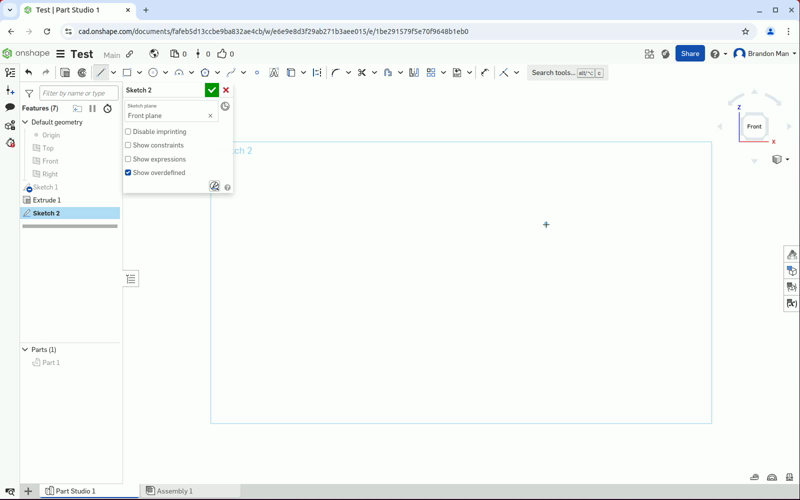
key_down(shift)
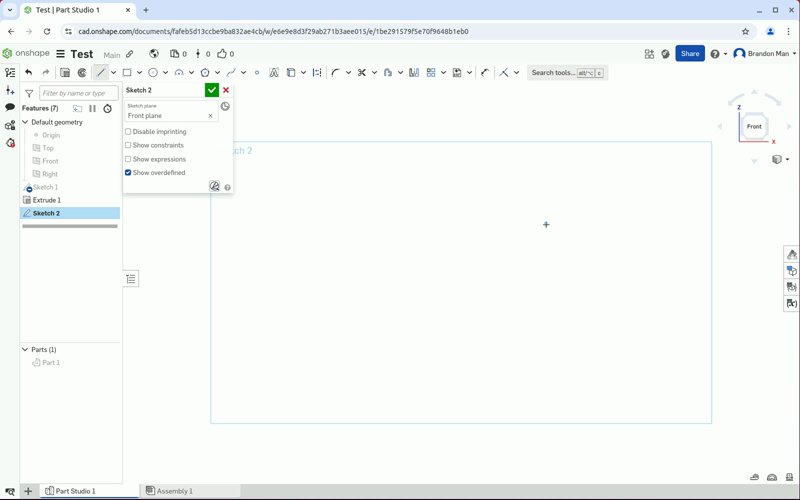
mouse_move(576, 224)
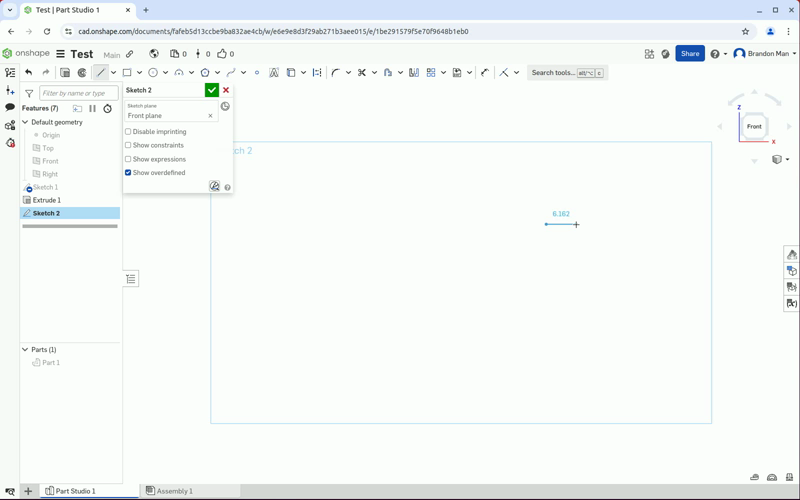
mouse_move(550, 231)
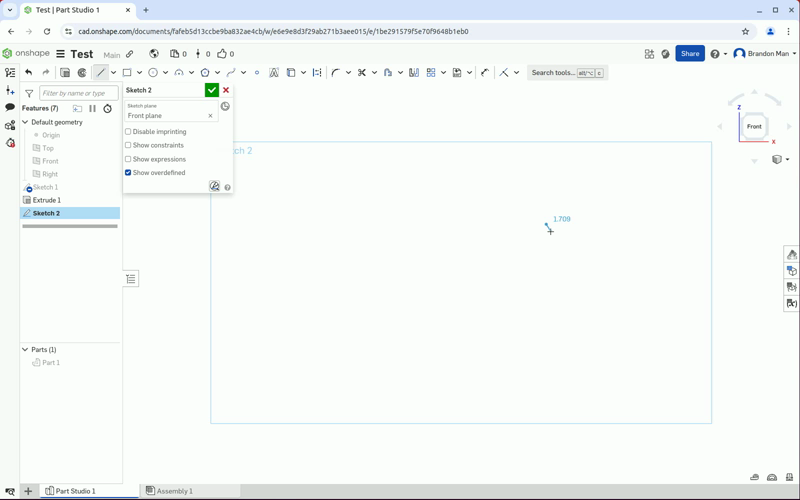
click(550, 231)
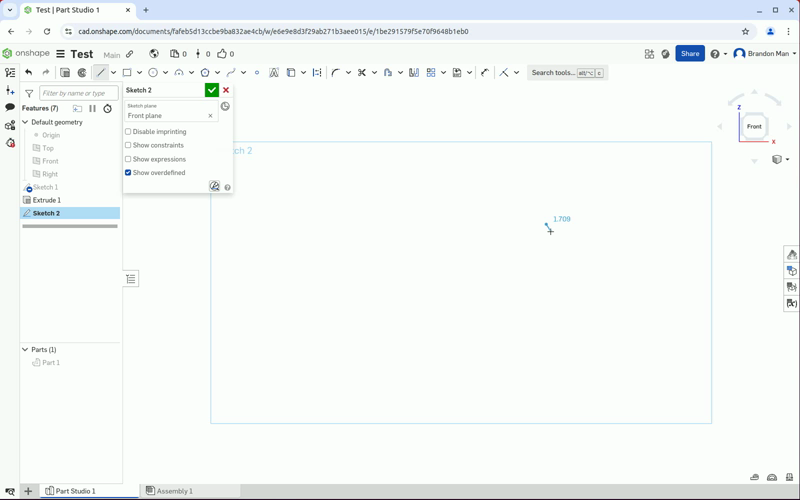
key_up(shift)
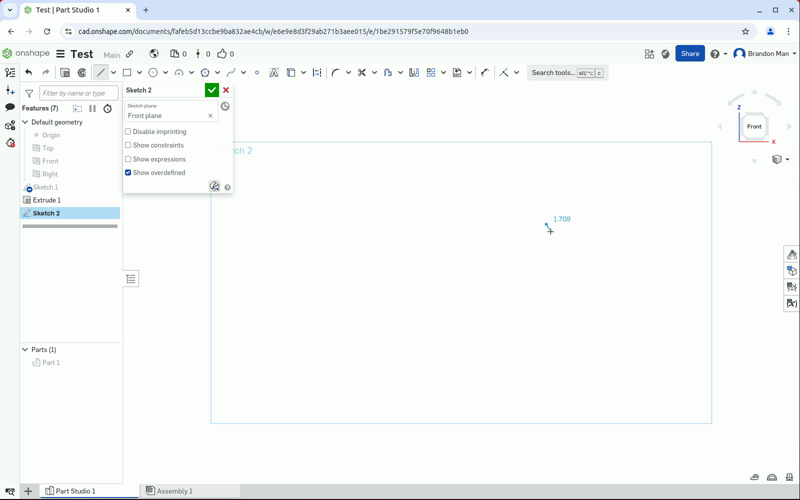
key_down(shift)
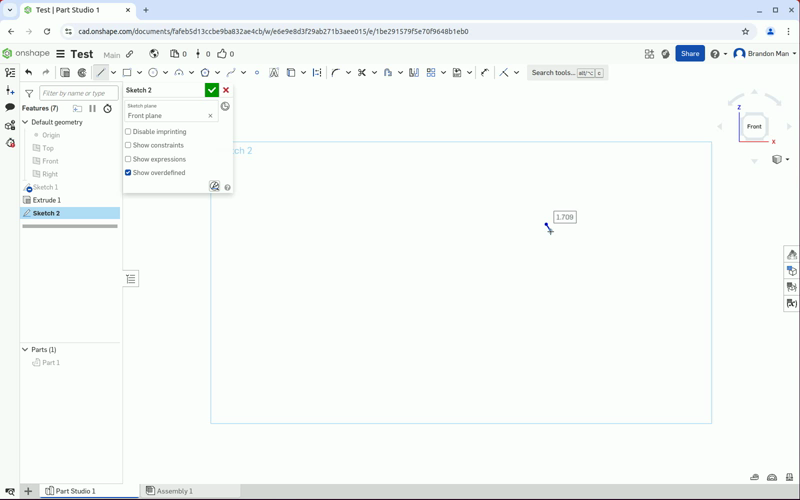
mouse_move(580, 231)
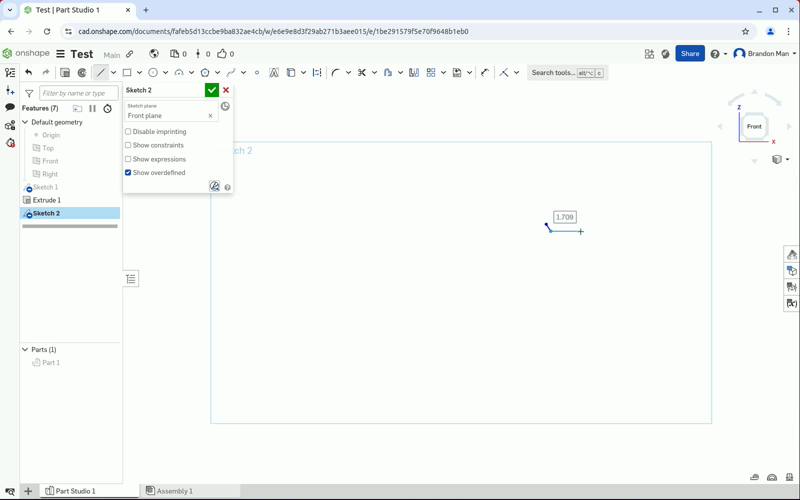
mouse_move(558, 231)
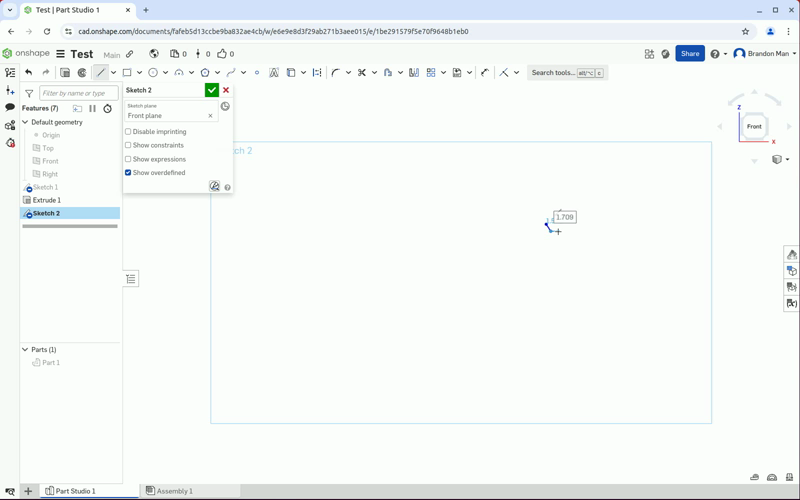
click(558, 231)
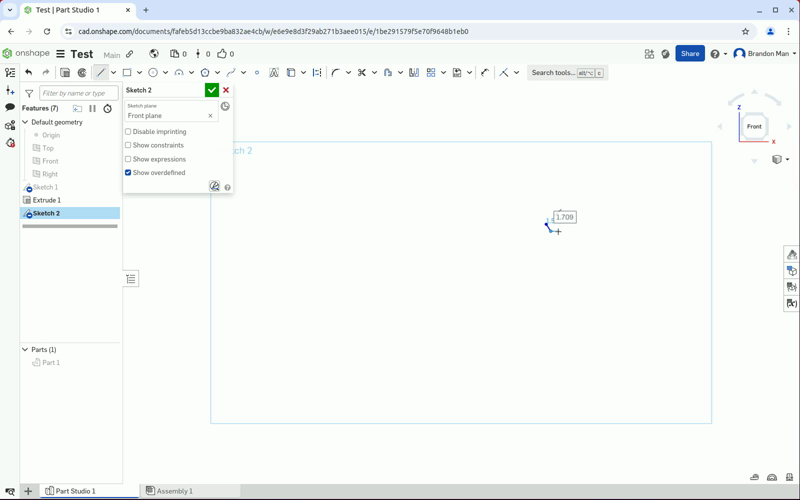
key_up(shift)
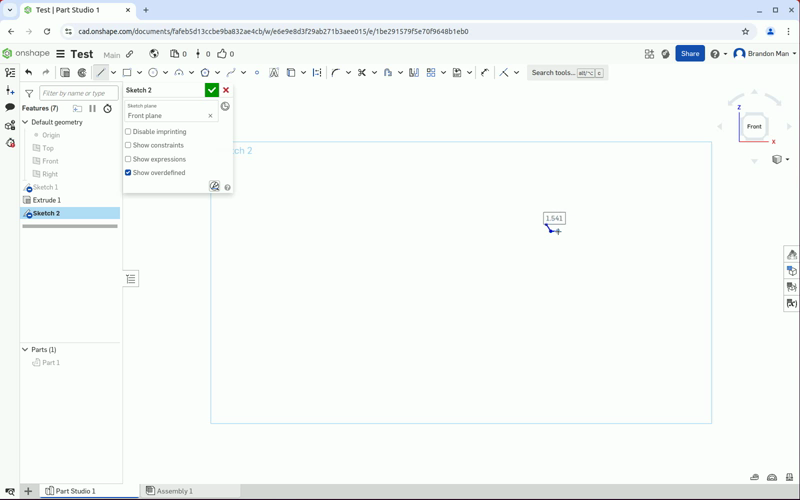
key_down(shift)
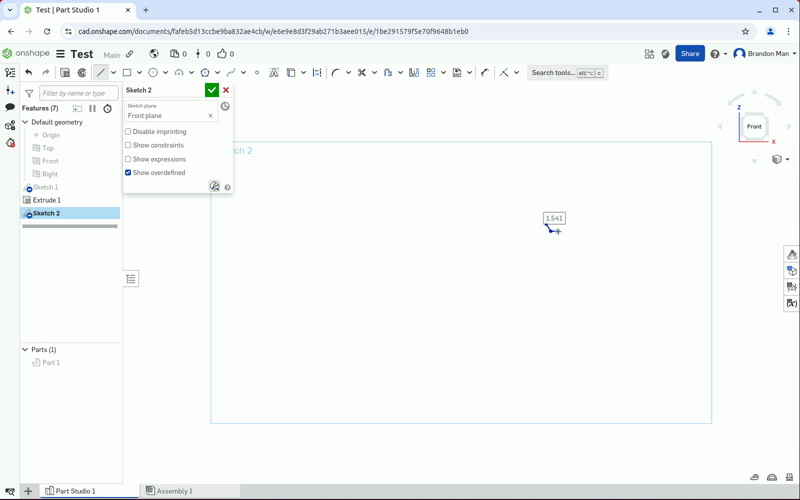
mouse_move(588, 231)
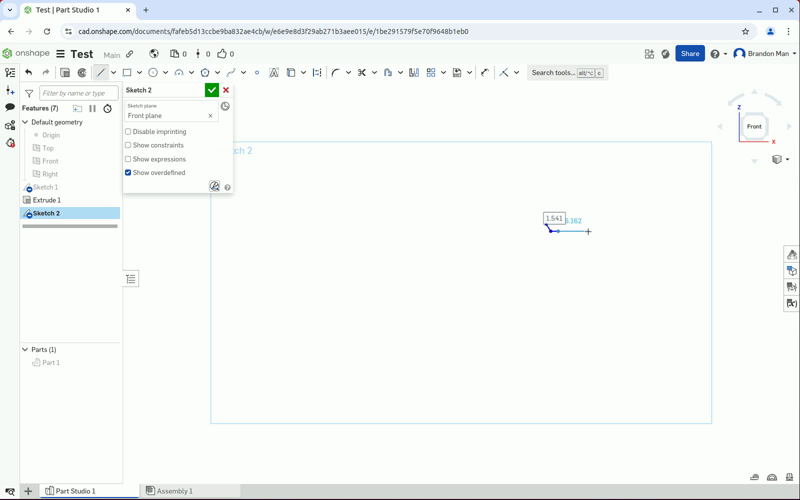
mouse_move(562, 224)
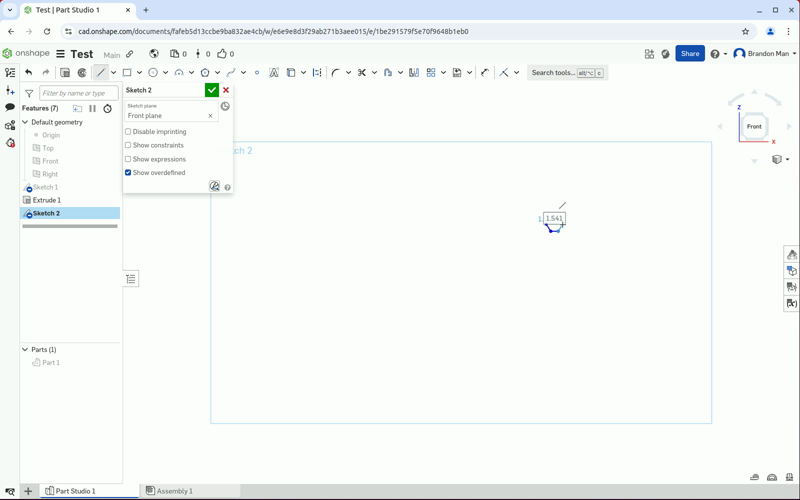
click(562, 224)
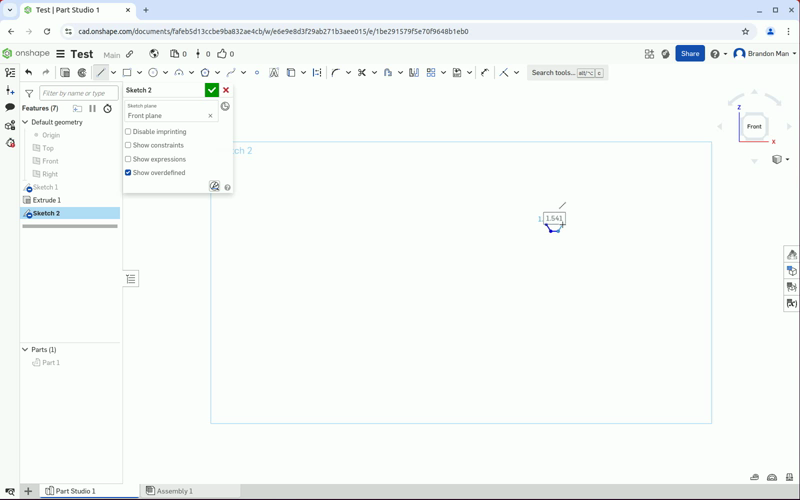
key_up(shift)
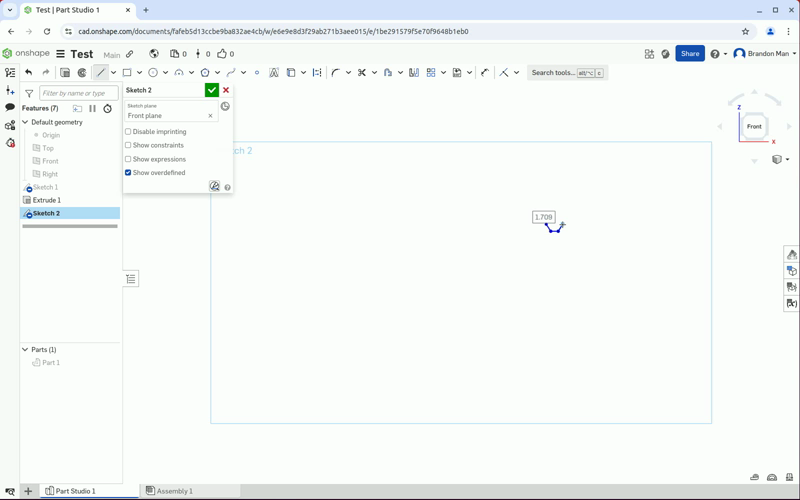
key_down(shift)
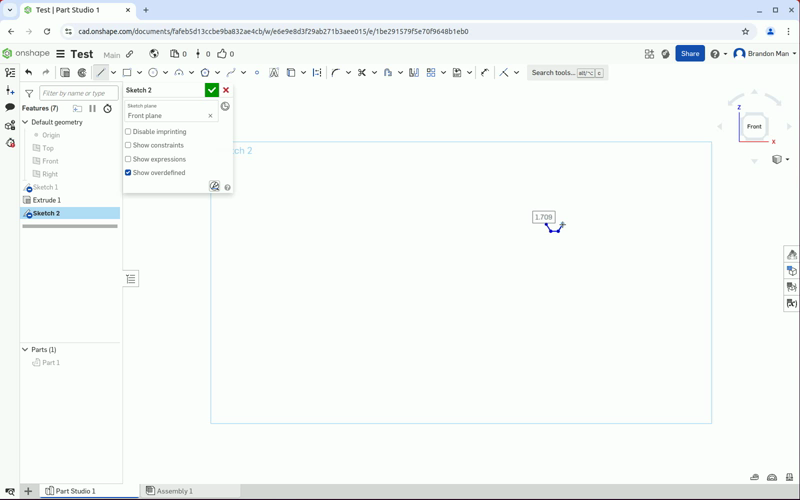
mouse_move(589, 224)
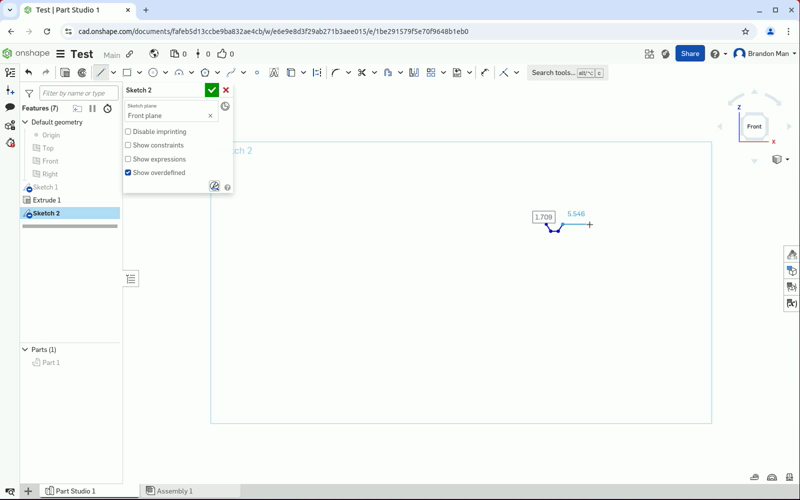
mouse_move(558, 217)
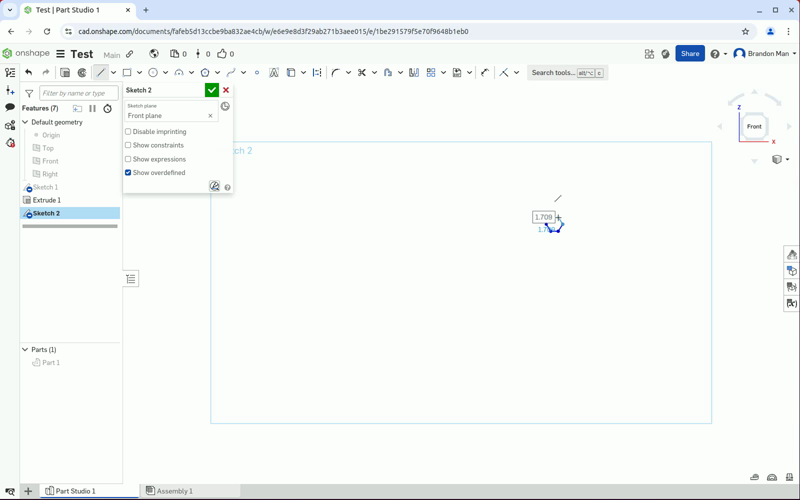
click(558, 217)
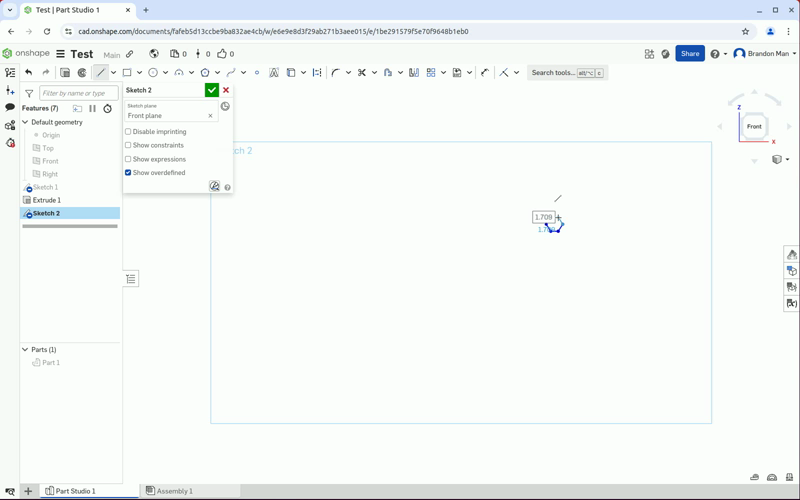
key_up(shift)
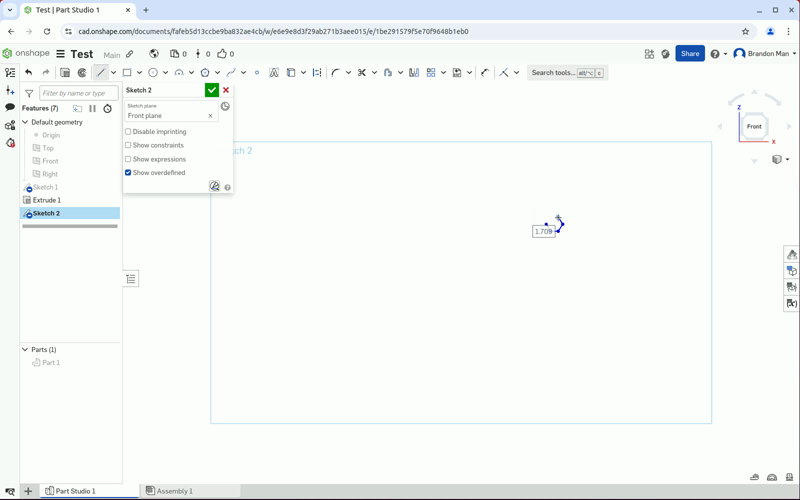
key_down(shift)
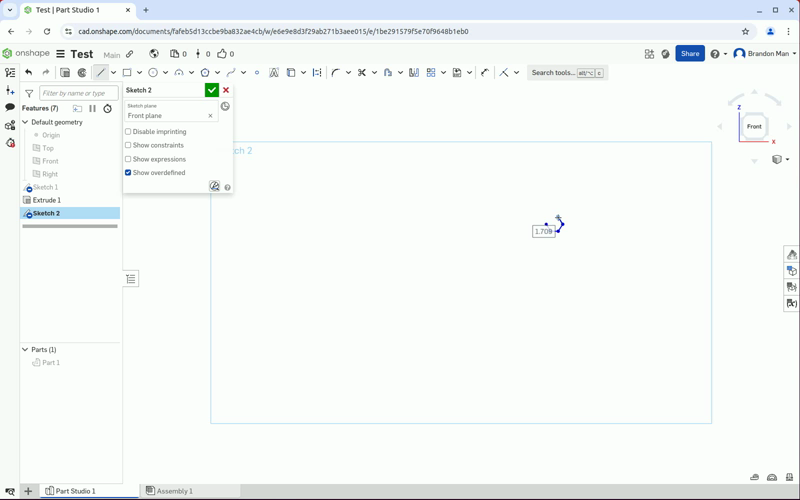
mouse_move(588, 217)
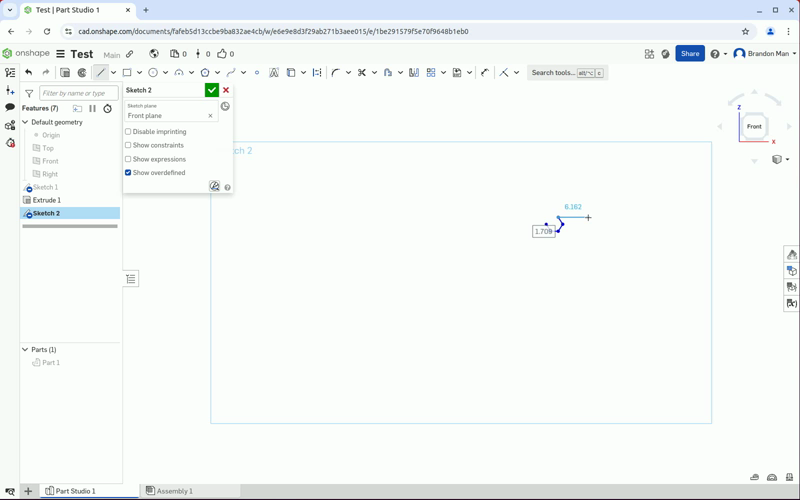
mouse_move(550, 217)
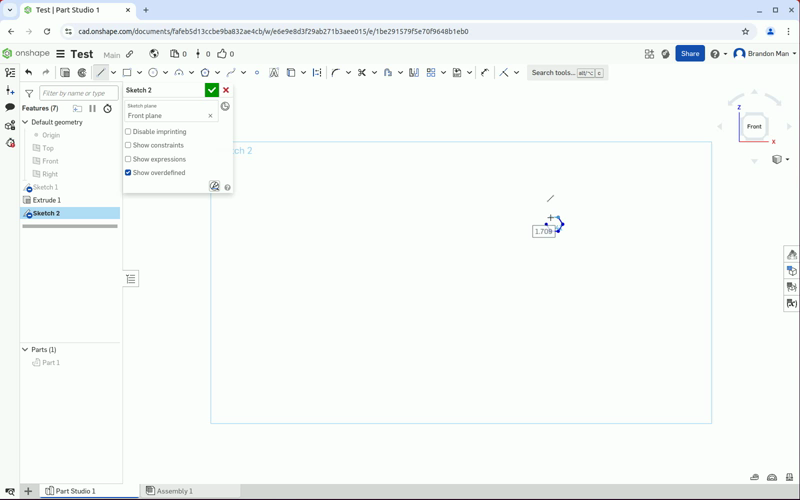
click(550, 217)
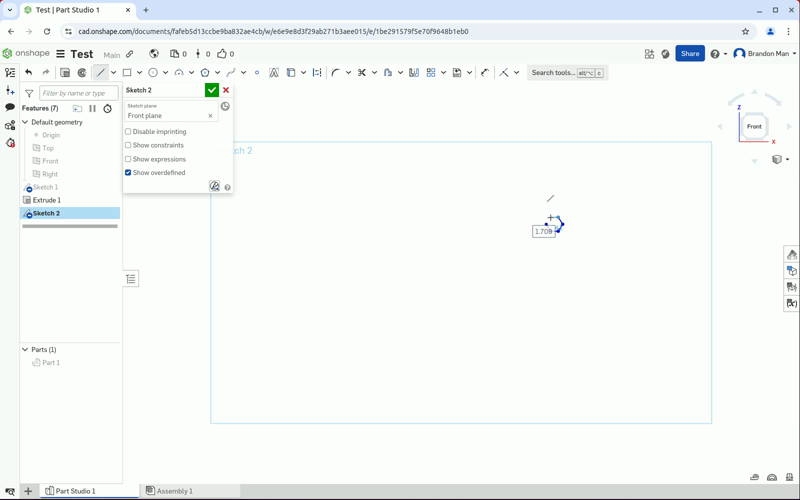
key_up(shift)
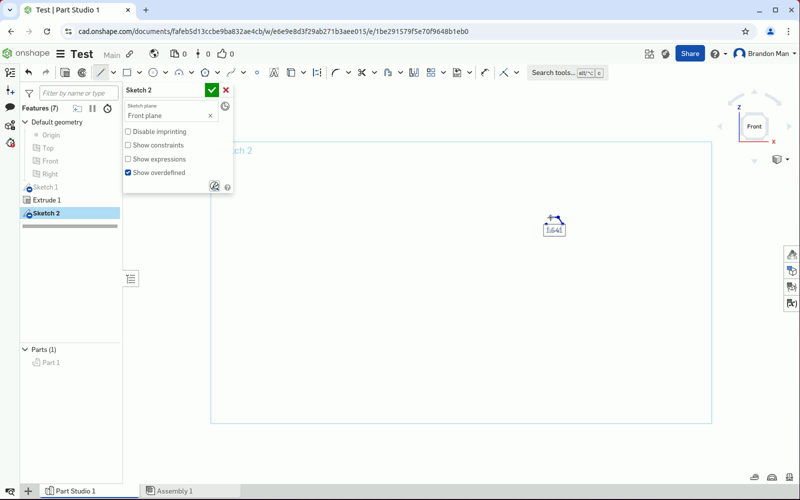
mouse_move(580, 217)
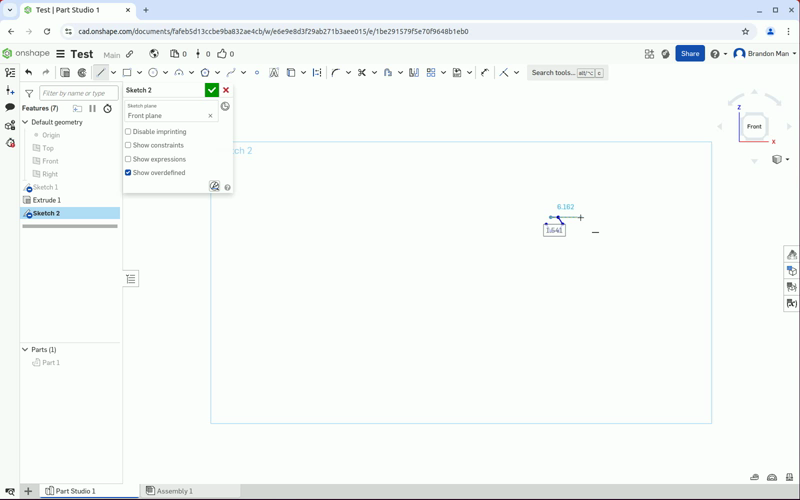
key_down(shift)
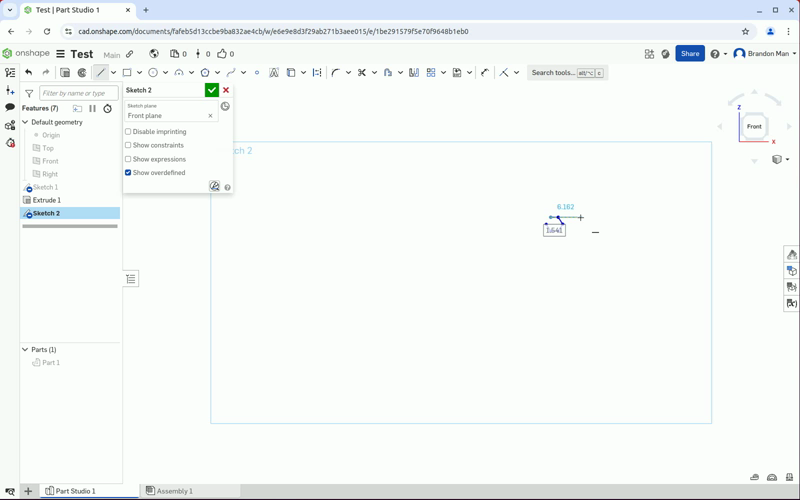
mouse_move(546, 224)
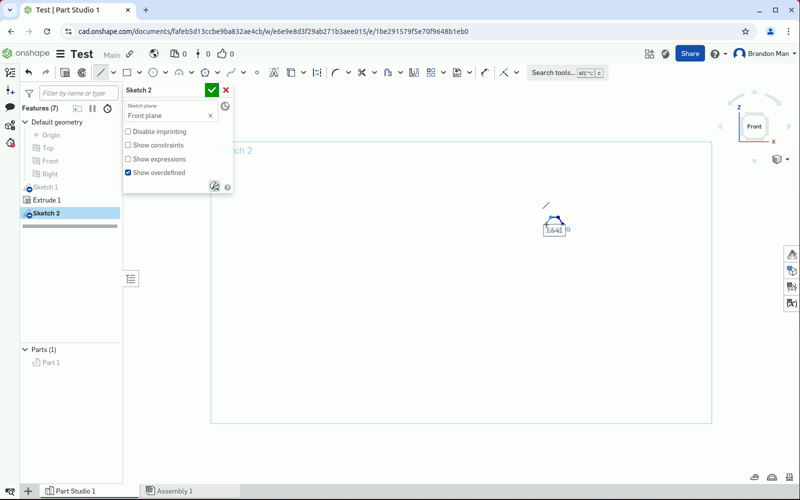
key_up(shift)
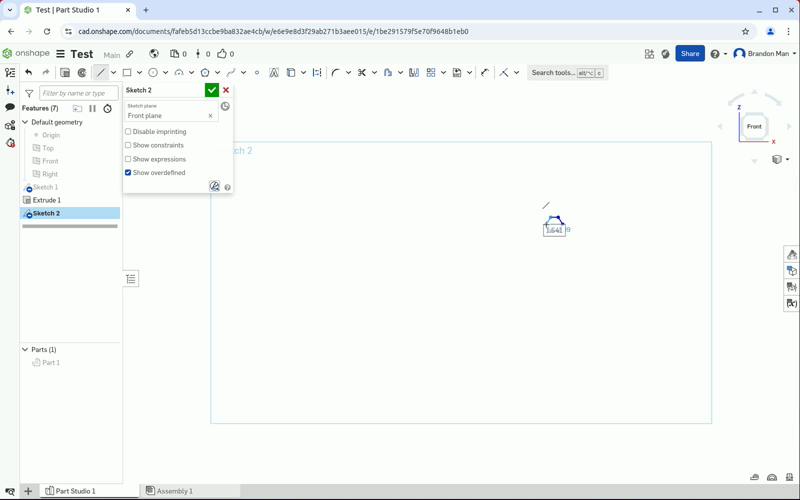
click(546, 224)
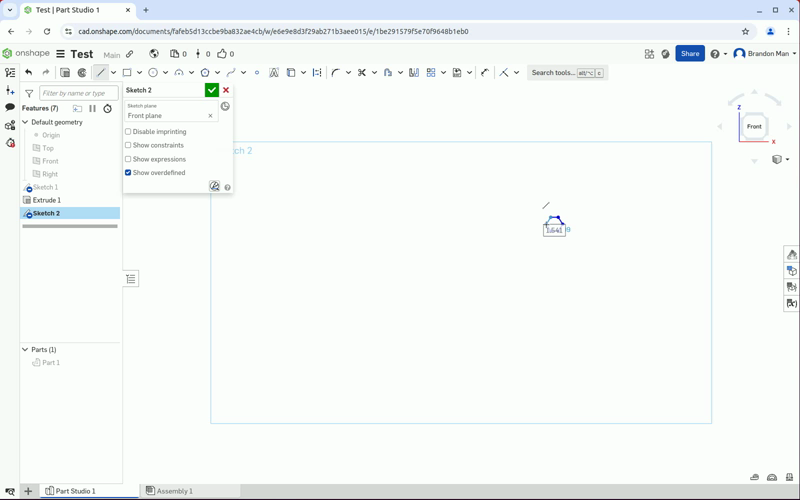
key(esc)
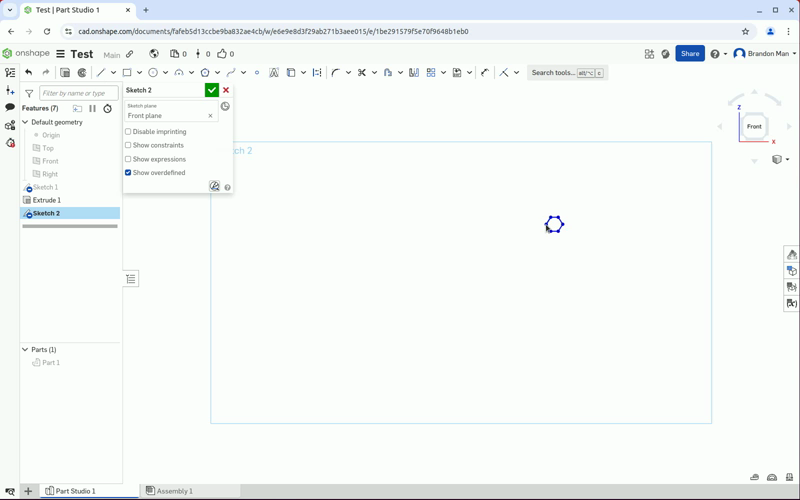
mouse_move(557, 227)
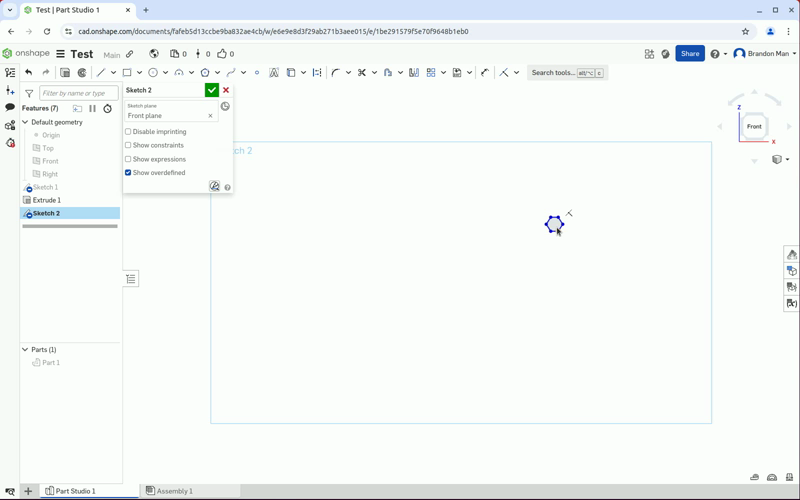
scroll(6)
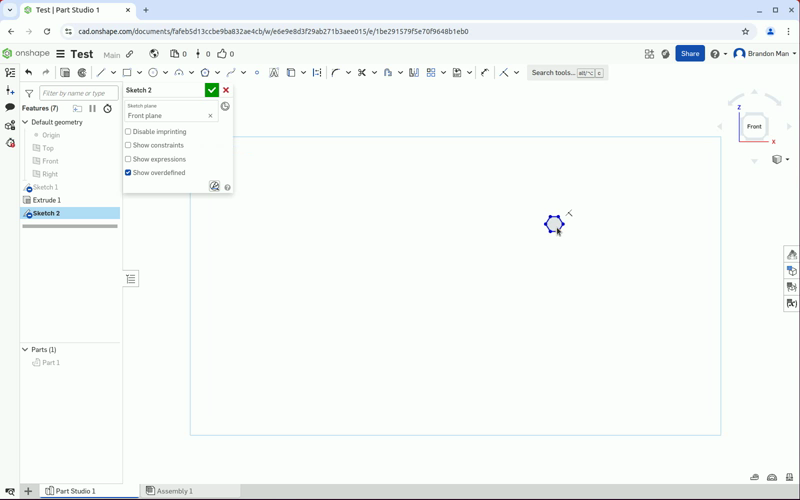
scroll(6)
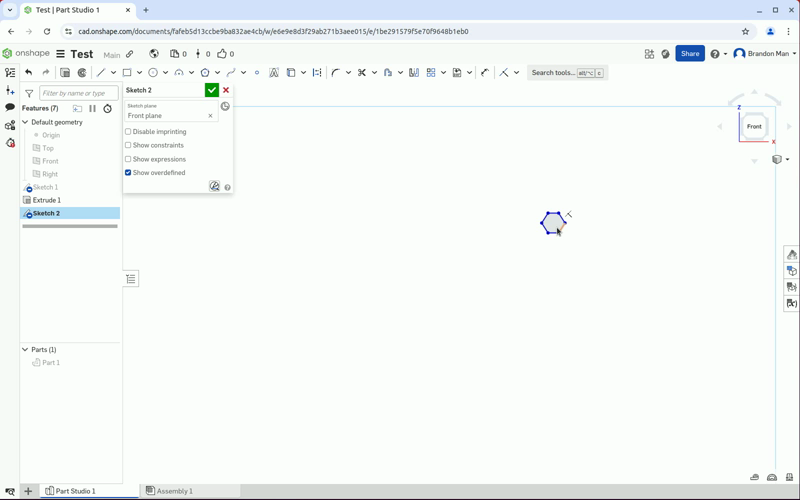
scroll(6)
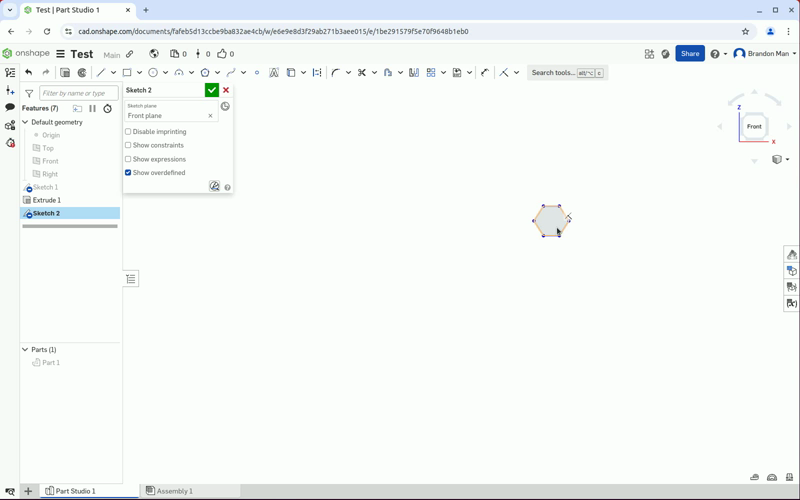
scroll(6)
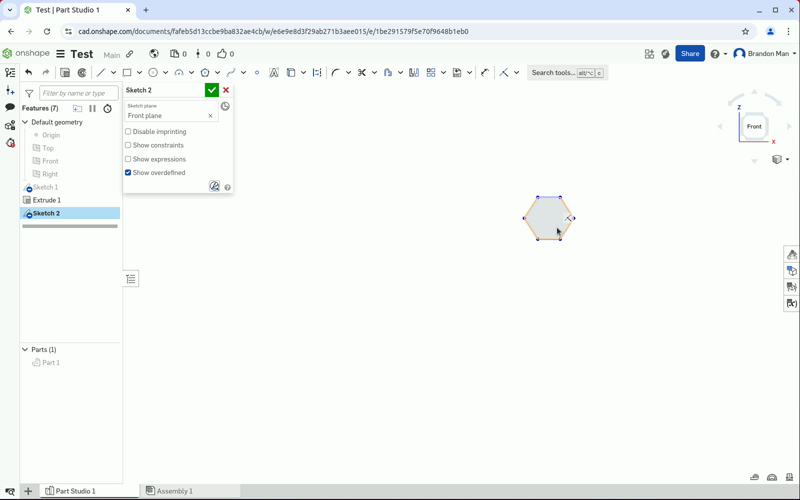
scroll(6)
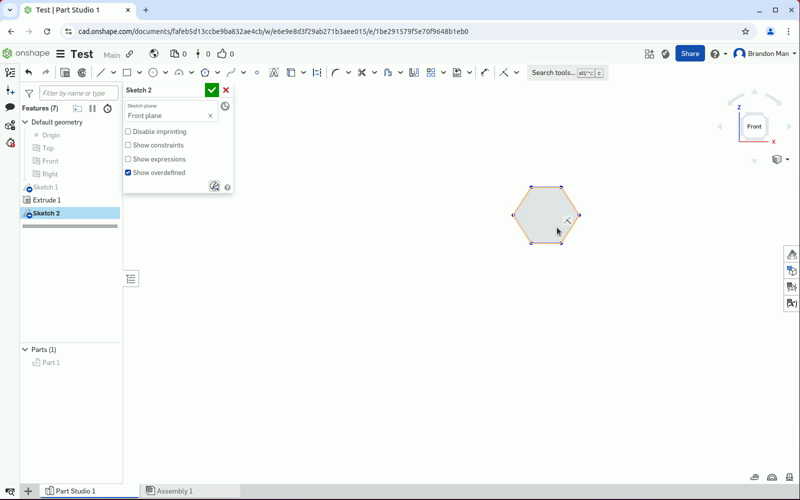
scroll(6)
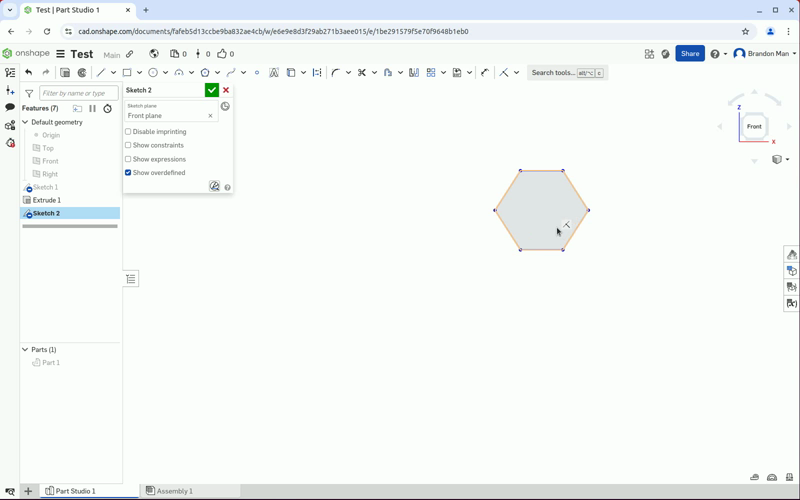
scroll(6)
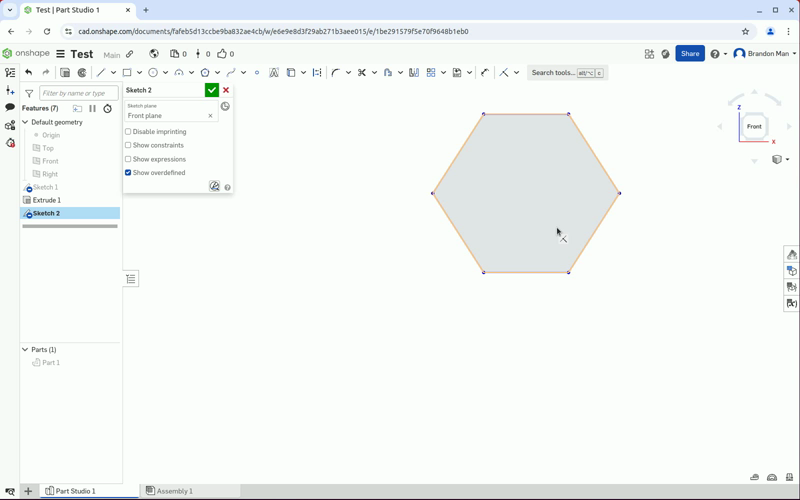
click(557, 227)
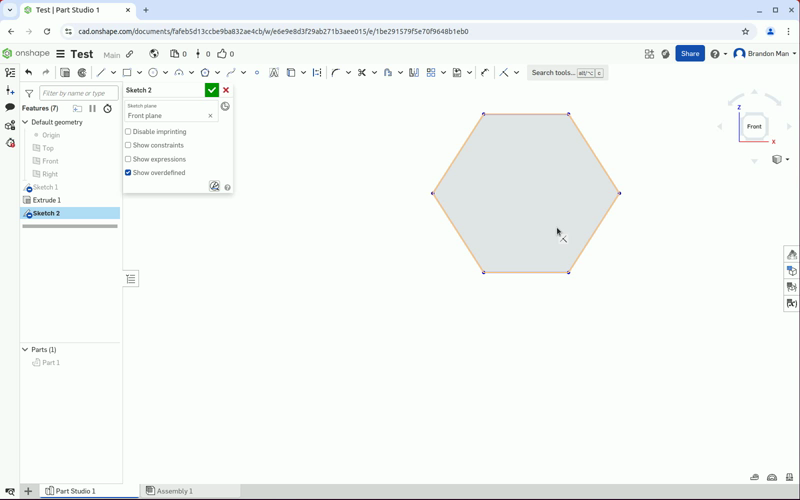
scroll(-6)
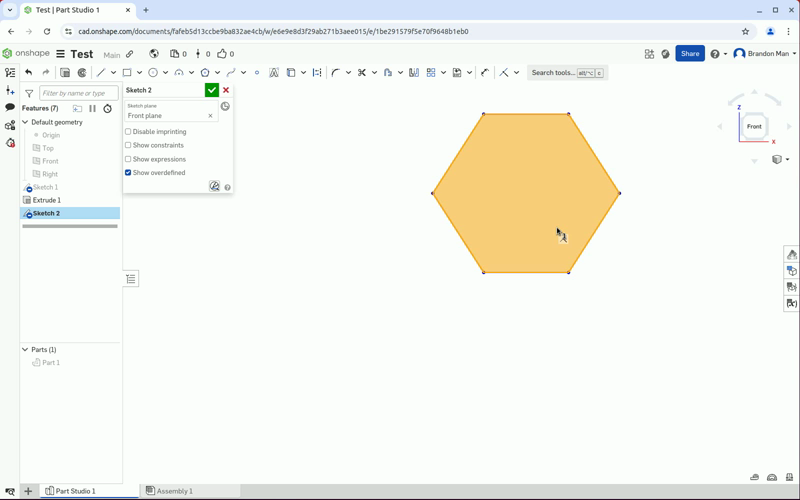
scroll(-6)
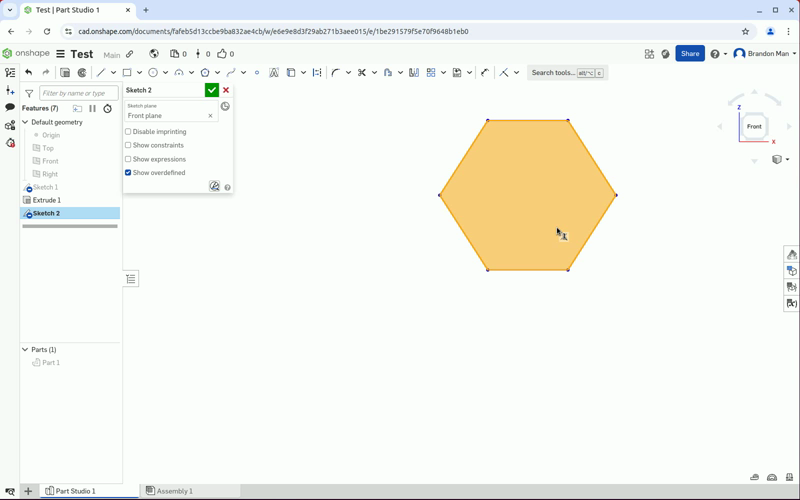
scroll(-6)
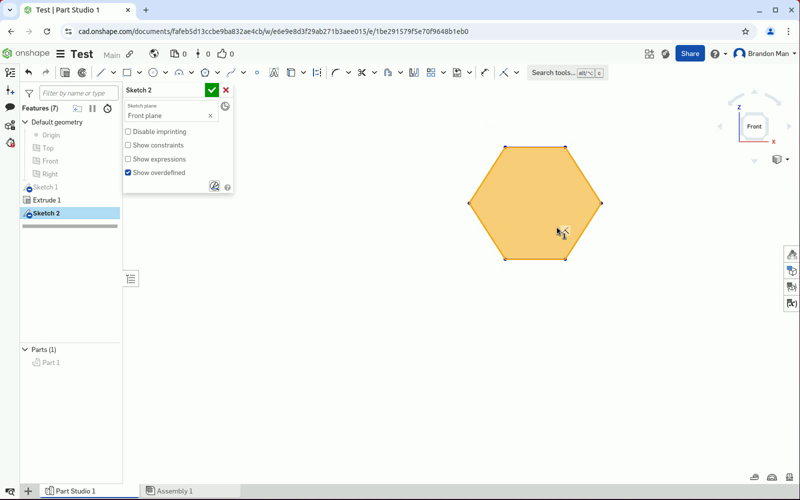
scroll(-6)
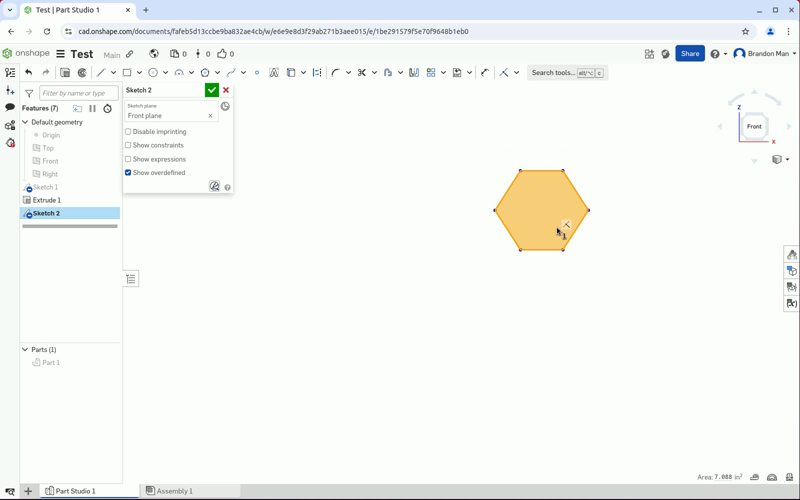
scroll(-6)
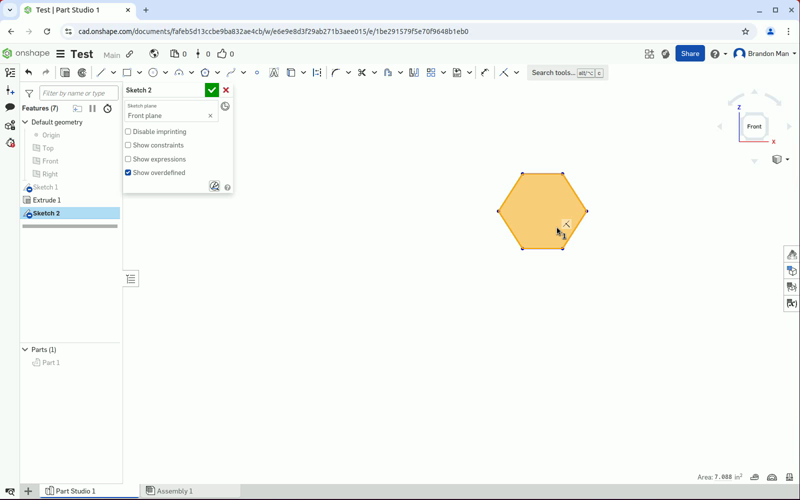
scroll(-6)
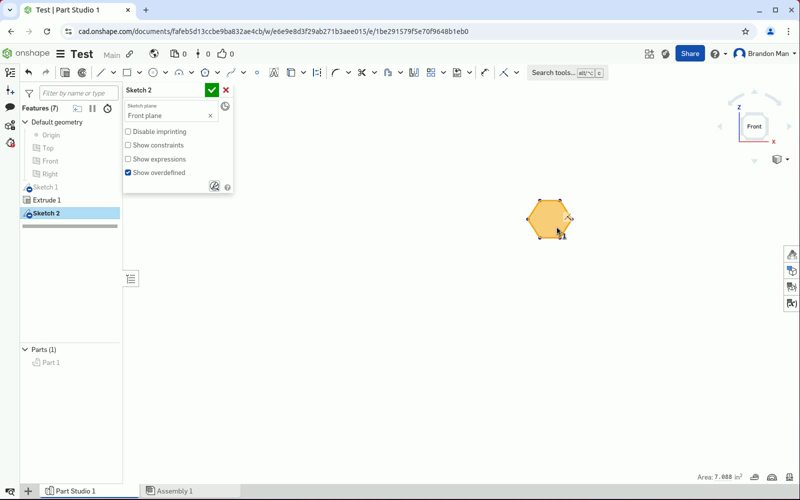
scroll(-6)
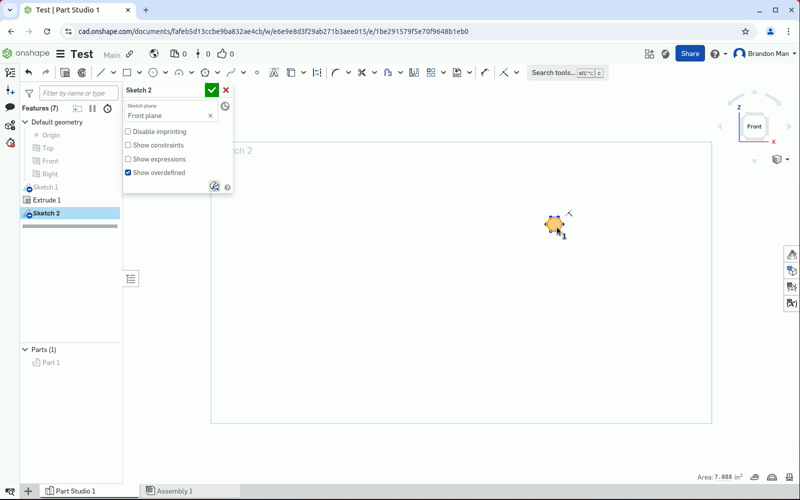
mouse_move(73, 352)
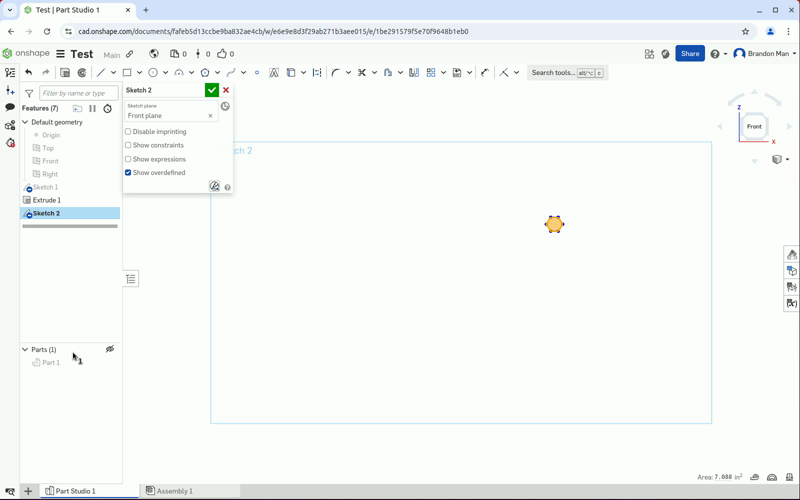
key(shift+y)
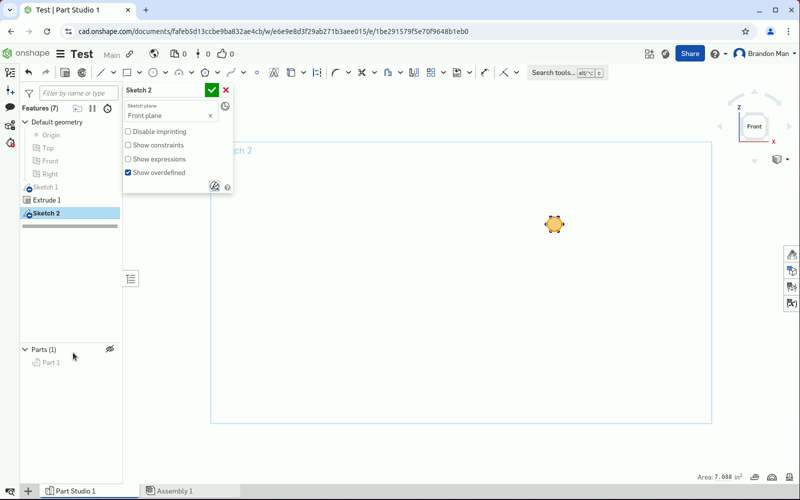
key(shift+e)
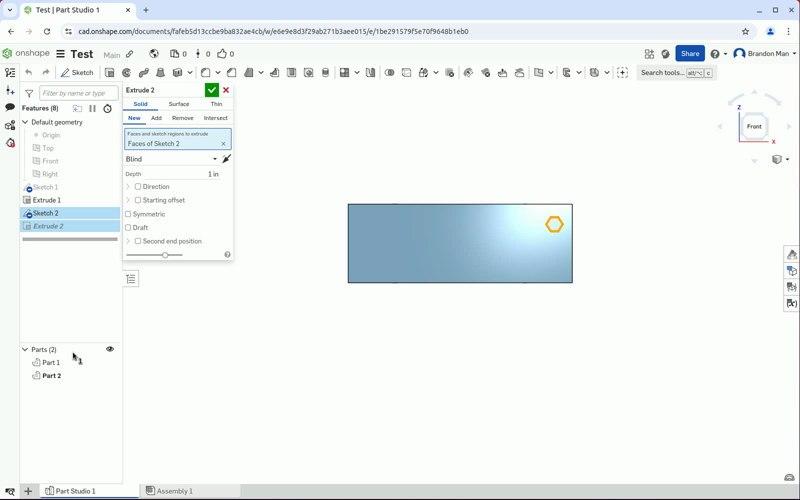
mouse_move(143, 106)
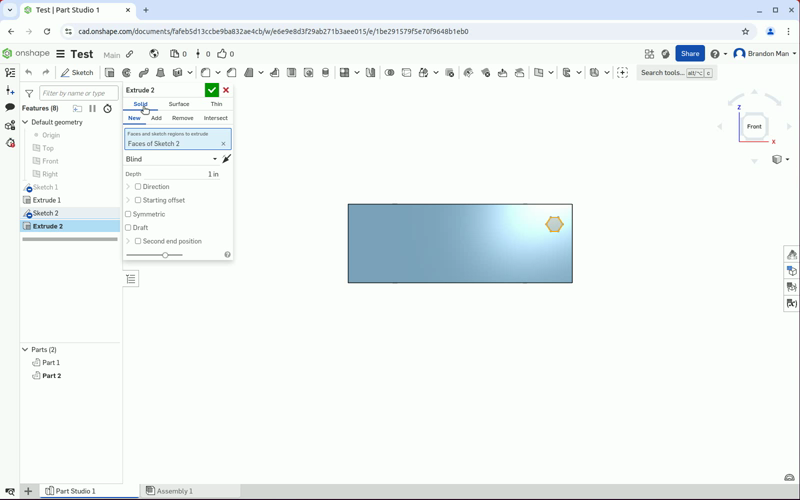
click(143, 106)
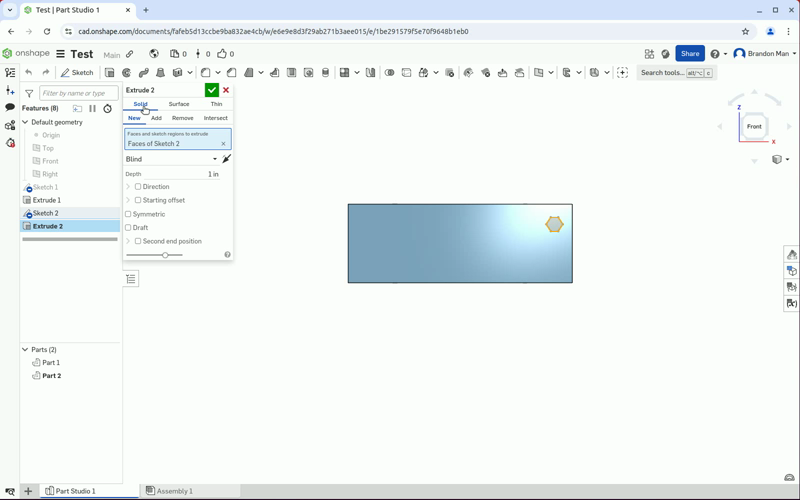
mouse_move(186, 120)
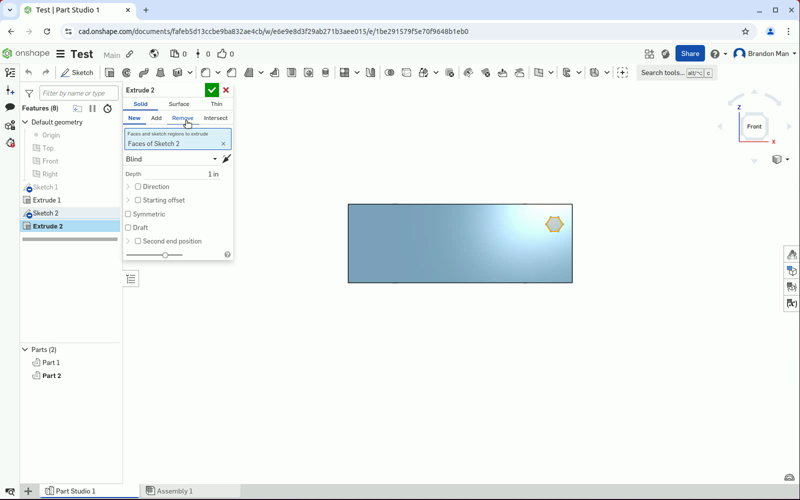
click(186, 120)
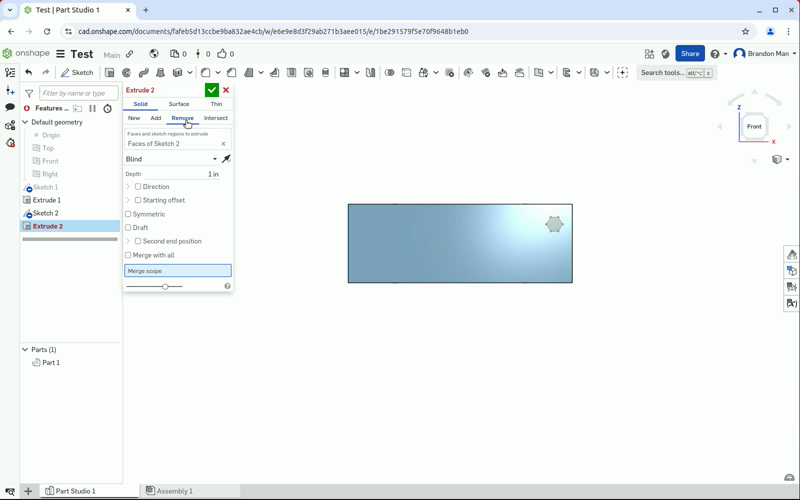
key(tab, 4)
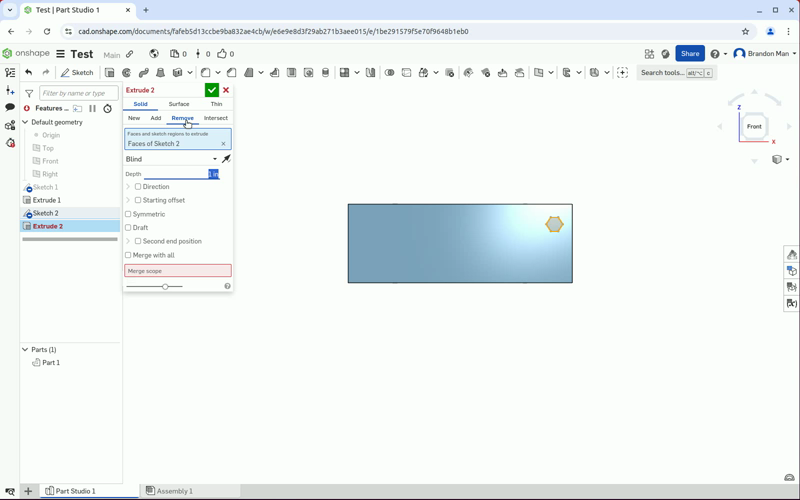
text(-19.979)
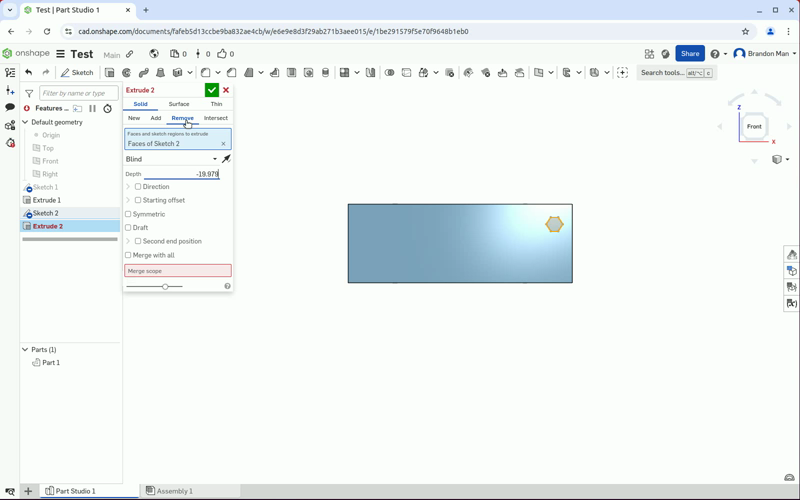
key(tab, 6)
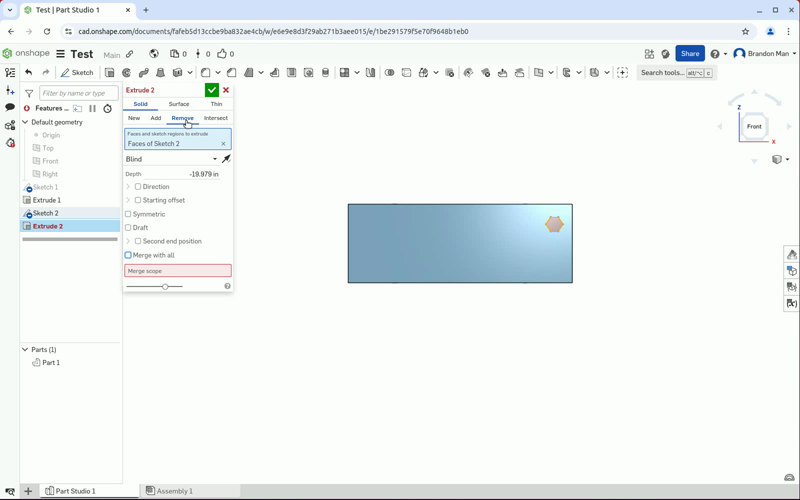
key(space)
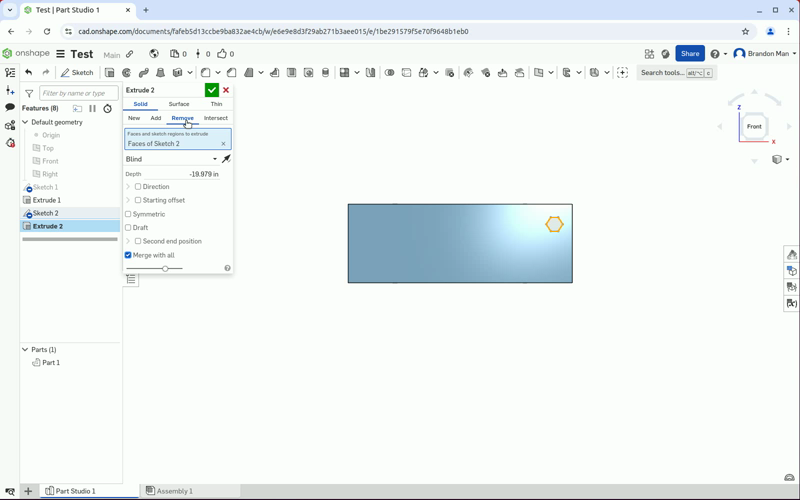
key(enter)
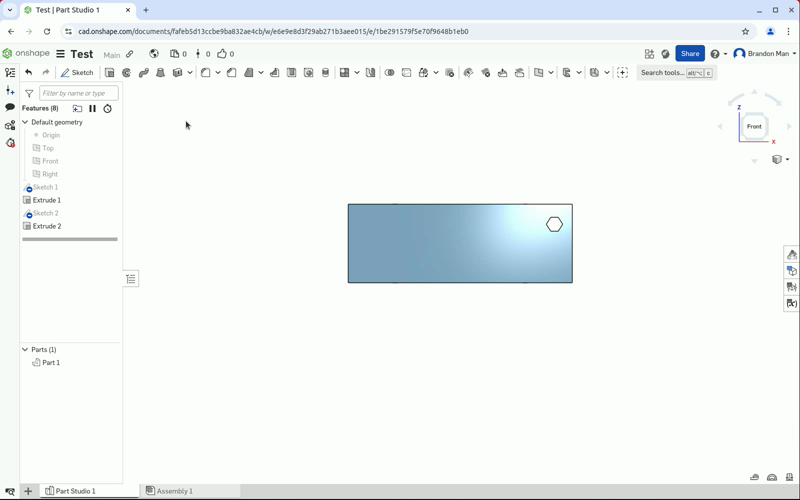
key(shift+h)
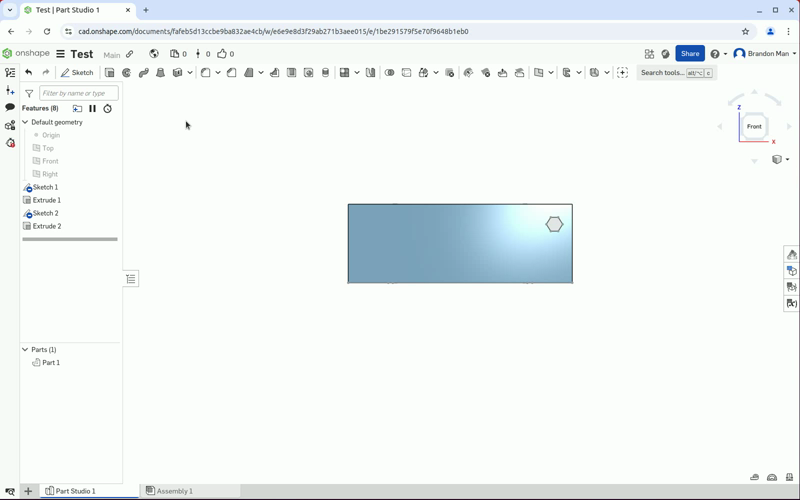
key(shift+h)
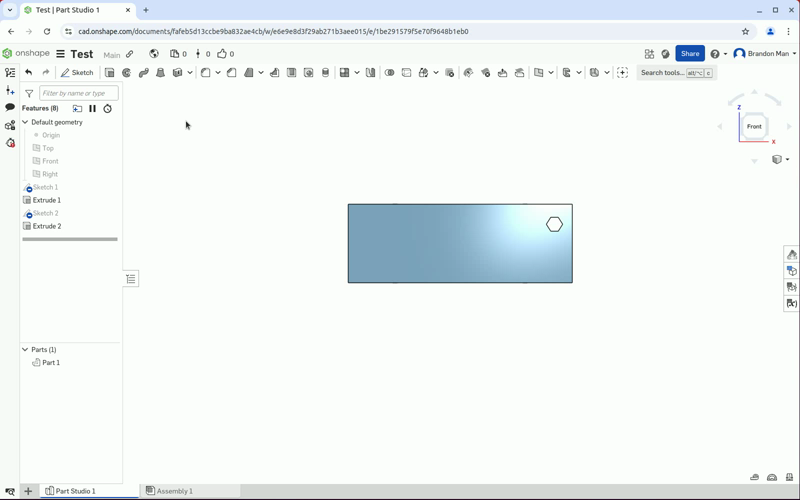
mouse_move(73, 189)
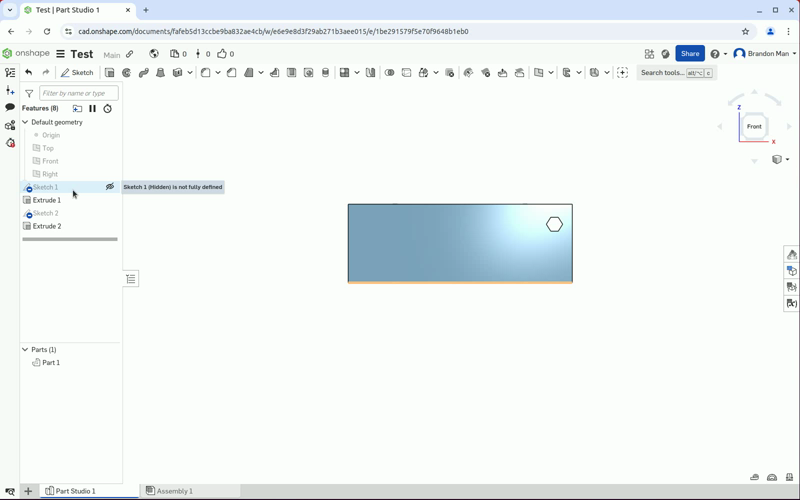
click(73, 189)
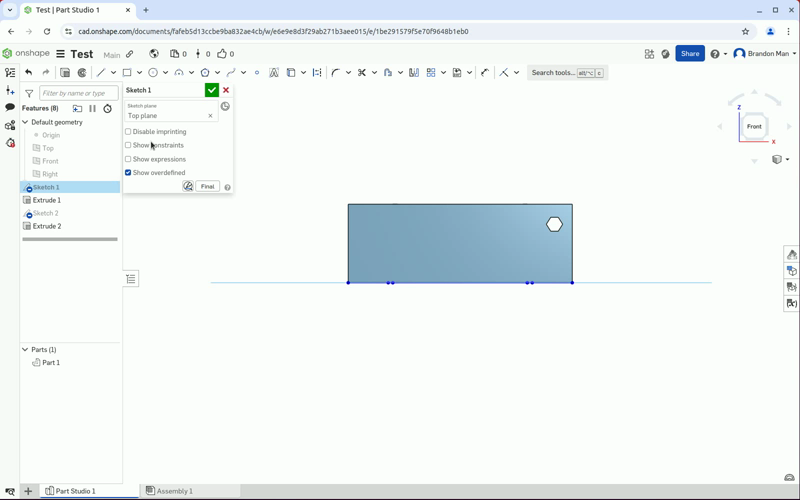
mouse_move(229, 92)
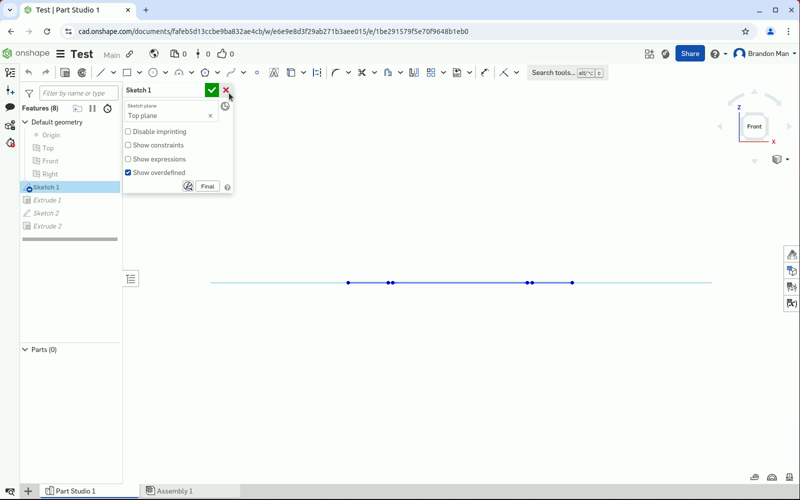
click(229, 92)
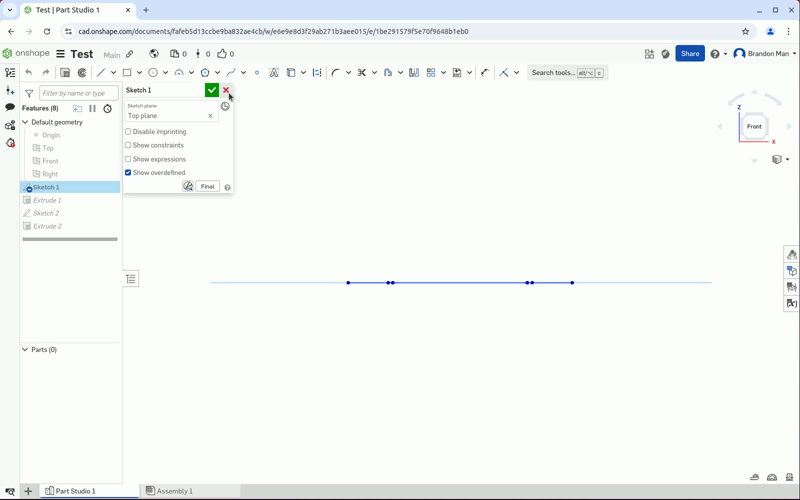
key(shift+s)
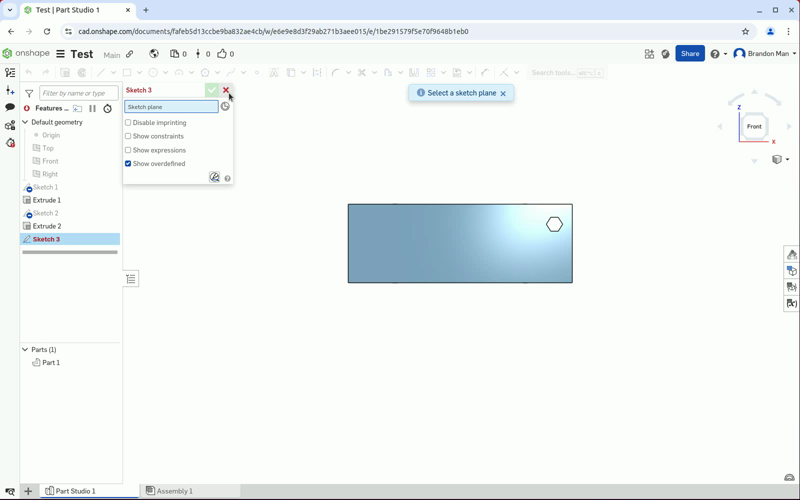
mouse_move(73, 163)
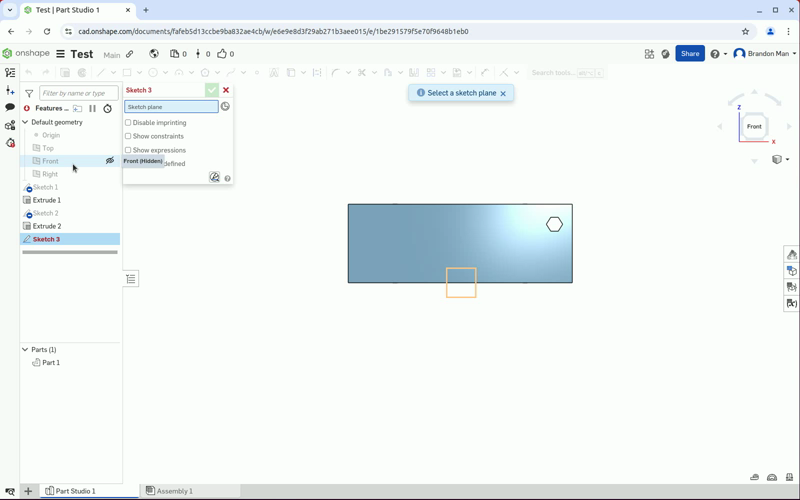
click(73, 163)
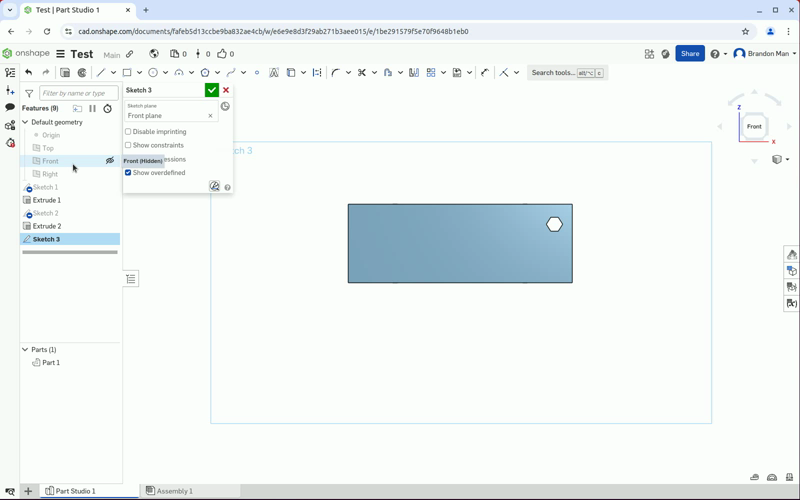
mouse_move(73, 352)
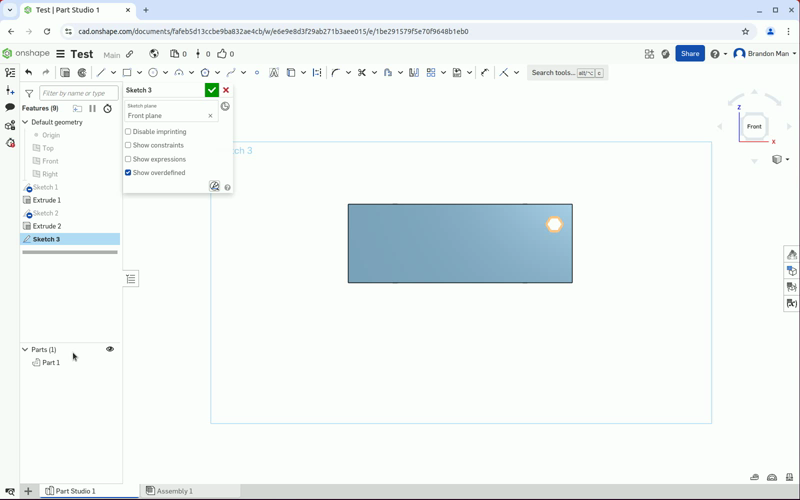
key(y)
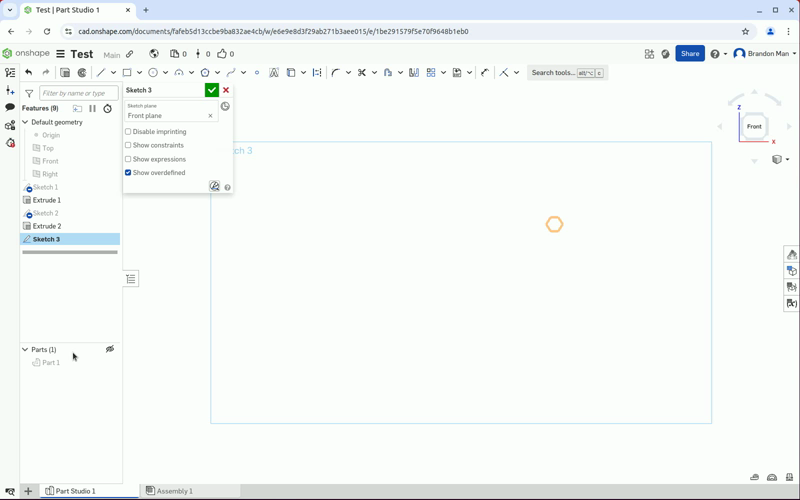
key(l)
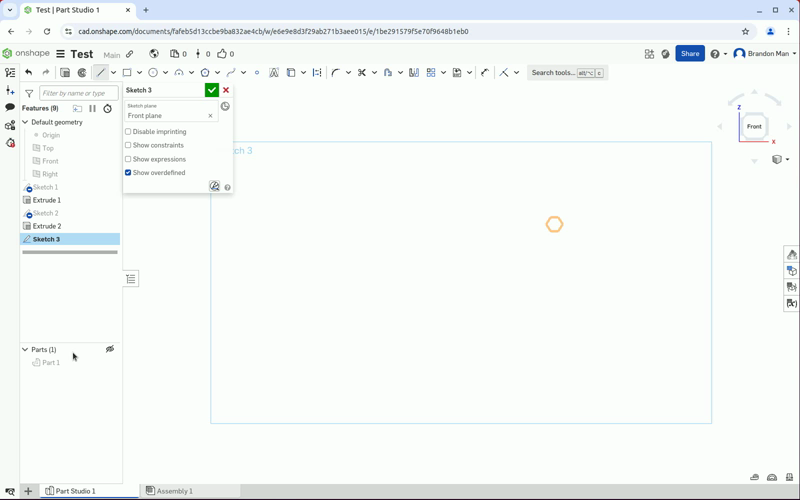
key_down(shift)
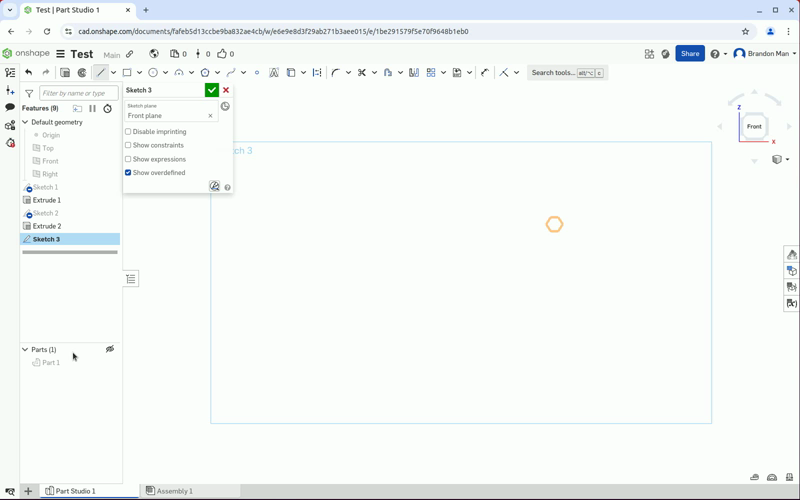
mouse_move(546, 262)
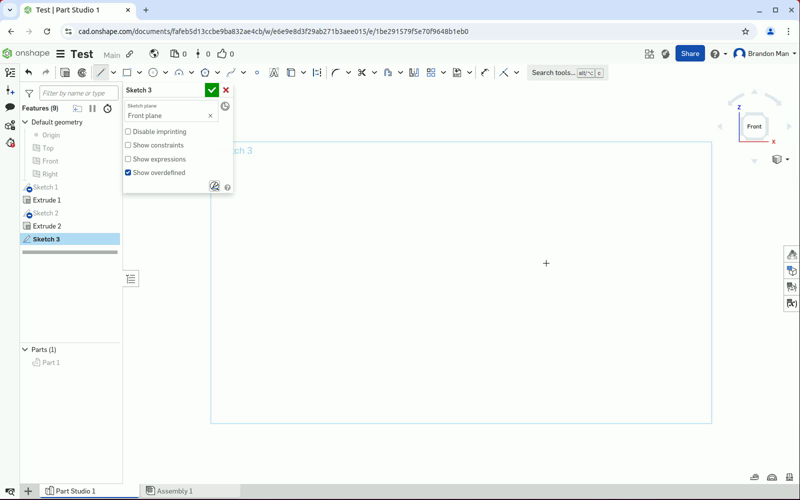
click(546, 262)
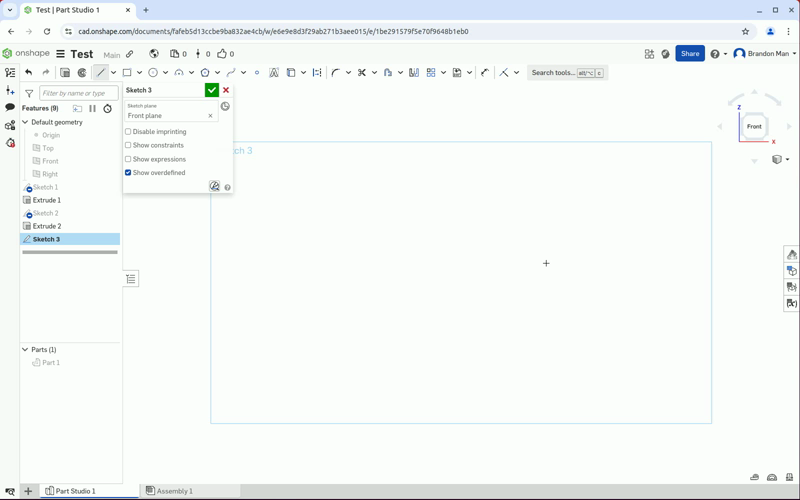
key_up(shift)
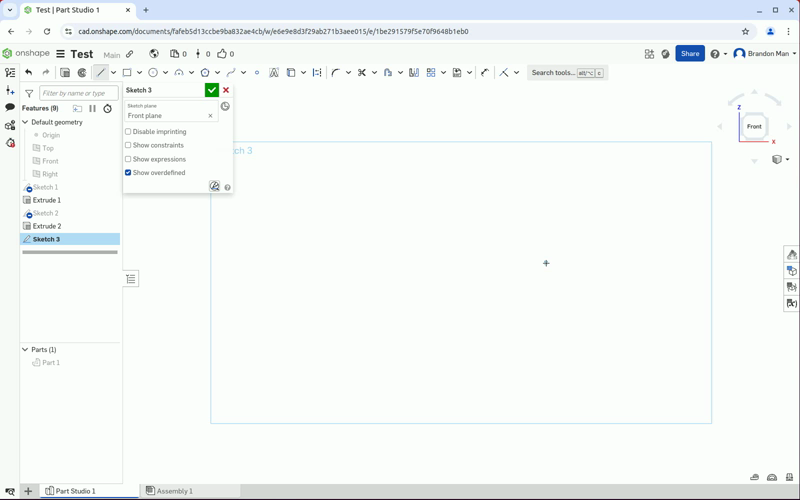
key_down(shift)
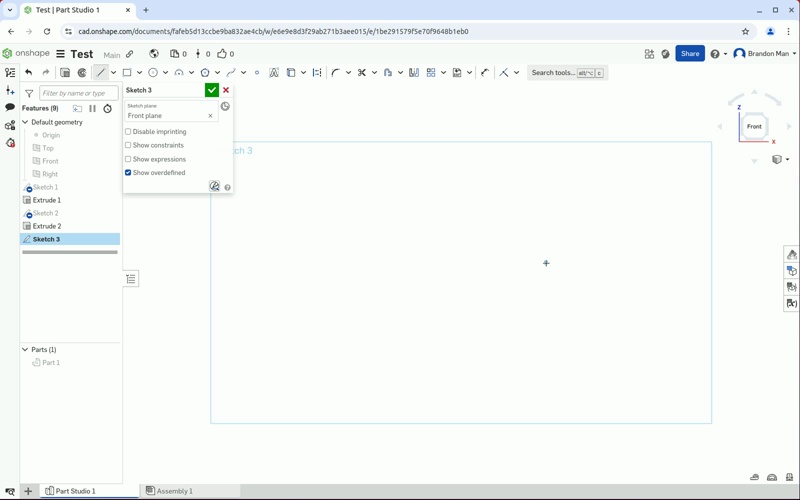
mouse_move(576, 262)
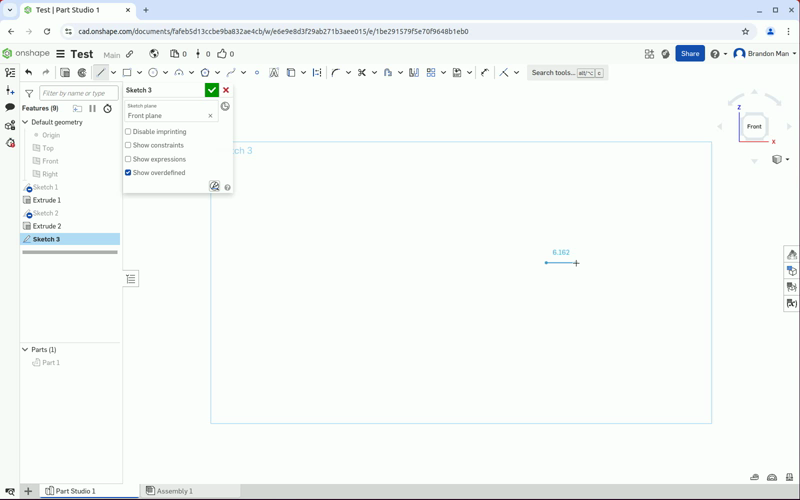
mouse_move(550, 270)
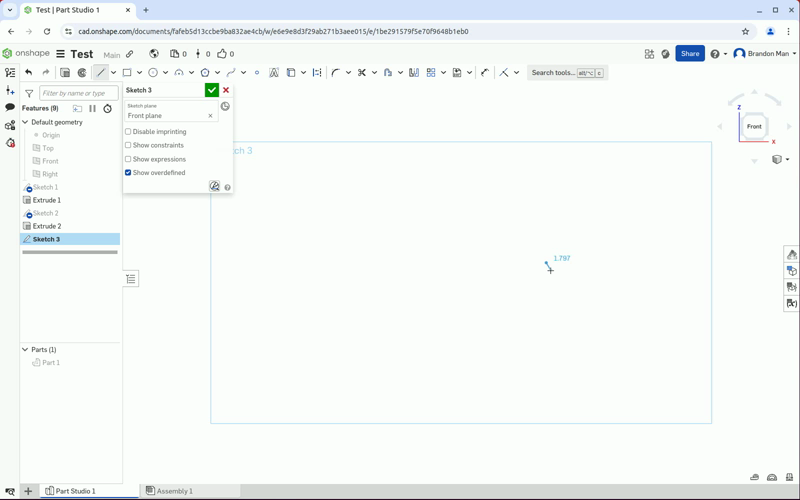
click(550, 270)
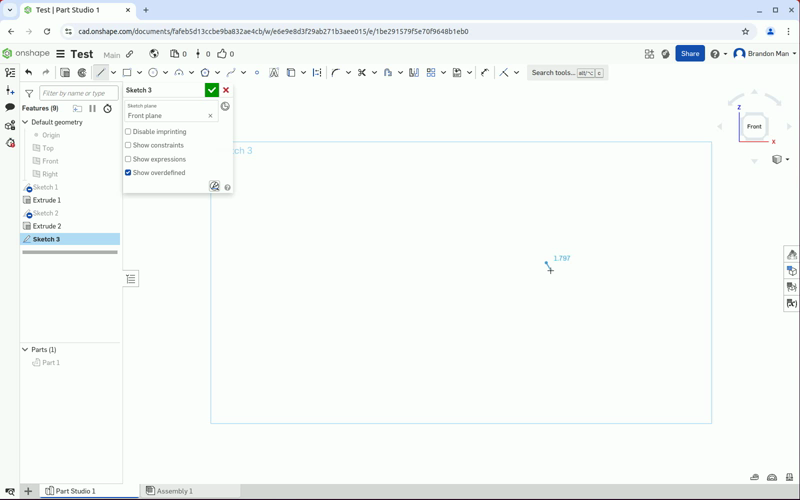
key_up(shift)
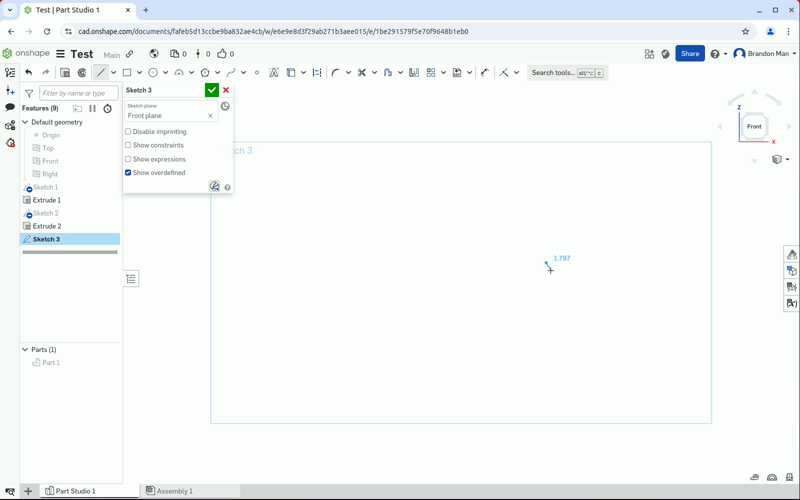
key_down(shift)
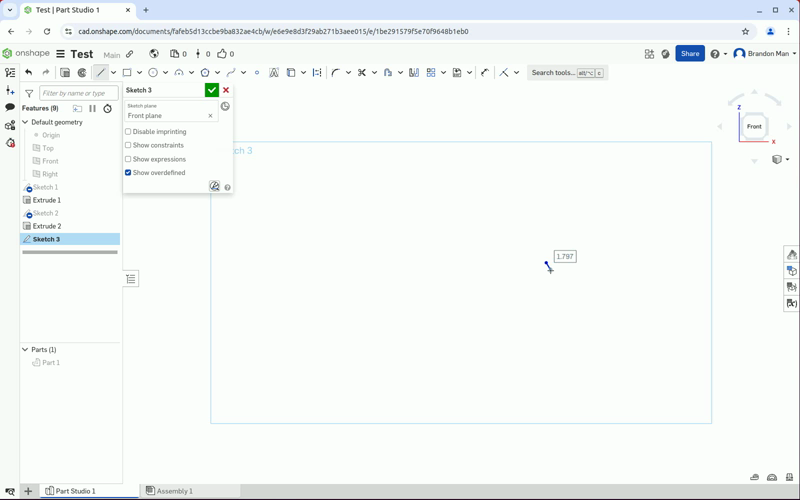
mouse_move(580, 270)
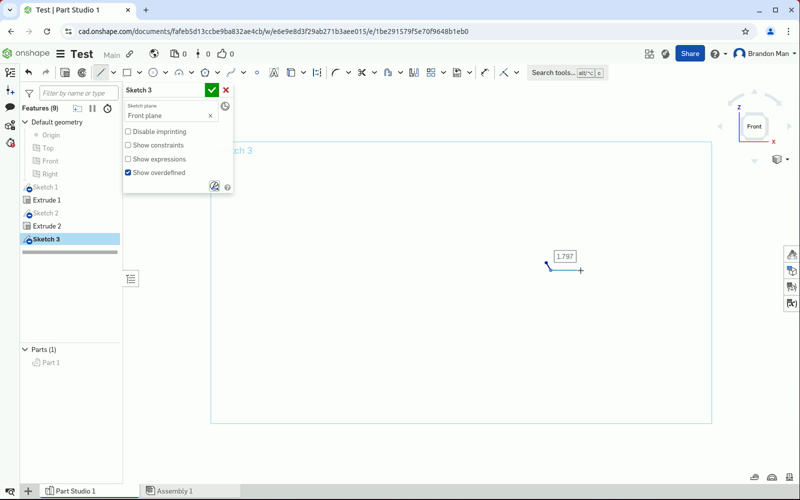
mouse_move(558, 270)
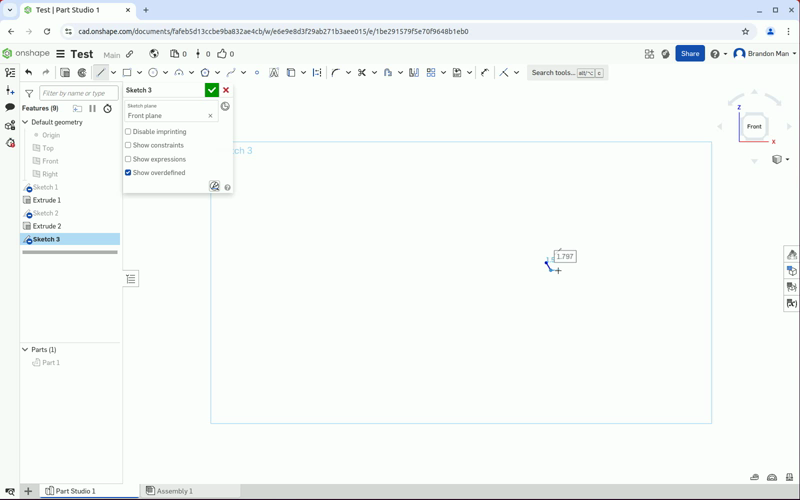
click(558, 270)
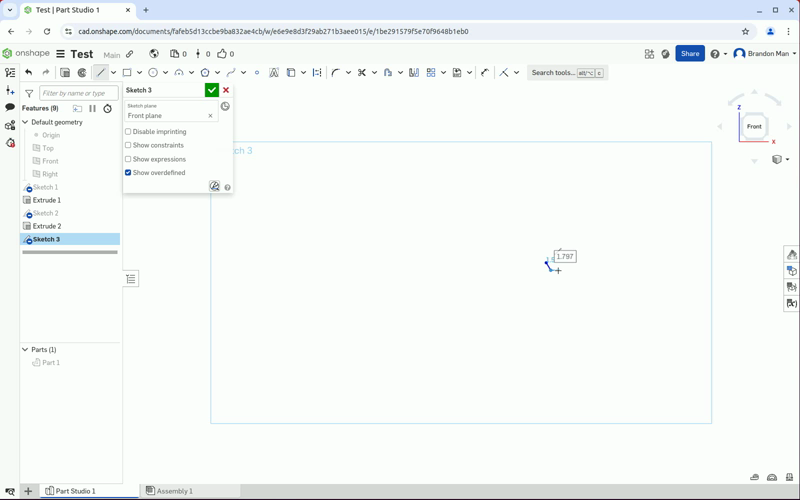
key_up(shift)
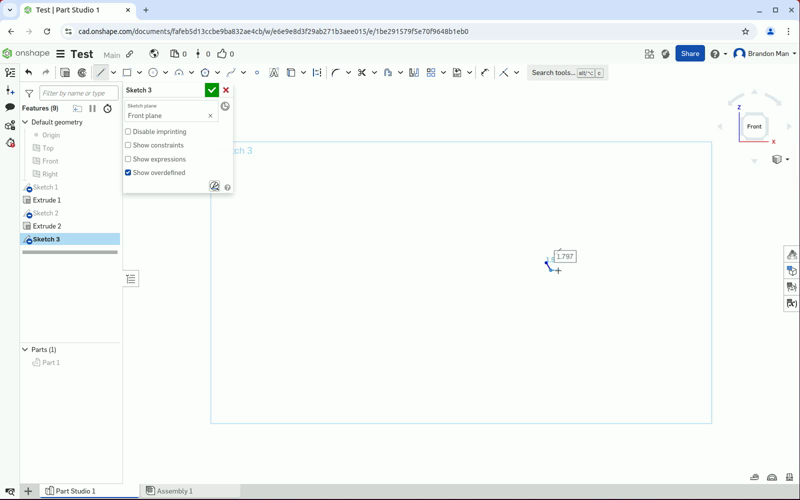
key_down(shift)
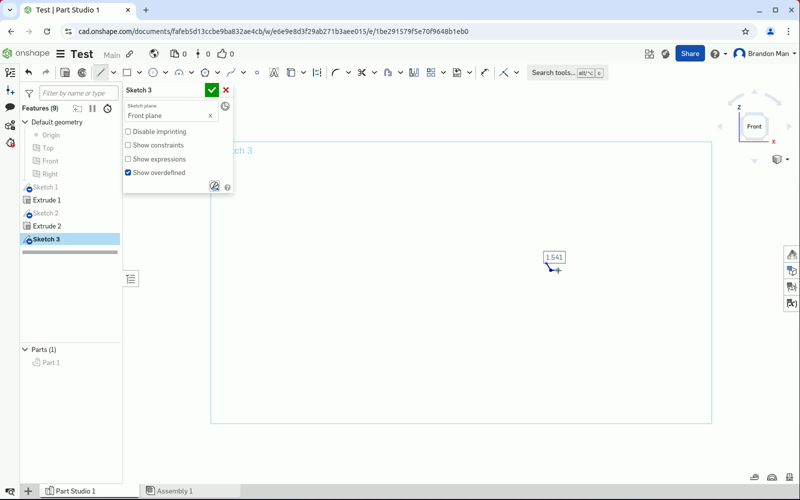
mouse_move(588, 270)
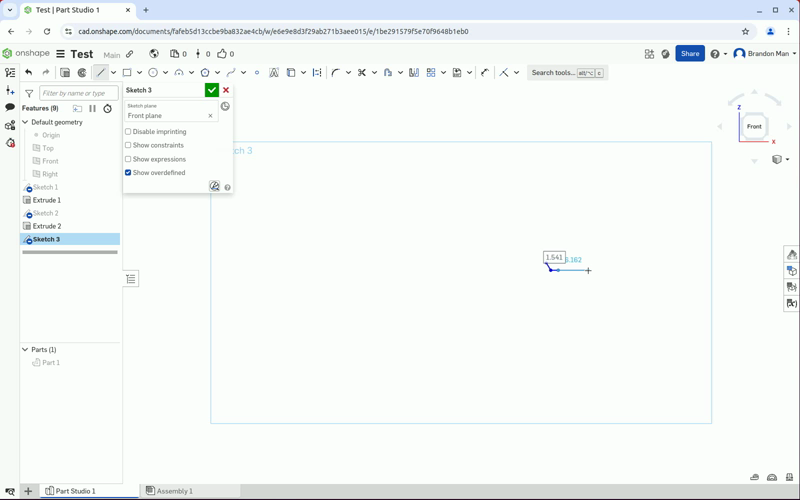
mouse_move(562, 262)
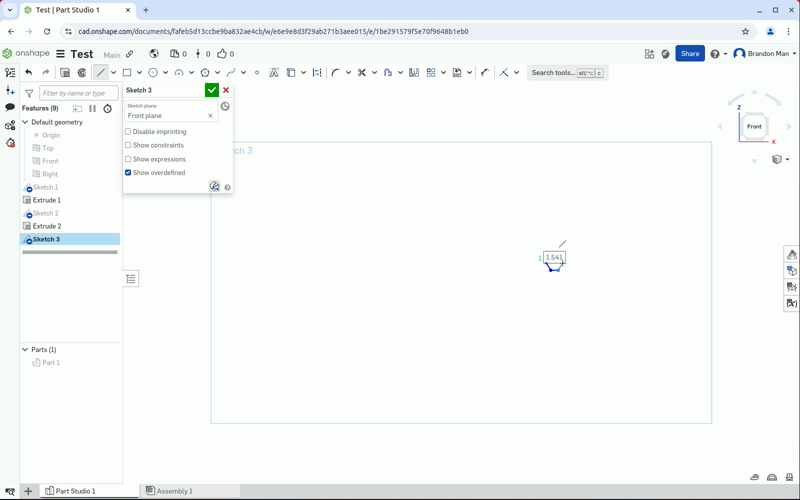
click(562, 262)
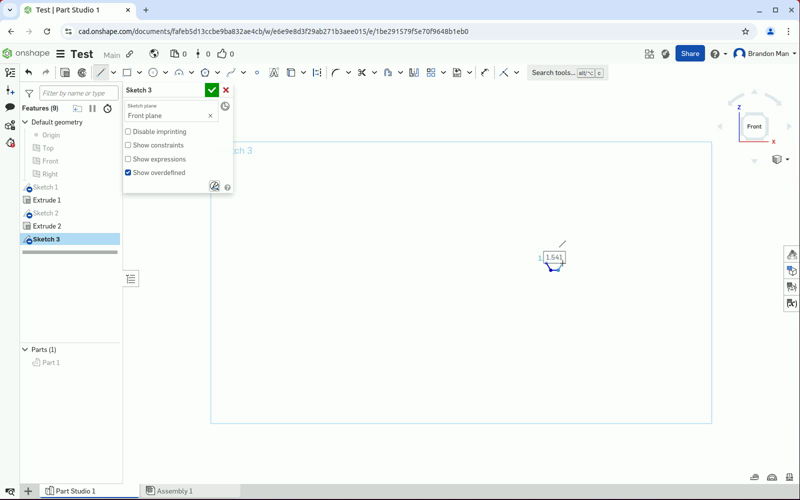
key_up(shift)
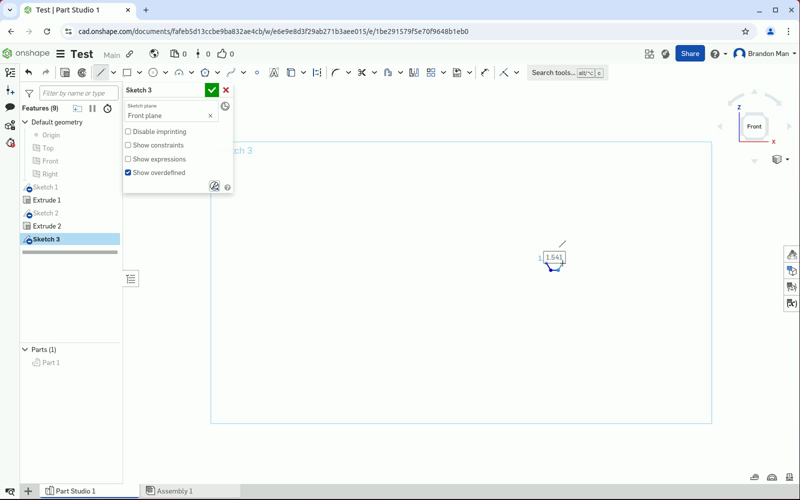
key_down(shift)
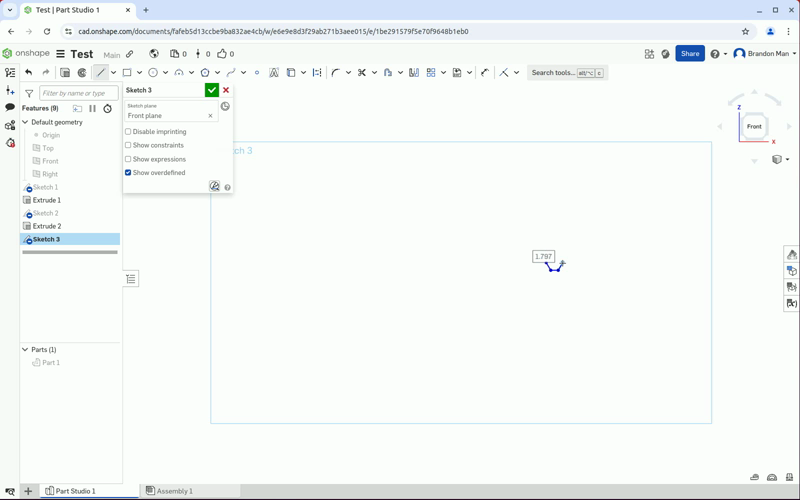
mouse_move(589, 262)
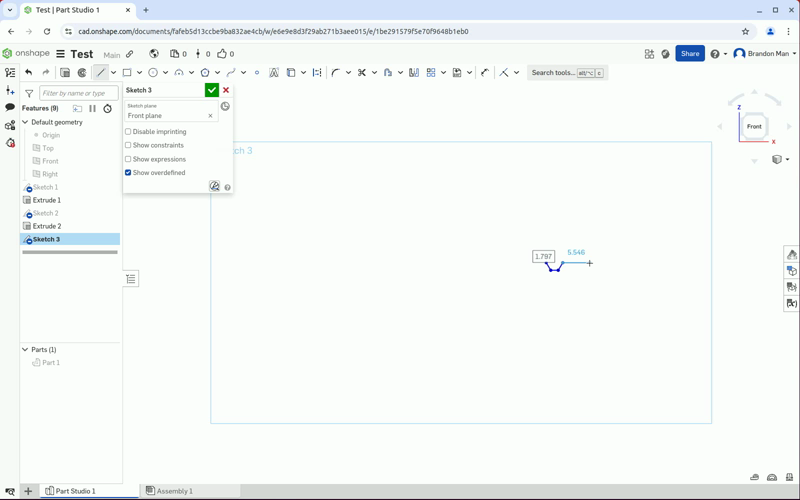
mouse_move(558, 255)
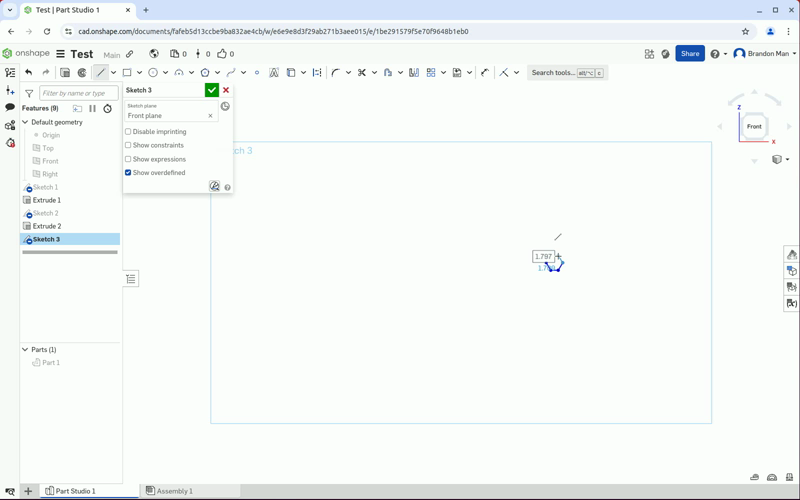
click(558, 255)
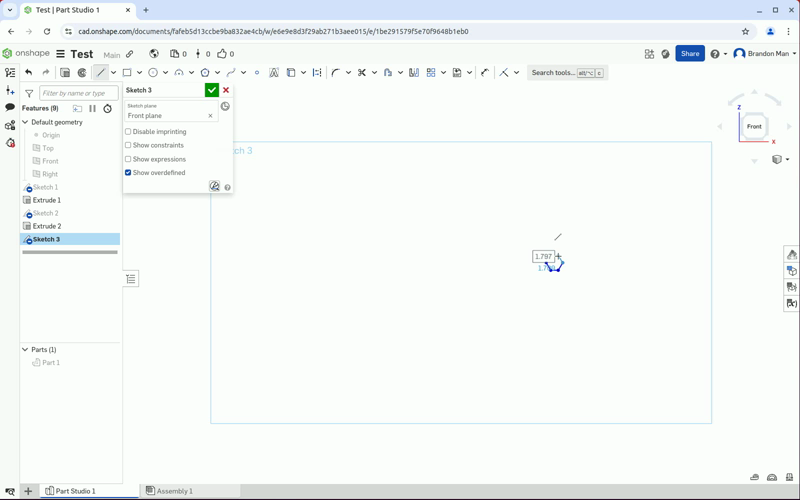
key_up(shift)
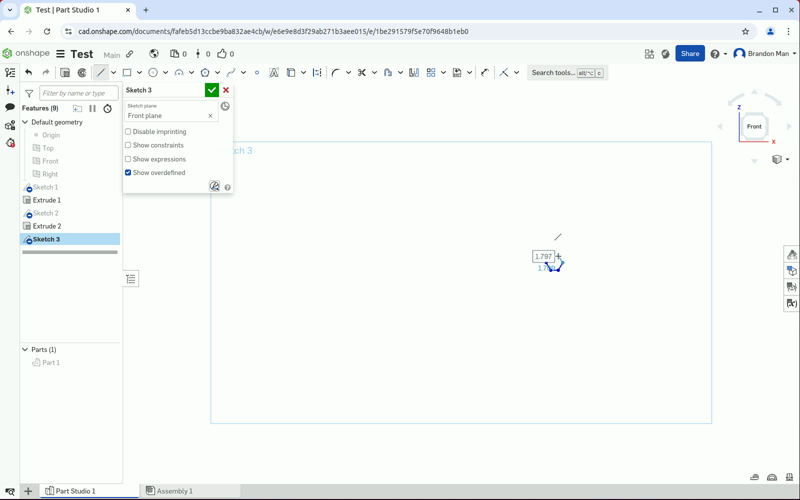
key_down(shift)
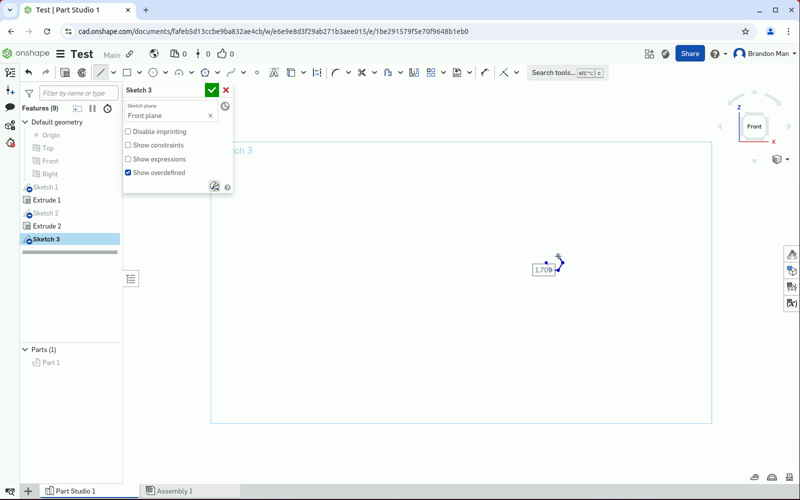
mouse_move(588, 255)
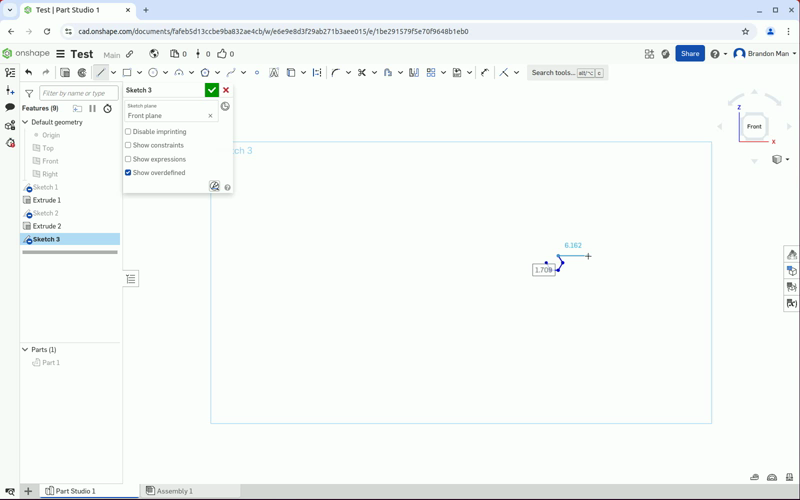
mouse_move(550, 255)
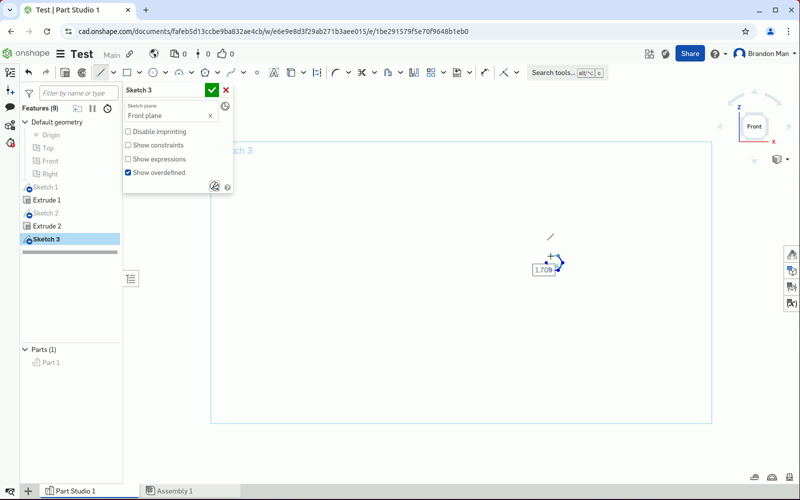
click(550, 255)
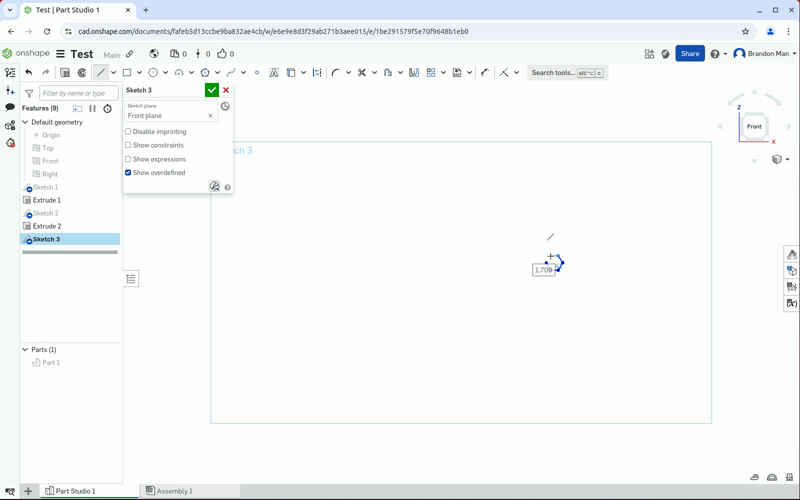
key_up(shift)
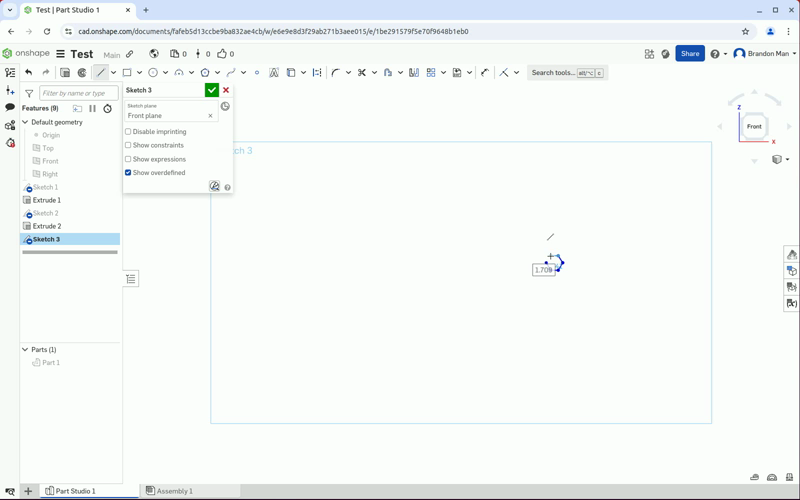
mouse_move(580, 255)
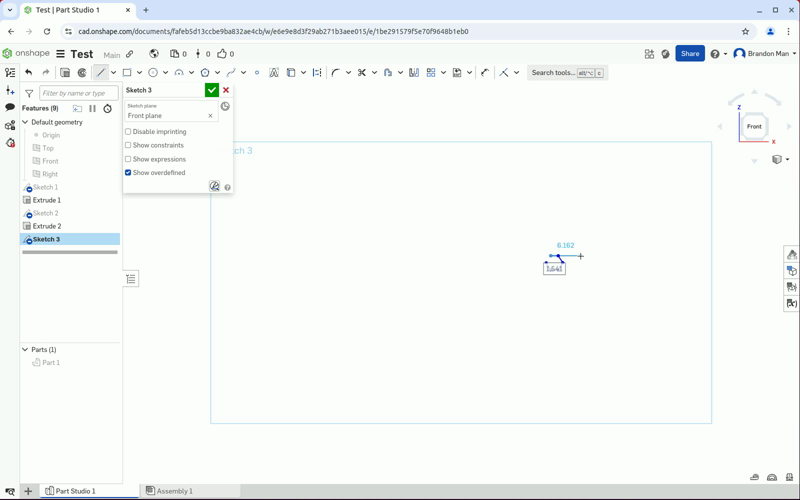
key_down(shift)
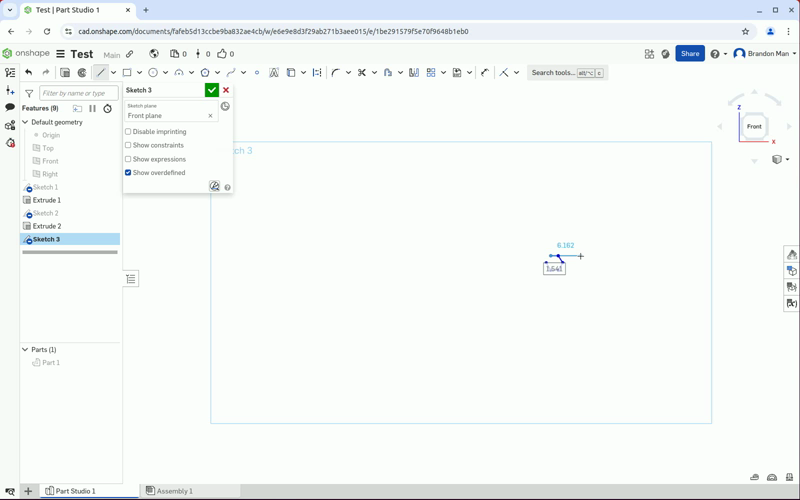
mouse_move(546, 262)
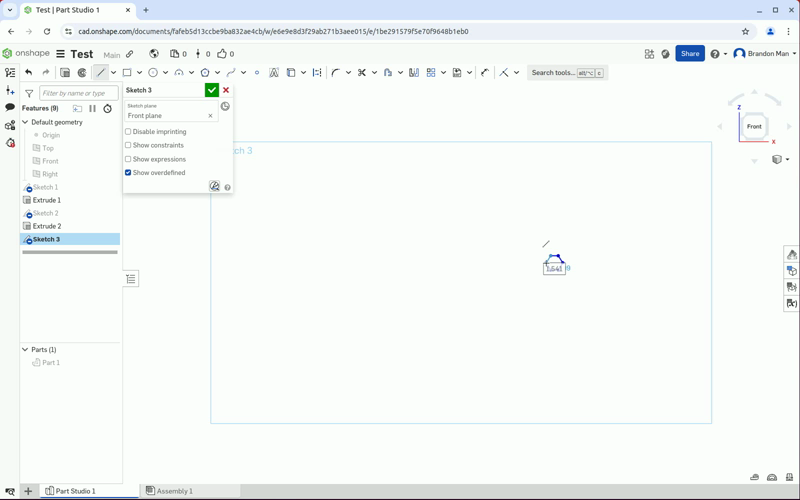
key_up(shift)
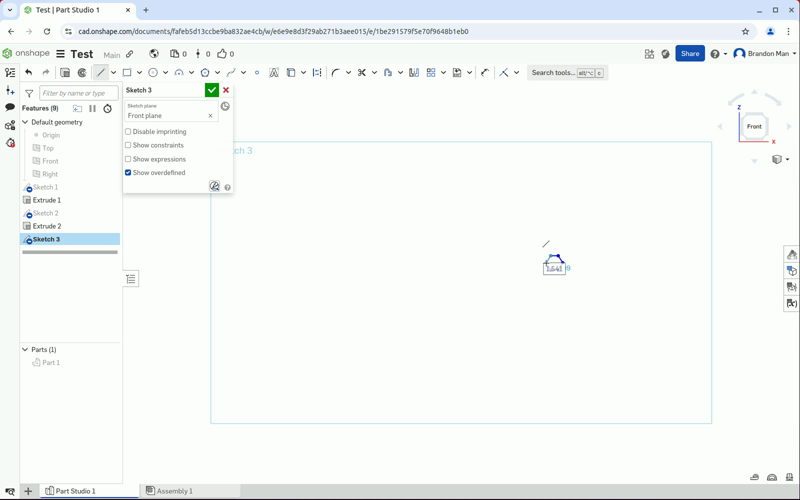
click(546, 262)
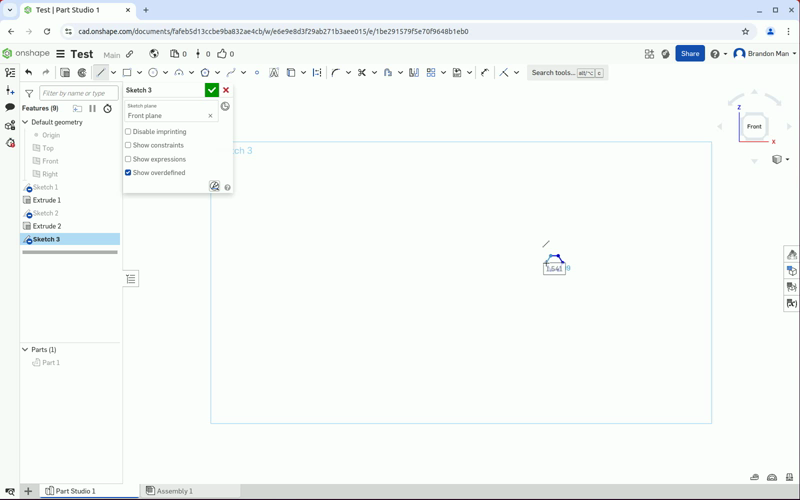
key(esc)
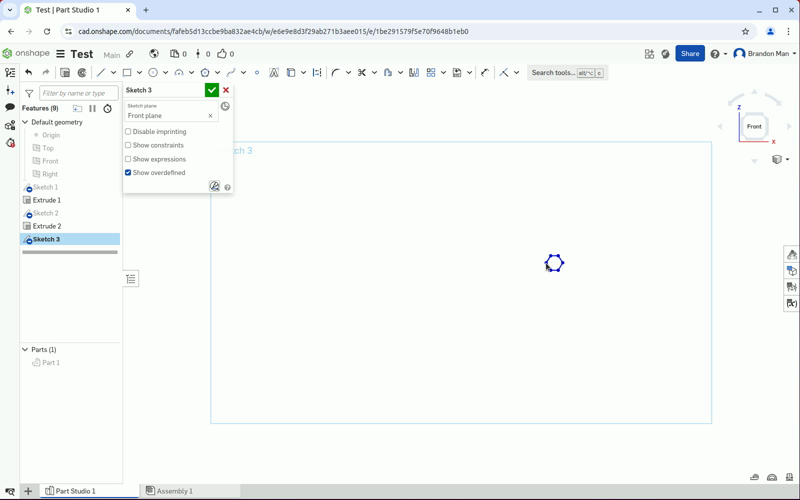
mouse_move(558, 263)
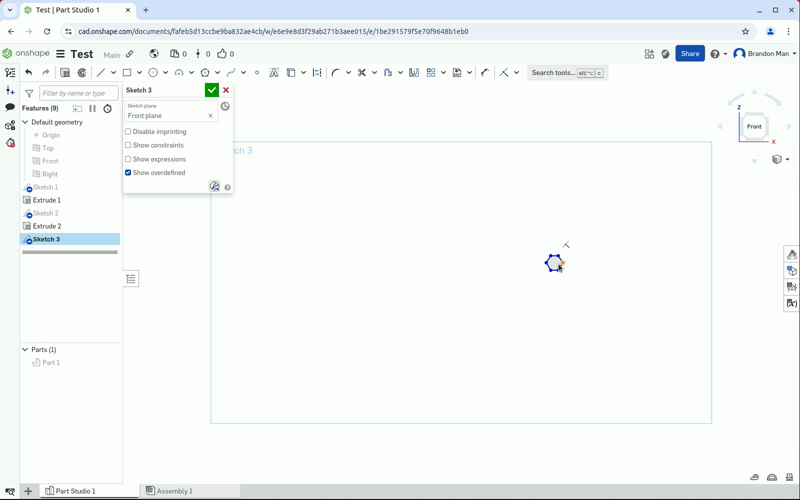
scroll(6)
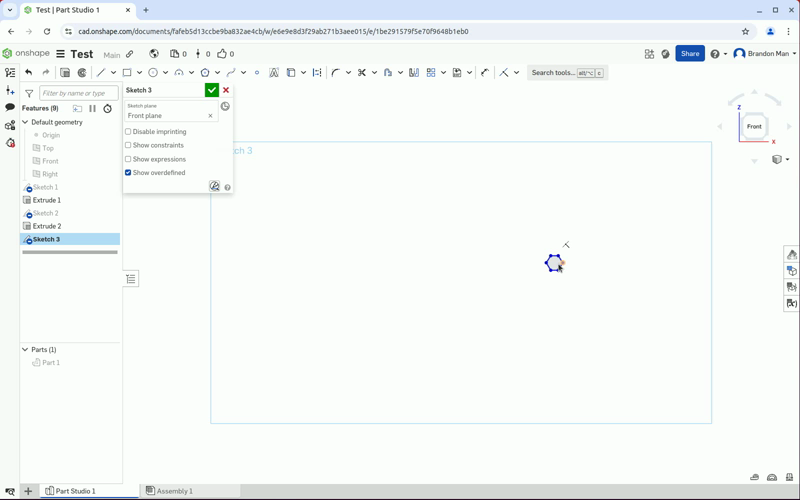
scroll(6)
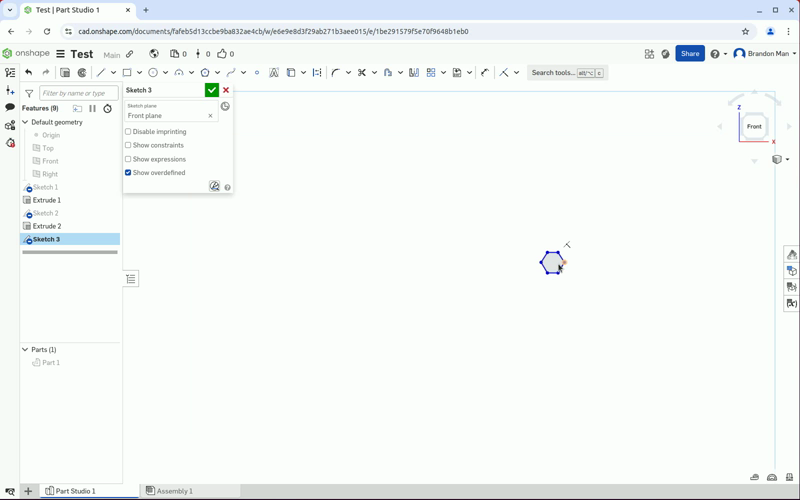
scroll(6)
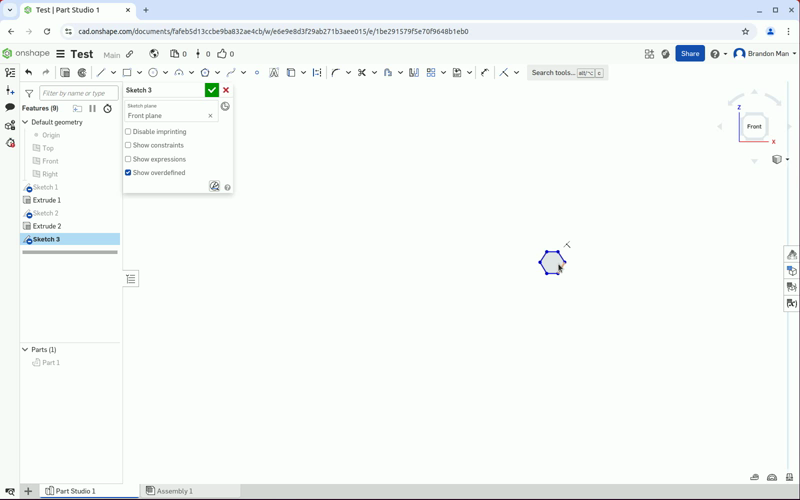
scroll(6)
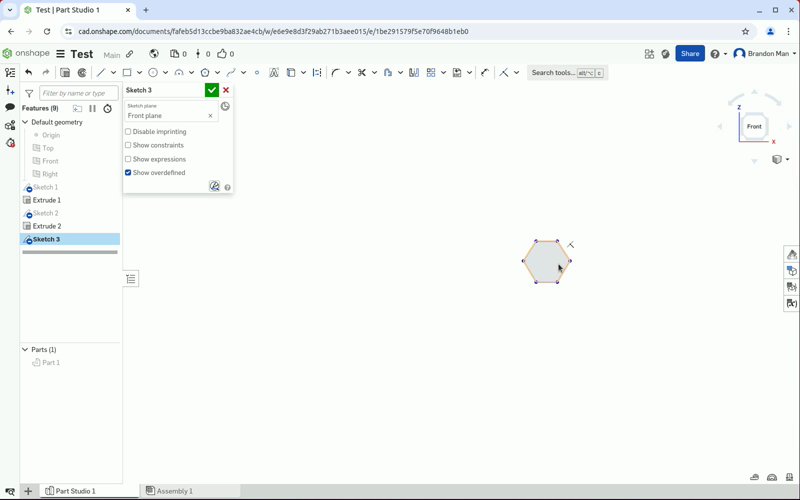
scroll(6)
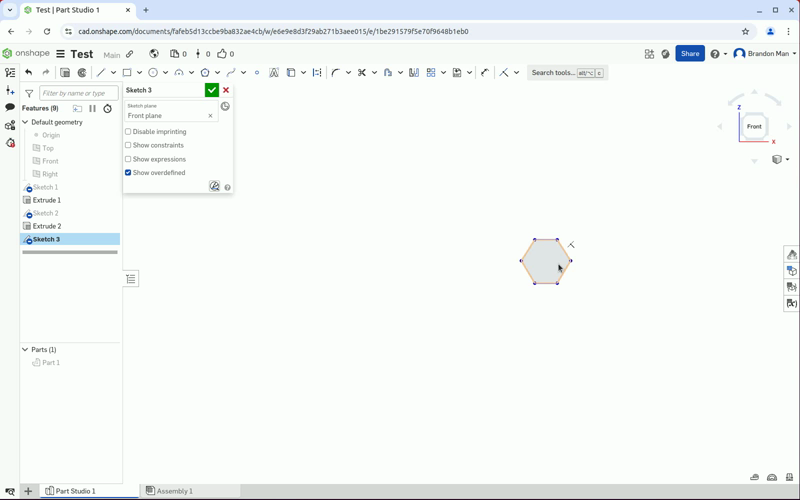
scroll(6)
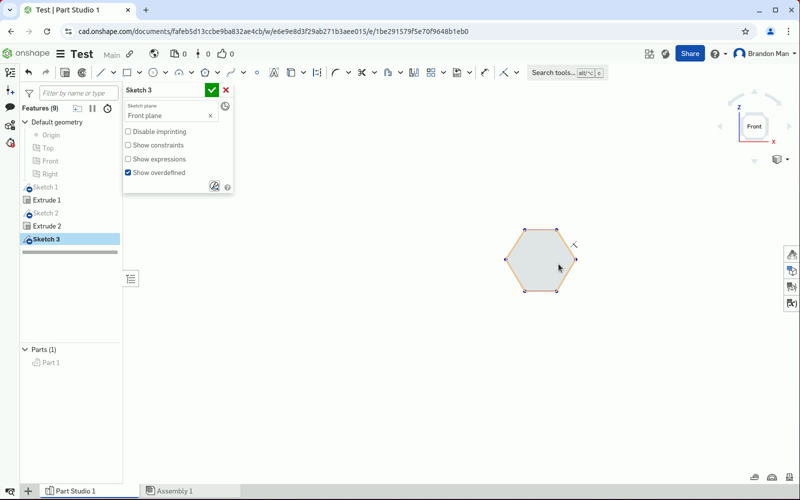
scroll(6)
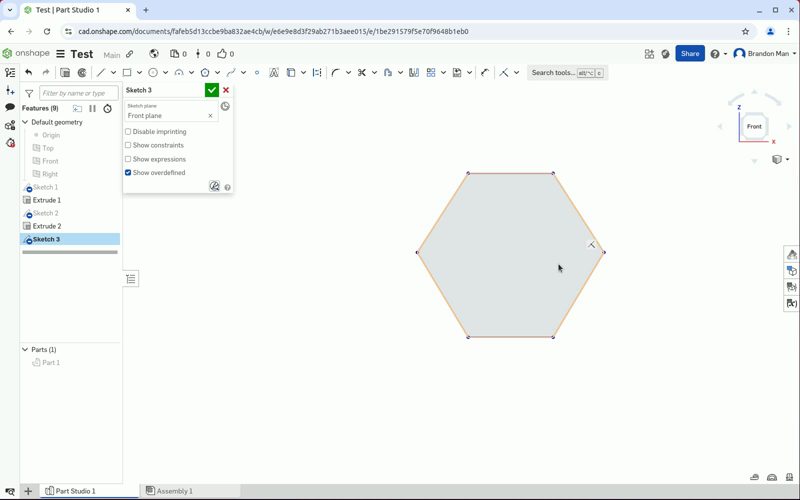
click(558, 263)
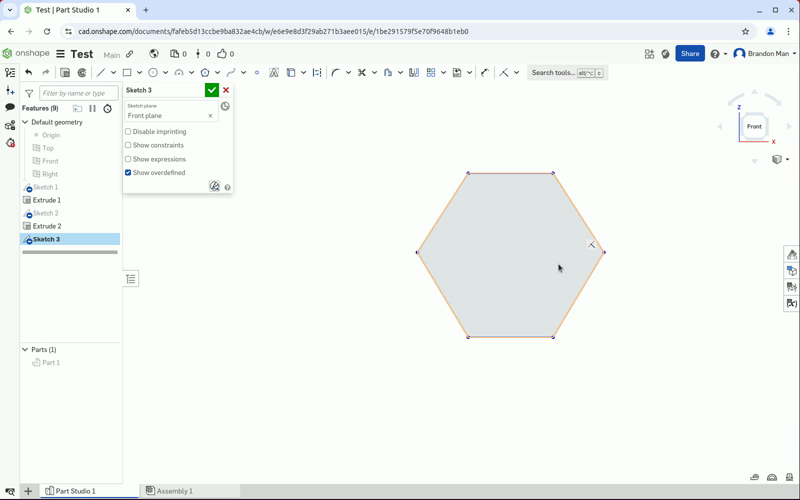
scroll(-6)
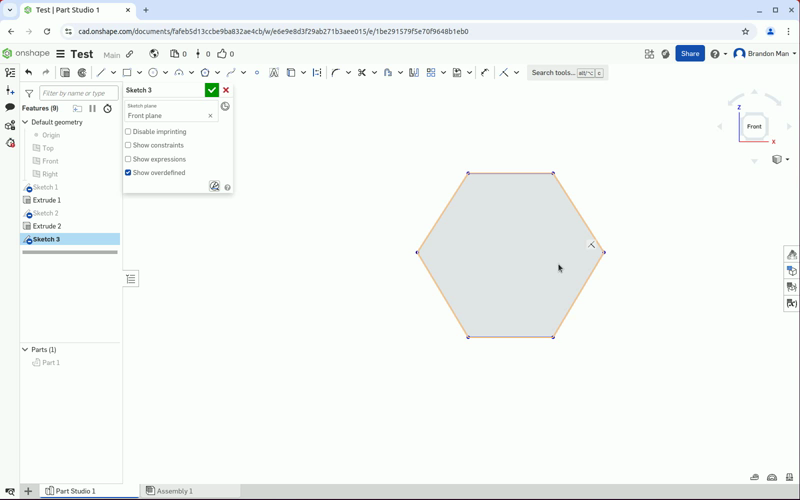
scroll(-6)
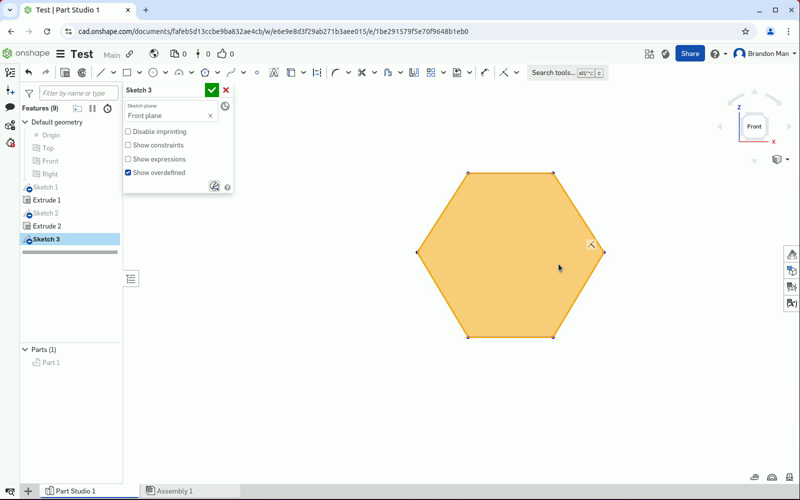
scroll(-6)
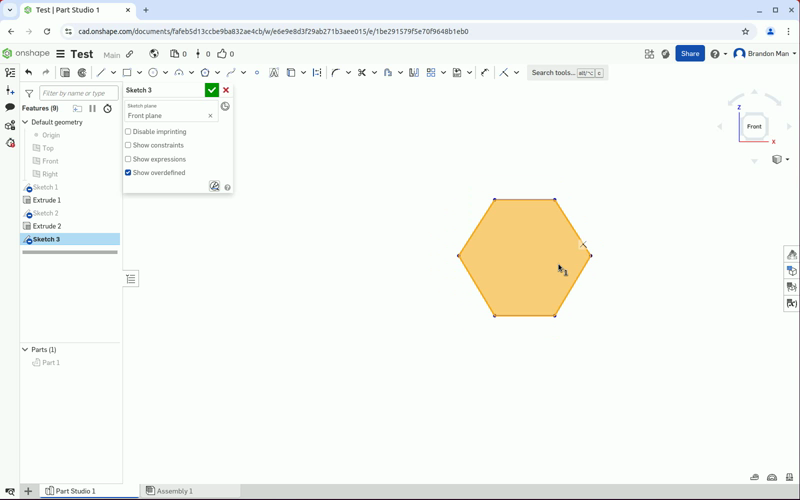
scroll(-6)
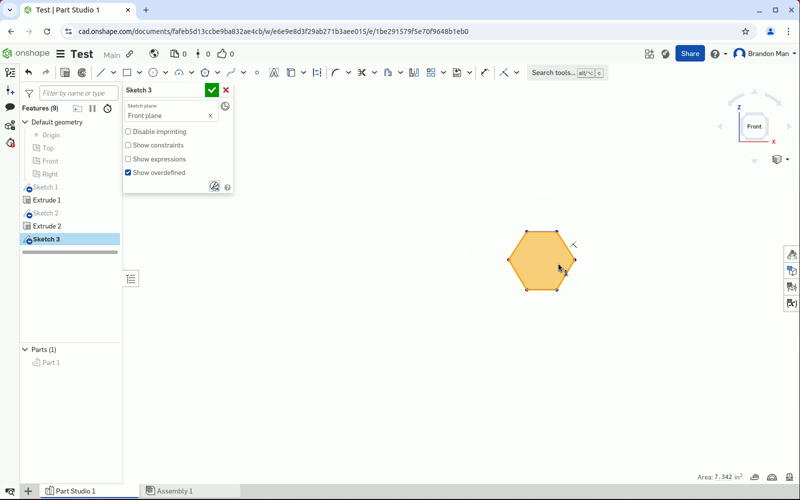
scroll(-6)
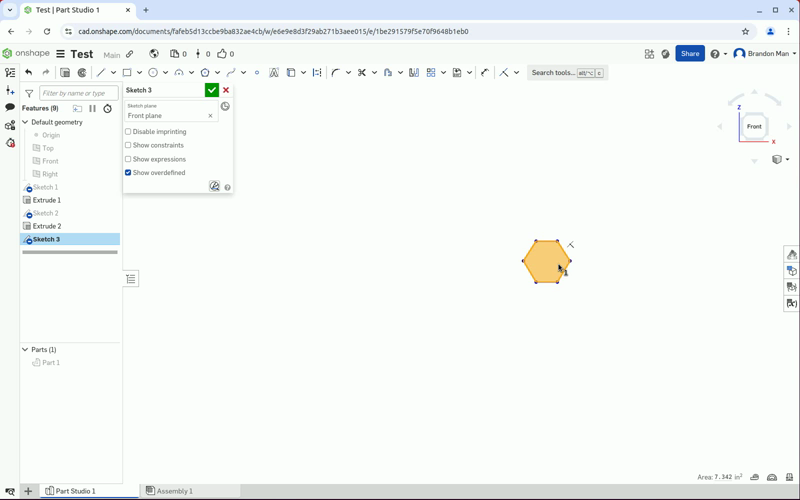
scroll(-6)
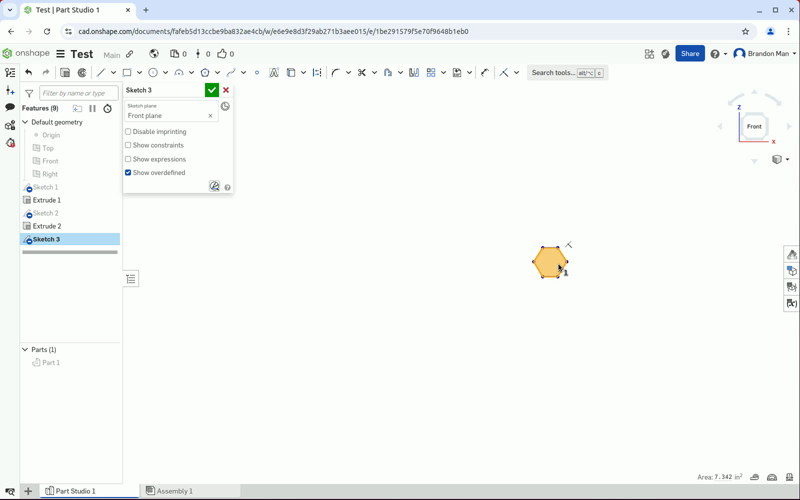
scroll(-6)
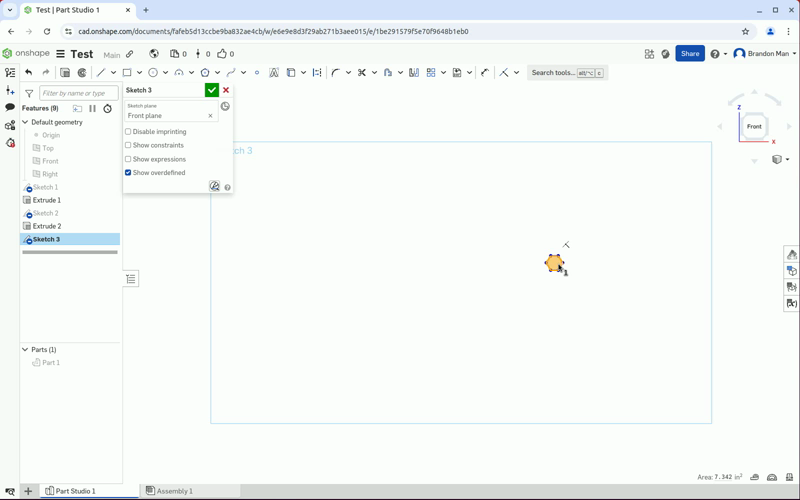
mouse_move(73, 352)
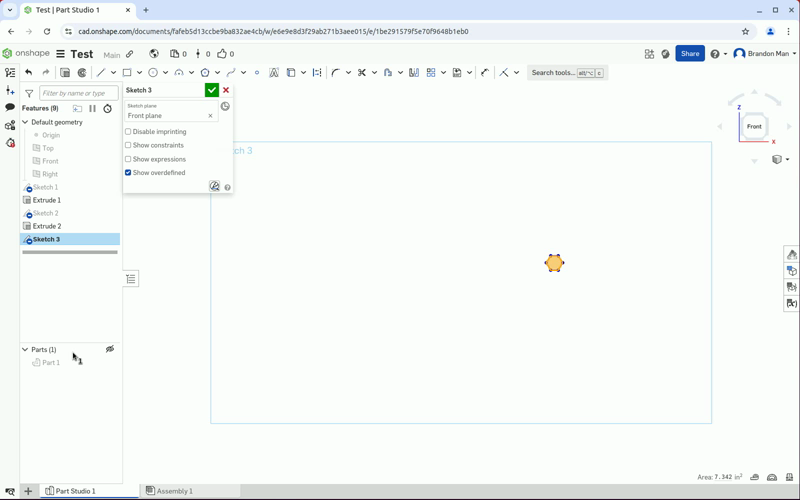
key(shift+y)
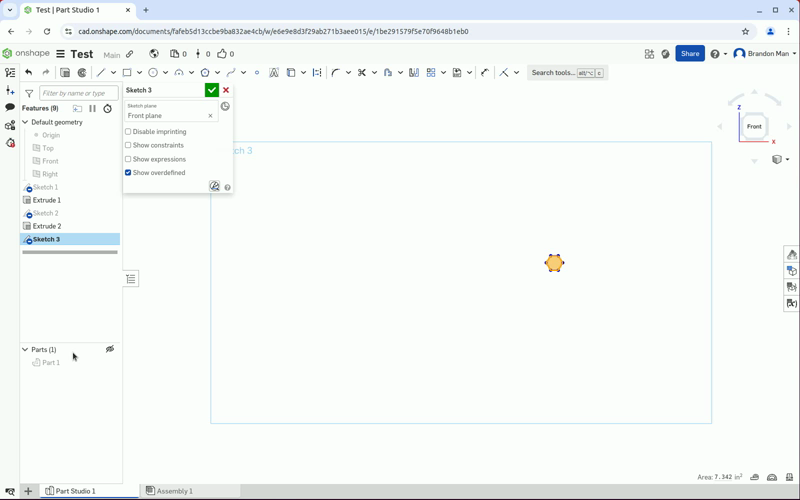
key(shift+e)
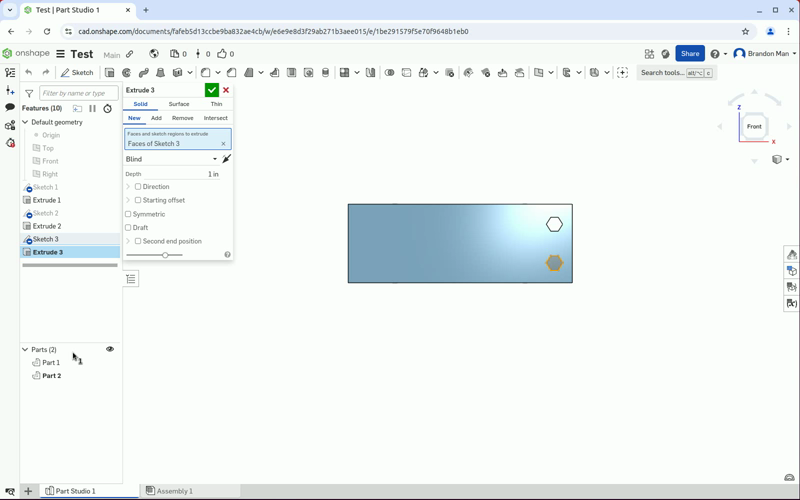
mouse_move(143, 106)
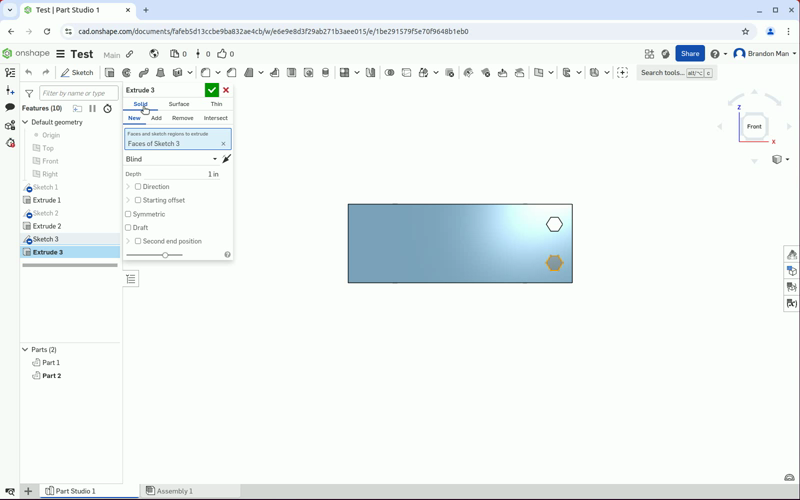
click(143, 106)
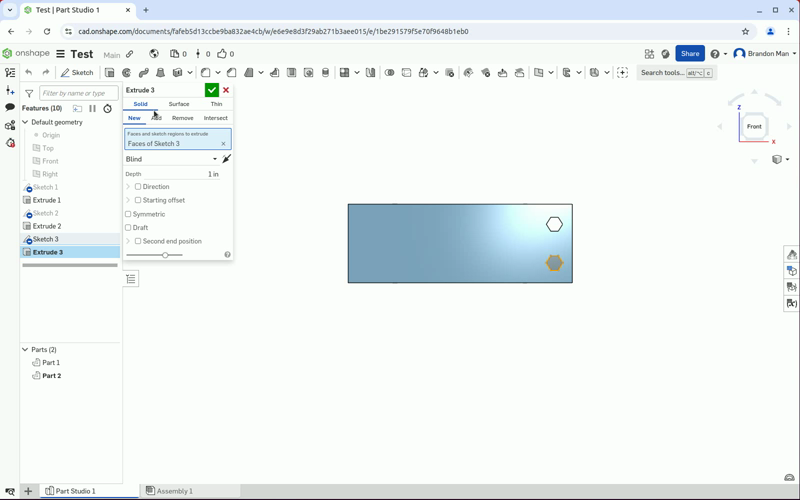
mouse_move(186, 120)
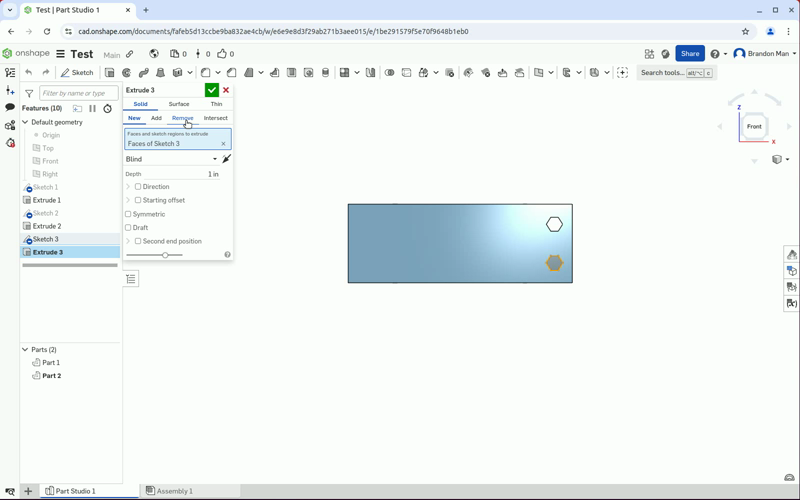
click(186, 120)
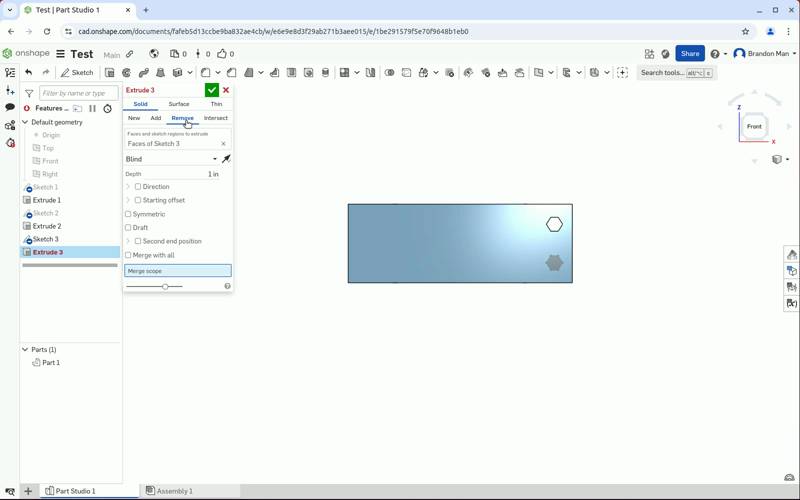
key(tab, 4)
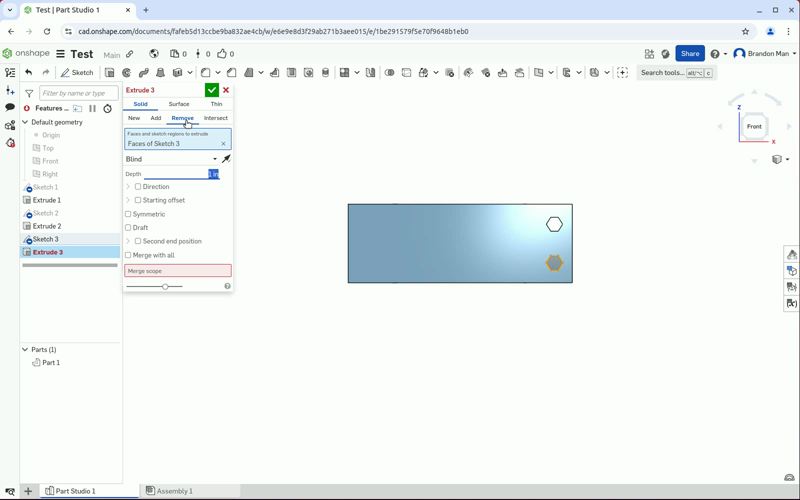
text(-19.979)
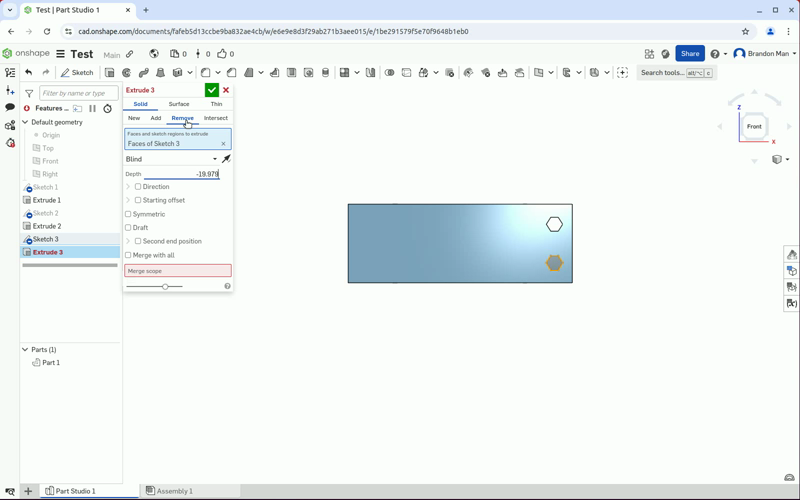
key(tab, 6)
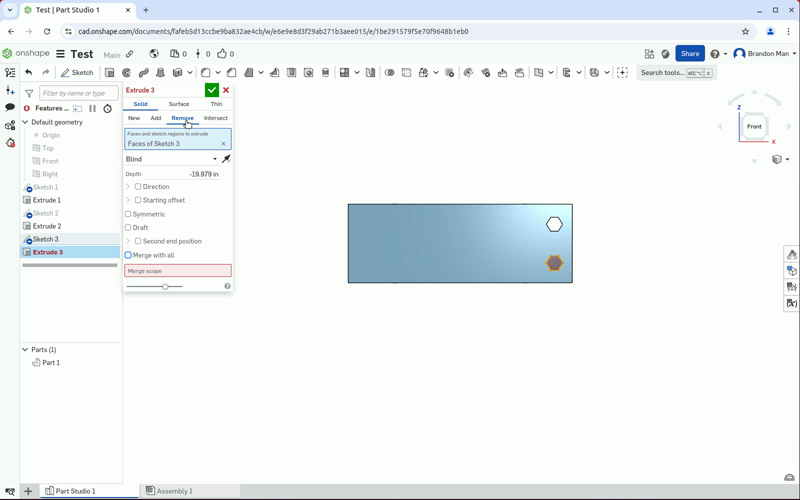
key(space)
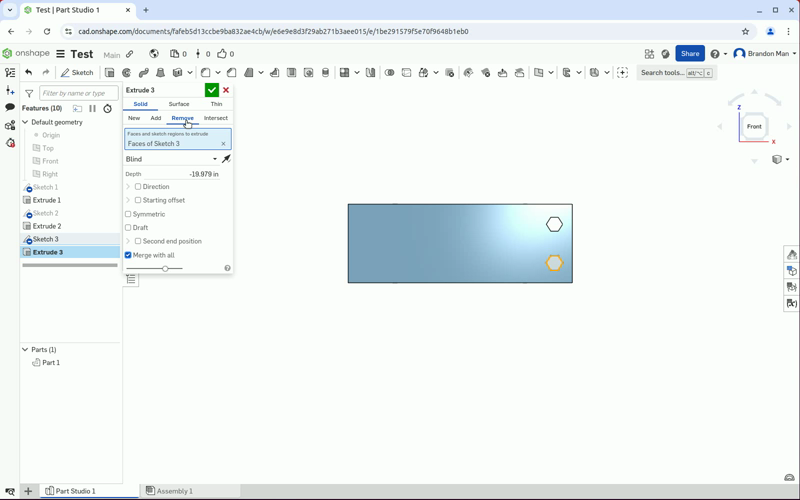
key(enter)
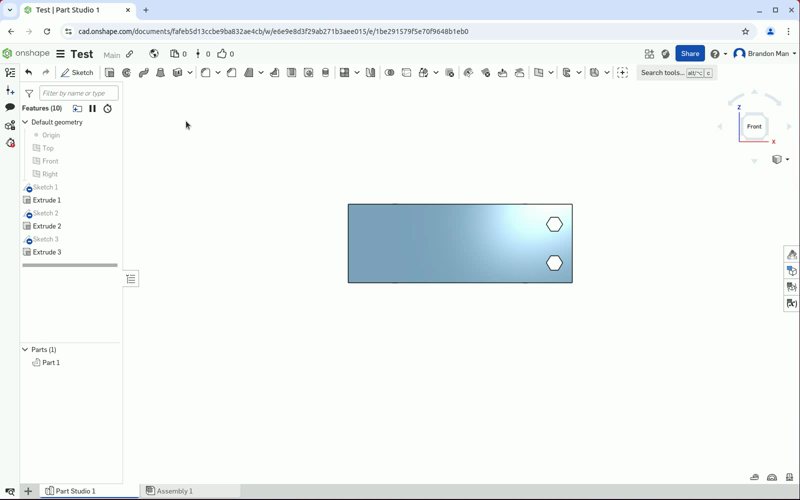
key(shift+h)
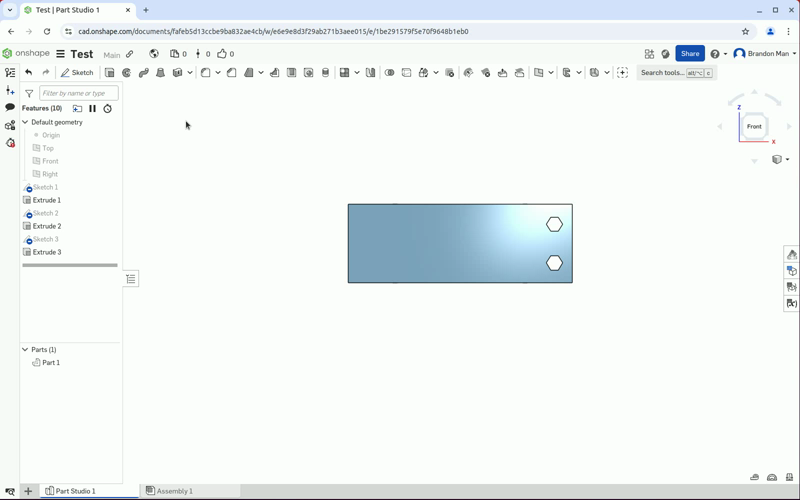
key(shift+h)
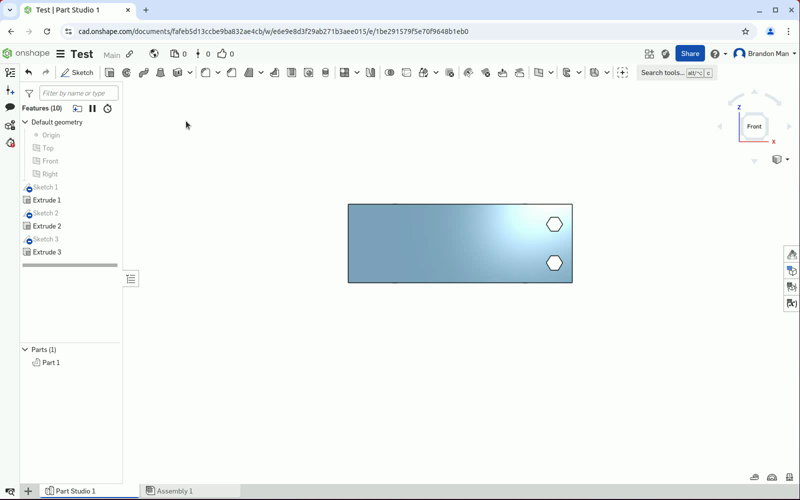
mouse_move(73, 189)
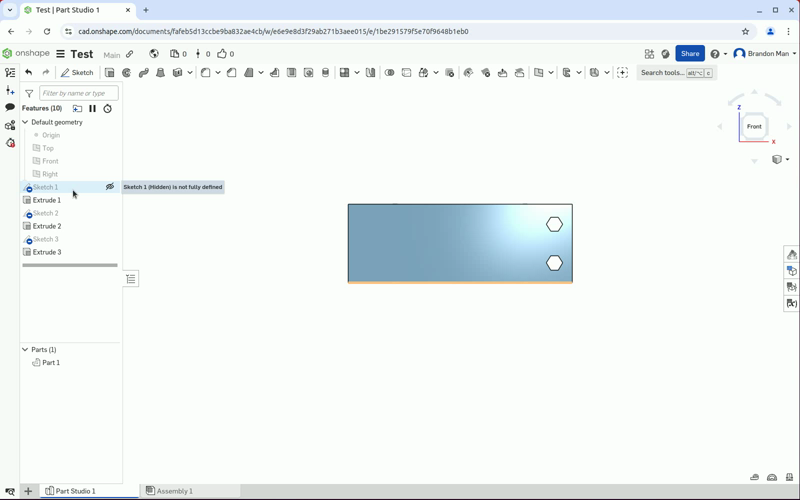
click(73, 189)
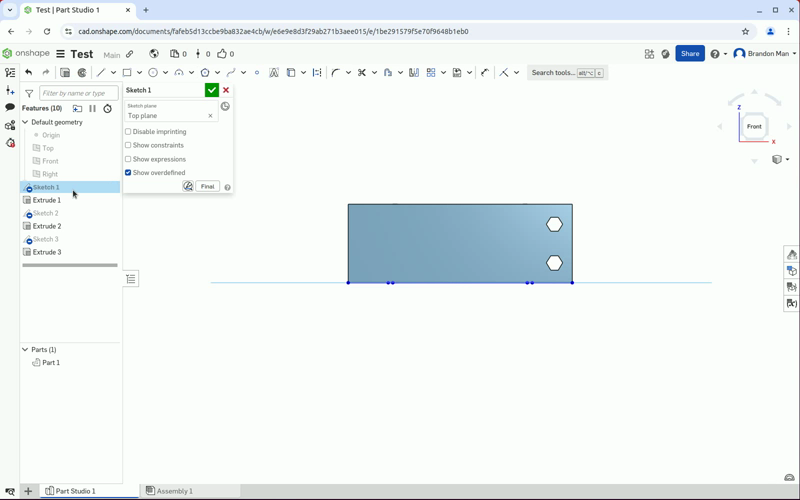
mouse_move(229, 92)
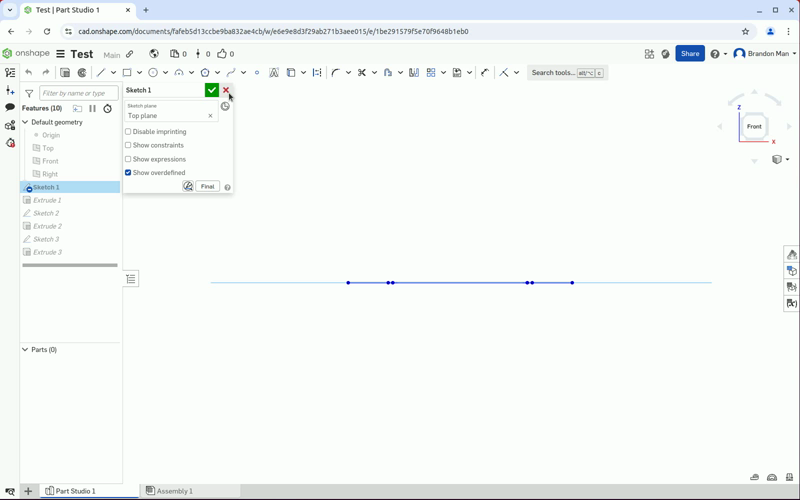
click(229, 92)
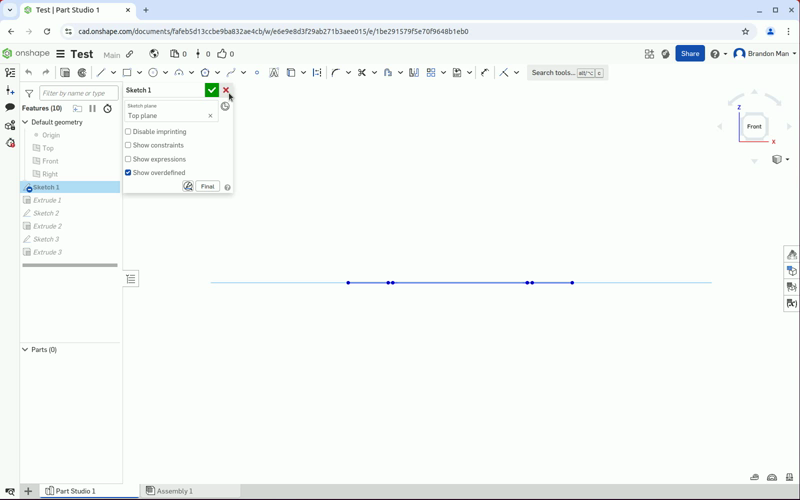
key(shift+s)
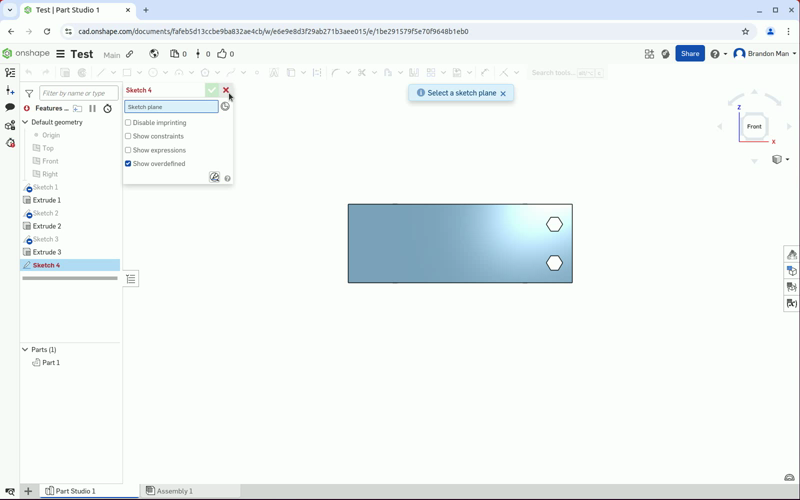
mouse_move(73, 163)
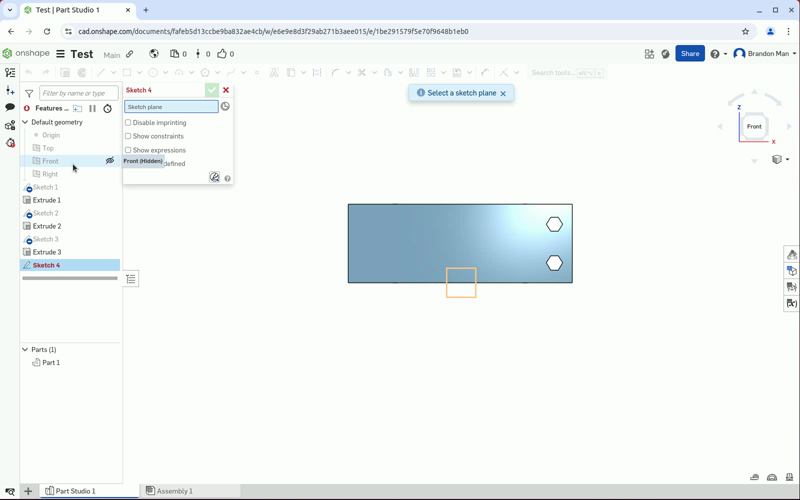
click(73, 163)
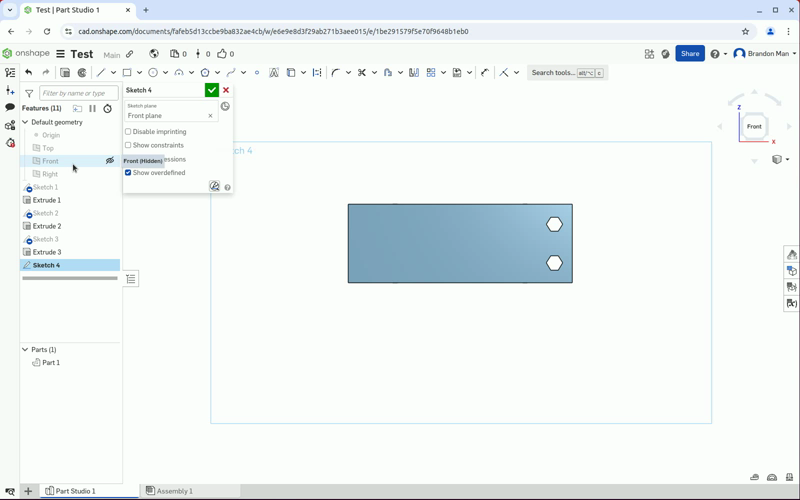
mouse_move(73, 352)
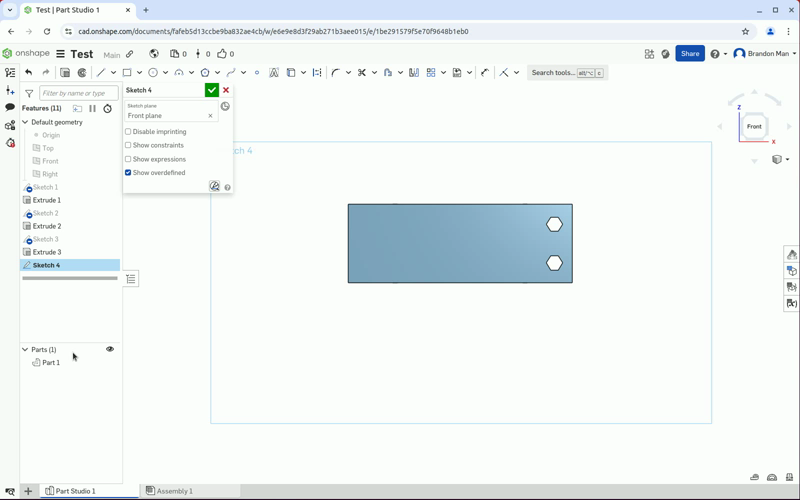
key(y)
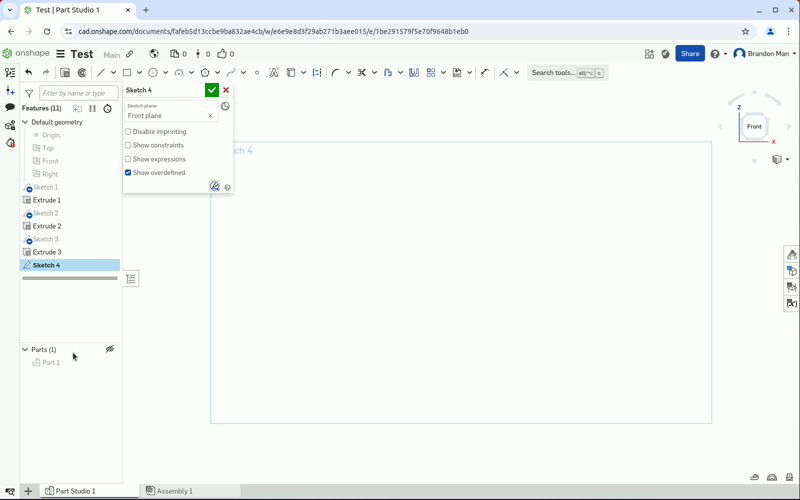
key(l)
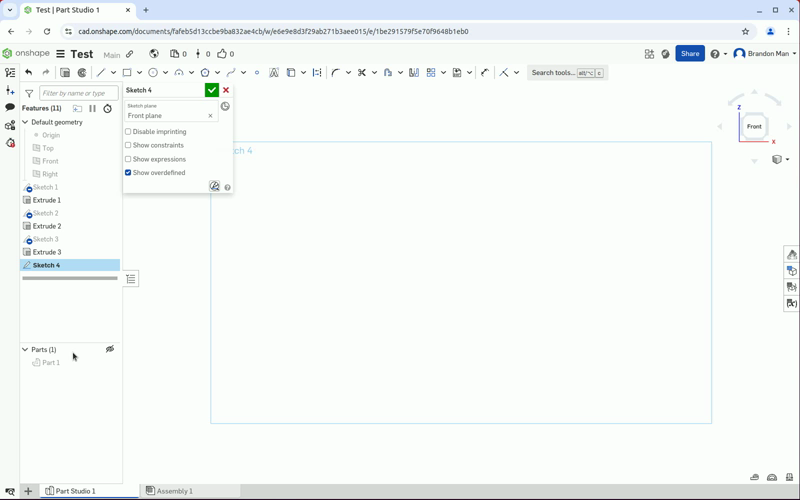
key_down(shift)
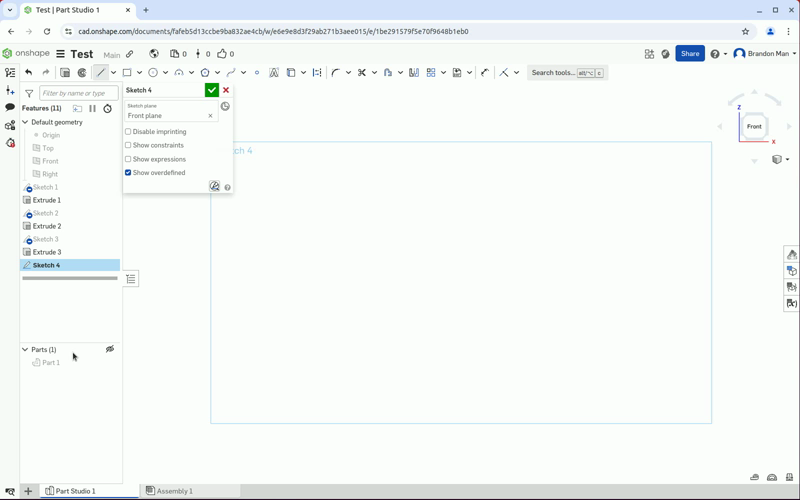
mouse_move(359, 224)
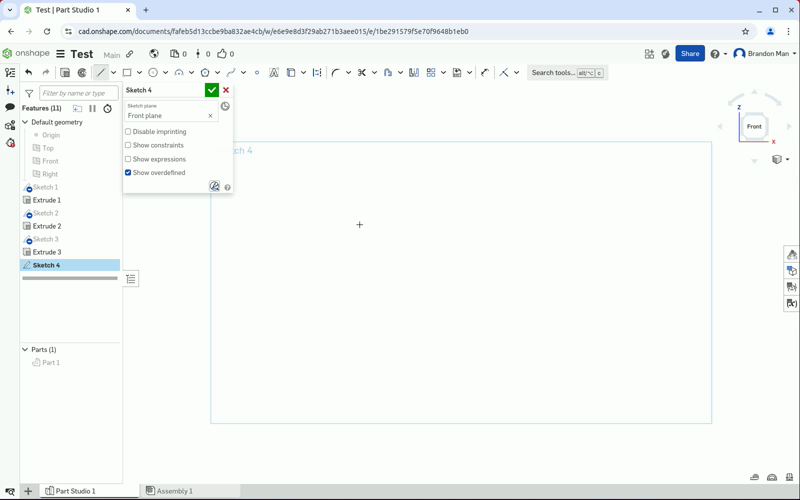
click(359, 224)
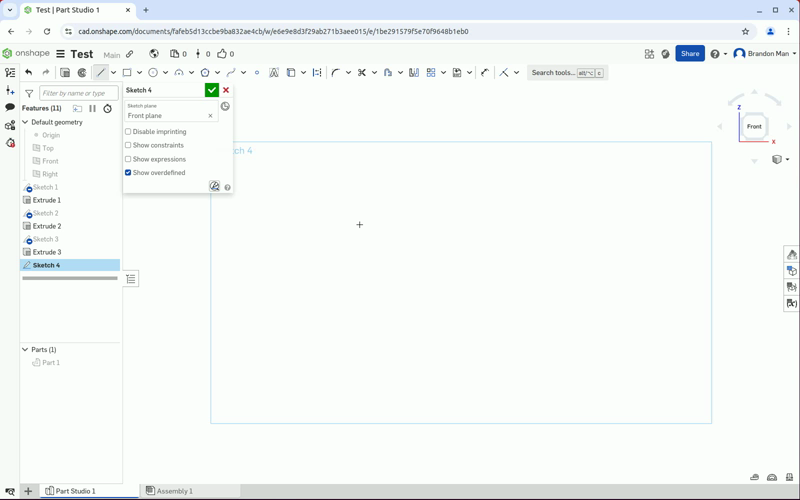
key_up(shift)
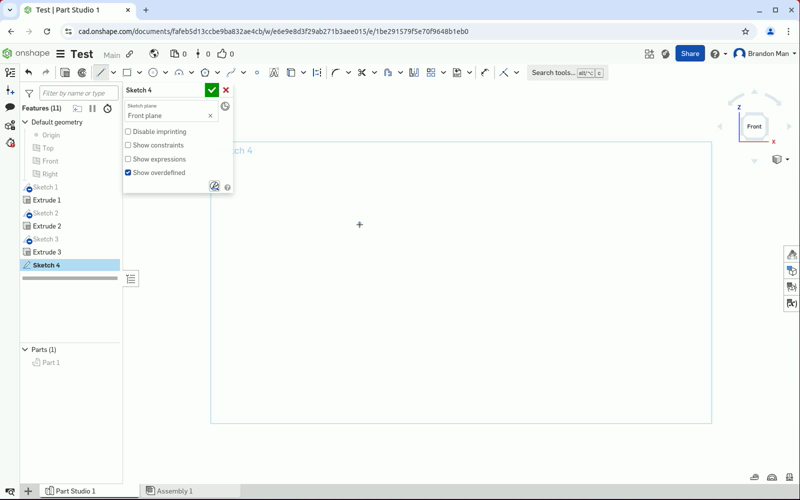
key_down(shift)
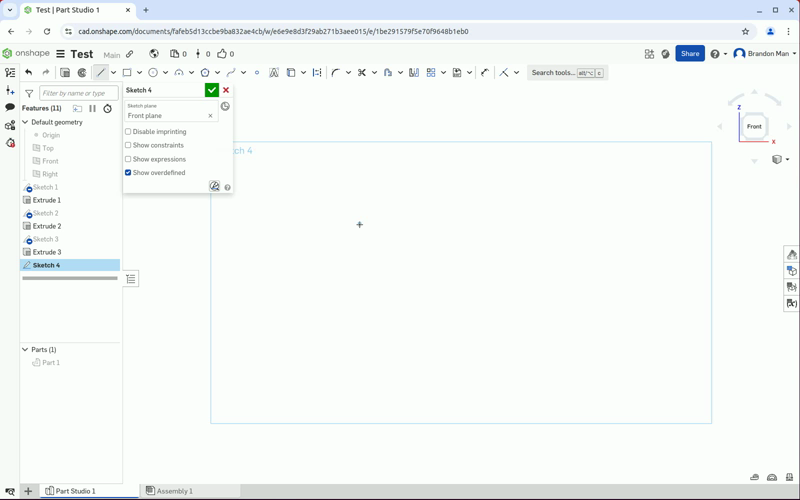
mouse_move(389, 224)
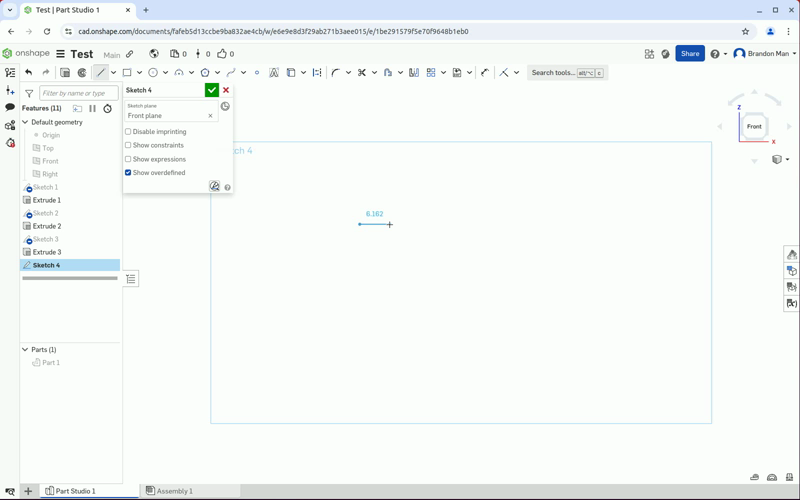
mouse_move(364, 231)
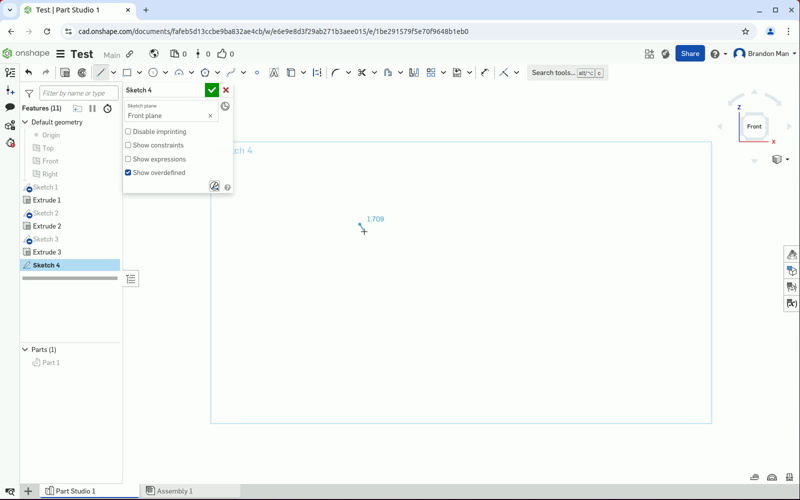
click(364, 231)
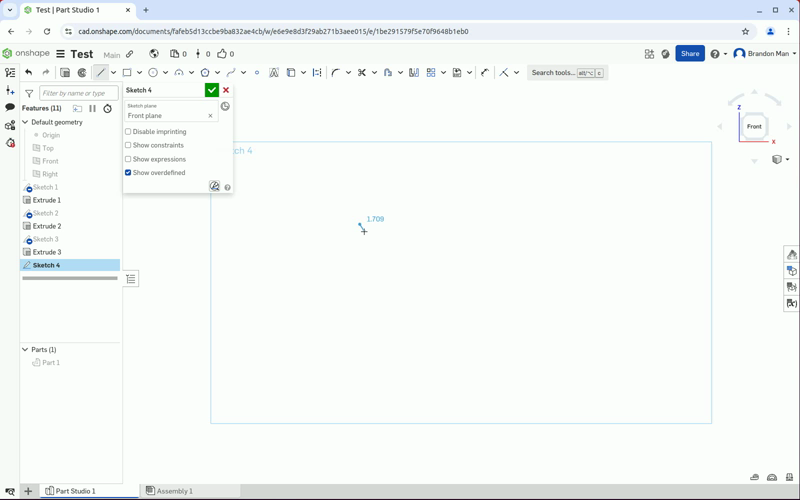
key_up(shift)
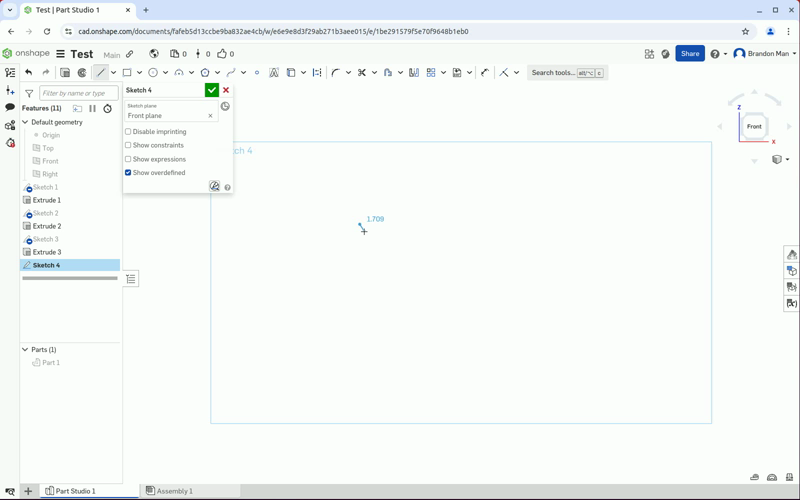
key_down(shift)
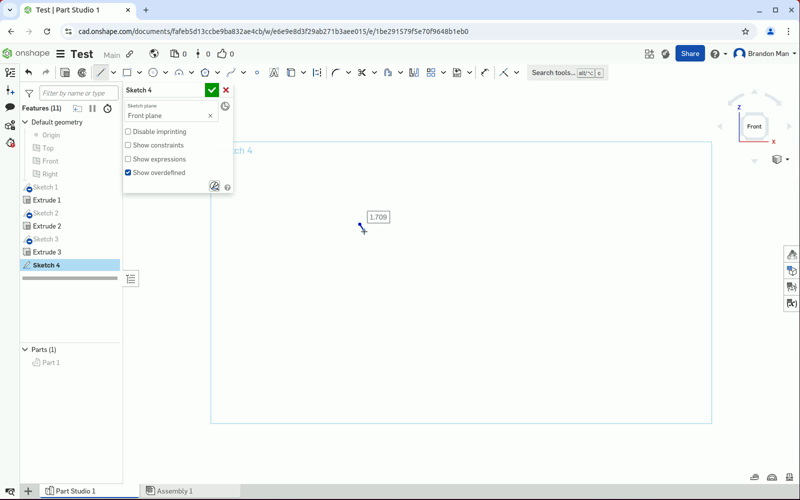
mouse_move(394, 231)
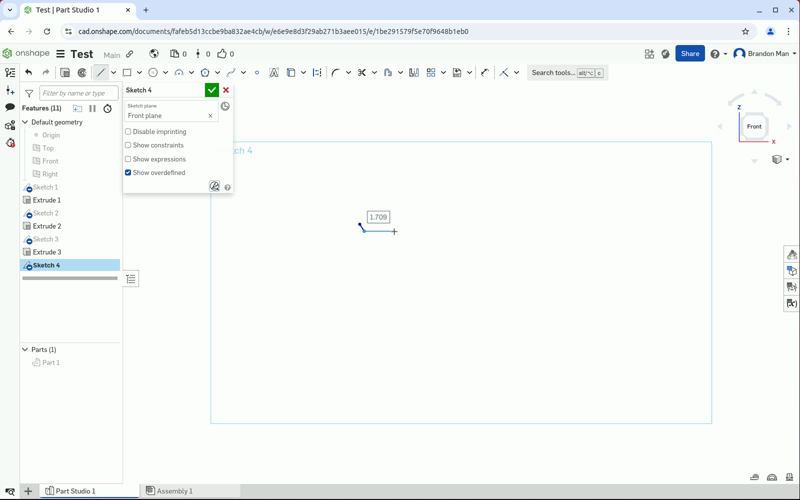
mouse_move(371, 231)
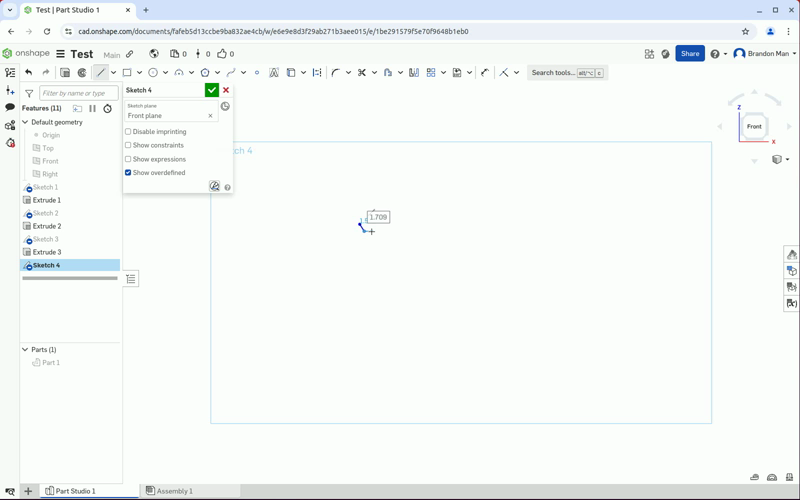
click(371, 231)
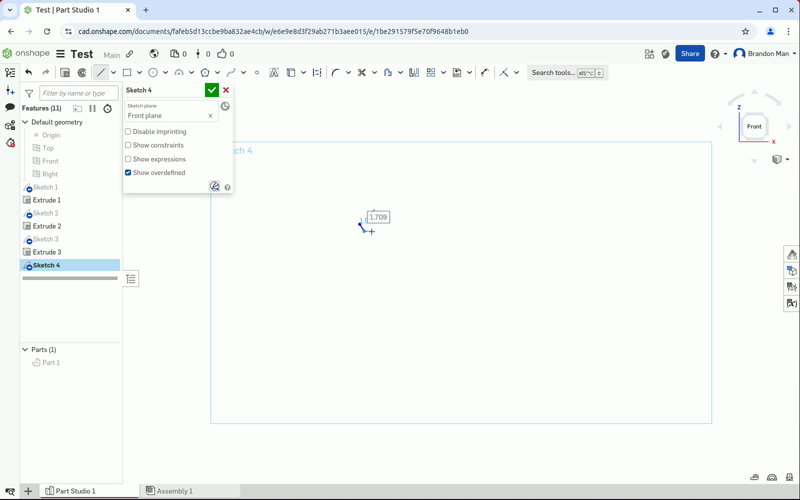
key_up(shift)
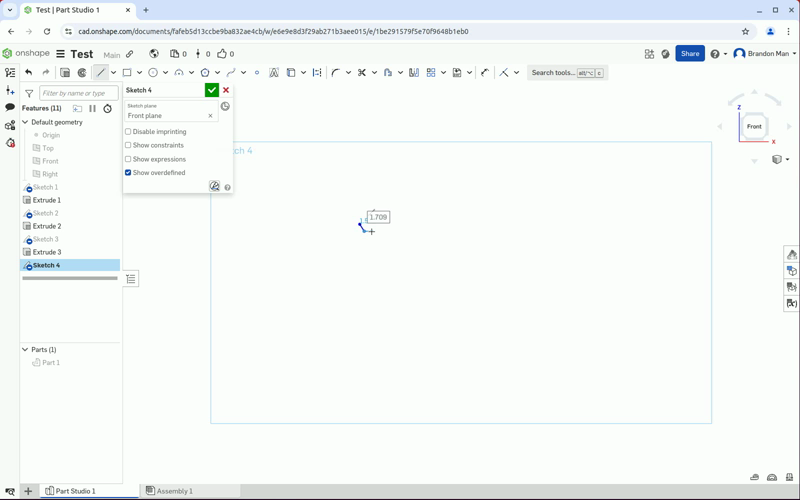
key_down(shift)
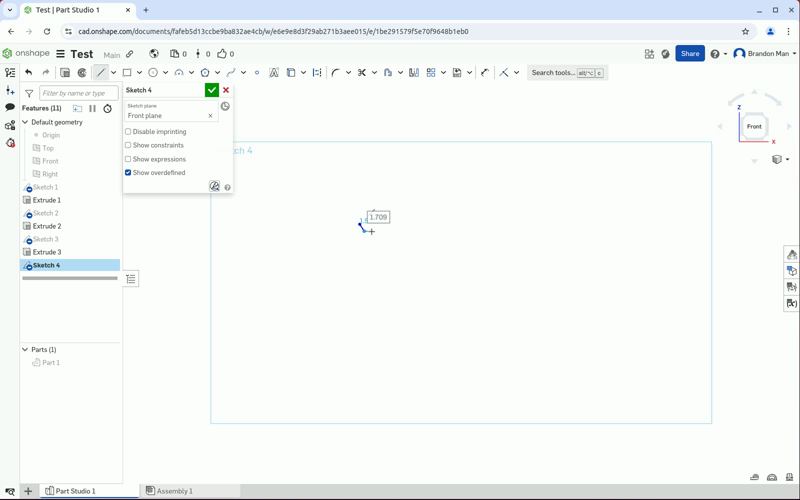
mouse_move(401, 231)
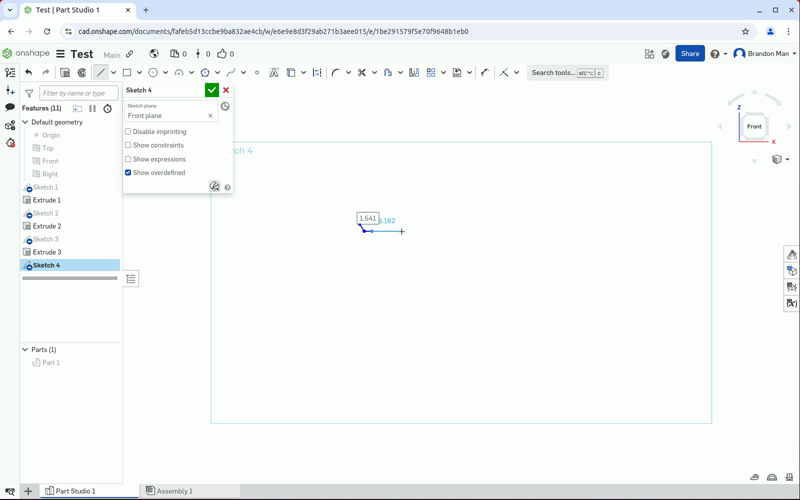
mouse_move(376, 224)
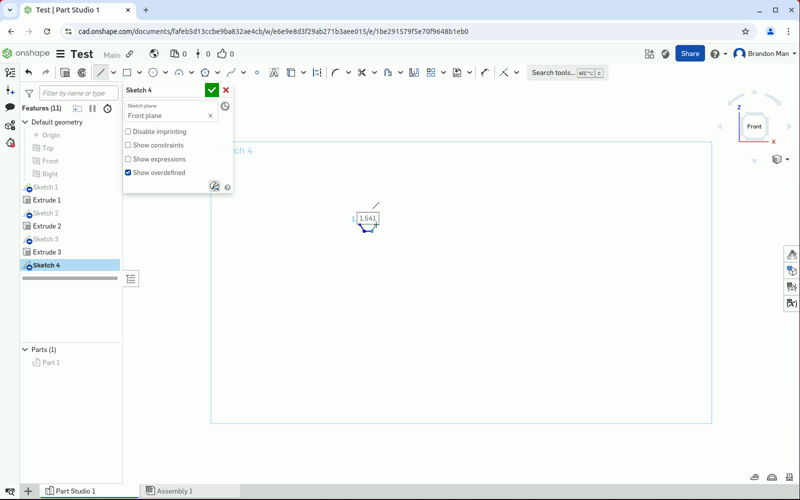
click(376, 224)
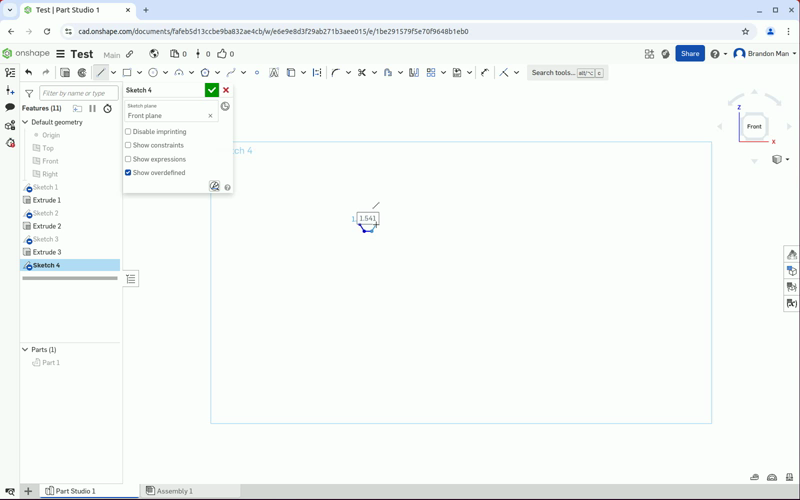
key_up(shift)
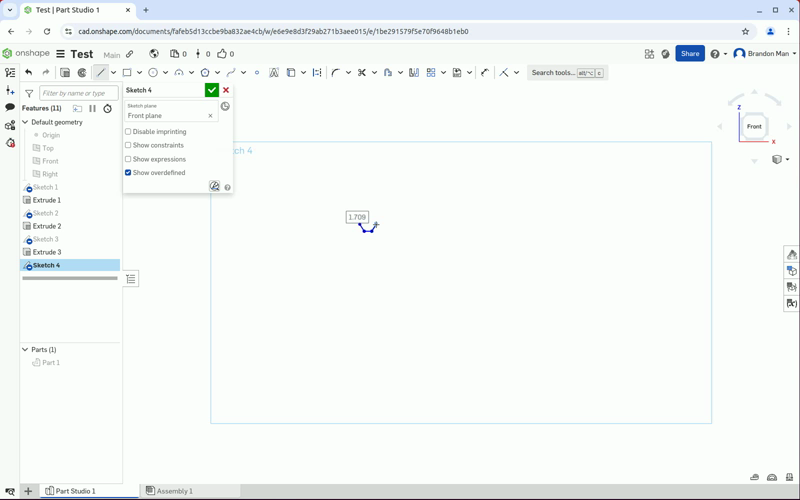
key_down(shift)
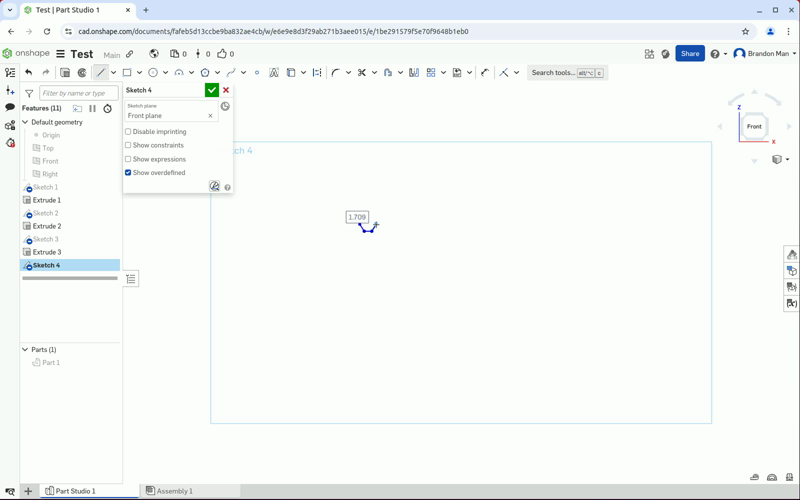
mouse_move(406, 224)
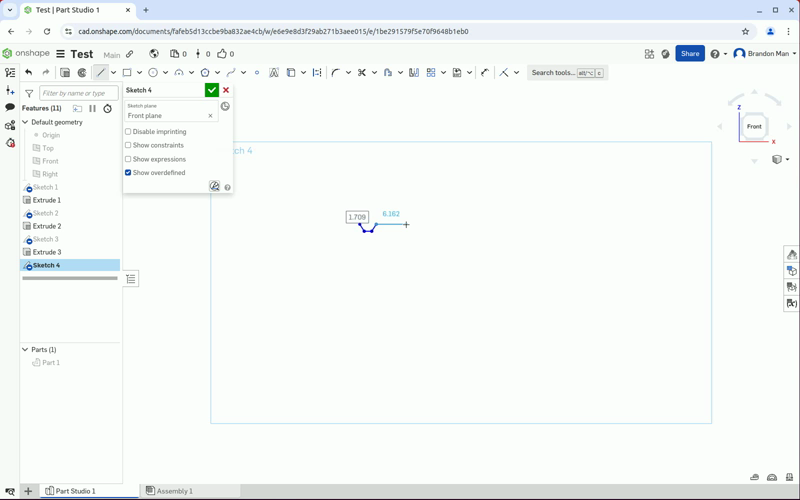
mouse_move(371, 217)
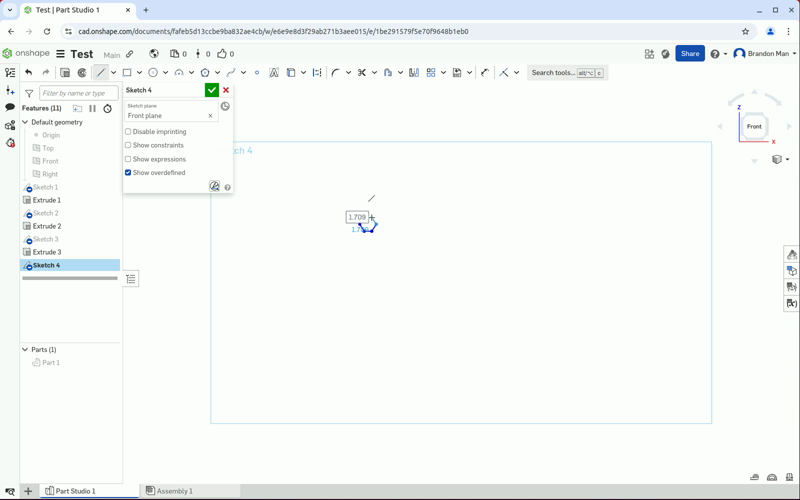
click(371, 217)
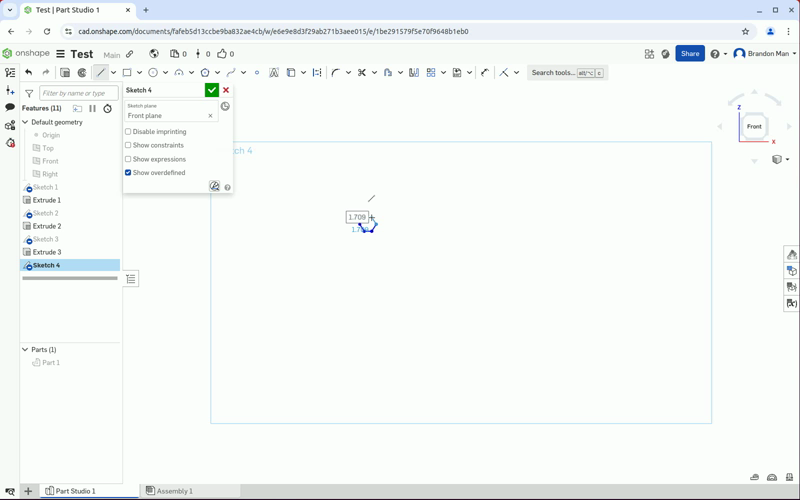
key_up(shift)
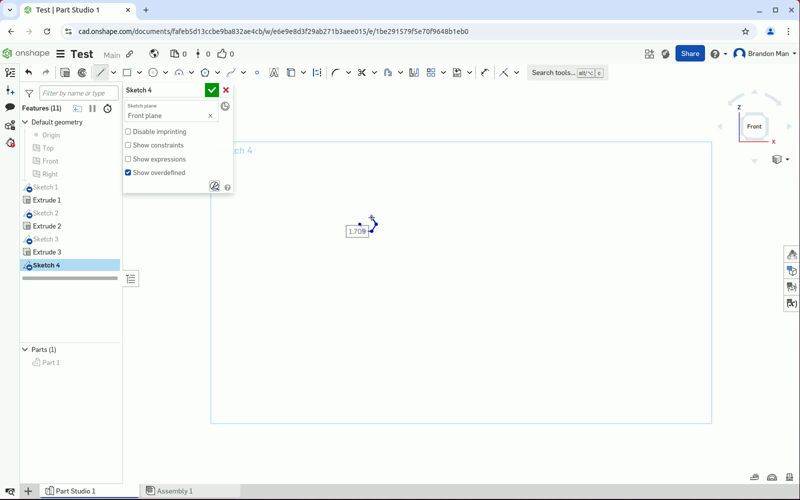
key_down(shift)
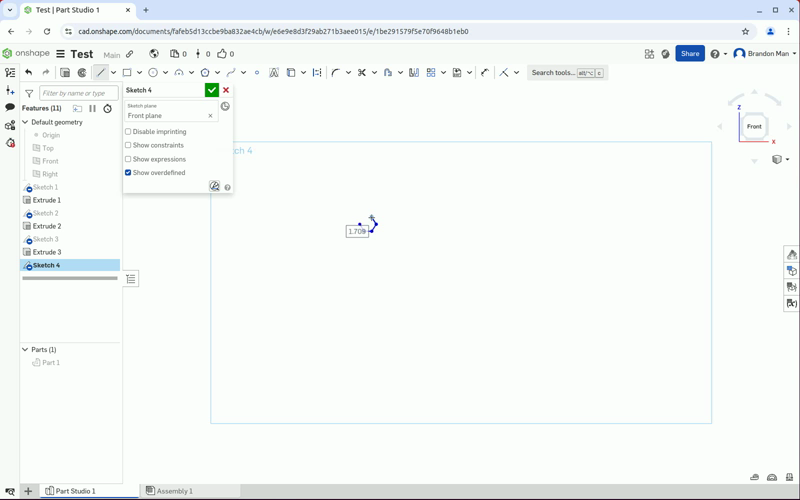
mouse_move(401, 217)
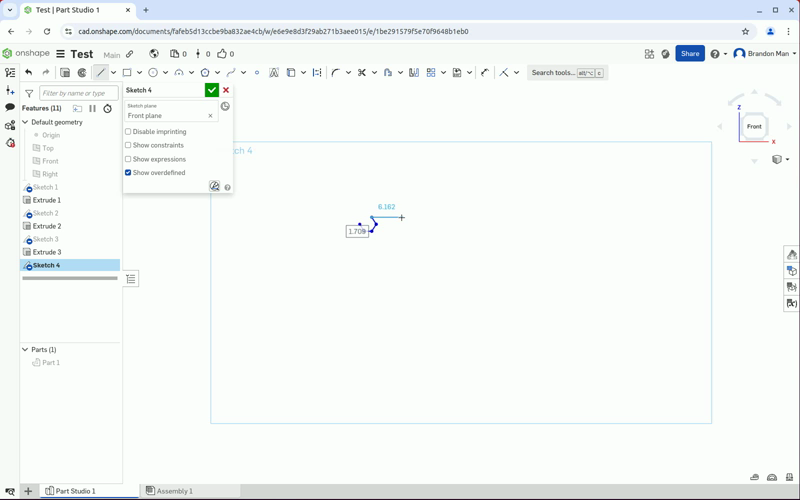
mouse_move(364, 217)
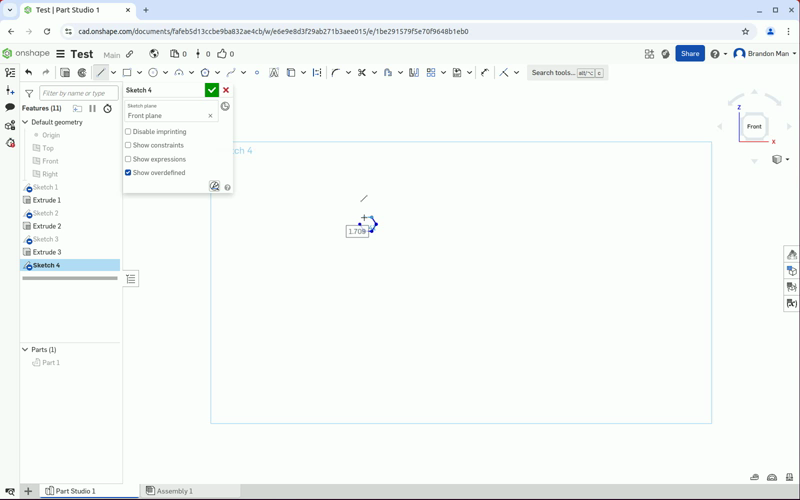
click(364, 217)
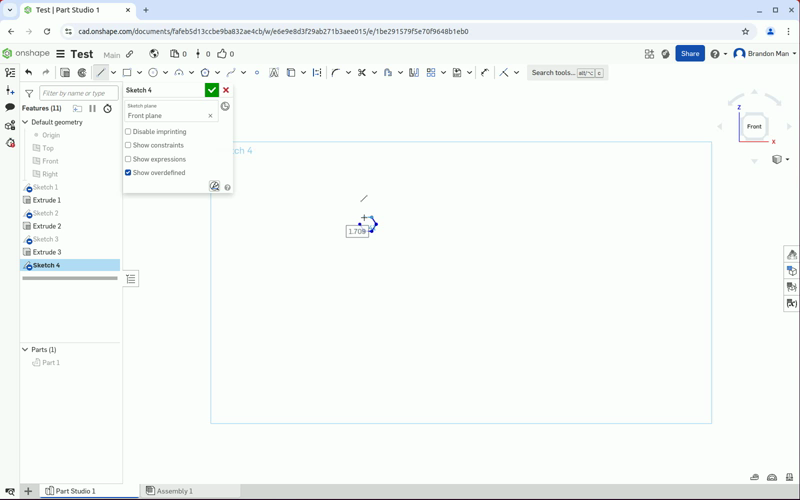
key_up(shift)
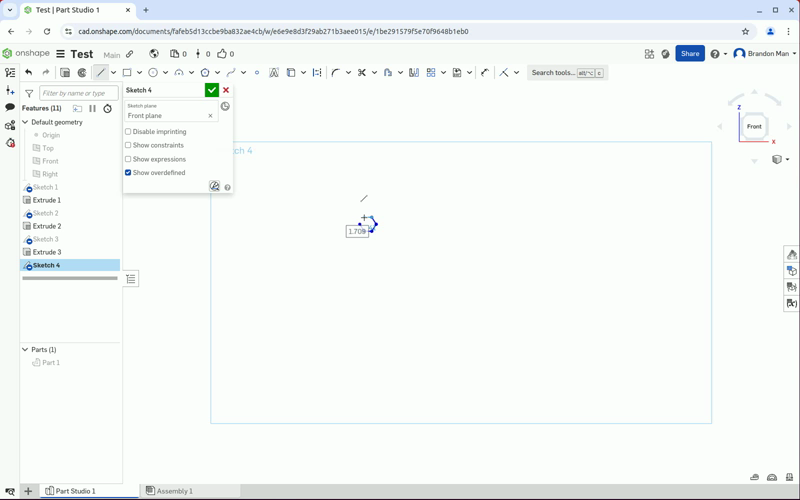
mouse_move(394, 217)
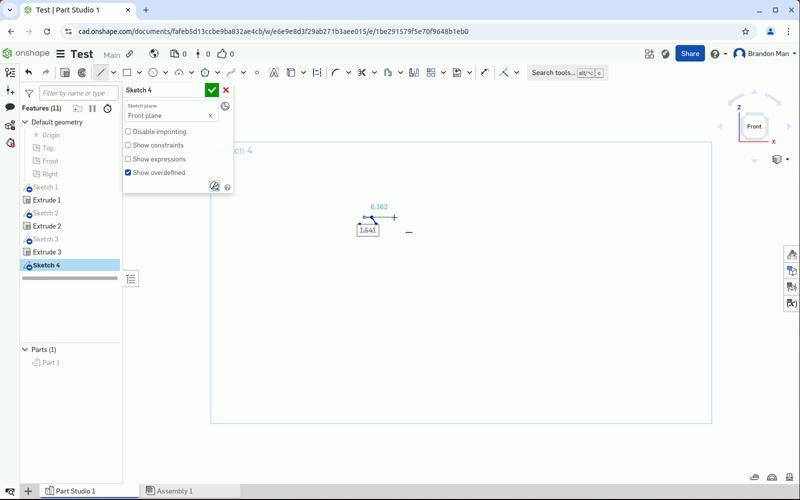
key_down(shift)
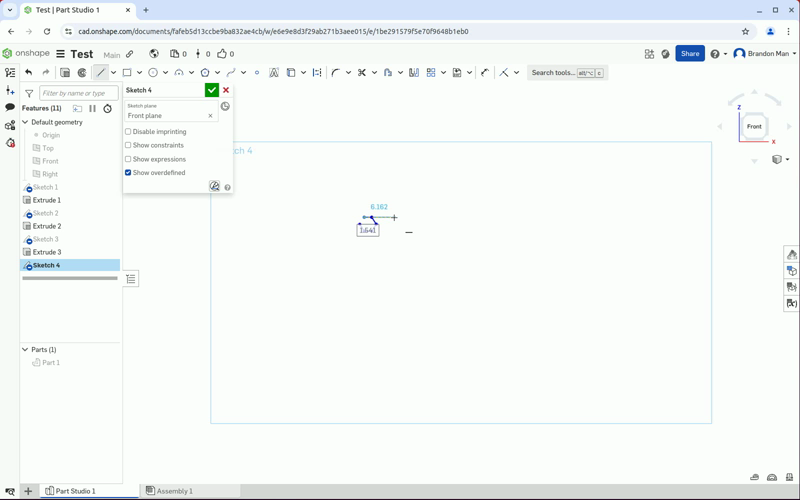
mouse_move(359, 224)
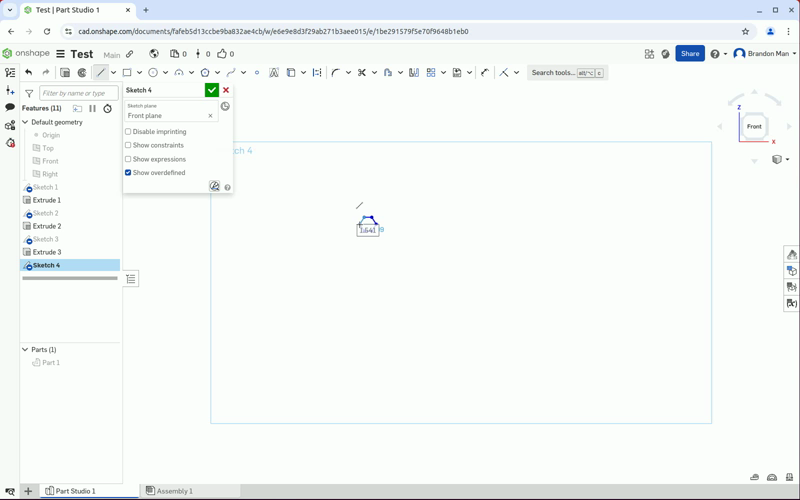
key_up(shift)
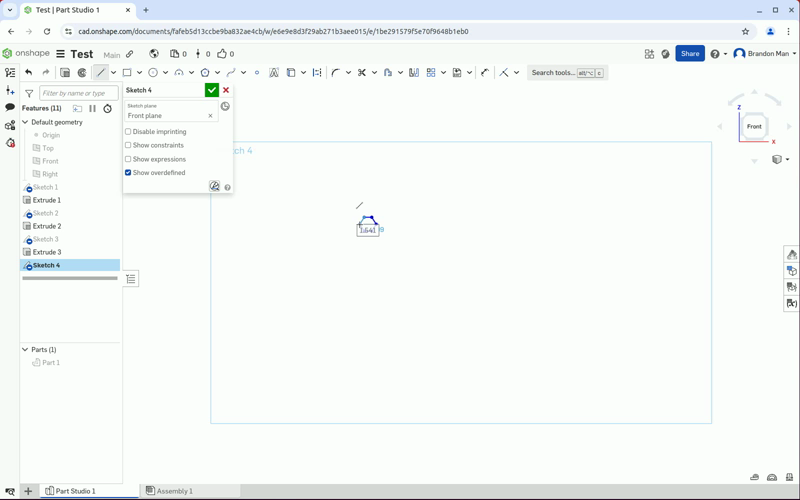
click(359, 224)
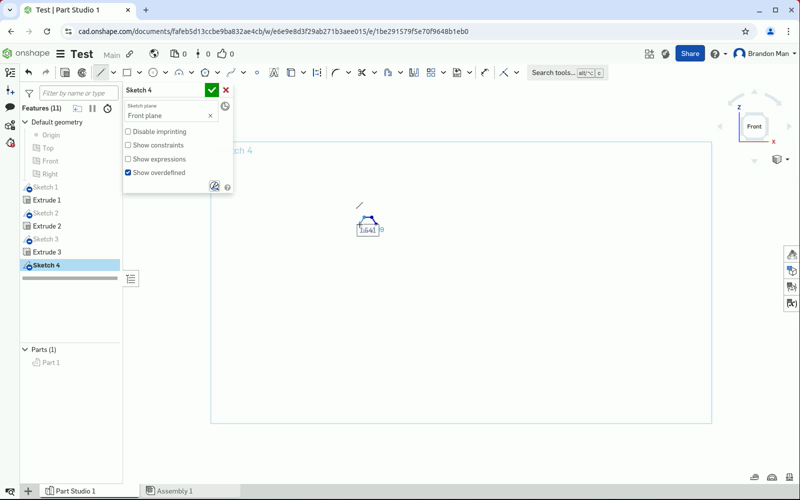
key(esc)
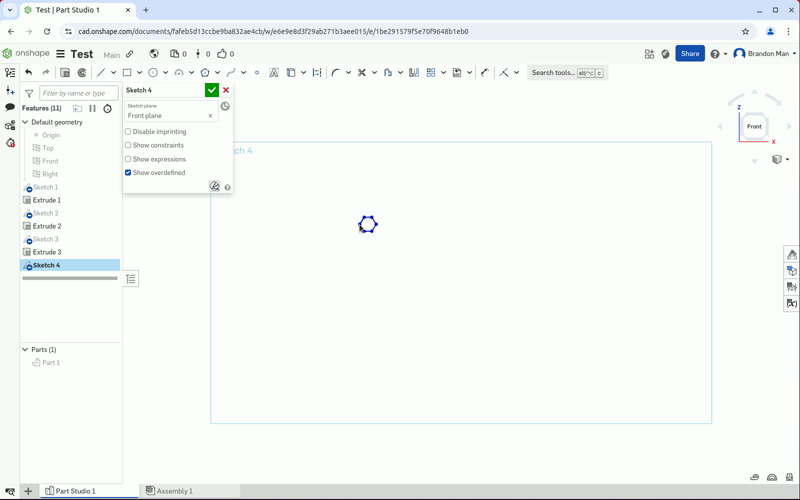
mouse_move(362, 219)
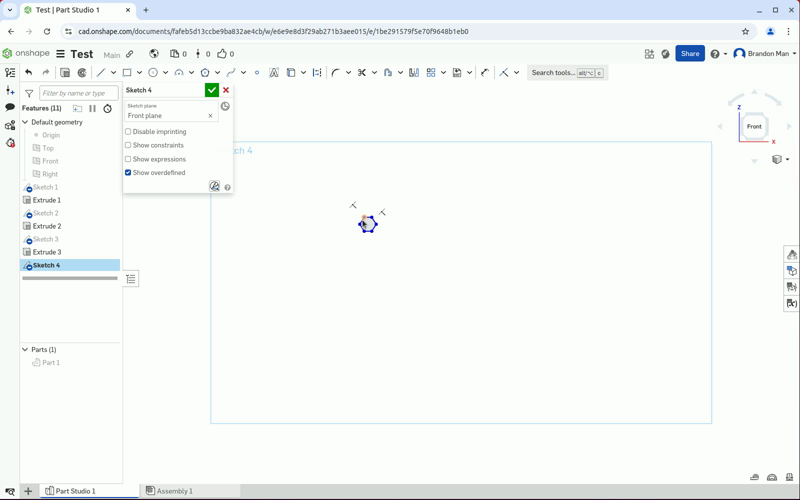
scroll(6)
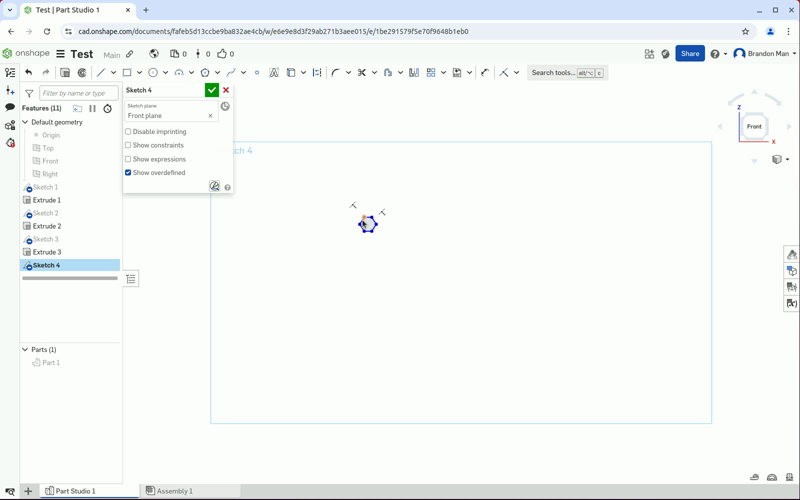
scroll(6)
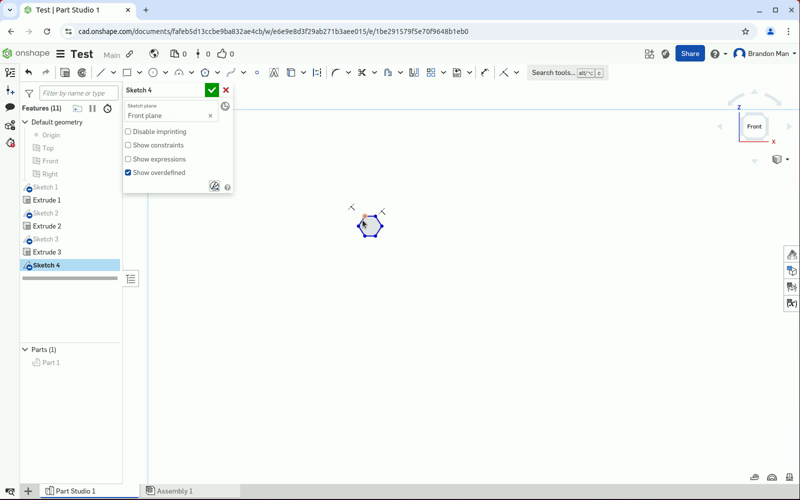
scroll(6)
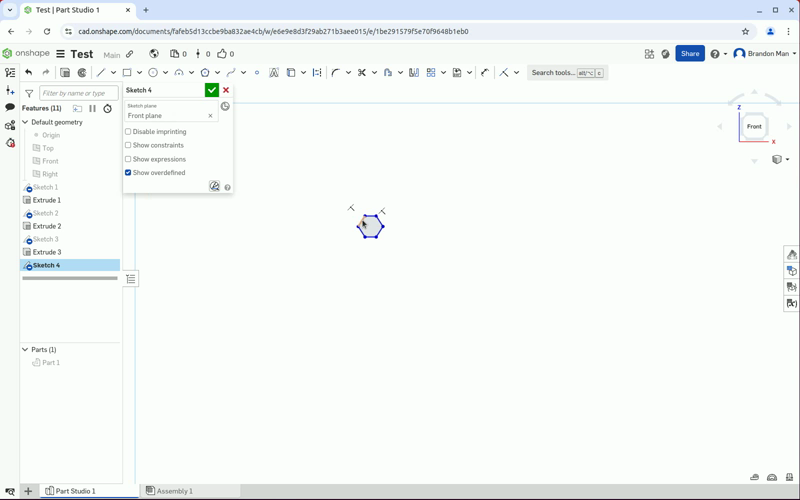
scroll(6)
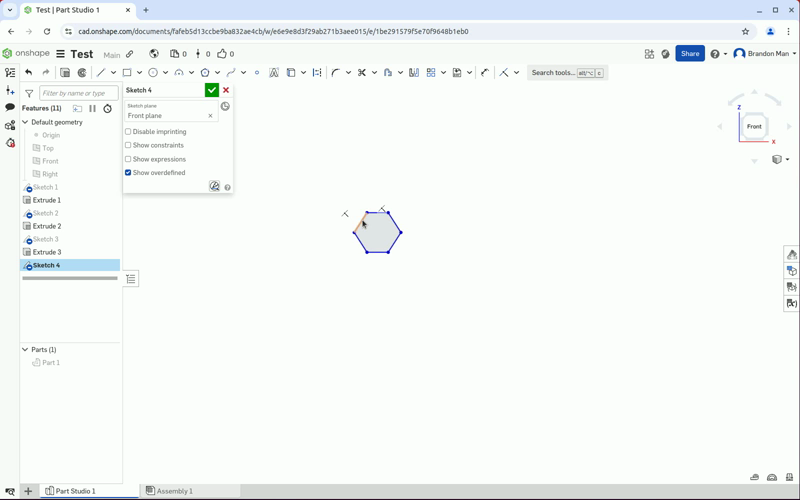
scroll(6)
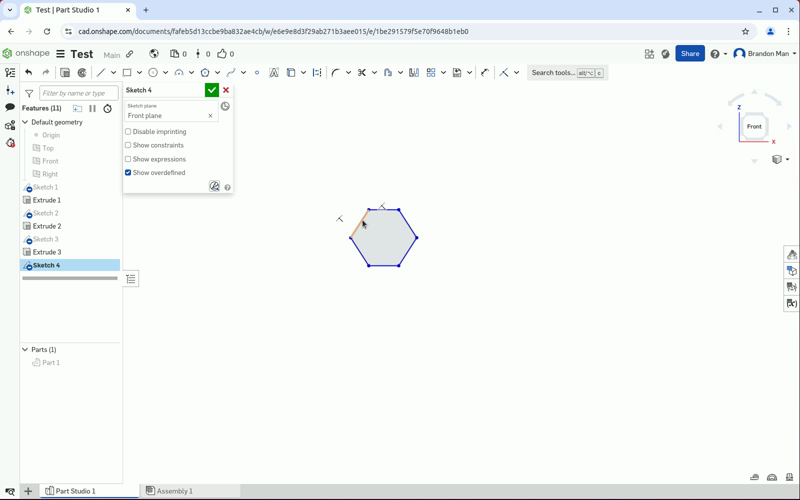
scroll(6)
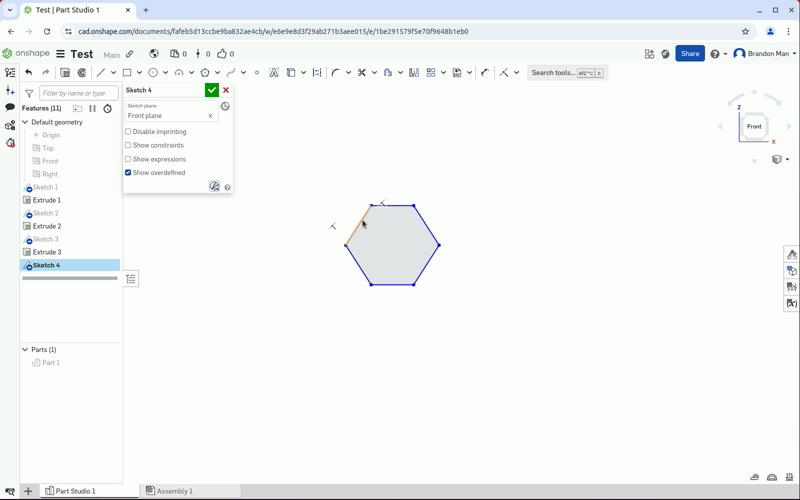
scroll(6)
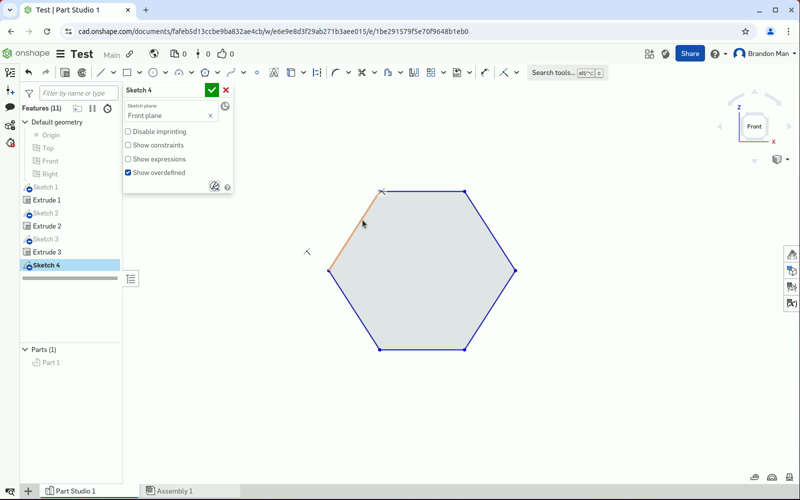
click(362, 219)
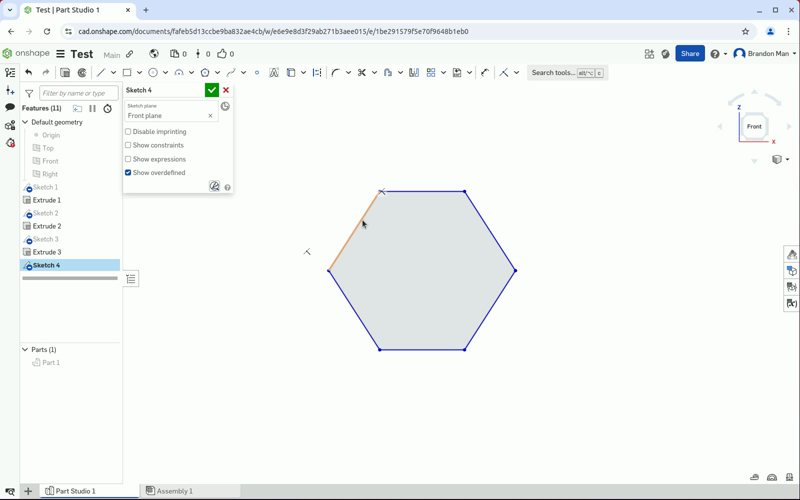
scroll(-6)
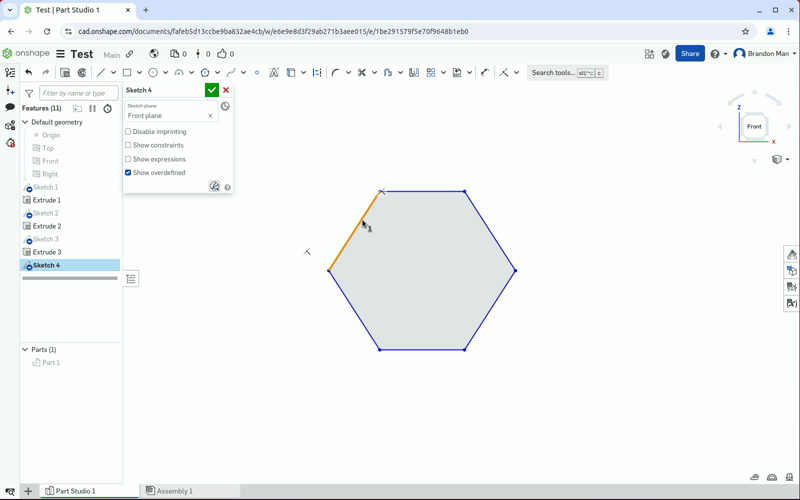
scroll(-6)
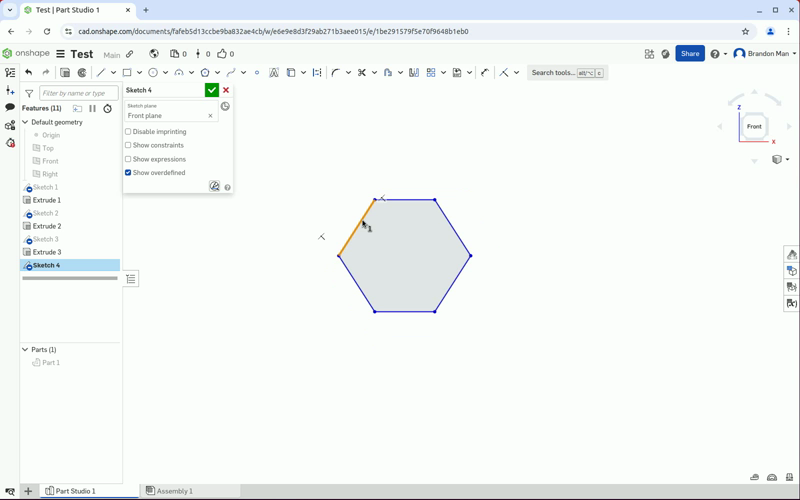
scroll(-6)
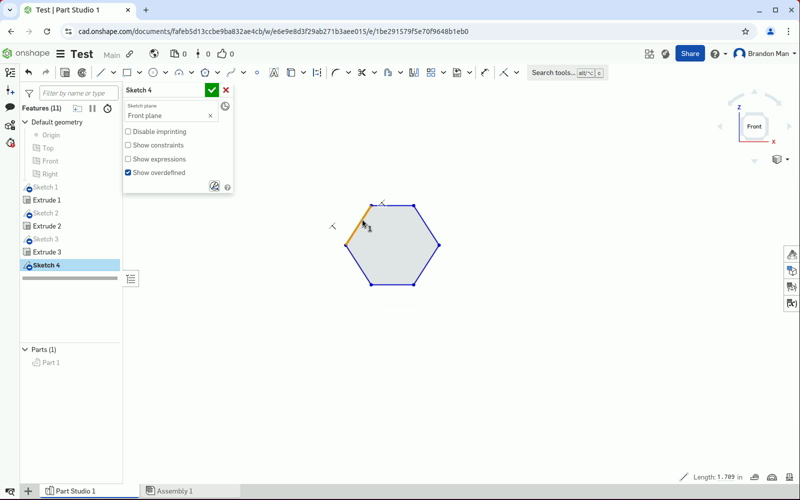
scroll(-6)
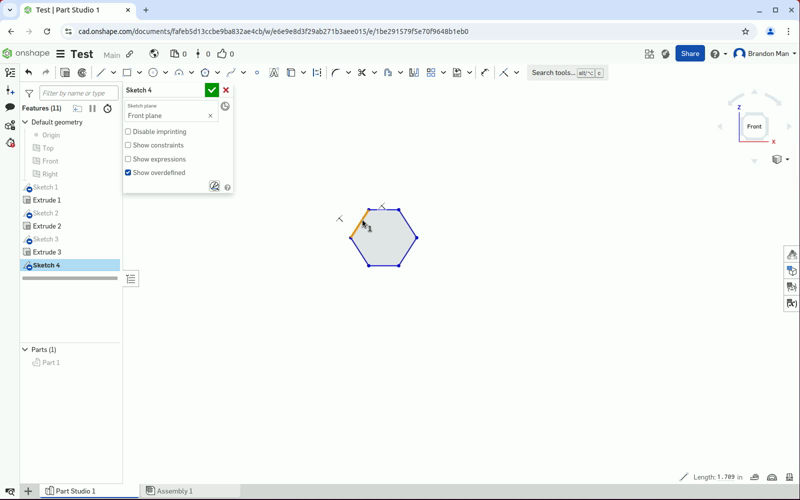
scroll(-6)
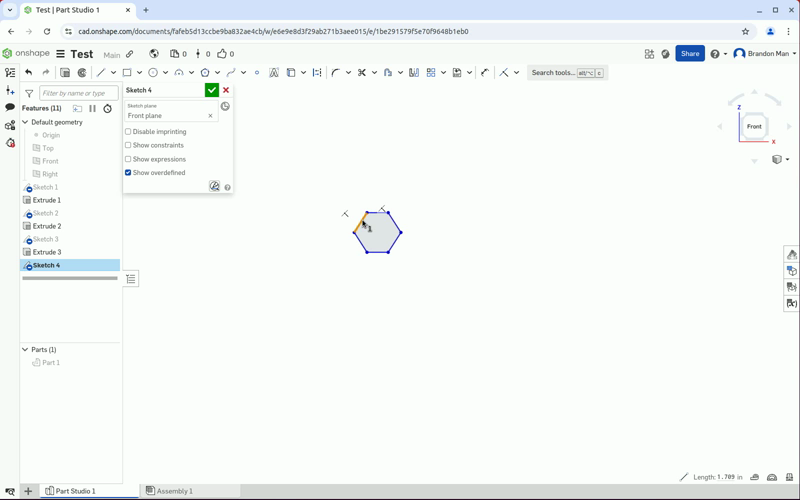
scroll(-6)
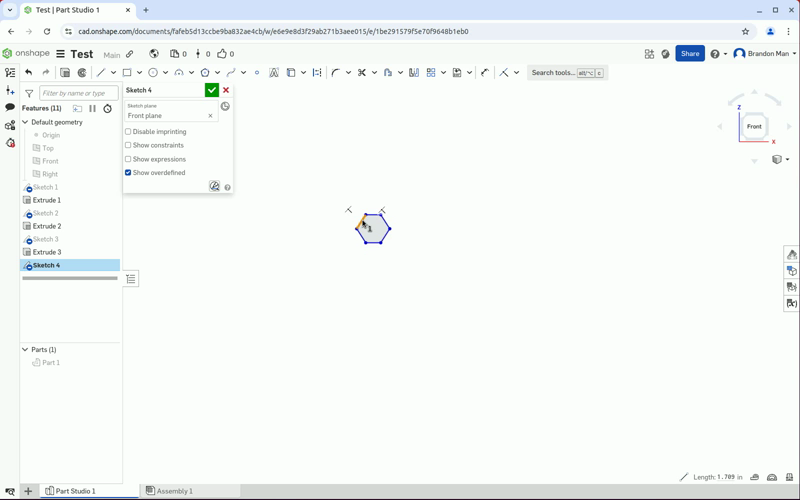
scroll(-6)
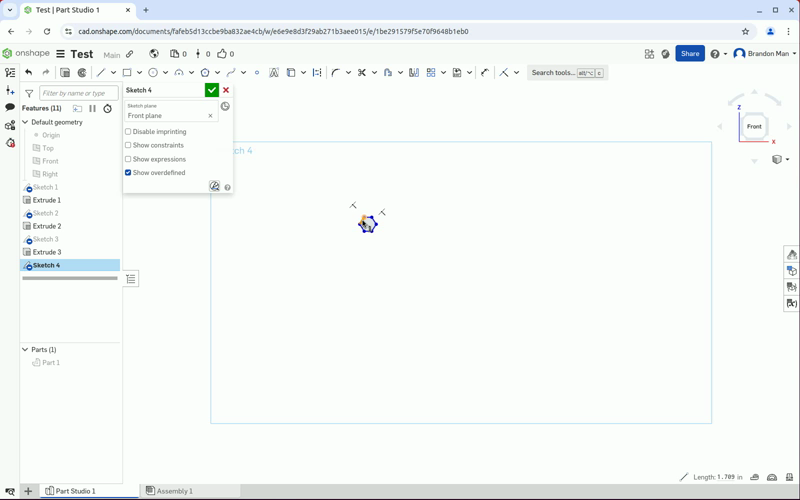
mouse_move(73, 352)
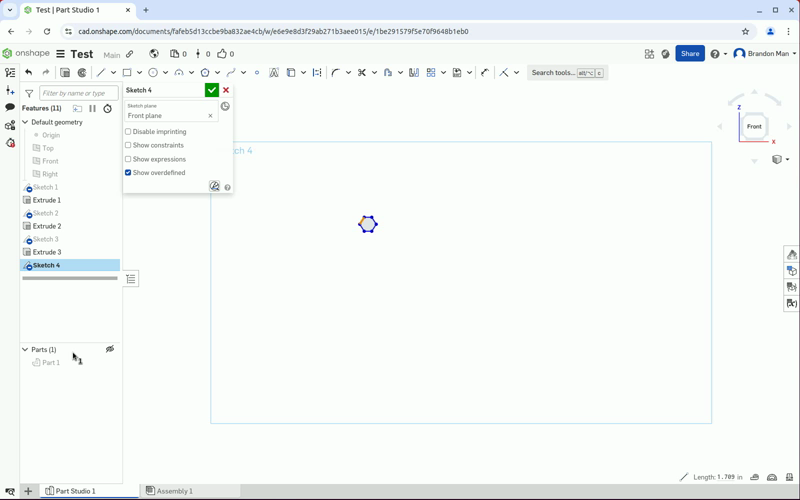
key(shift+y)
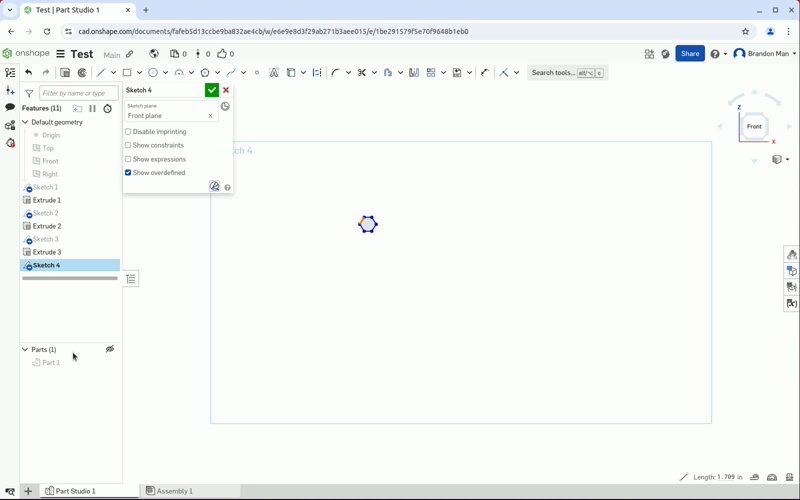
key(shift+e)
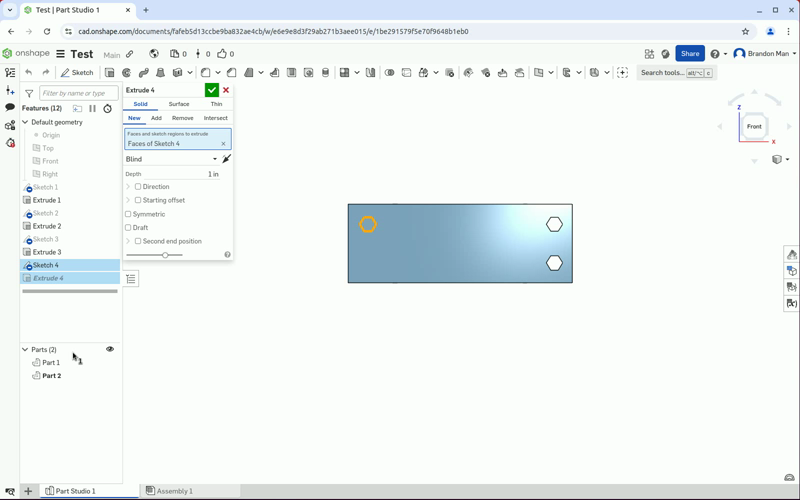
mouse_move(143, 106)
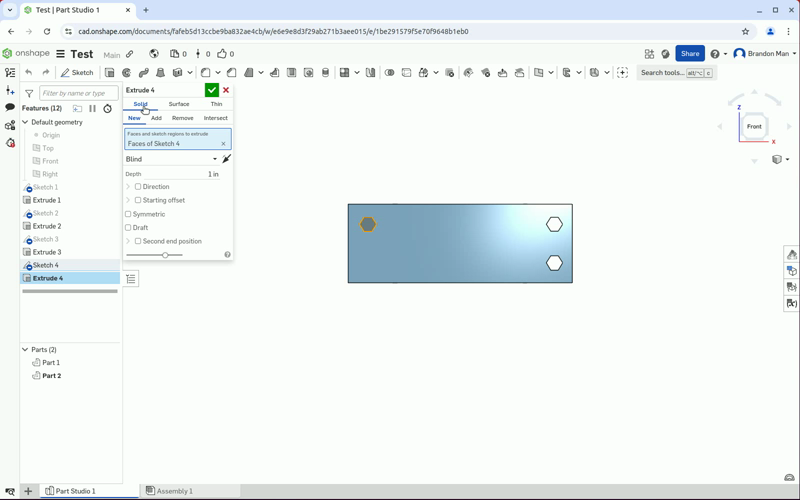
click(143, 106)
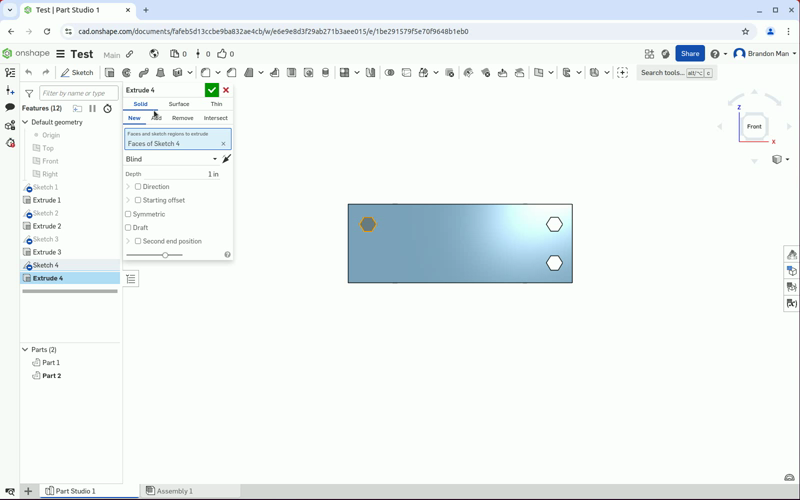
mouse_move(186, 120)
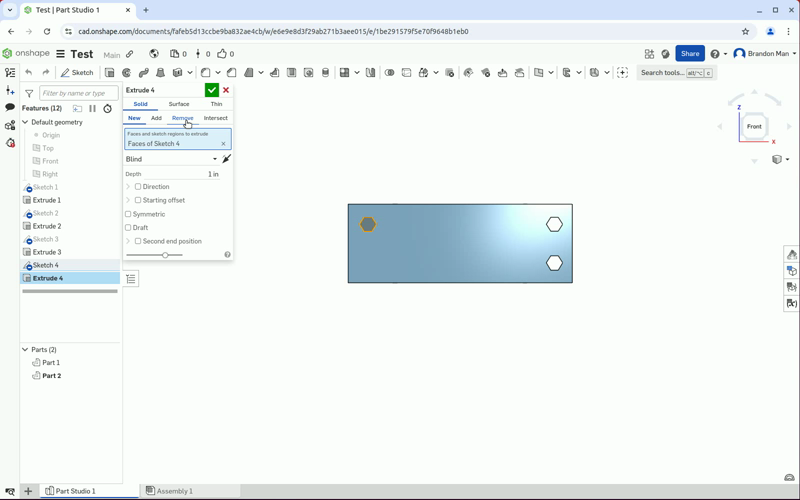
click(186, 120)
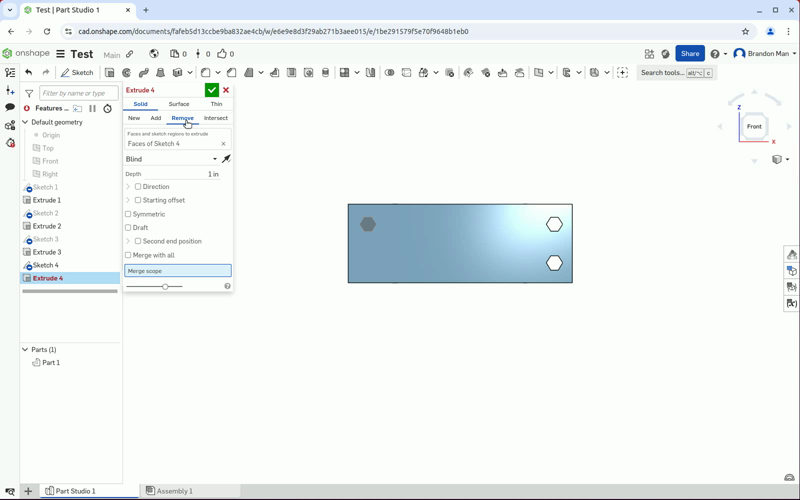
key(tab, 4)
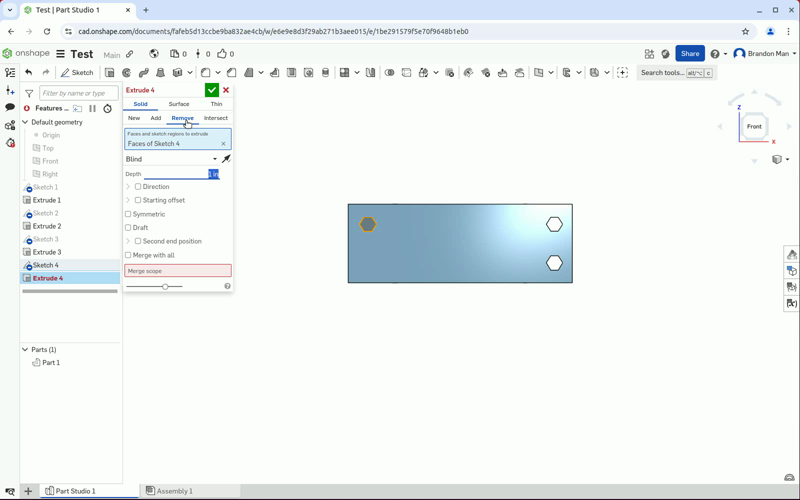
text(-19.979)
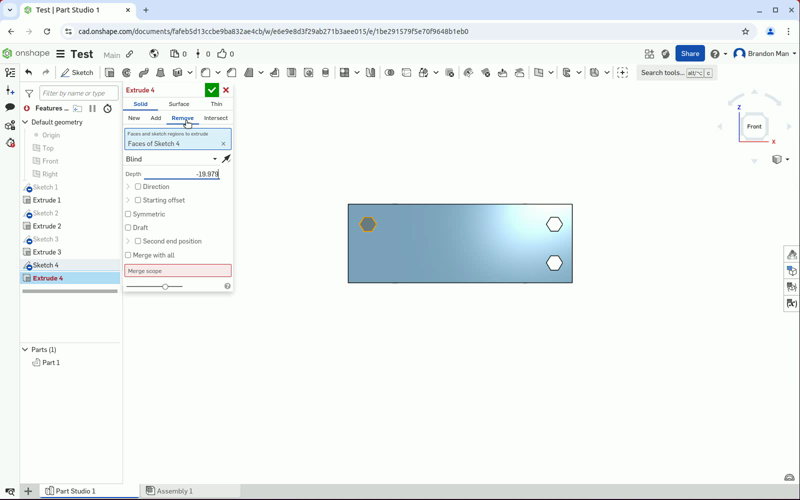
key(tab, 6)
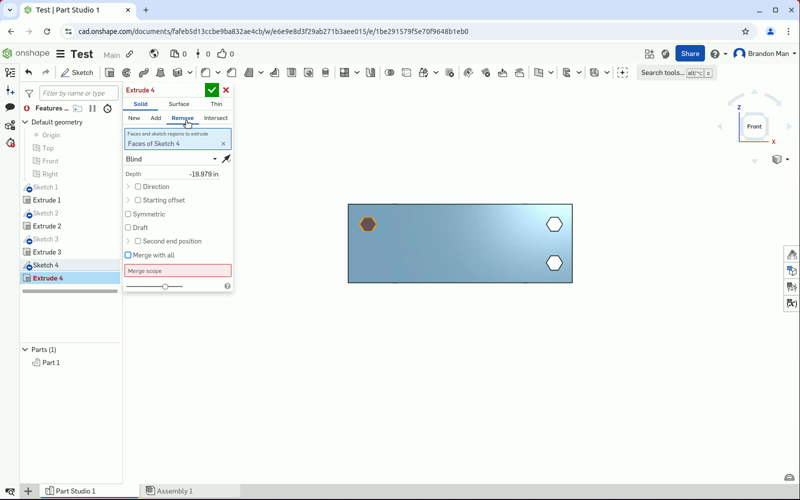
key(space)
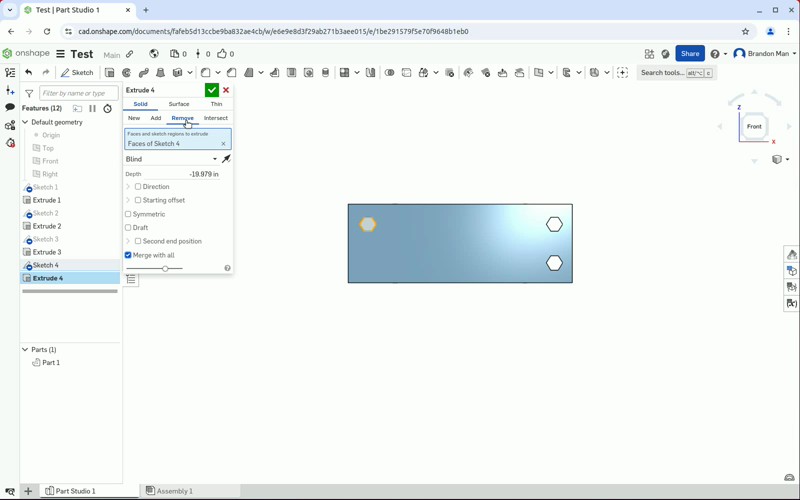
key(enter)
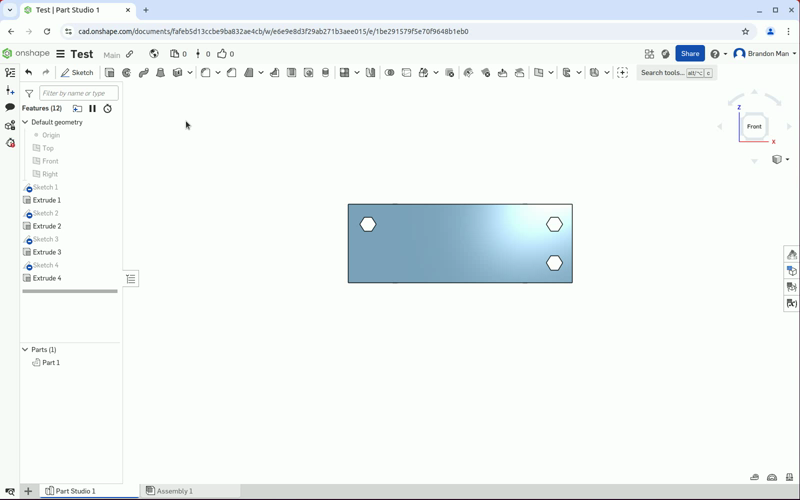
key(shift+h)
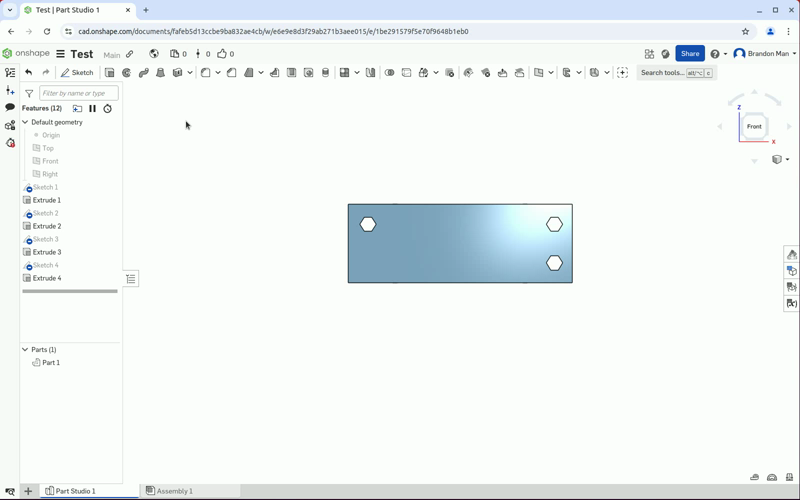
key(shift+h)
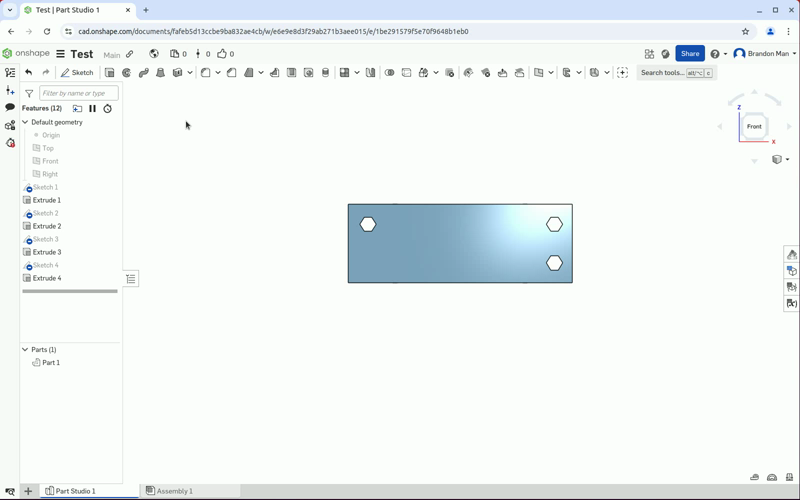
mouse_move(73, 189)
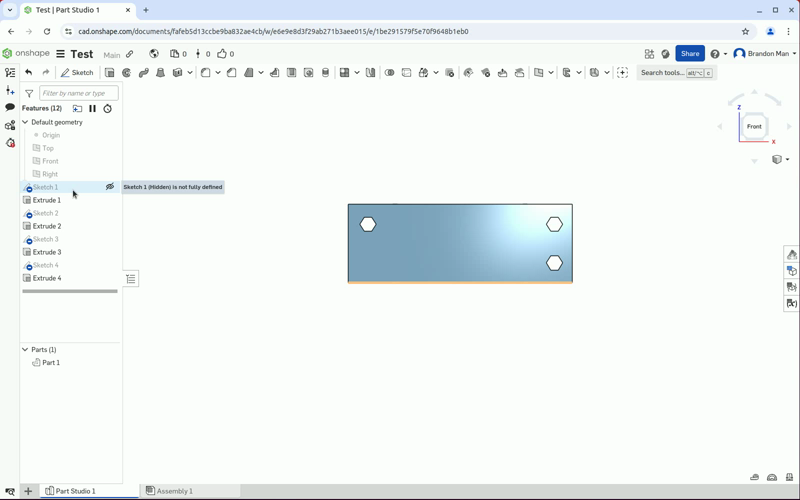
click(73, 189)
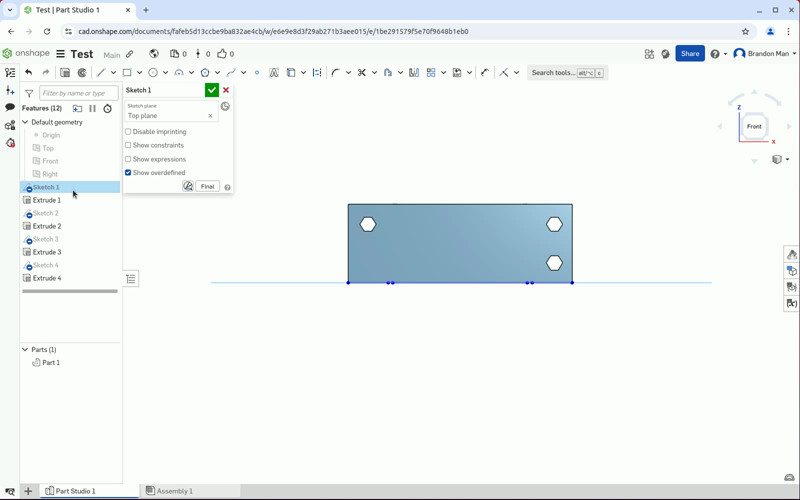
mouse_move(229, 92)
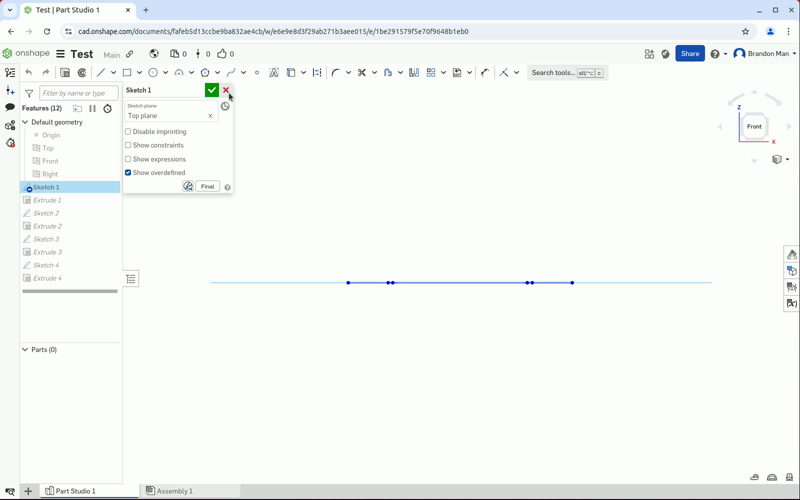
click(229, 92)
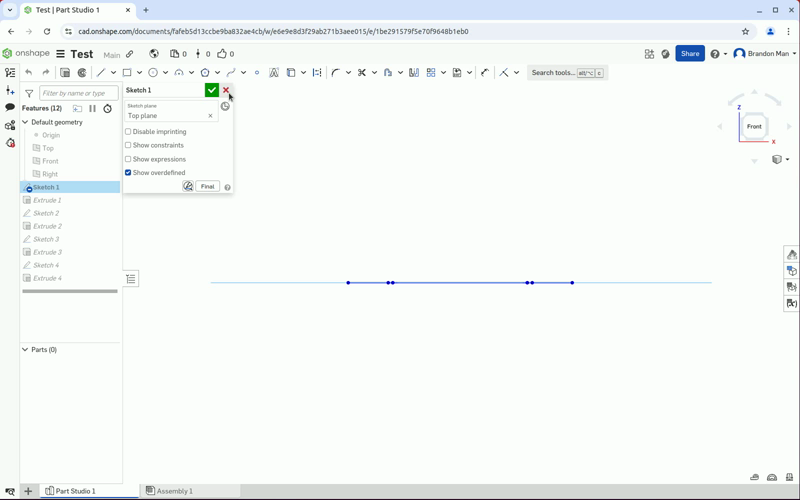
key(shift+s)
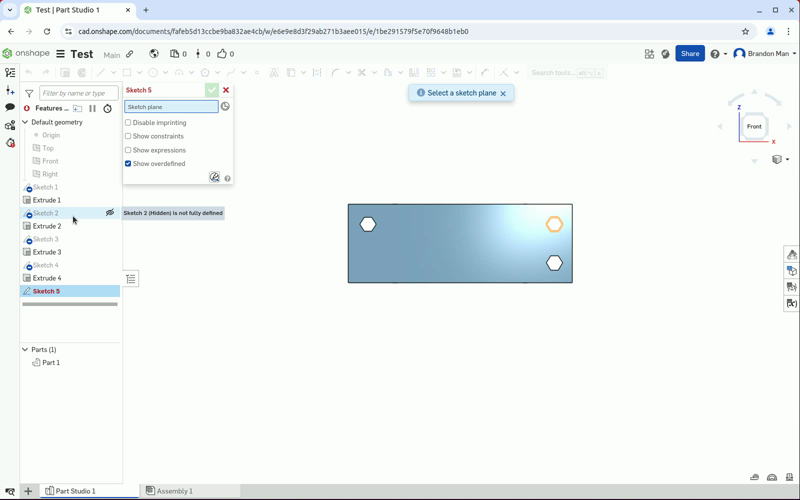
scroll(3)
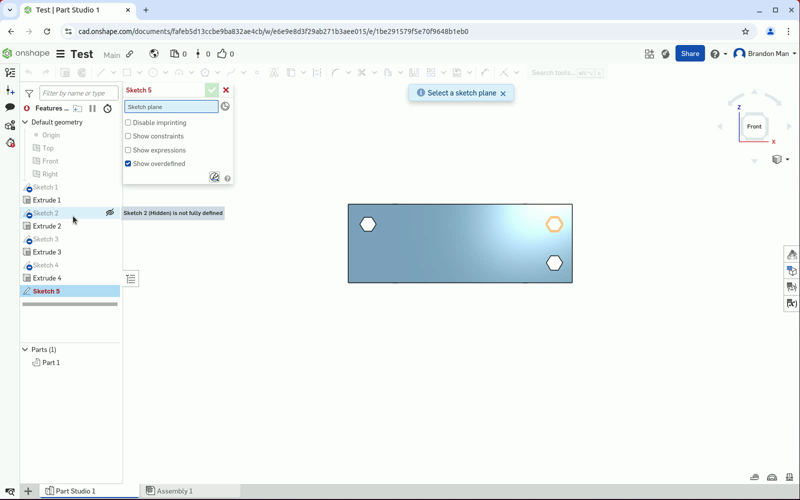
mouse_move(73, 163)
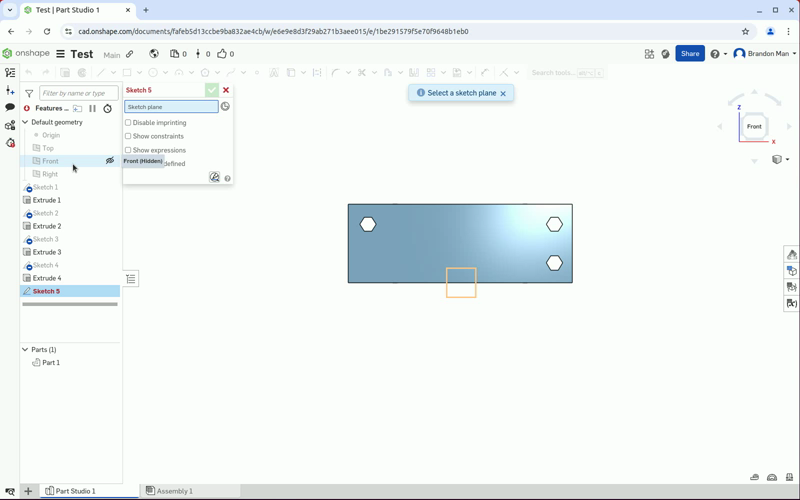
click(73, 163)
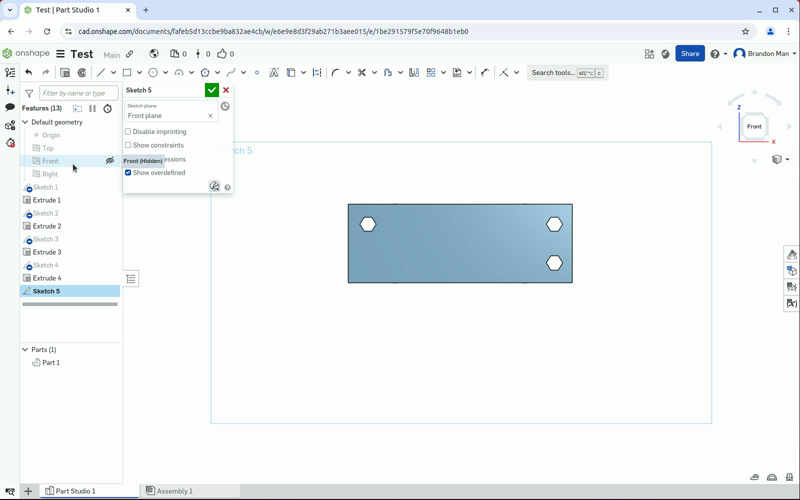
mouse_move(73, 352)
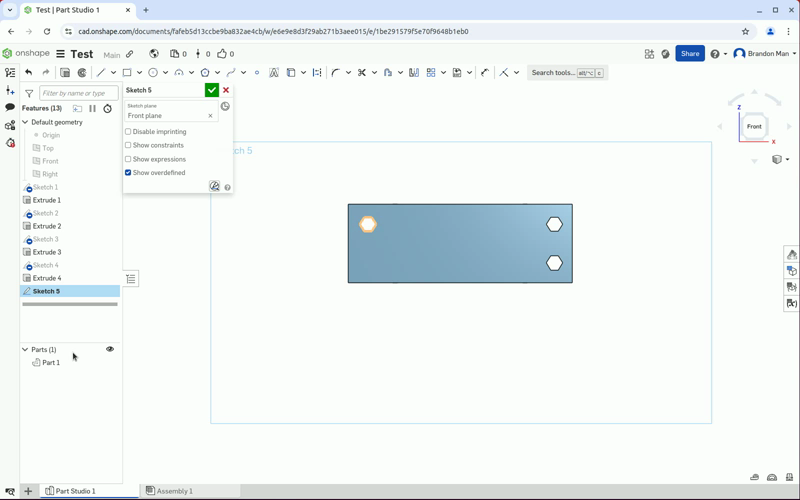
key(y)
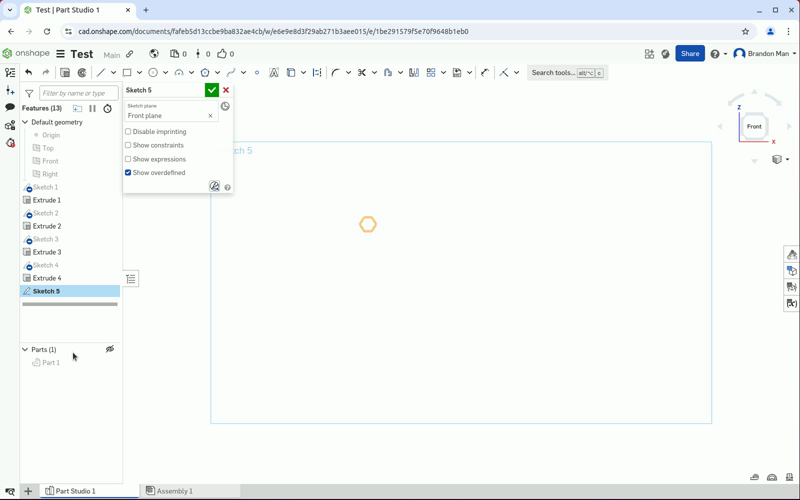
key(l)
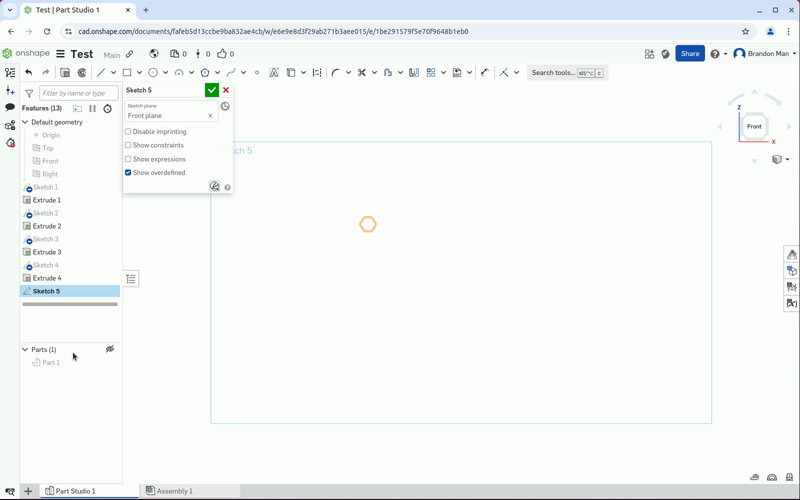
key_down(shift)
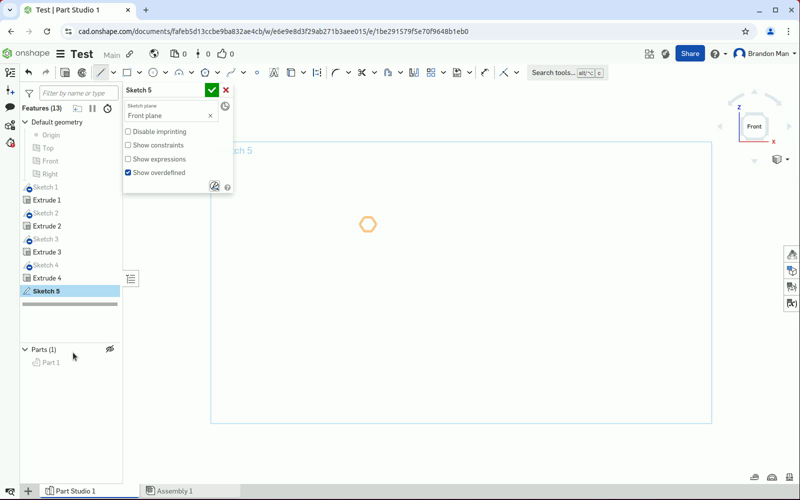
mouse_move(359, 262)
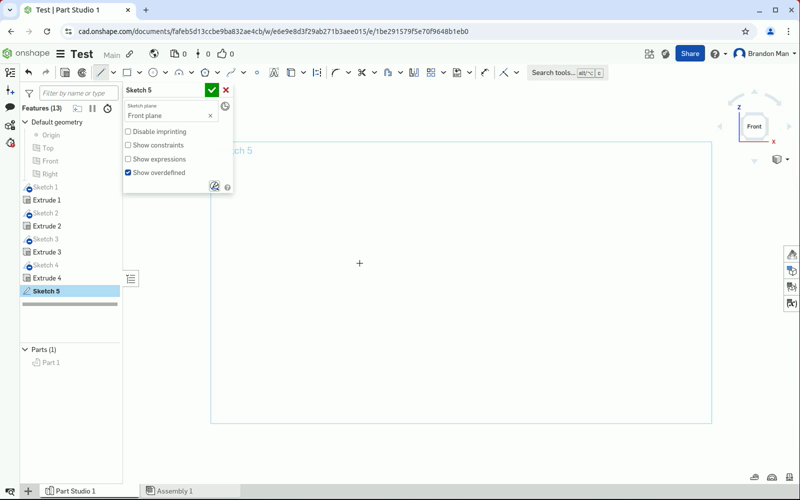
click(359, 262)
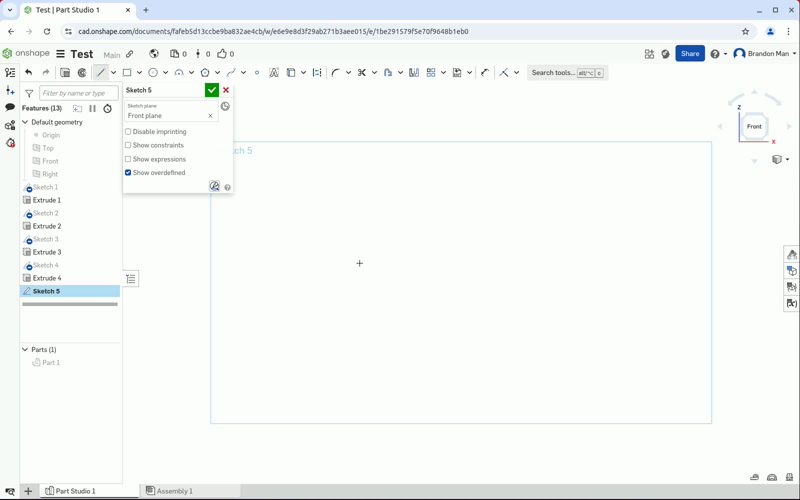
key_up(shift)
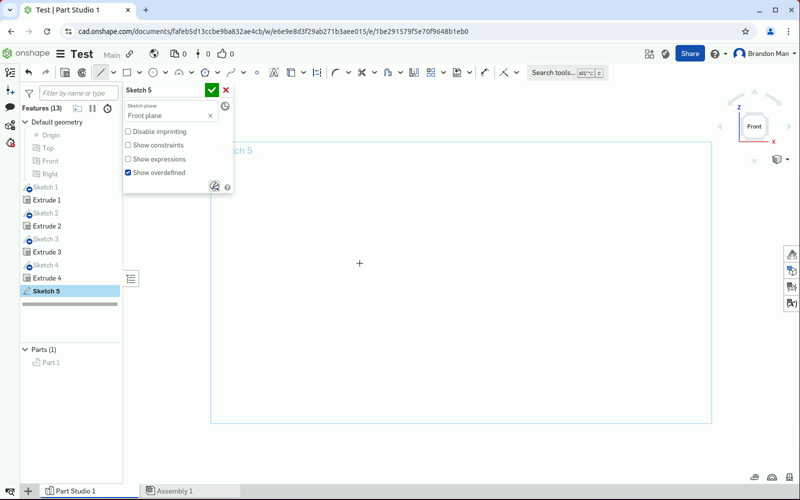
key_down(shift)
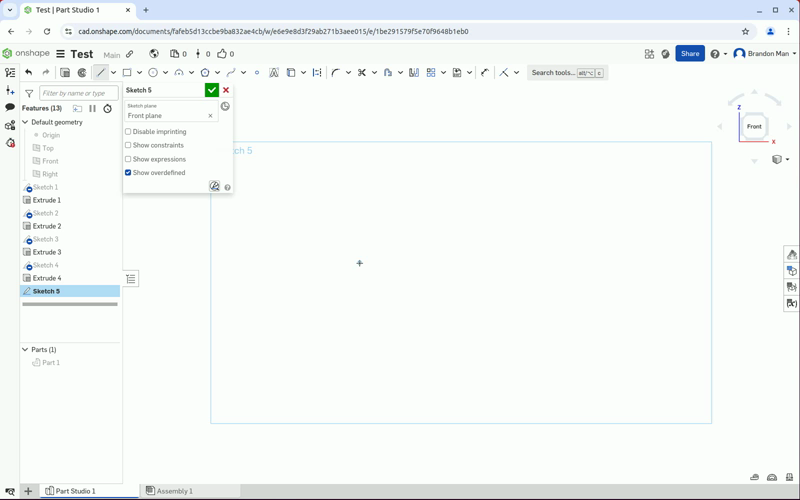
mouse_move(389, 262)
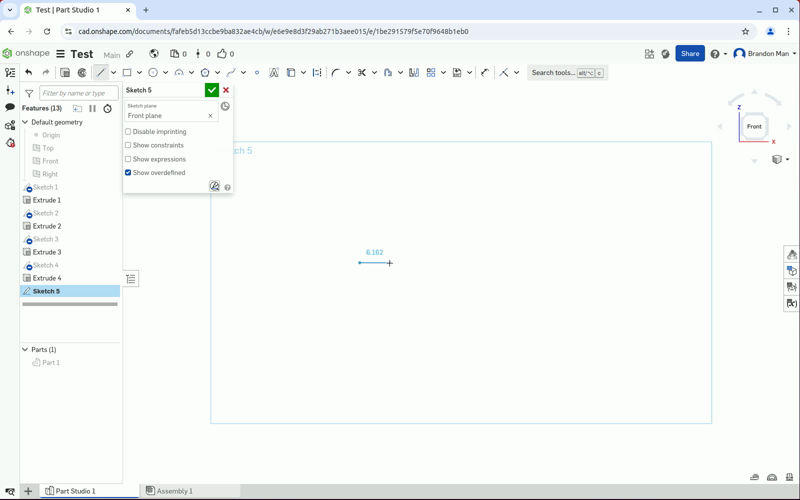
mouse_move(364, 270)
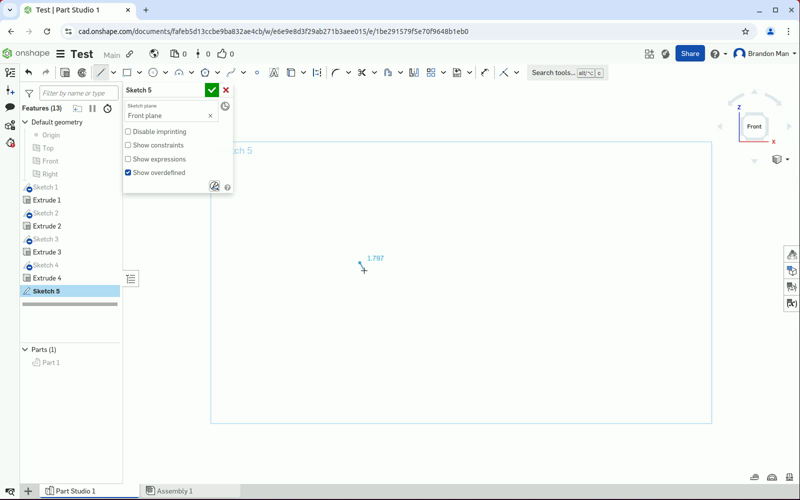
click(364, 270)
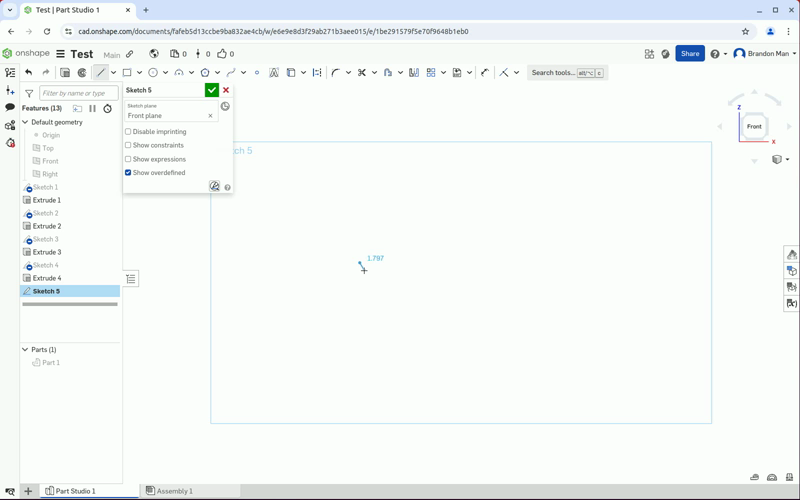
key_up(shift)
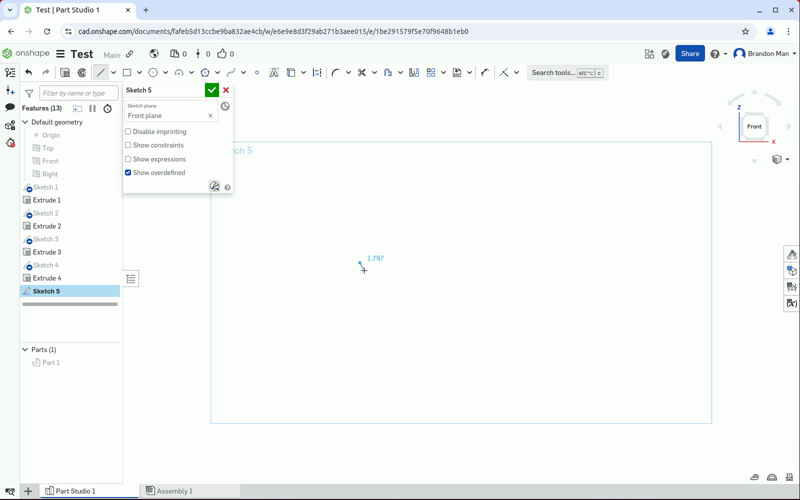
key_down(shift)
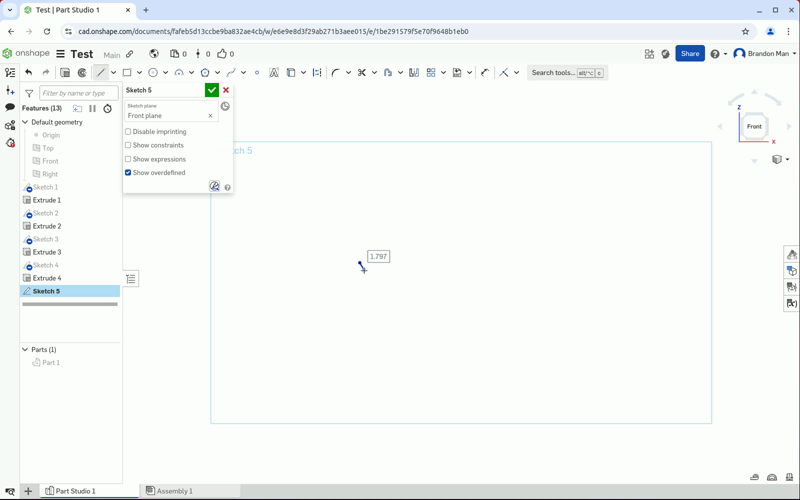
mouse_move(394, 270)
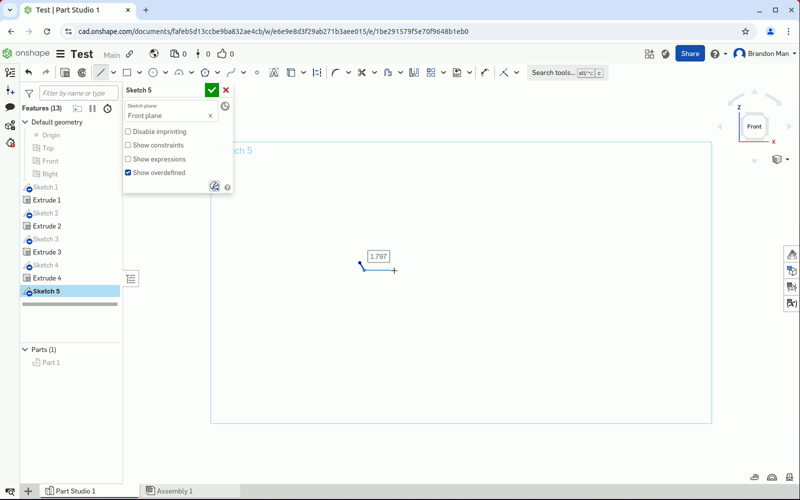
mouse_move(371, 270)
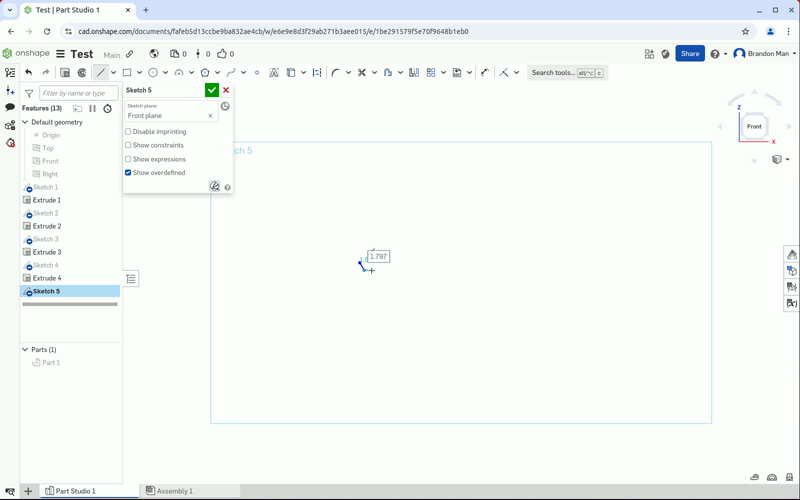
click(371, 270)
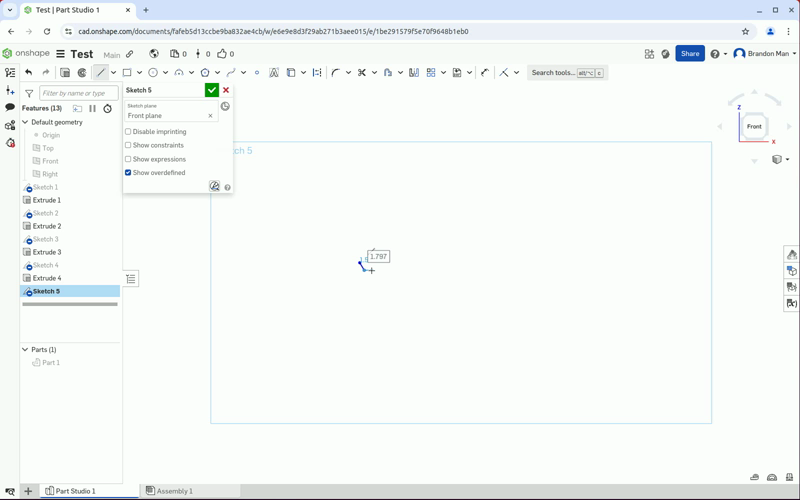
key_up(shift)
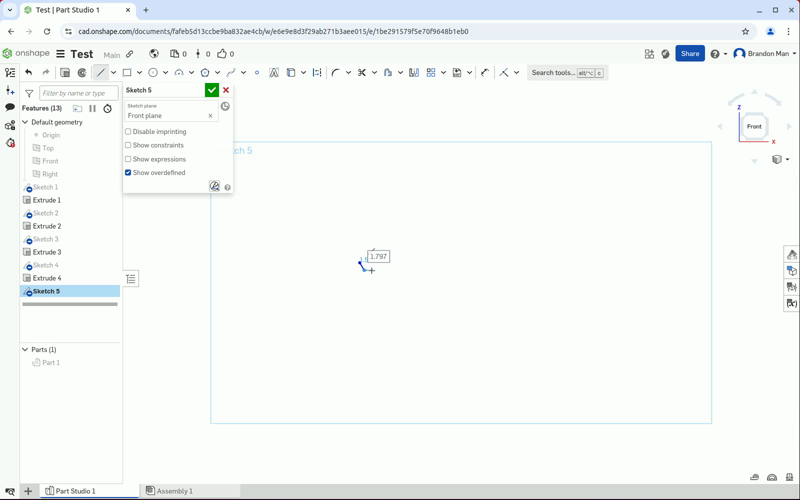
key_down(shift)
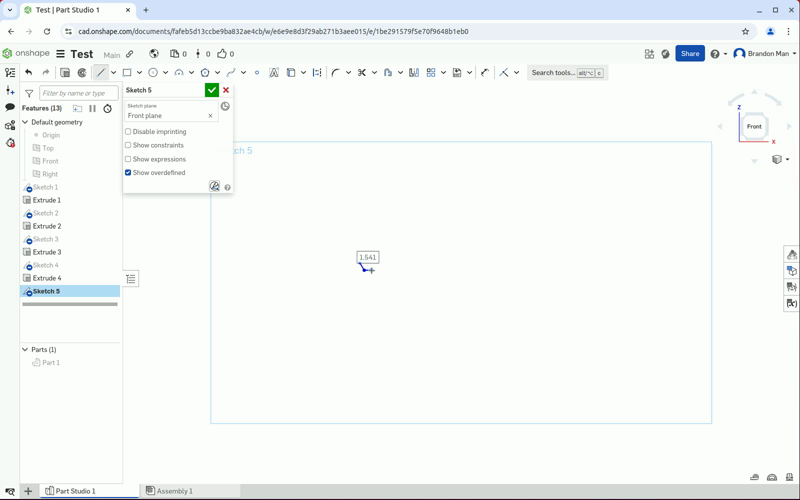
mouse_move(401, 270)
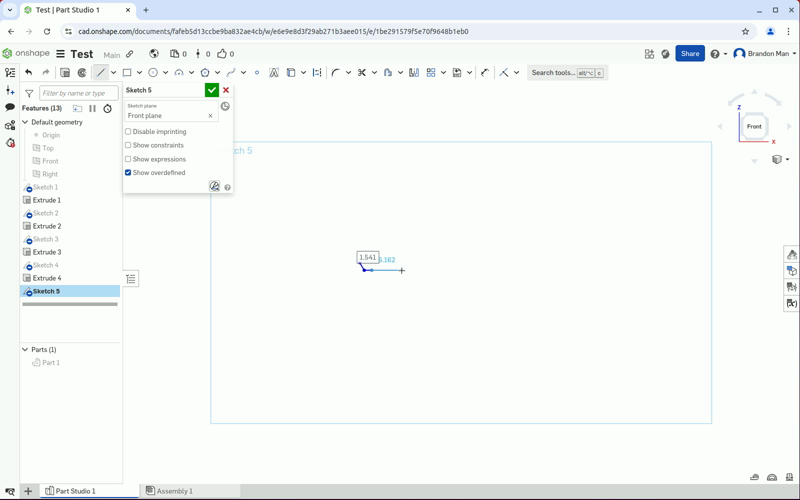
mouse_move(376, 262)
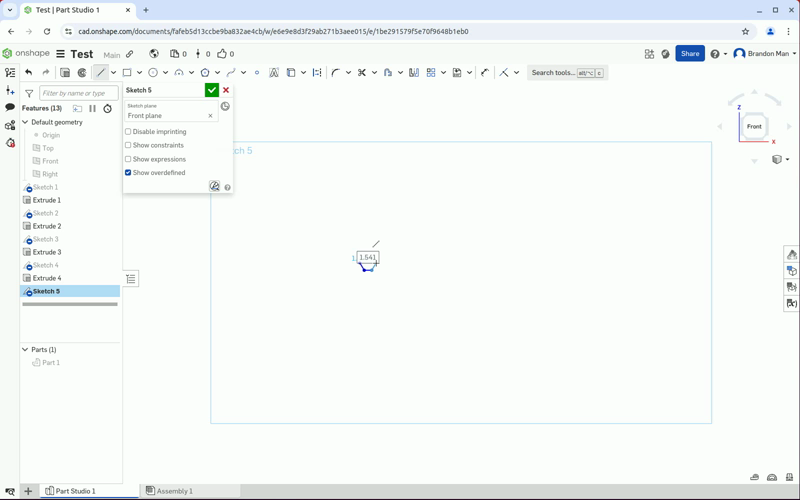
click(376, 262)
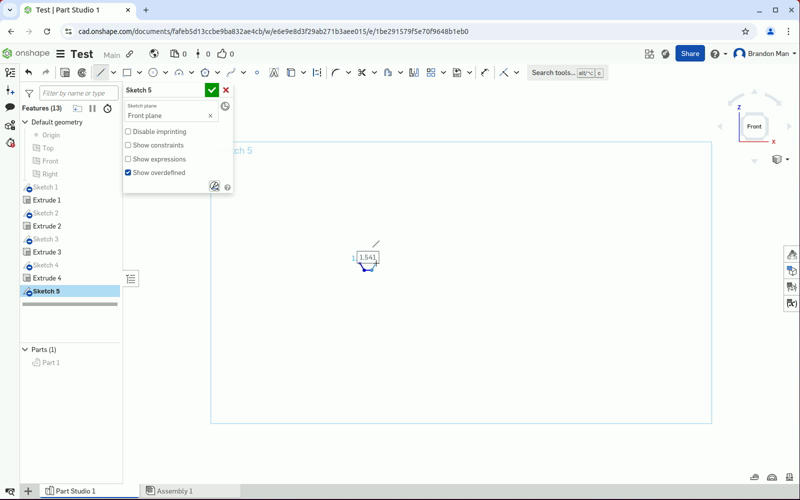
key_up(shift)
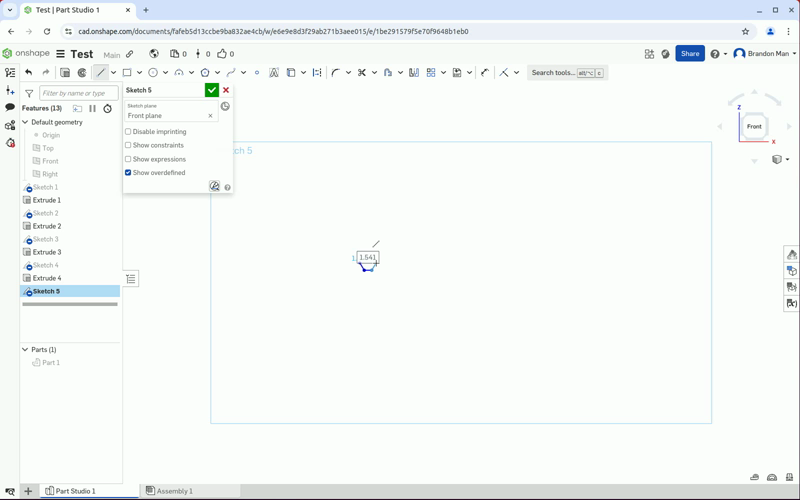
key_down(shift)
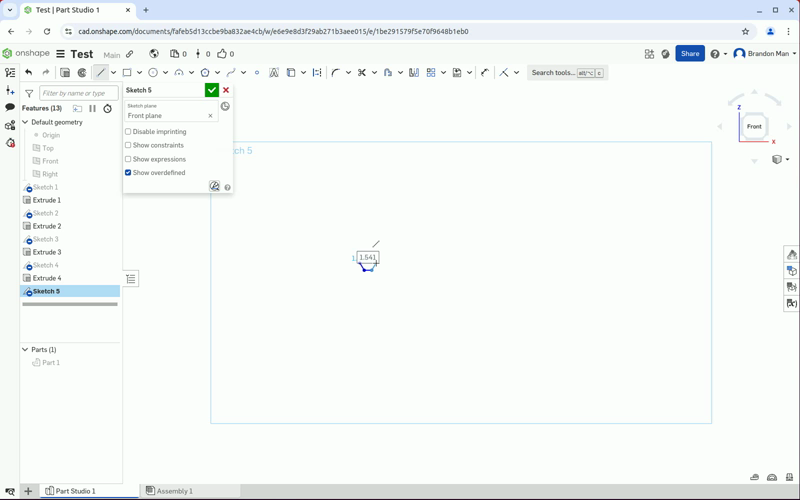
mouse_move(406, 262)
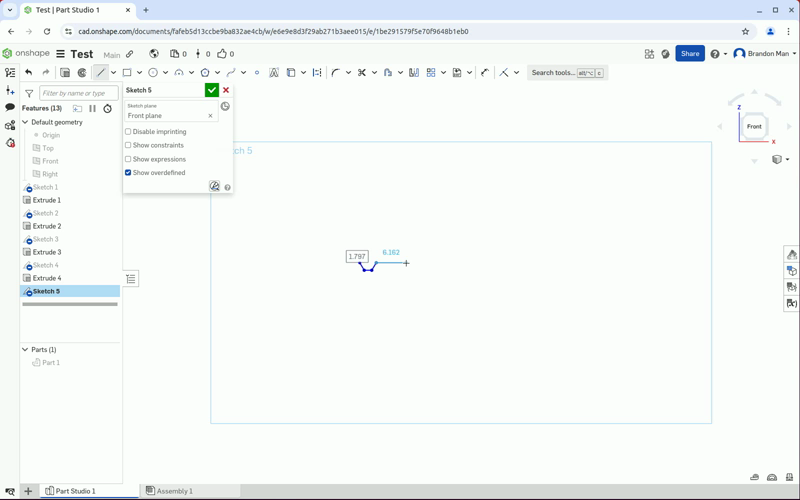
mouse_move(371, 255)
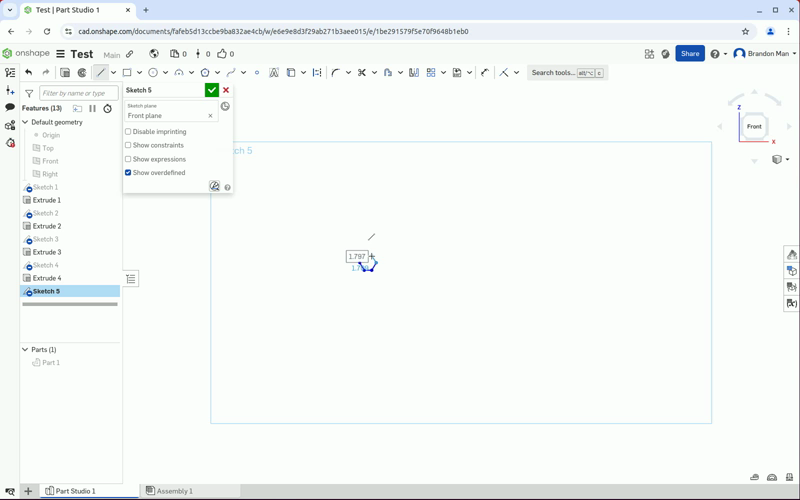
click(371, 255)
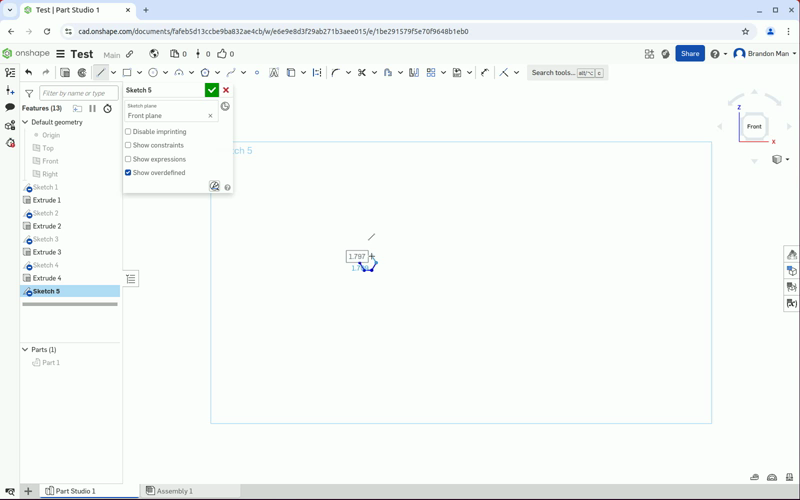
key_up(shift)
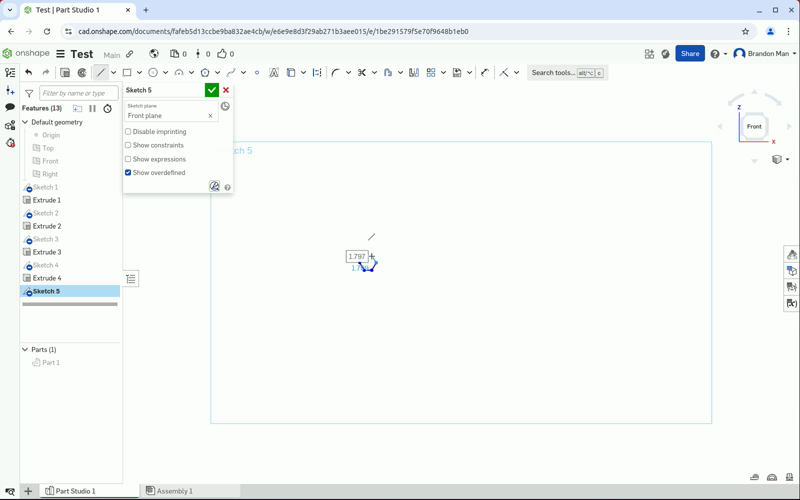
key_down(shift)
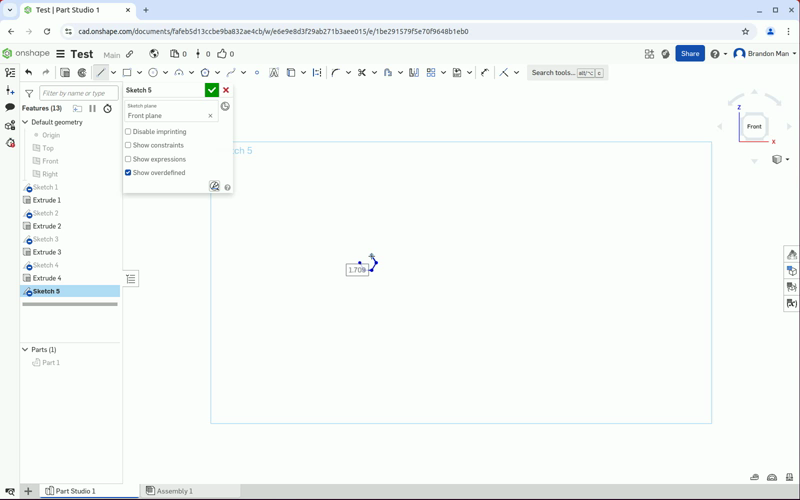
mouse_move(401, 255)
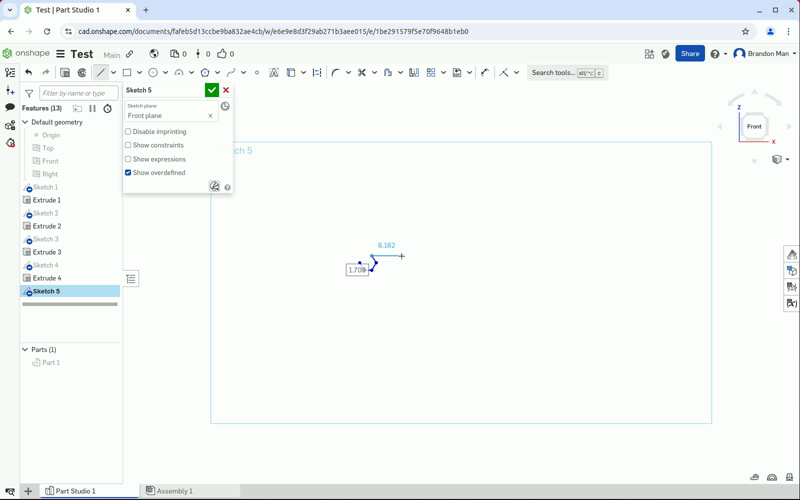
mouse_move(364, 255)
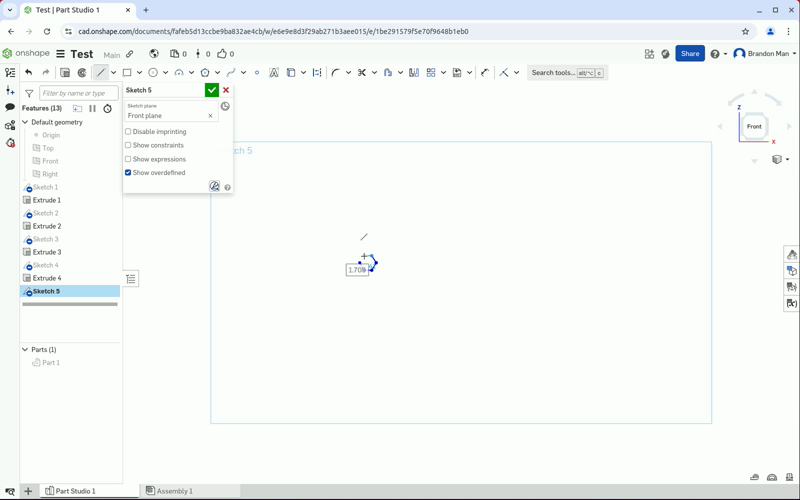
click(364, 255)
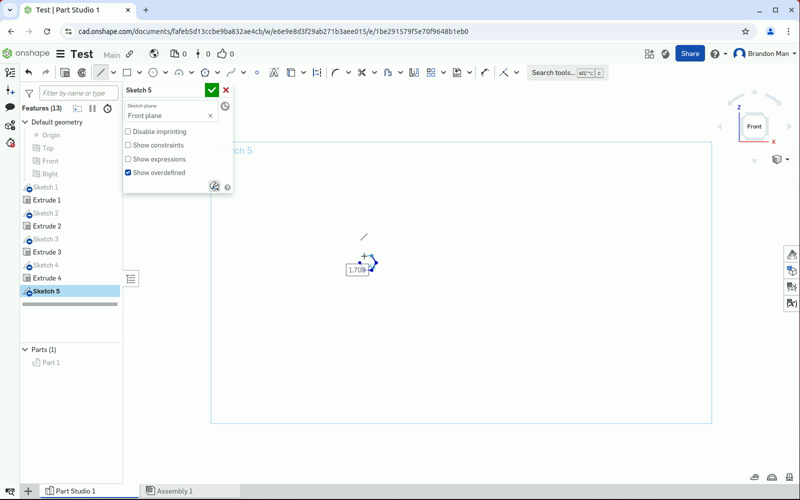
key_up(shift)
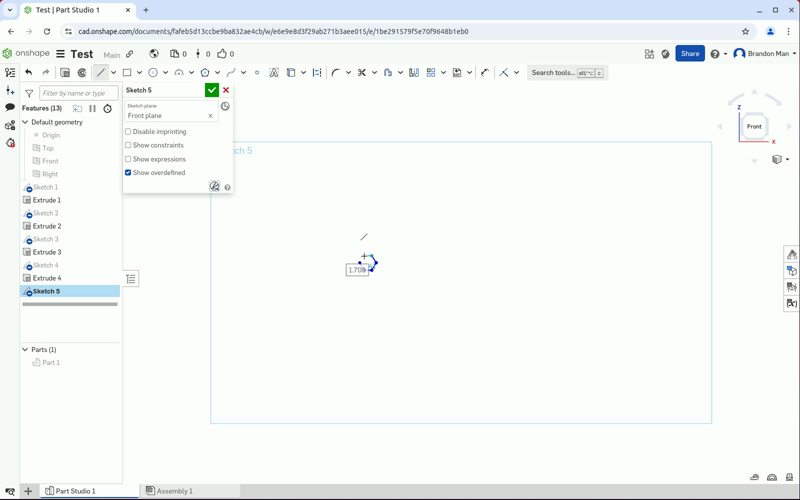
mouse_move(394, 255)
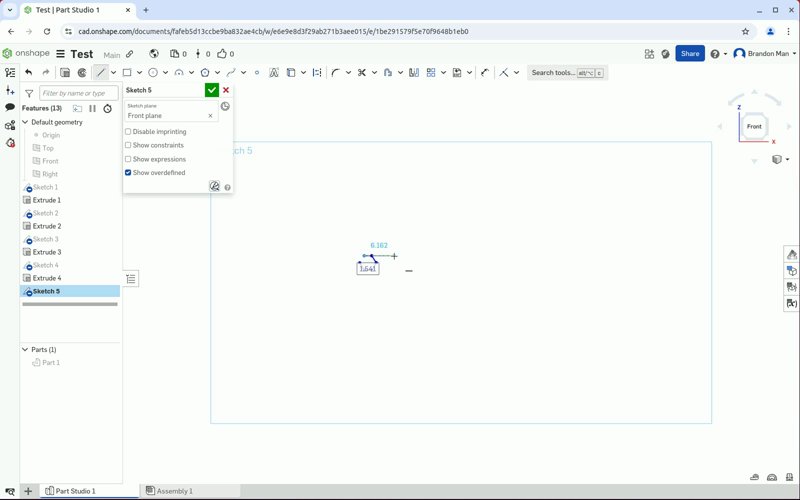
key_down(shift)
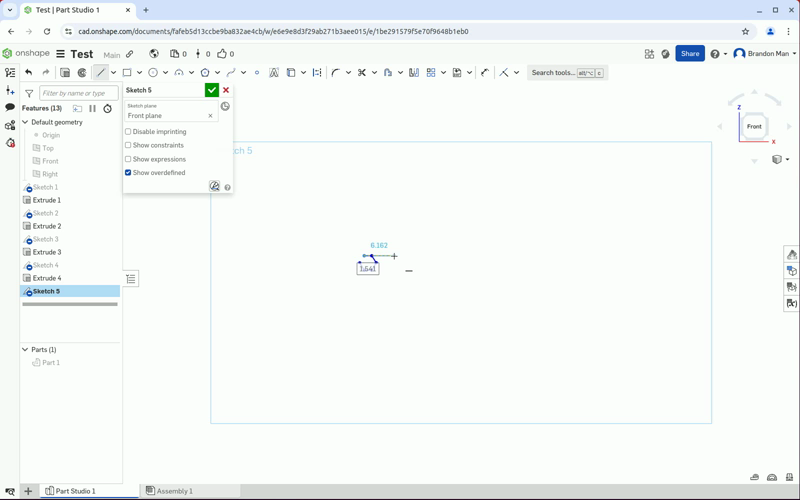
mouse_move(359, 262)
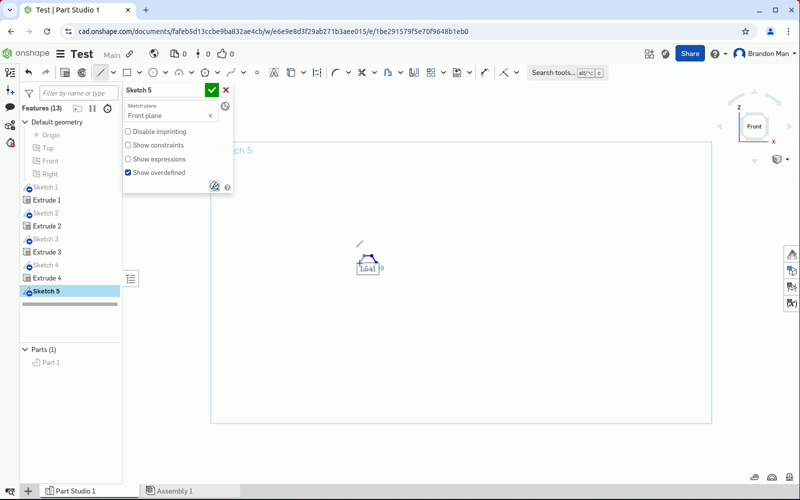
key_up(shift)
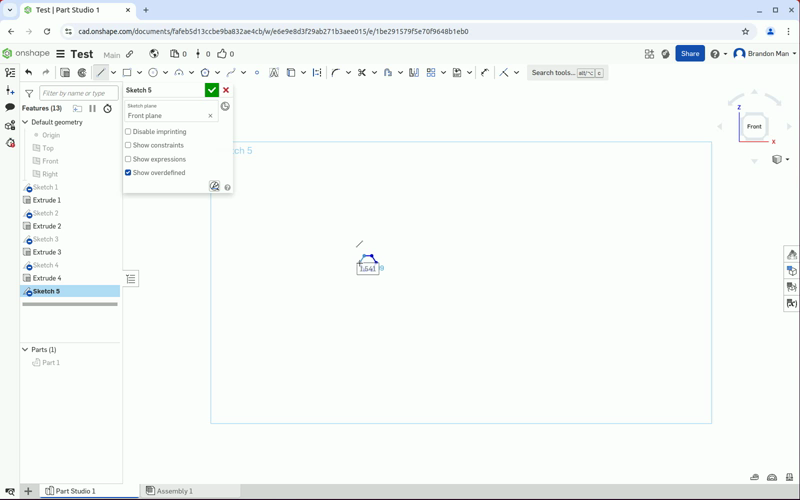
click(359, 262)
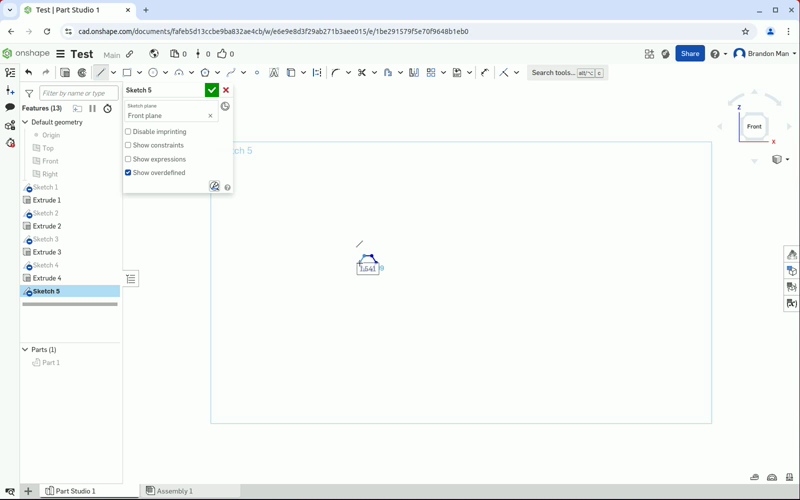
key(esc)
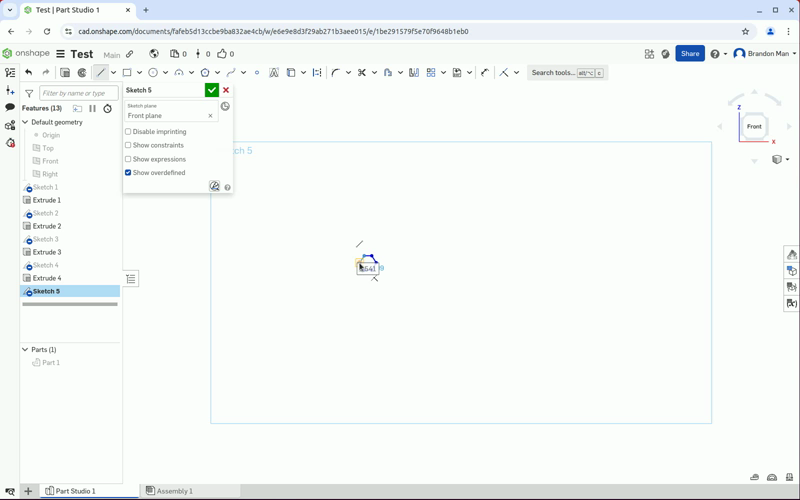
mouse_move(368, 269)
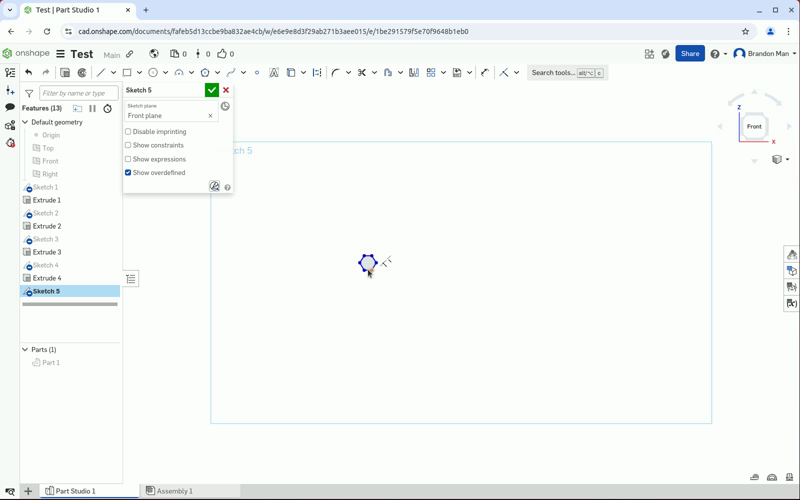
scroll(6)
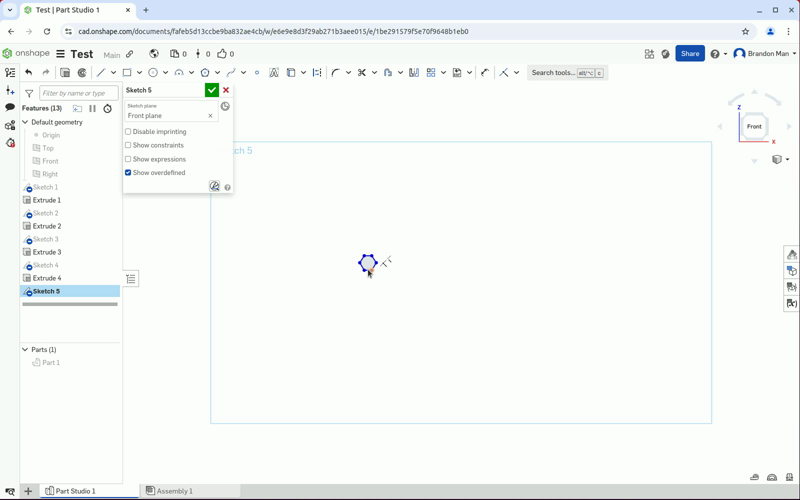
scroll(6)
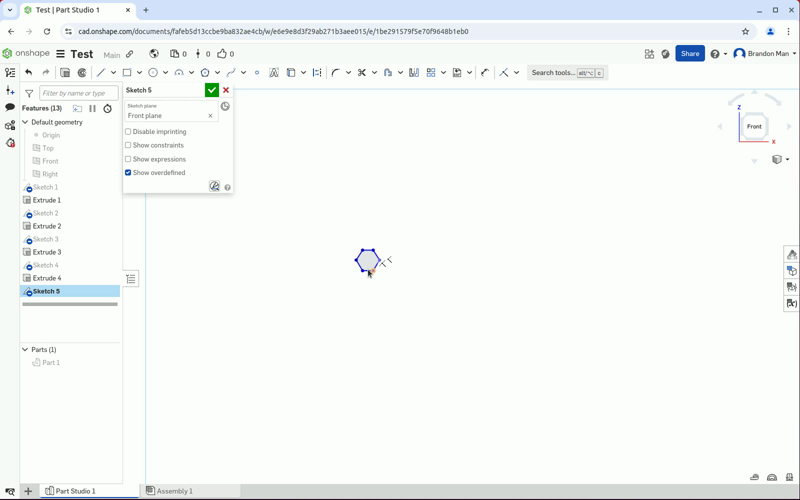
scroll(6)
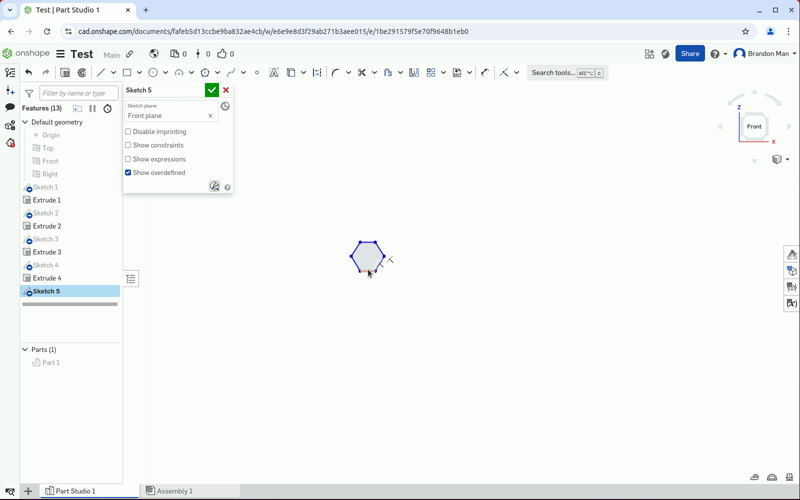
scroll(6)
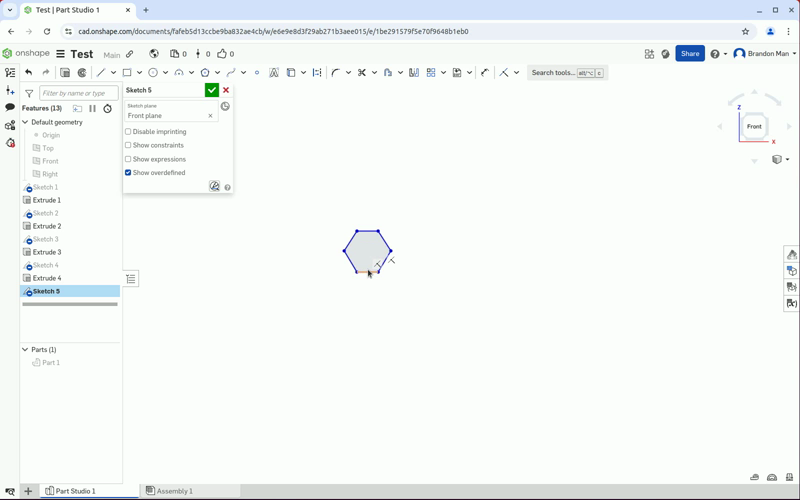
scroll(6)
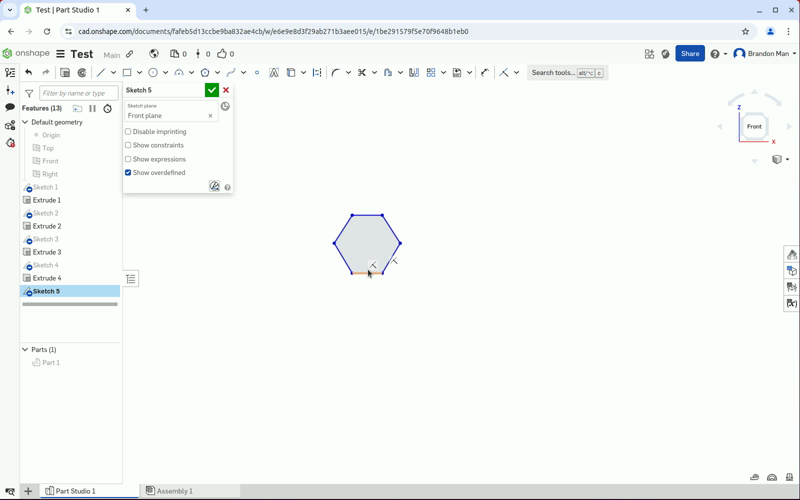
scroll(6)
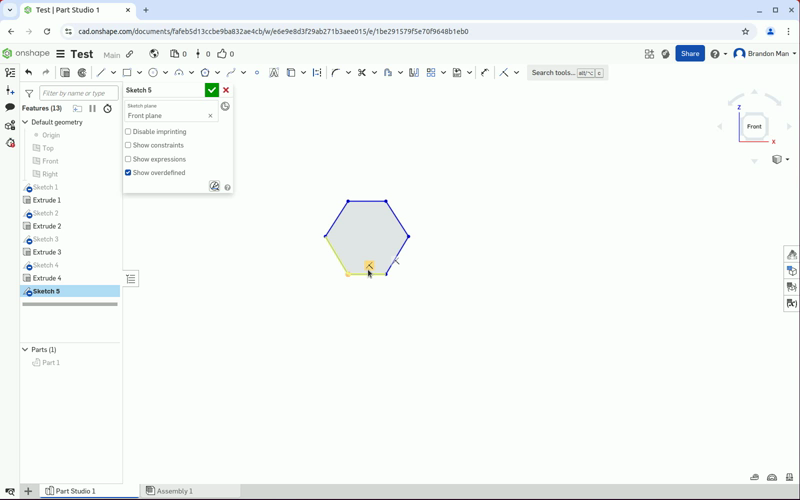
scroll(6)
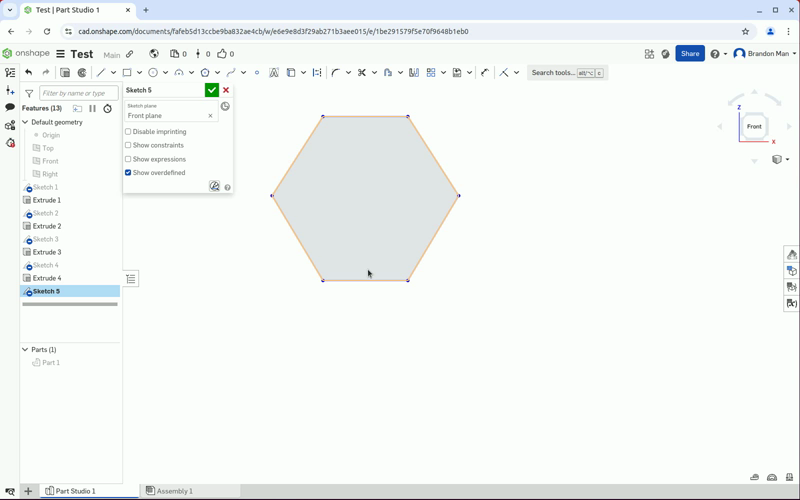
click(368, 269)
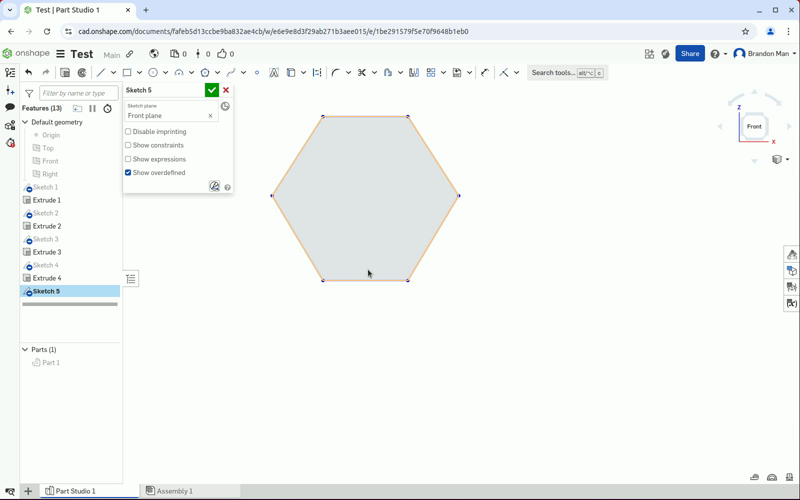
scroll(-6)
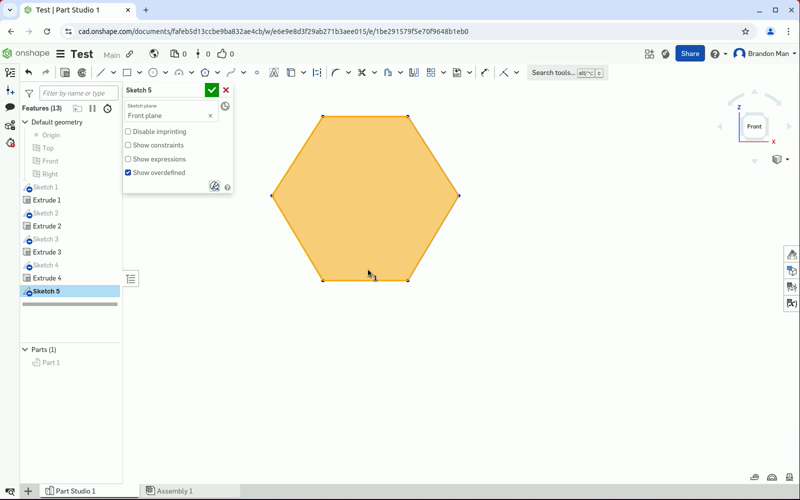
scroll(-6)
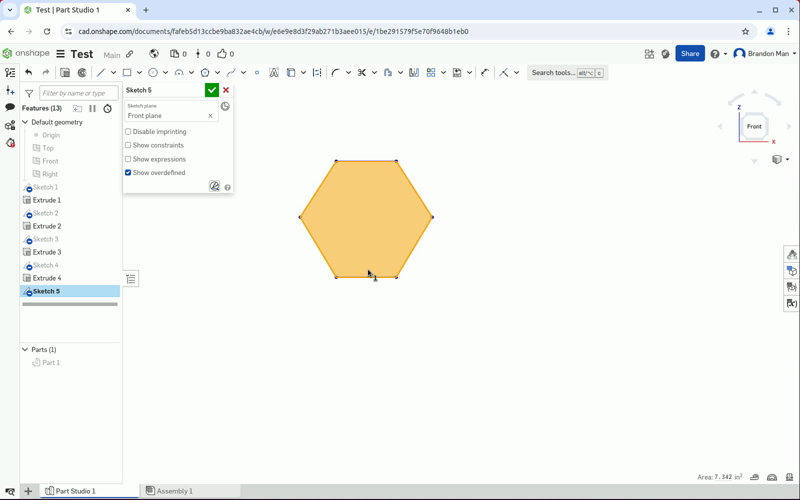
scroll(-6)
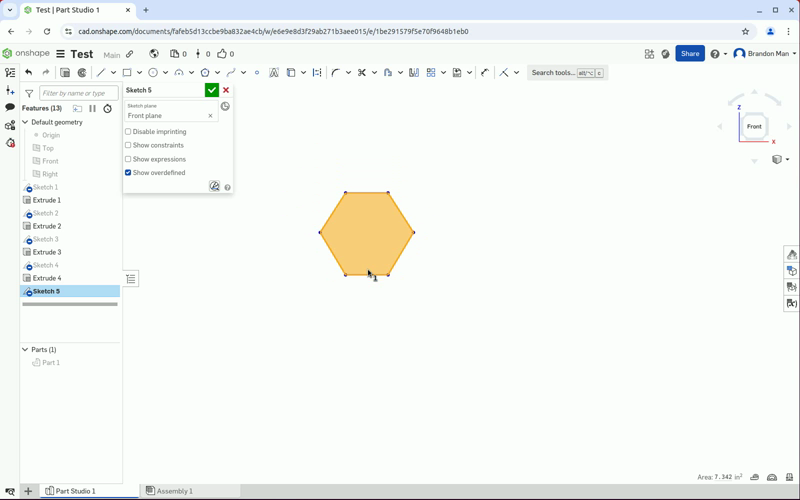
scroll(-6)
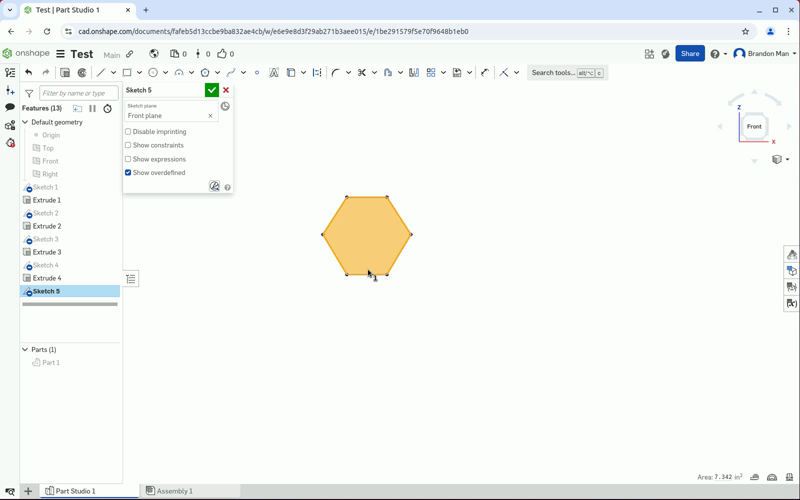
scroll(-6)
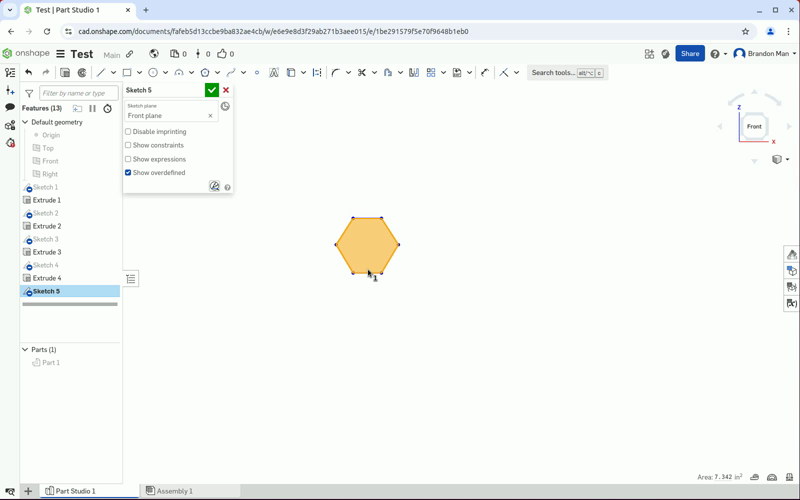
scroll(-6)
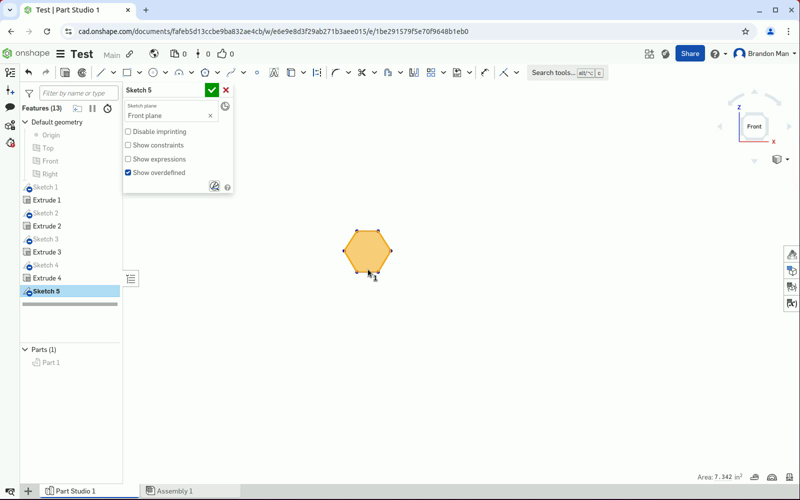
scroll(-6)
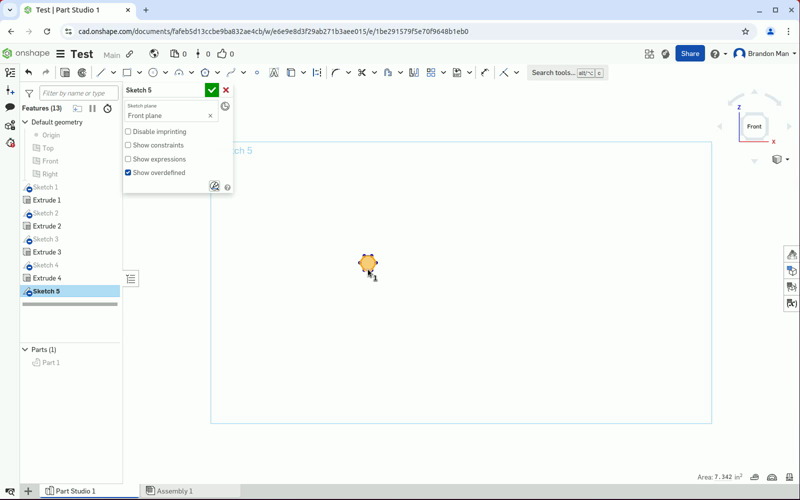
mouse_move(73, 352)
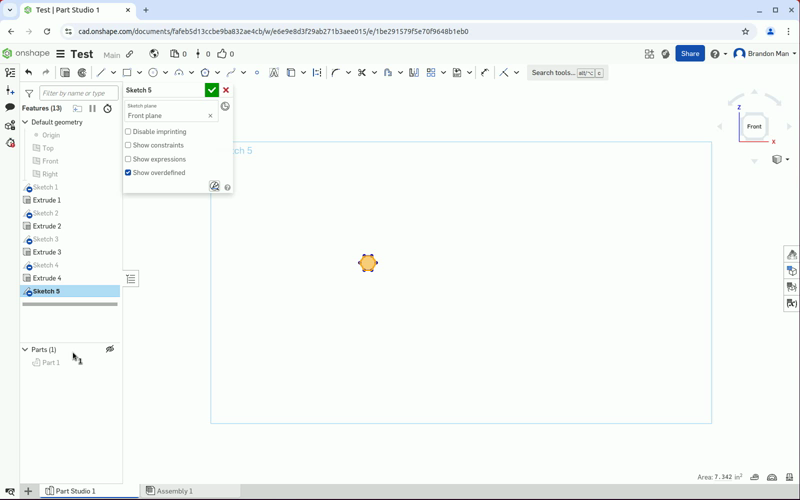
key(shift+y)
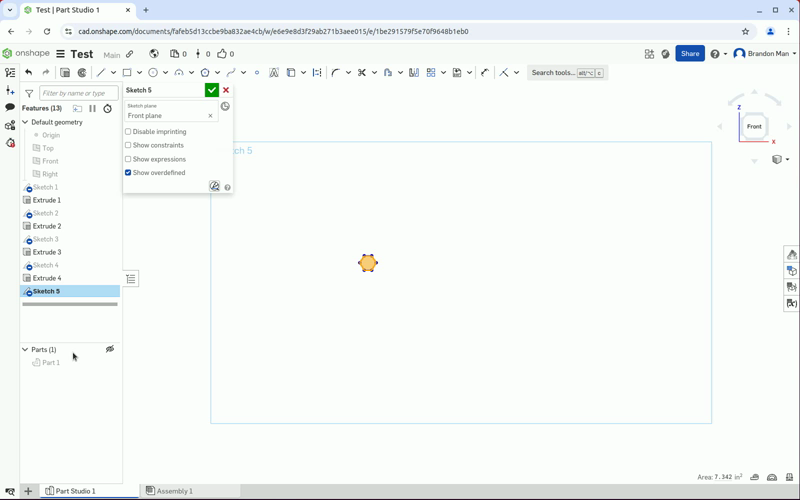
key(shift+e)
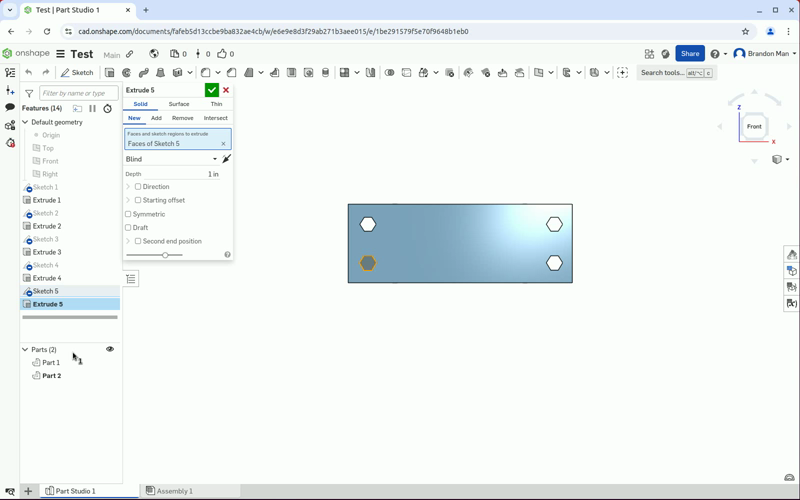
mouse_move(143, 106)
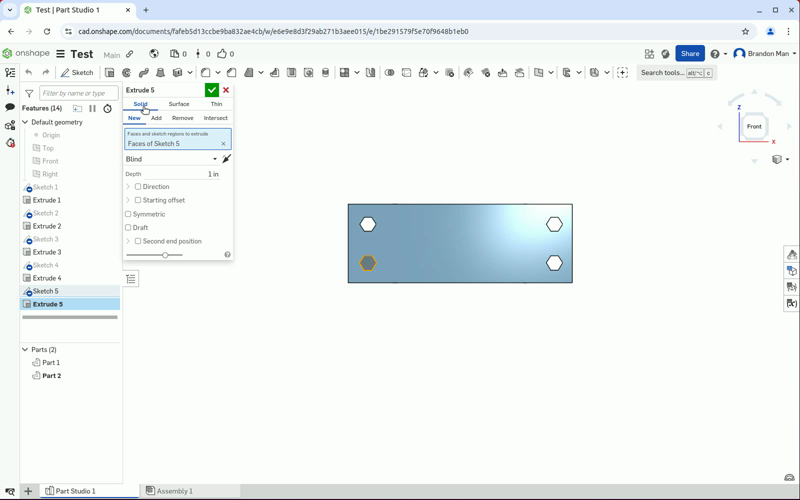
click(143, 106)
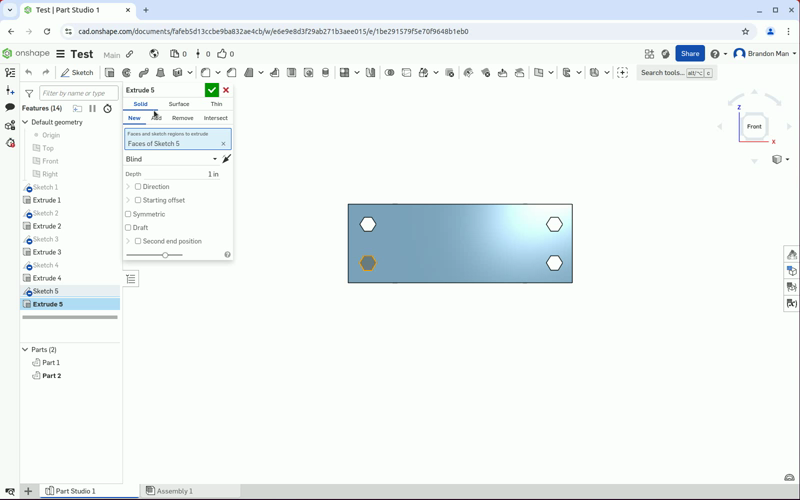
mouse_move(186, 120)
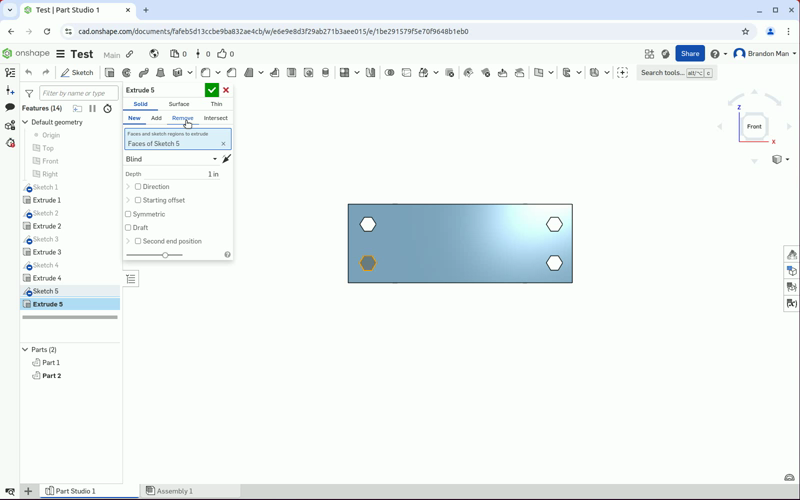
click(186, 120)
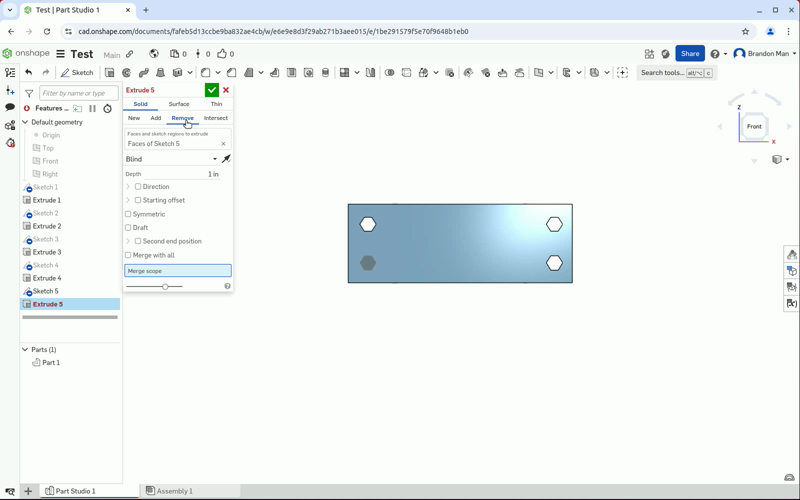
key(tab, 4)
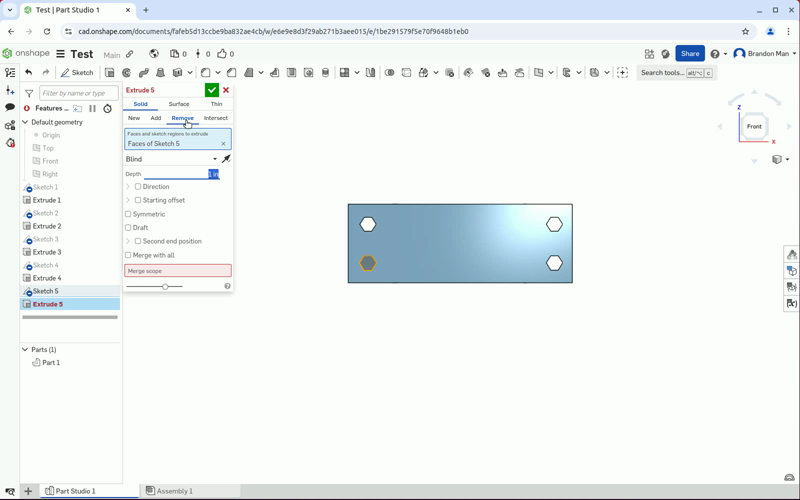
text(-19.979)
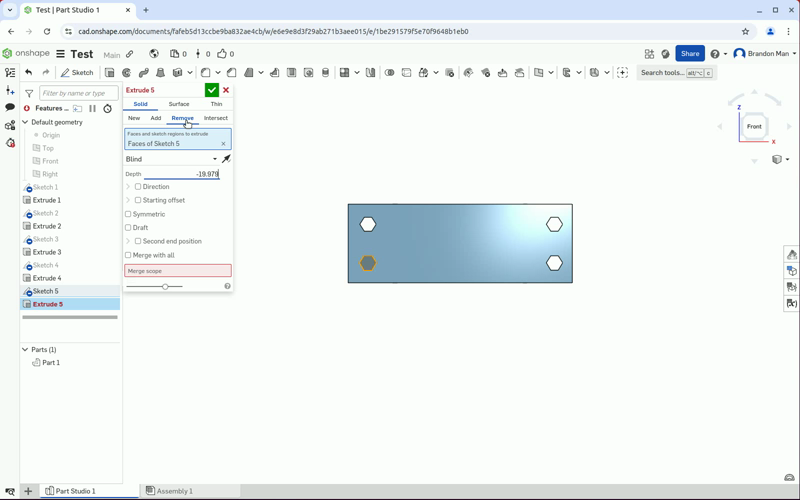
key(tab, 6)
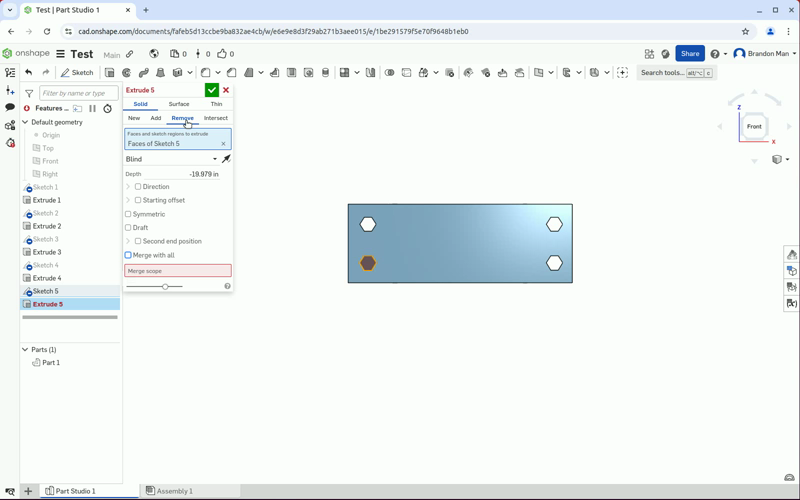
key(space)
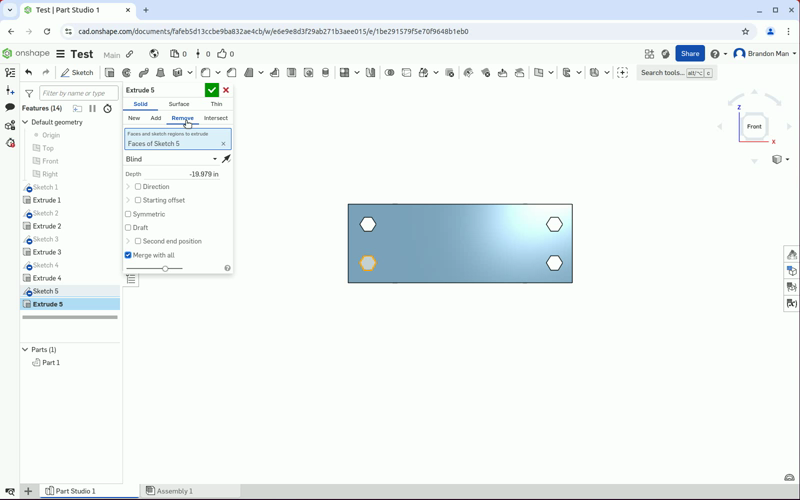
key(enter)
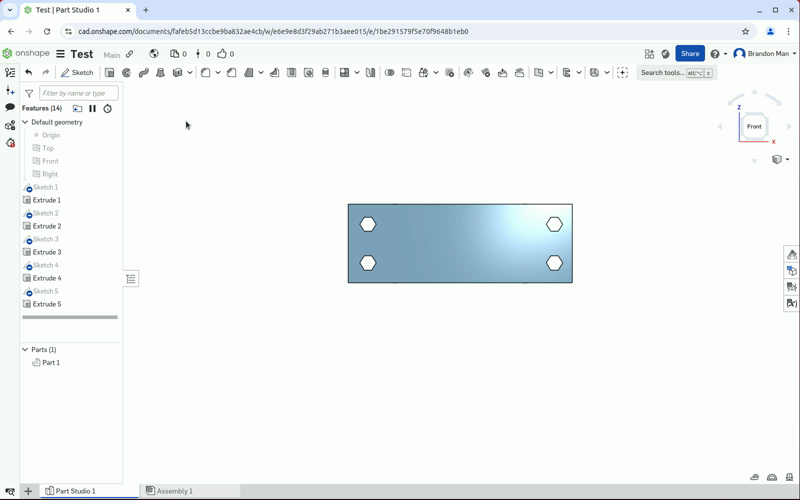
key(shift+h)
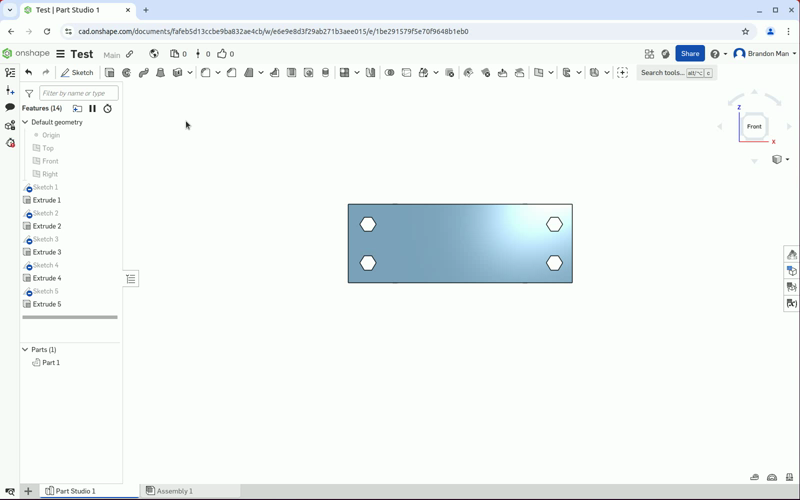
key(shift+h)
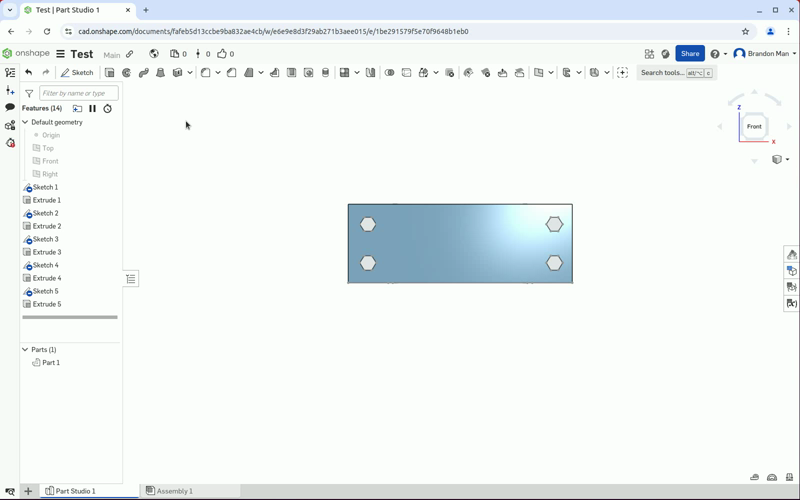
key(shift+7)
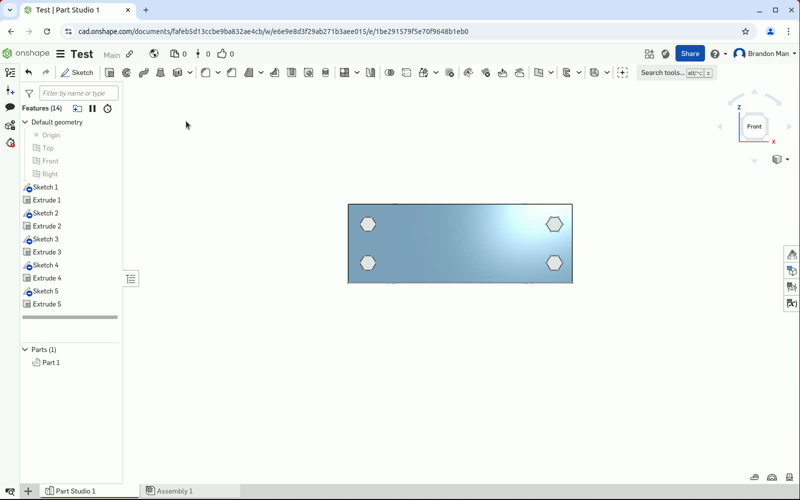
key(left, 2)
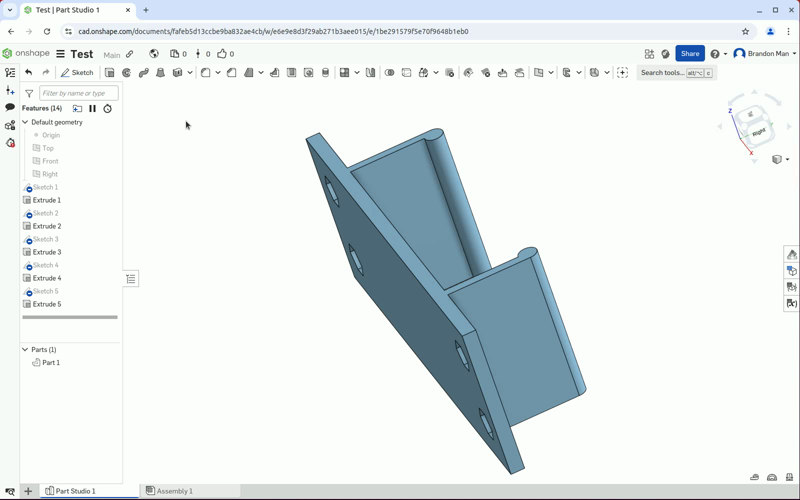
key(down, 2)
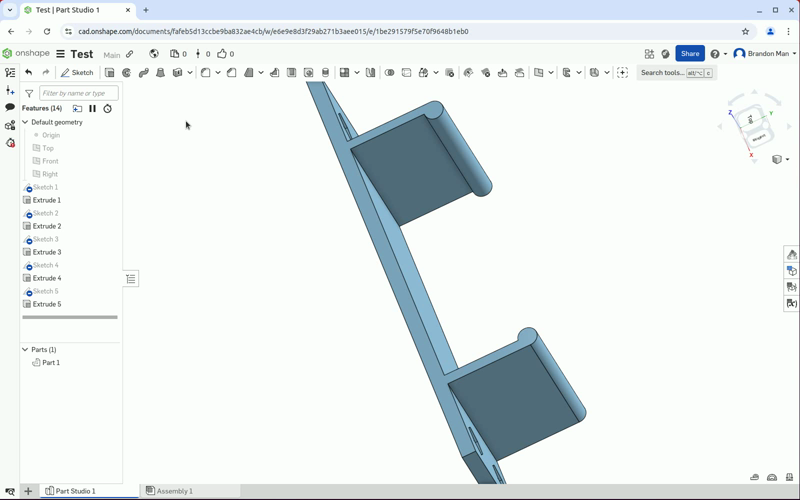
key(up, 2)
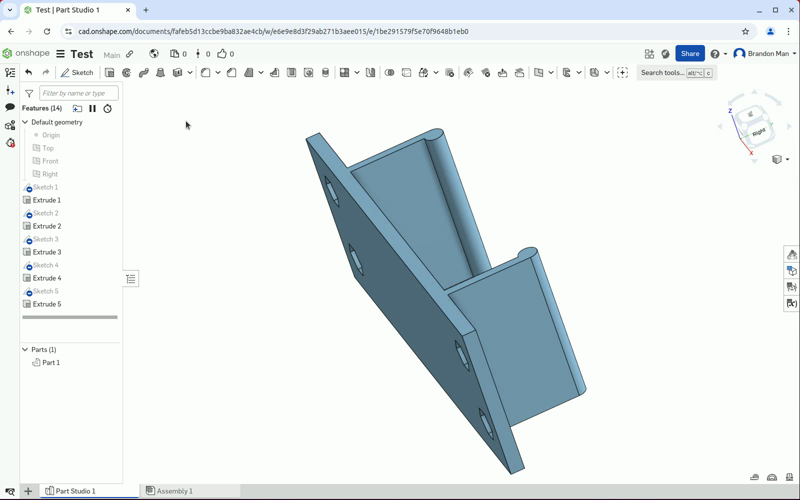
key(right, 2)
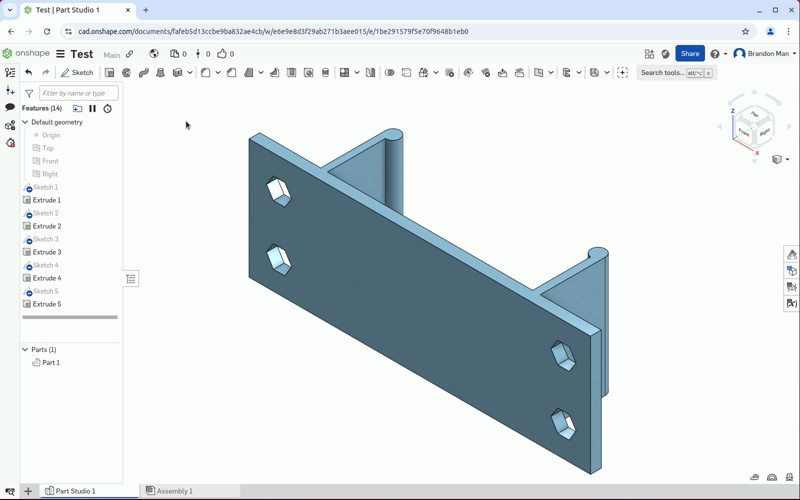
mouse_move(73, 189)
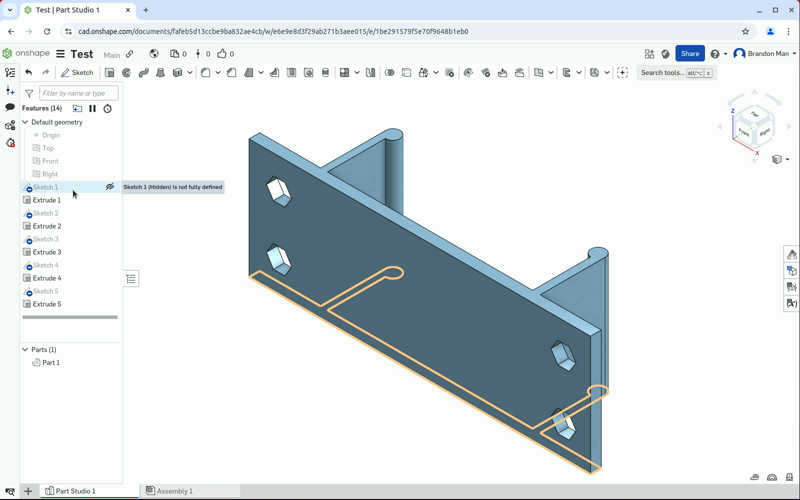
click(73, 189)